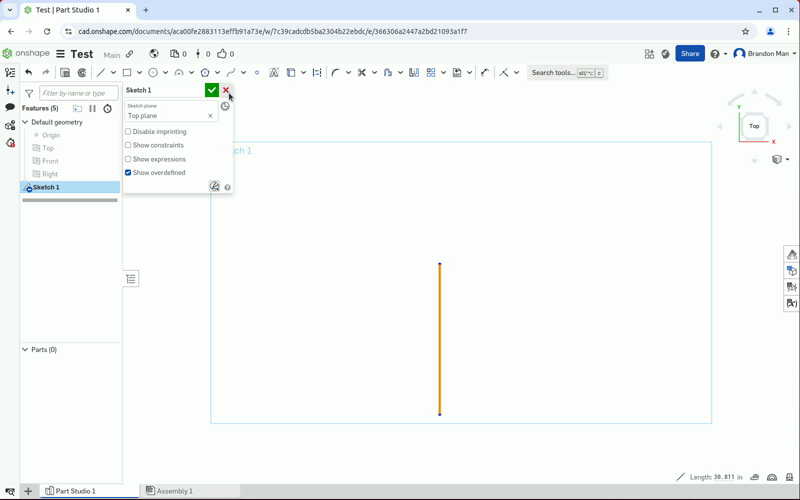
key(shift+h)
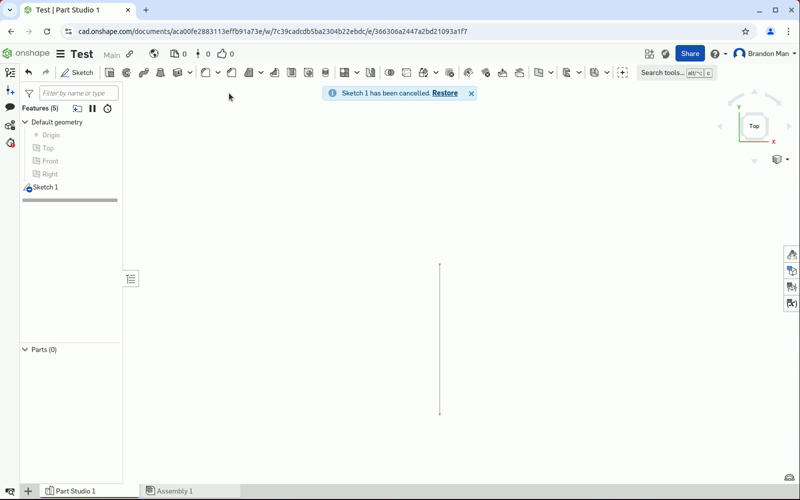
mouse_move(73, 352)
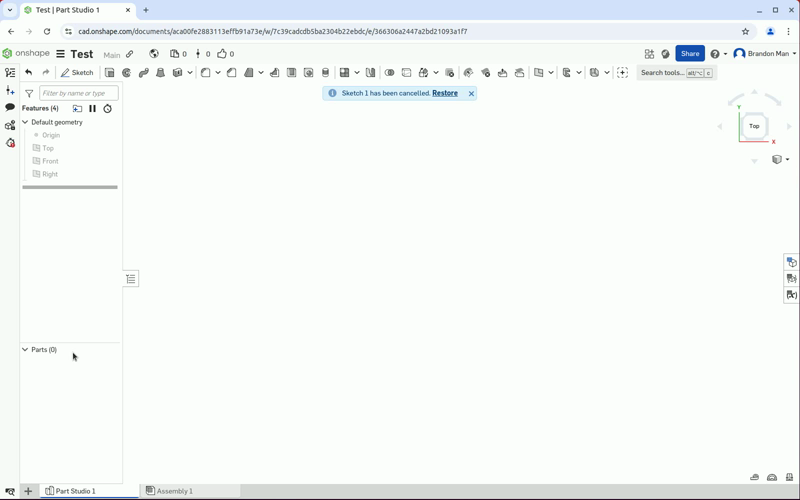
key(y)
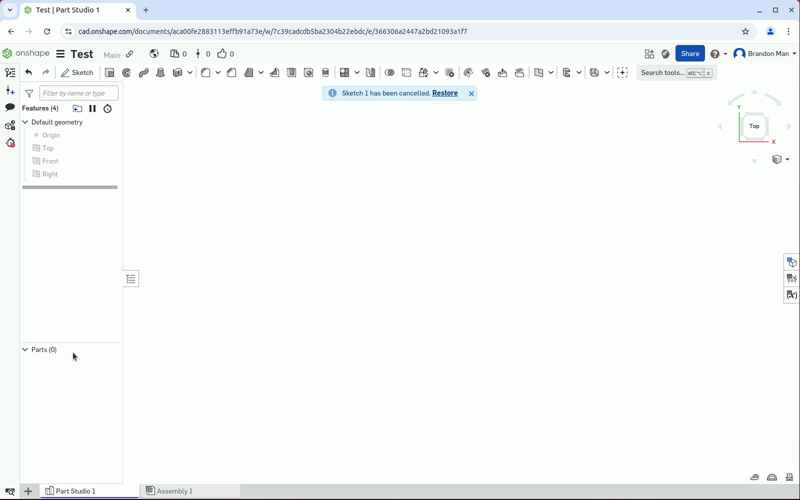
key(shift+p)
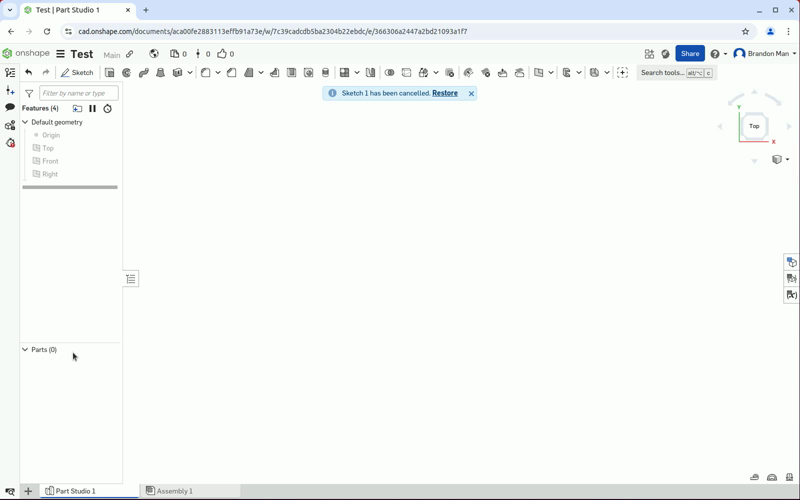
key(space)
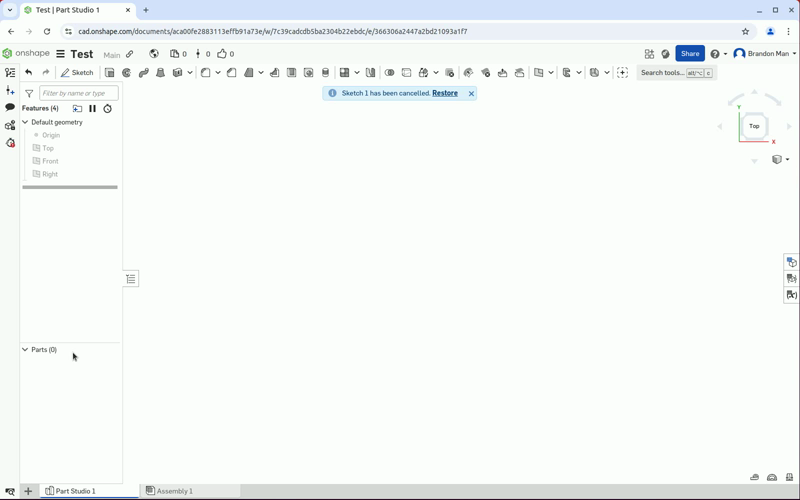
key_down(shift)
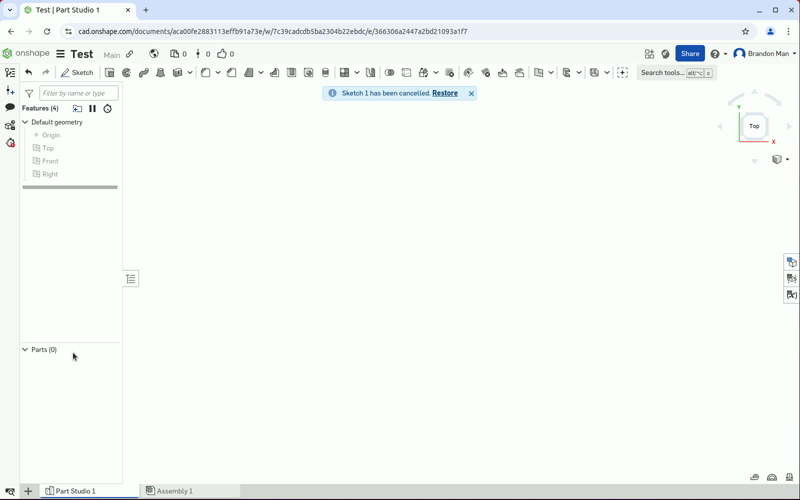
key(up)
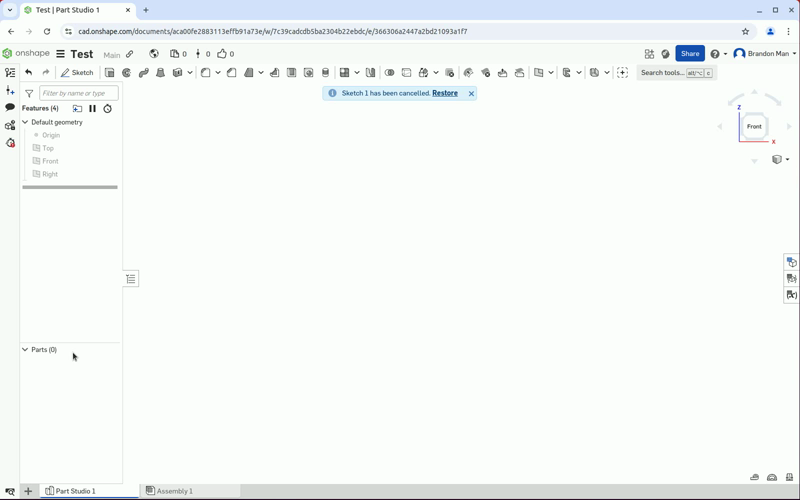
key_up(shift)
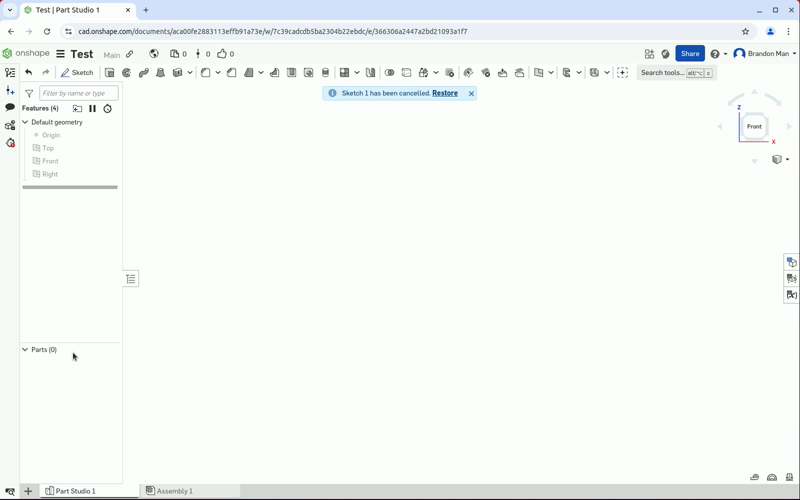
mouse_move(73, 352)
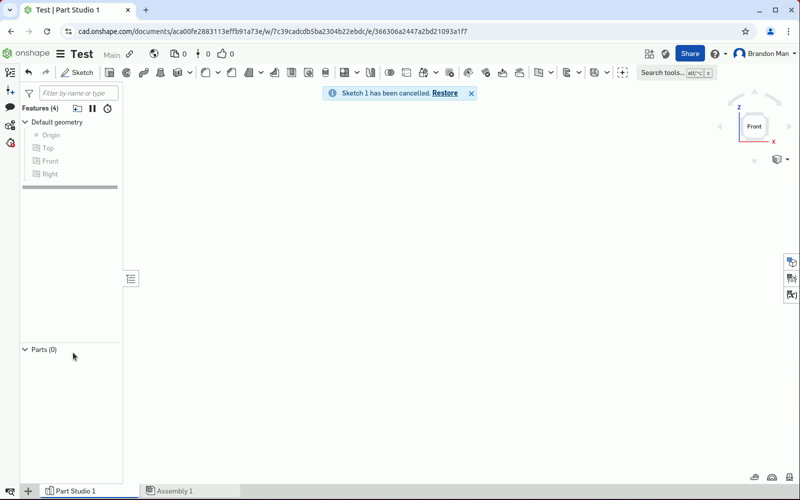
key(shift+y)
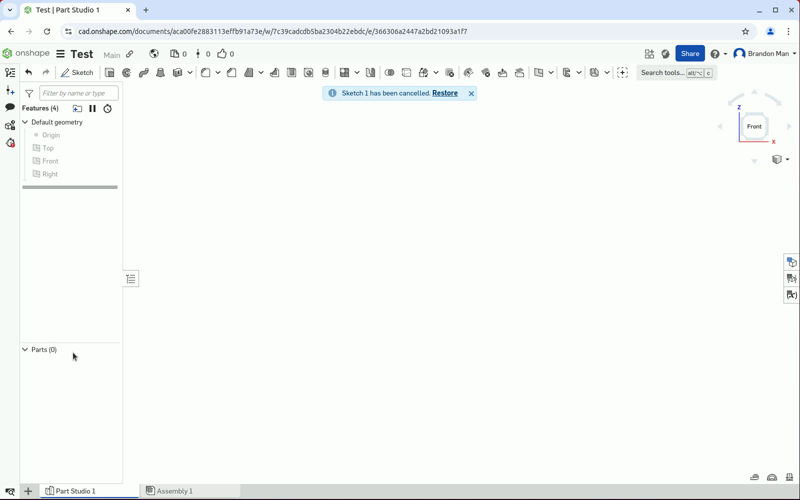
key(shift+s)
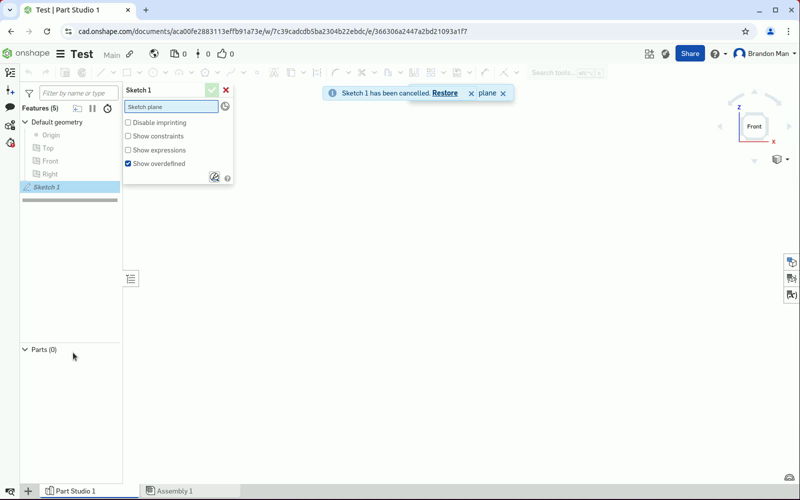
mouse_move(73, 163)
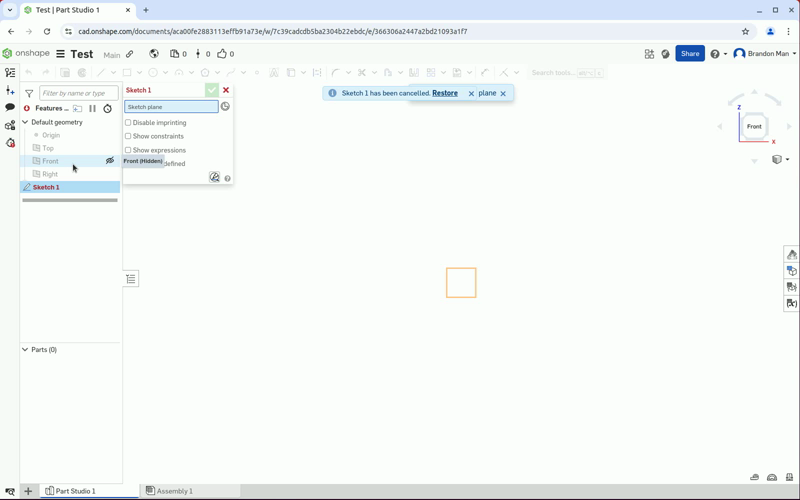
click(73, 163)
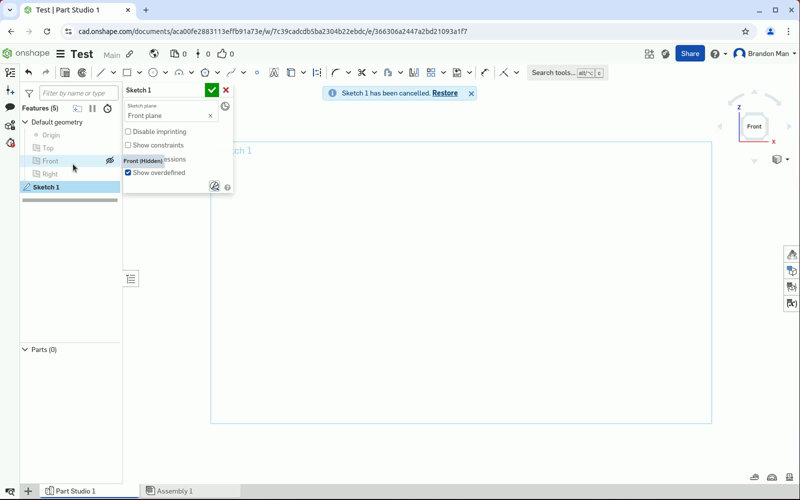
mouse_move(73, 352)
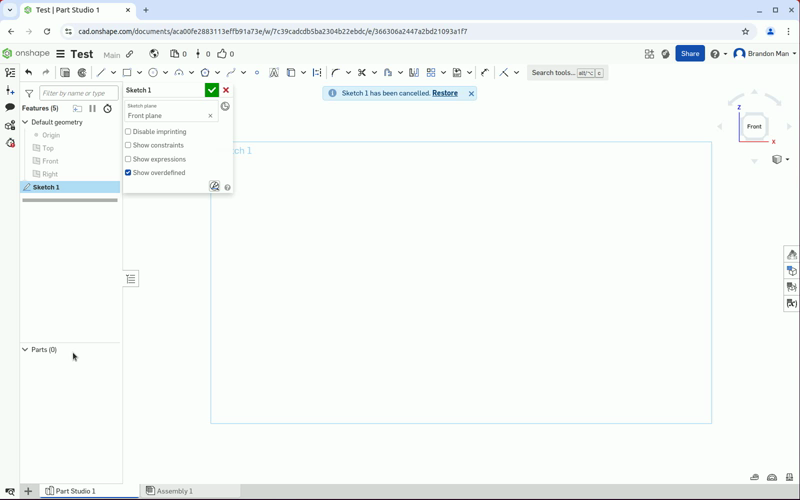
key(y)
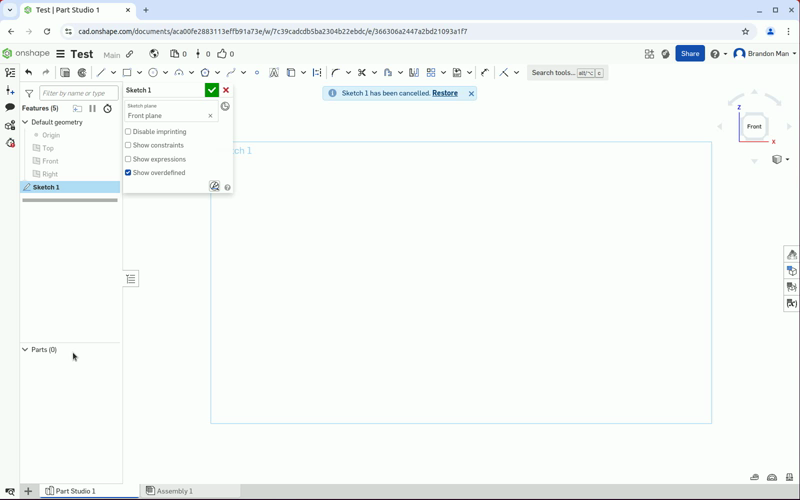
key(c)
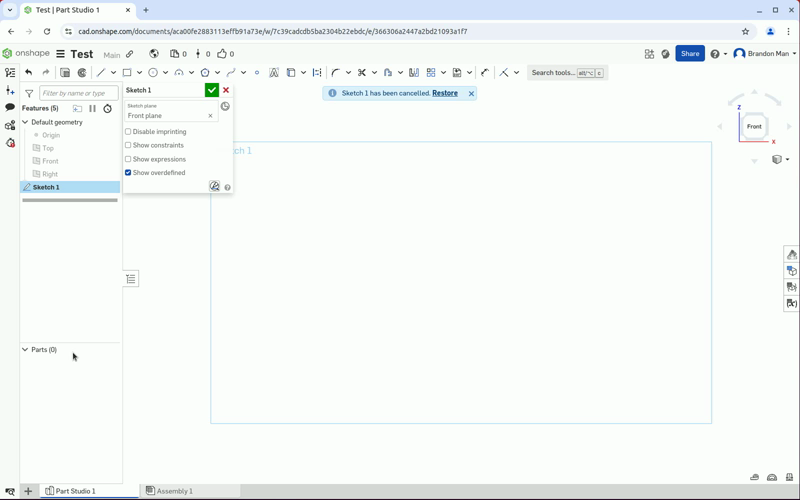
key_down(shift)
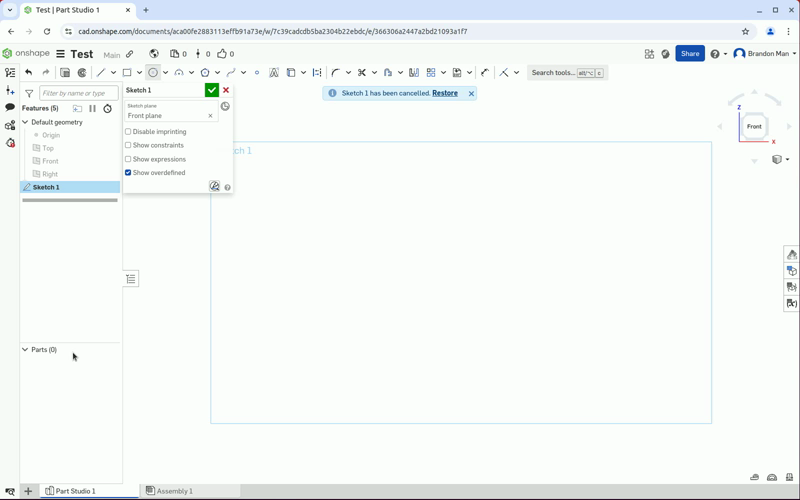
mouse_move(460, 282)
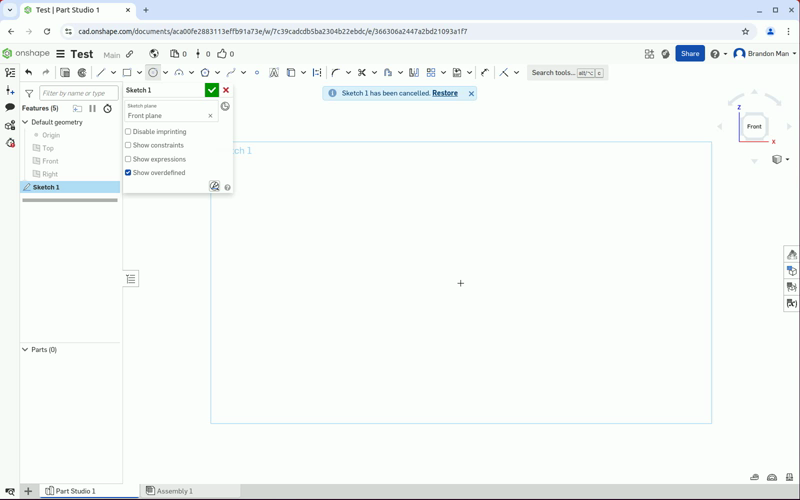
click(460, 282)
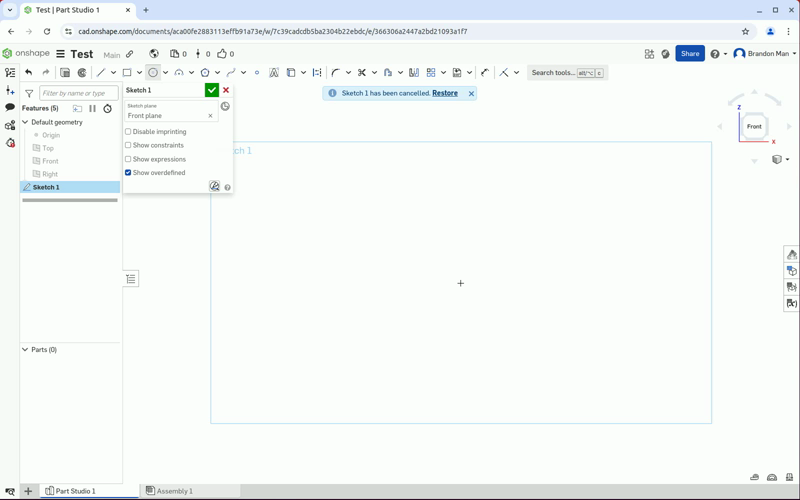
key_up(shift)
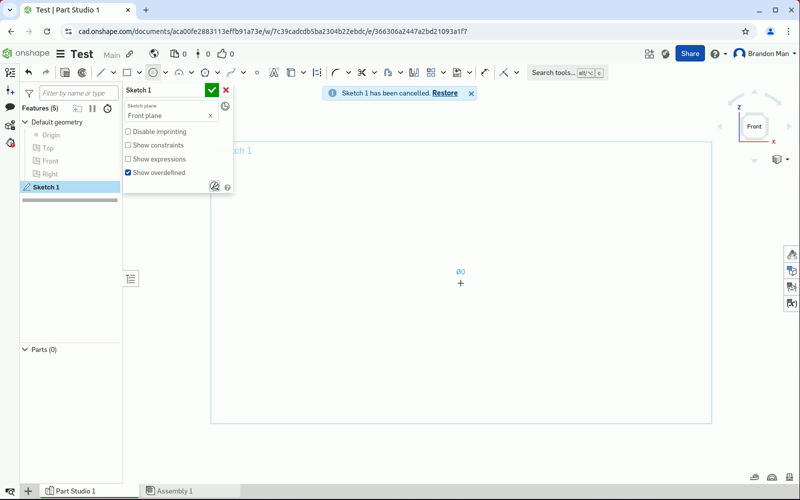
mouse_move(505, 282)
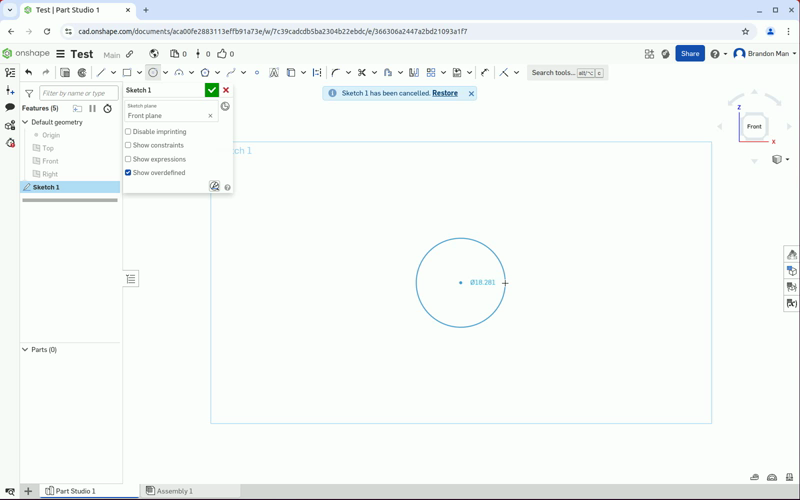
click(505, 282)
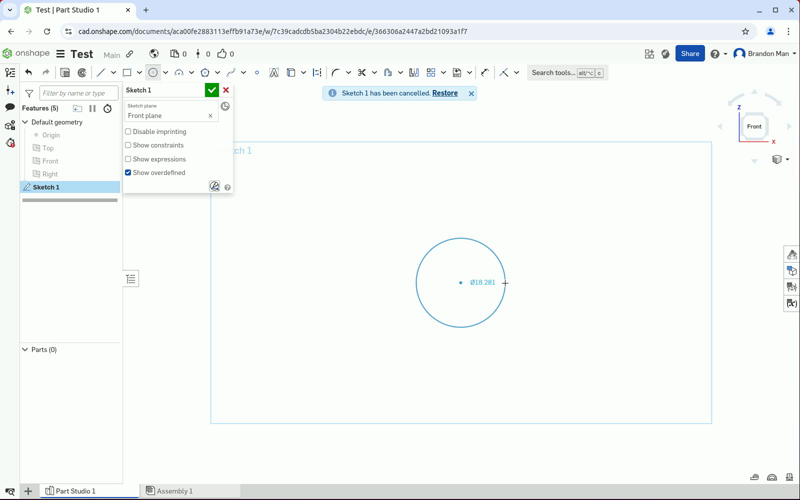
key(esc)
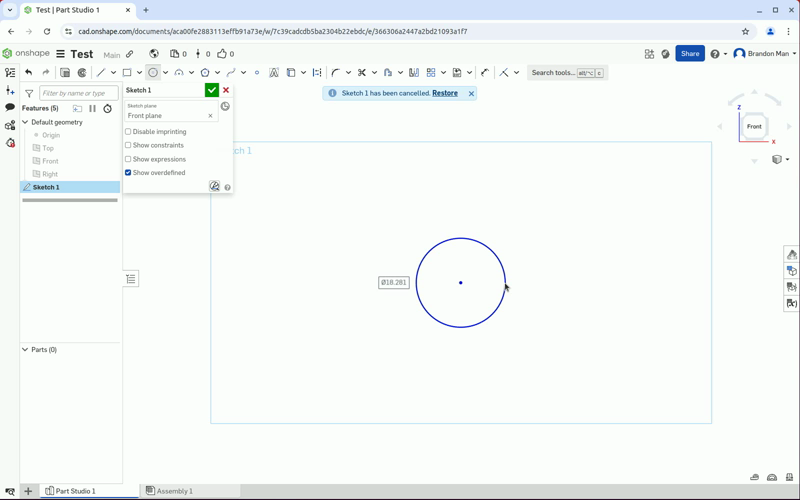
key(l)
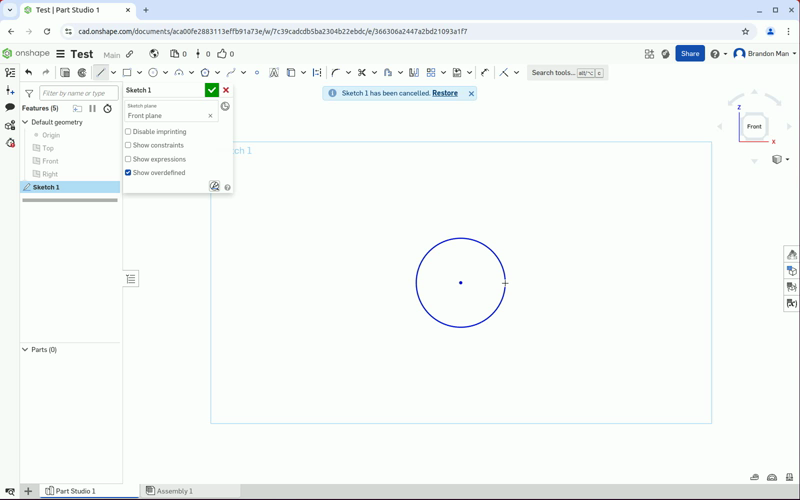
key_down(shift)
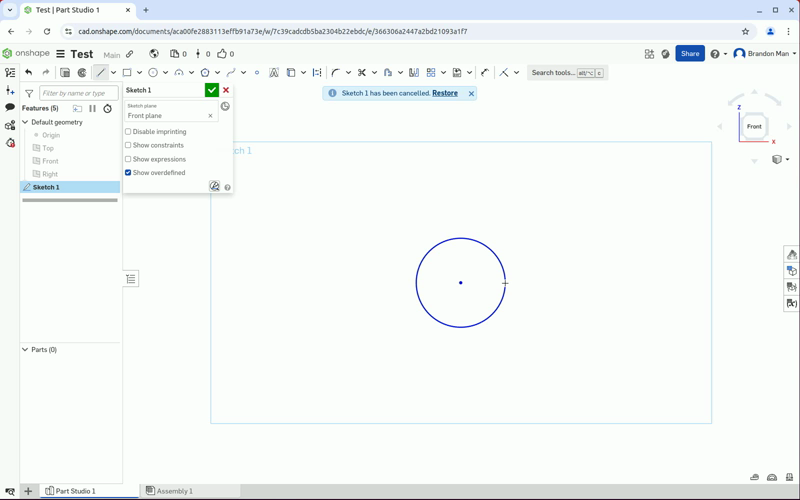
mouse_move(431, 290)
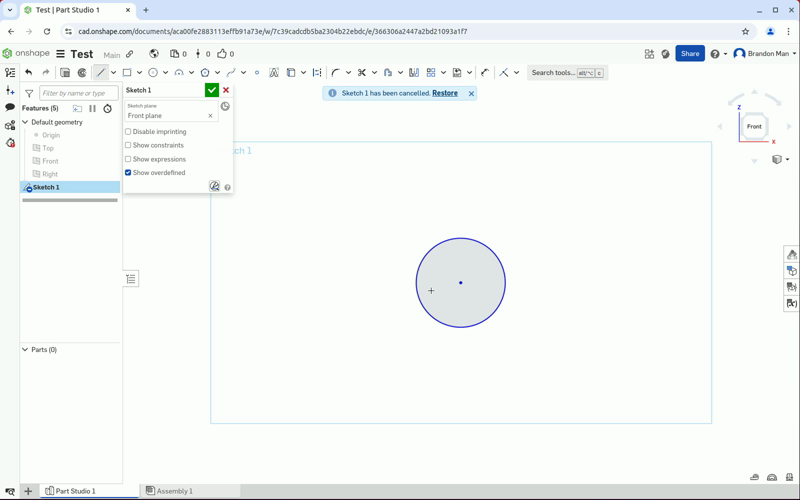
click(431, 290)
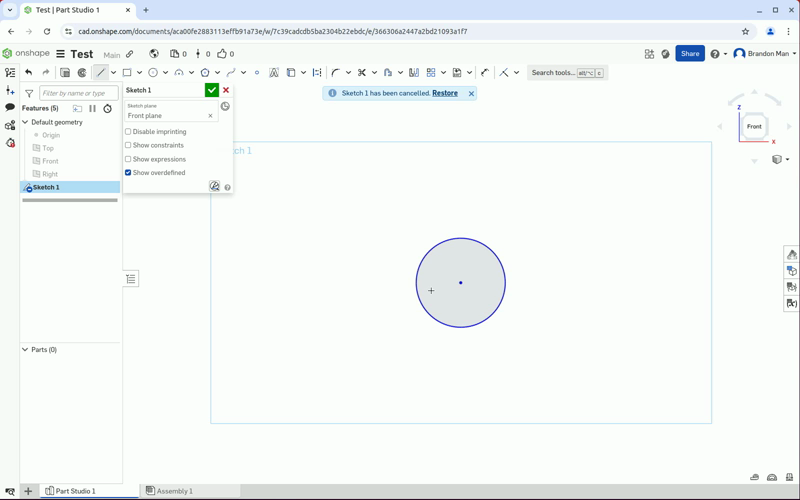
key_up(shift)
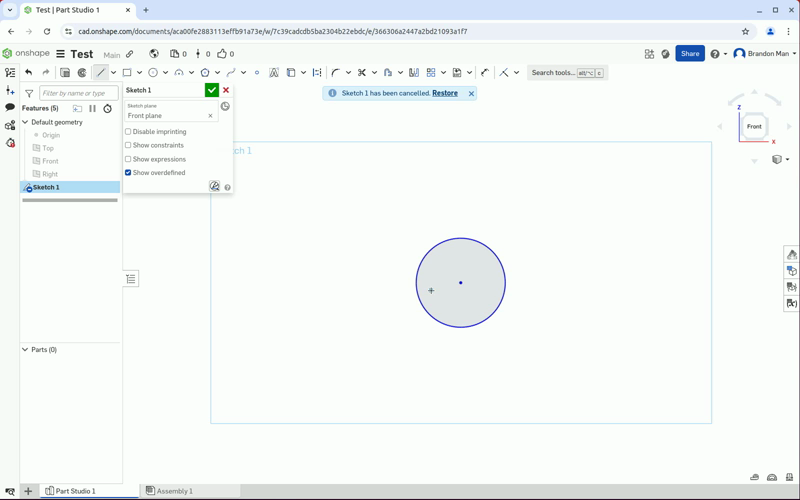
key_down(shift)
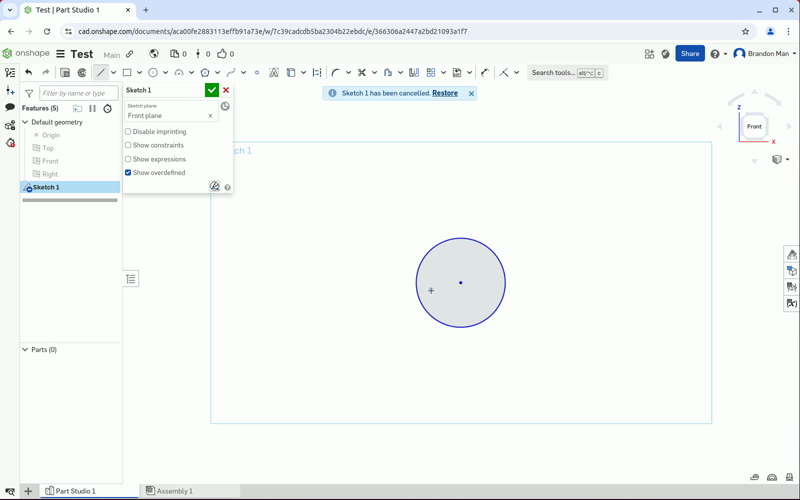
mouse_move(461, 290)
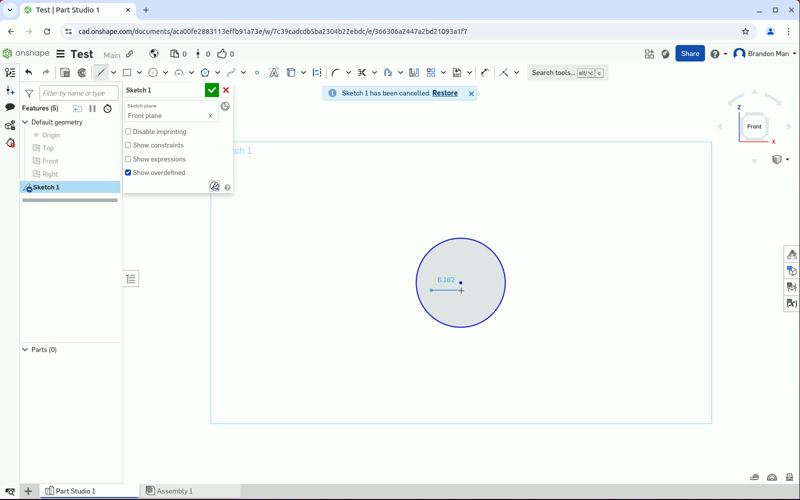
mouse_move(439, 290)
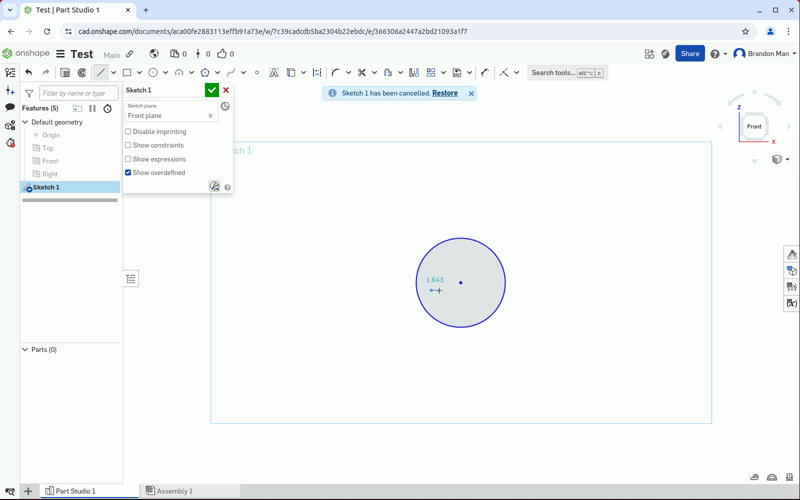
click(439, 290)
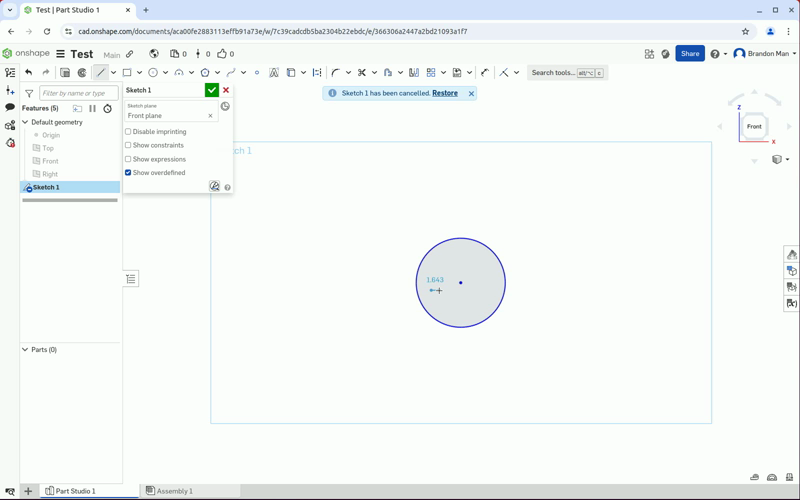
key_up(shift)
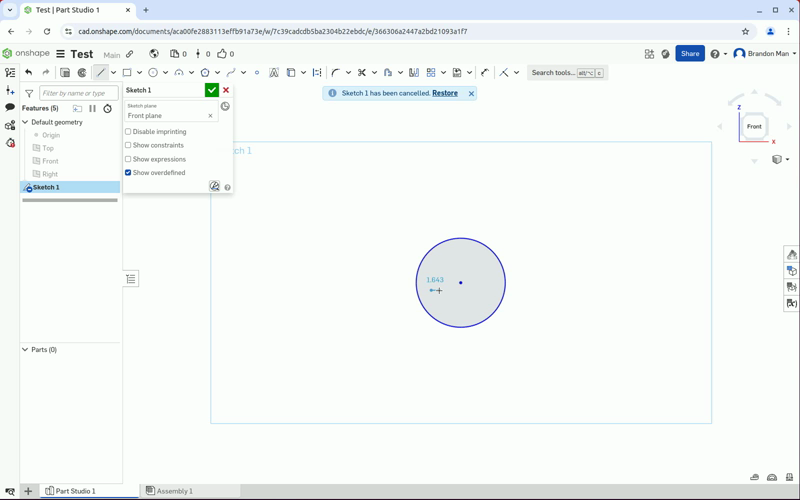
key(esc)
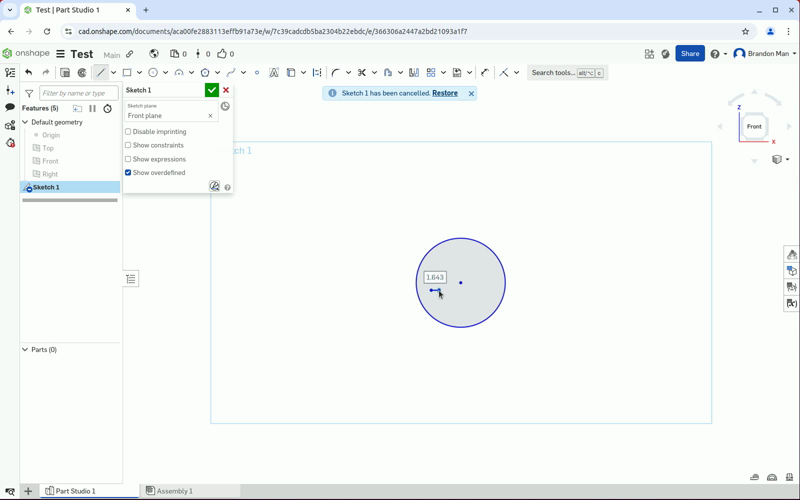
key(a)
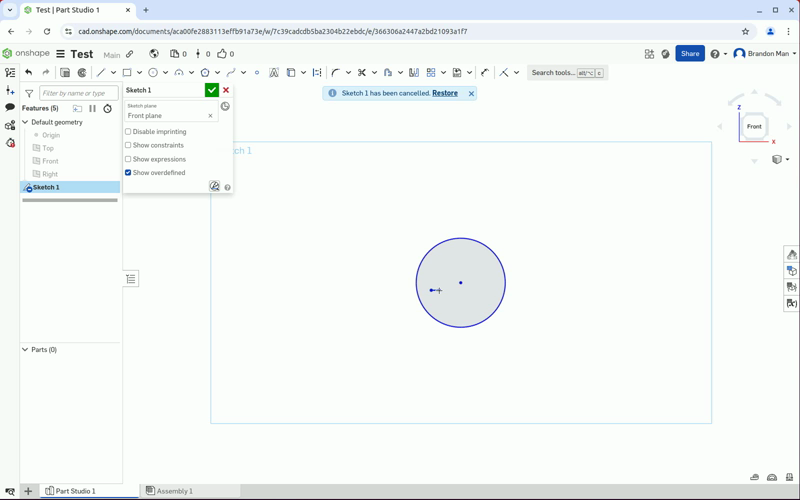
mouse_move(439, 290)
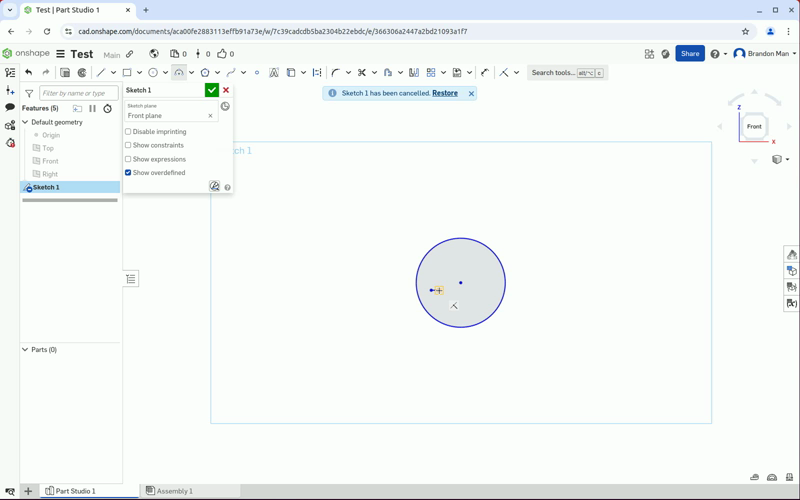
click(439, 290)
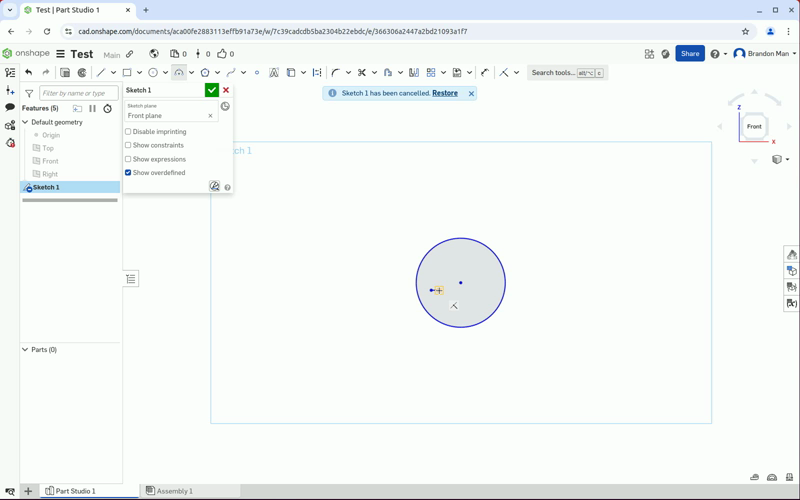
key_down(shift)
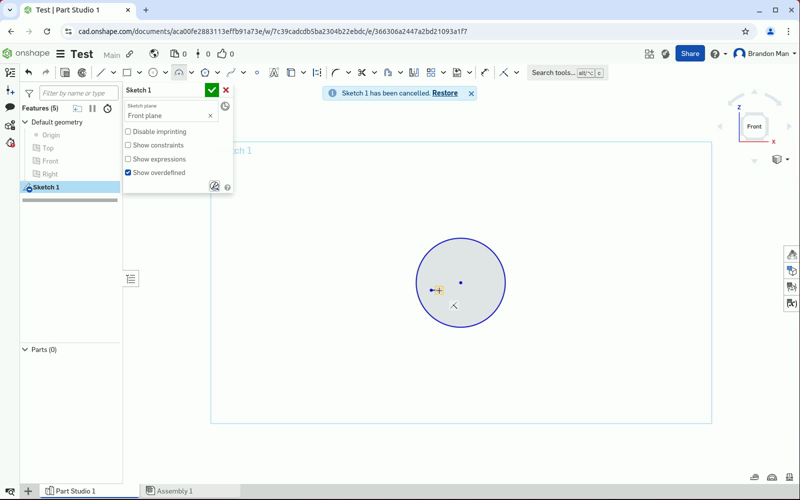
mouse_move(481, 290)
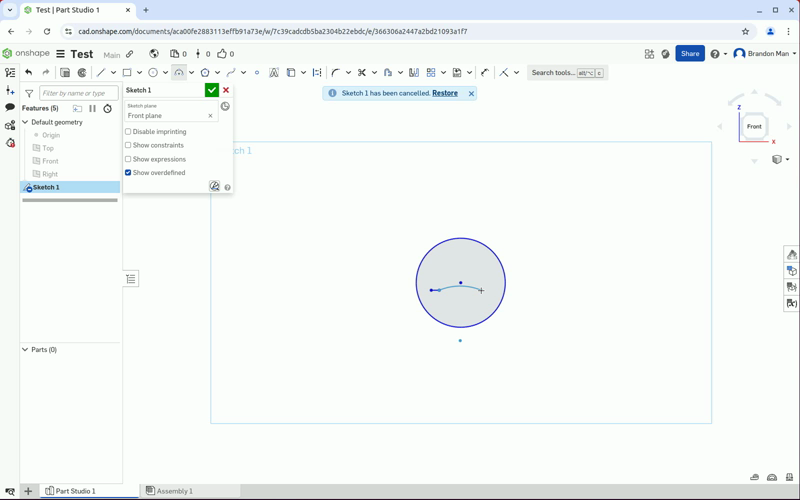
click(481, 290)
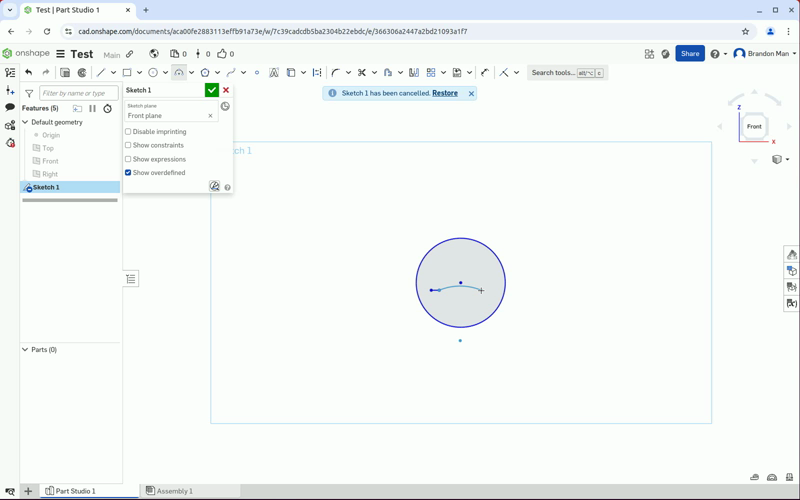
mouse_move(460, 305)
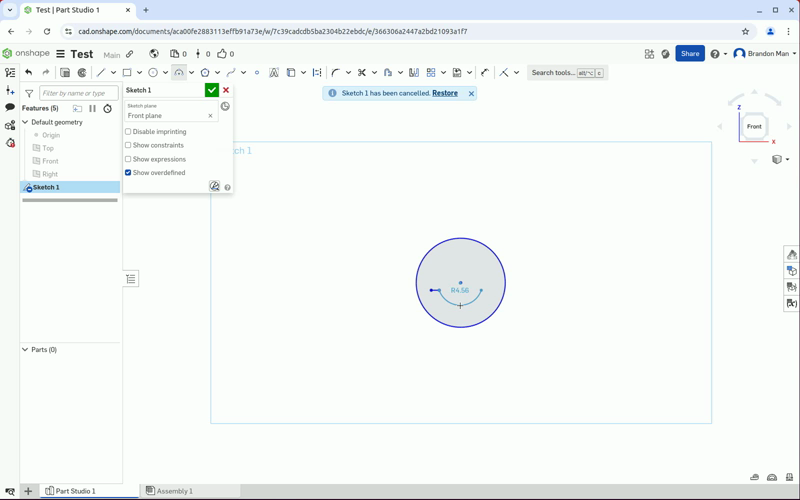
click(460, 305)
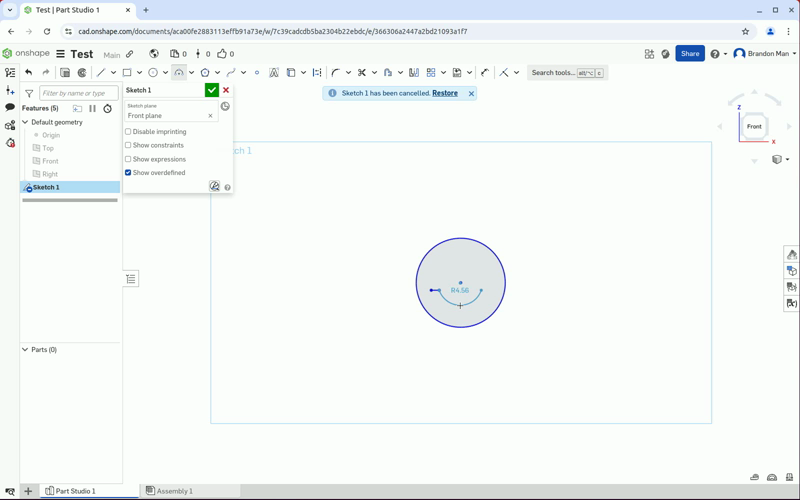
key_up(shift)
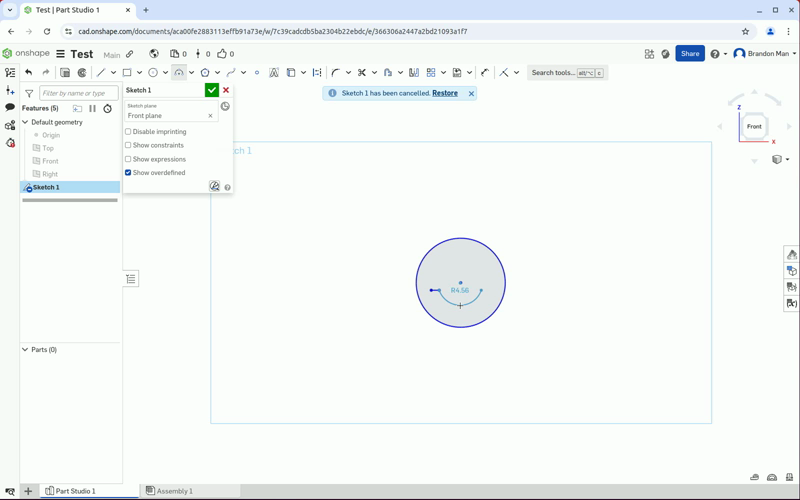
key(esc)
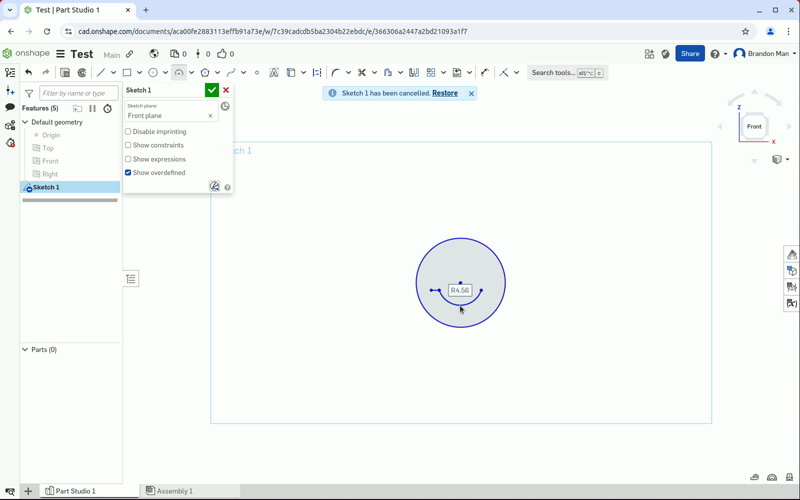
key(l)
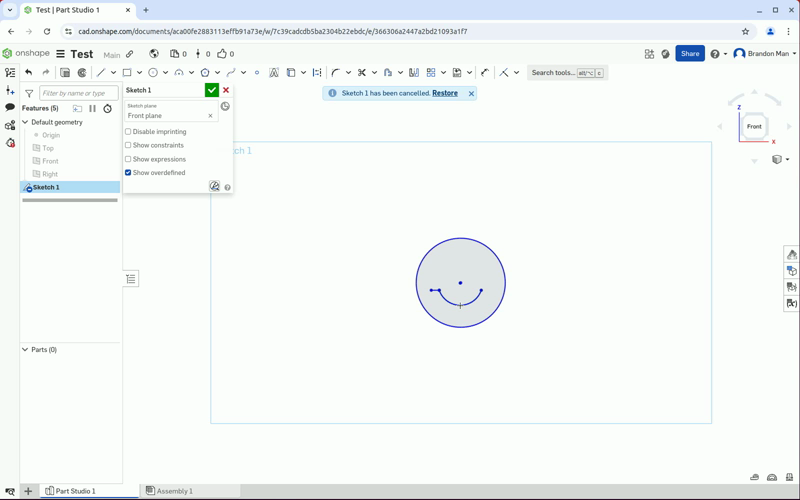
mouse_move(481, 290)
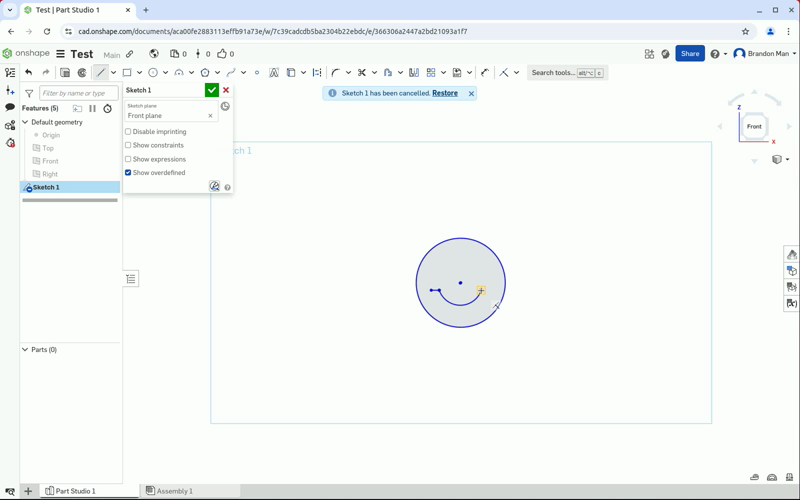
click(481, 290)
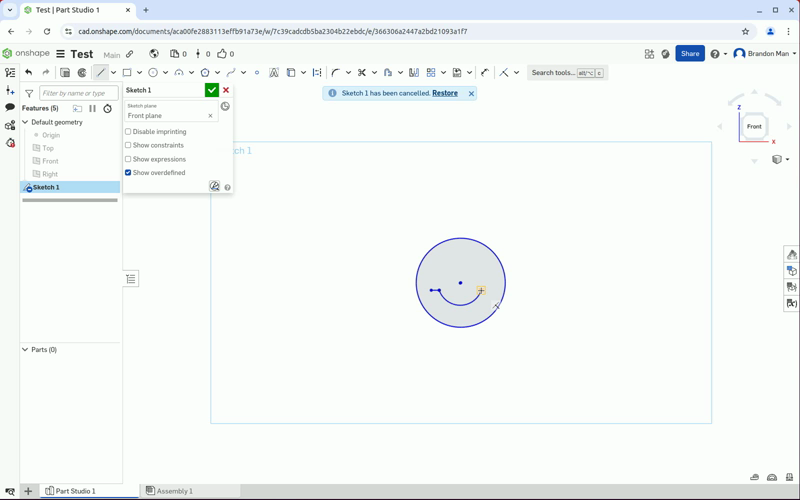
key_down(shift)
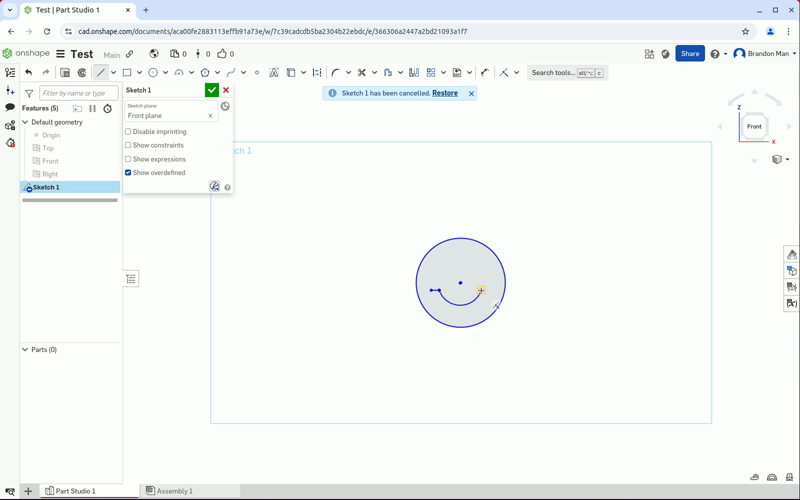
mouse_move(511, 290)
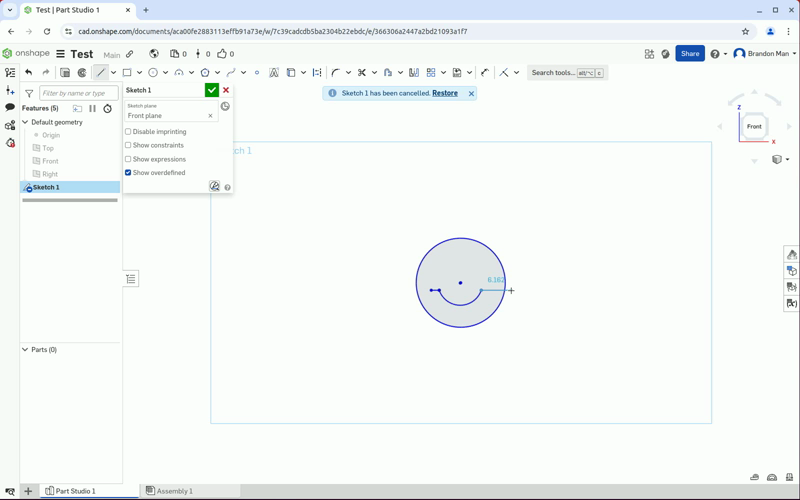
mouse_move(489, 290)
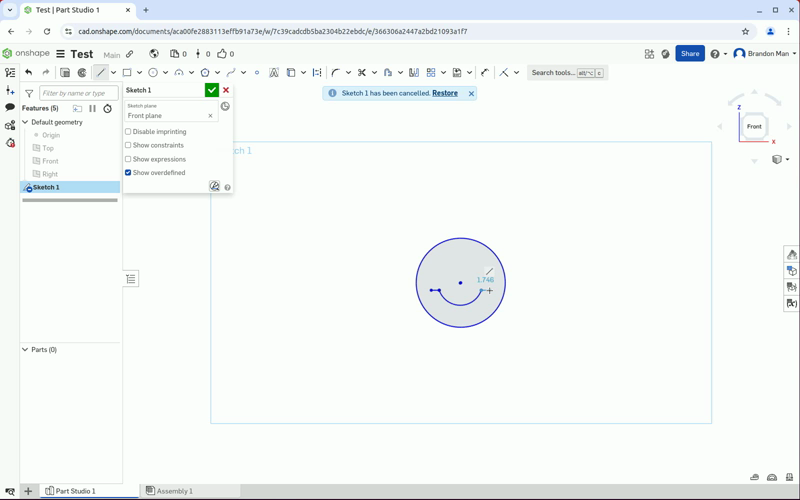
click(489, 290)
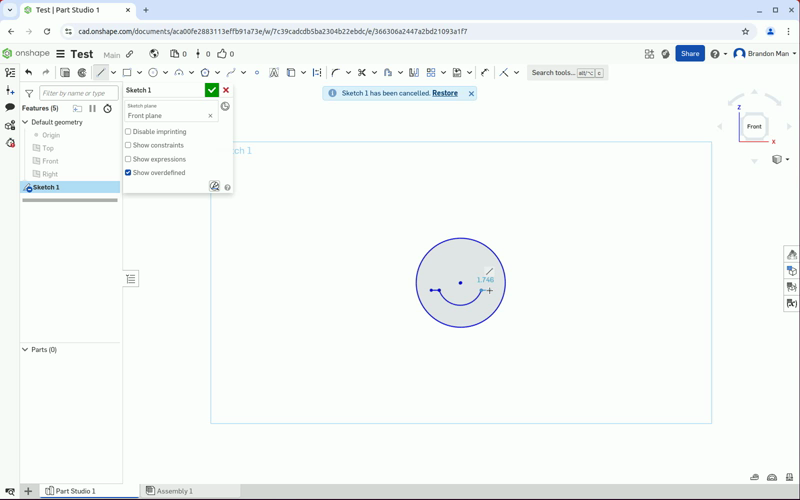
key_up(shift)
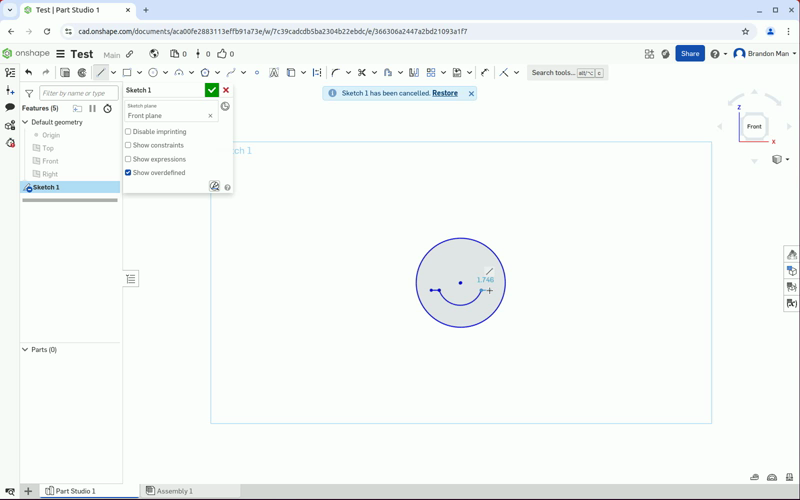
key_down(shift)
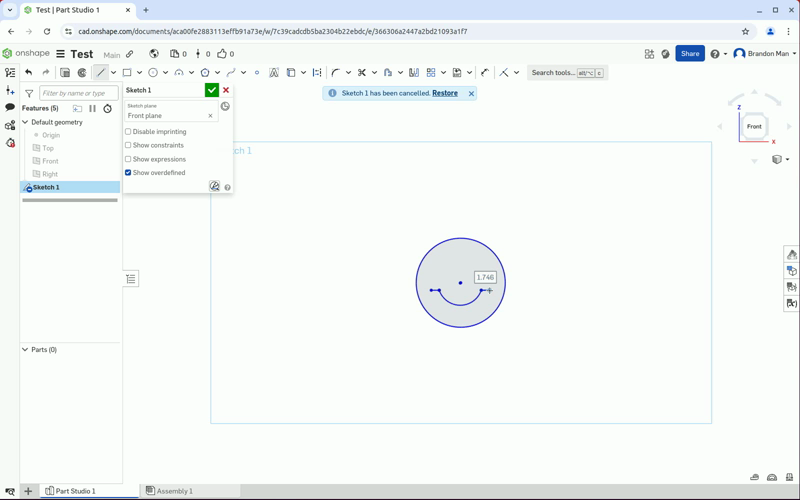
mouse_move(519, 290)
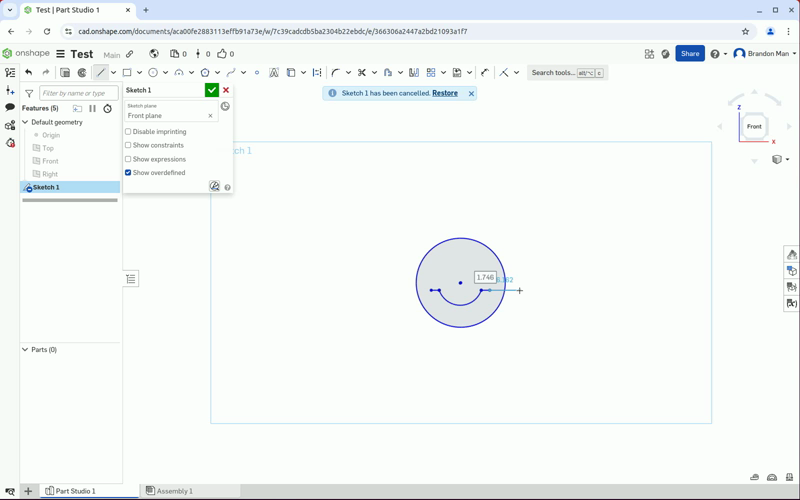
mouse_move(489, 275)
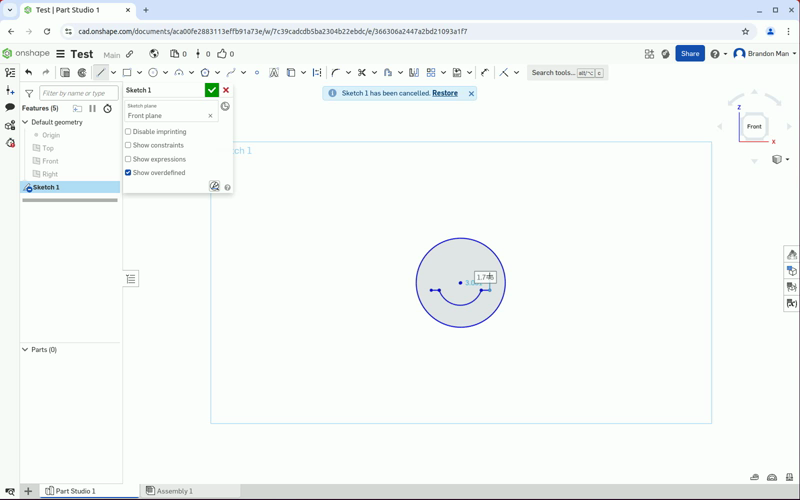
click(489, 275)
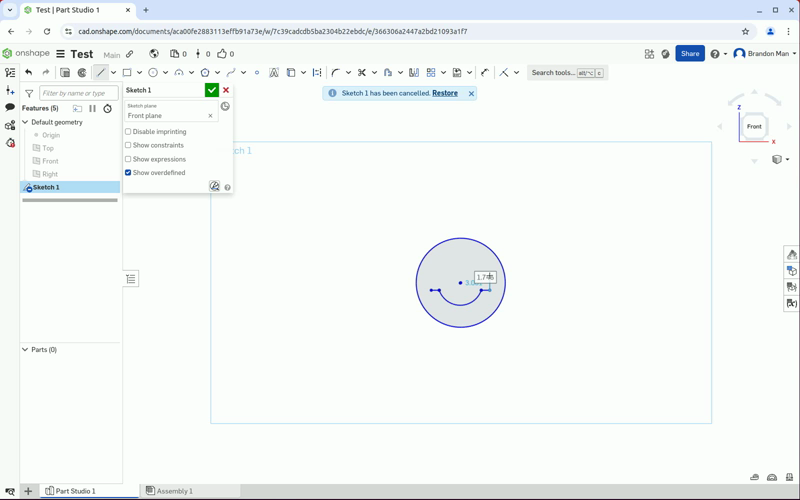
key_up(shift)
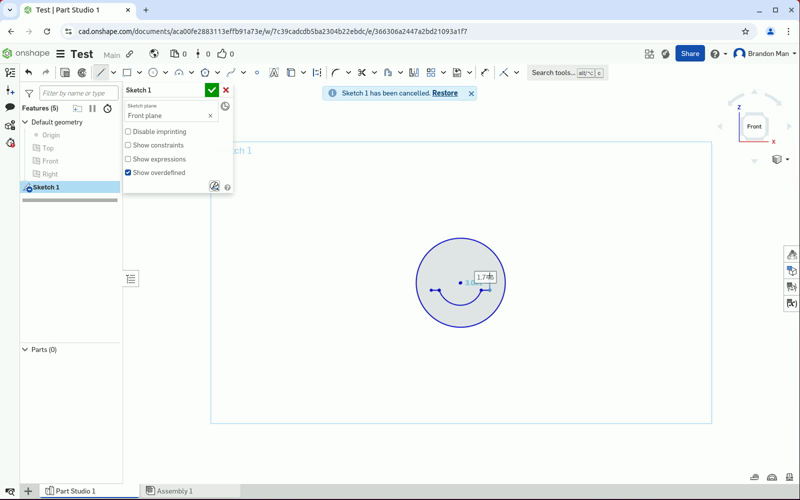
key_down(shift)
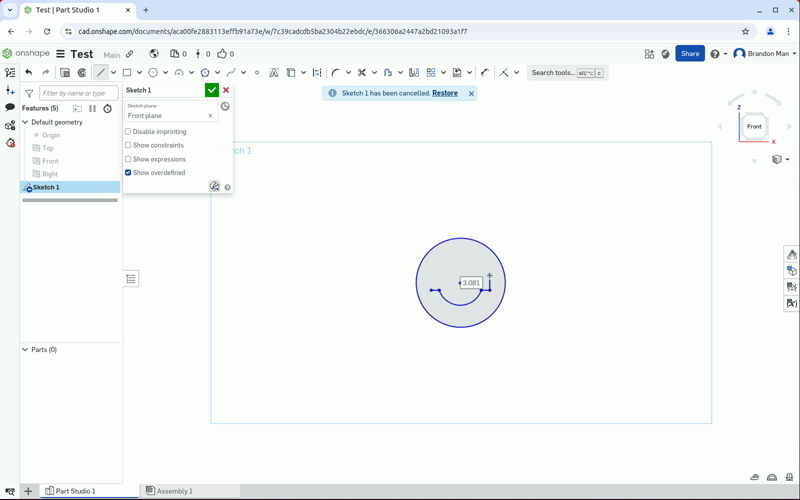
mouse_move(519, 275)
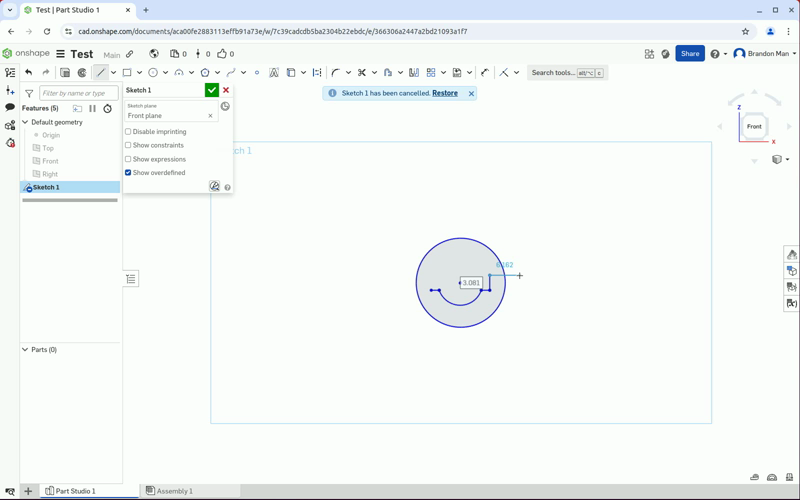
mouse_move(481, 275)
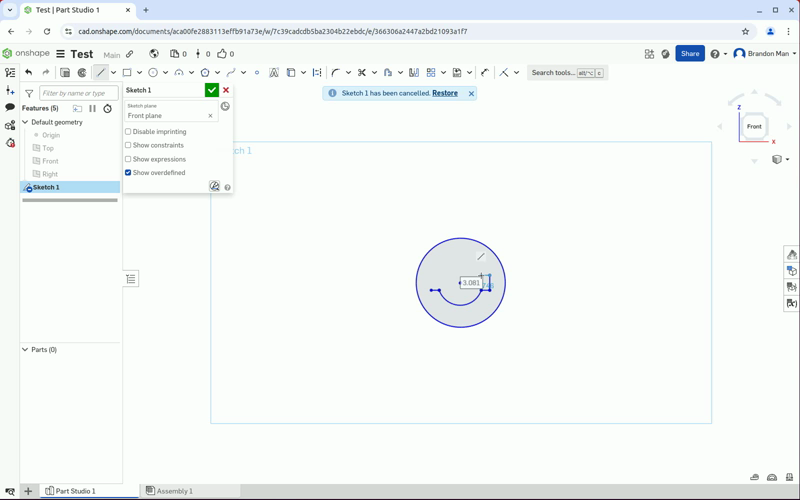
click(481, 275)
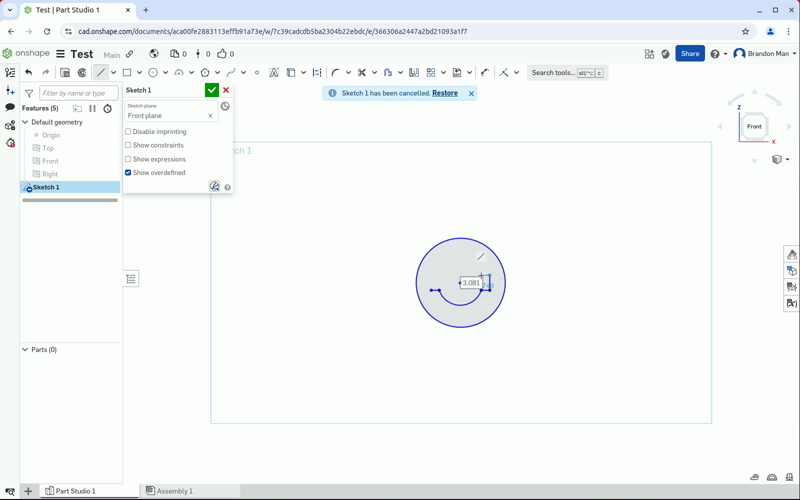
key_up(shift)
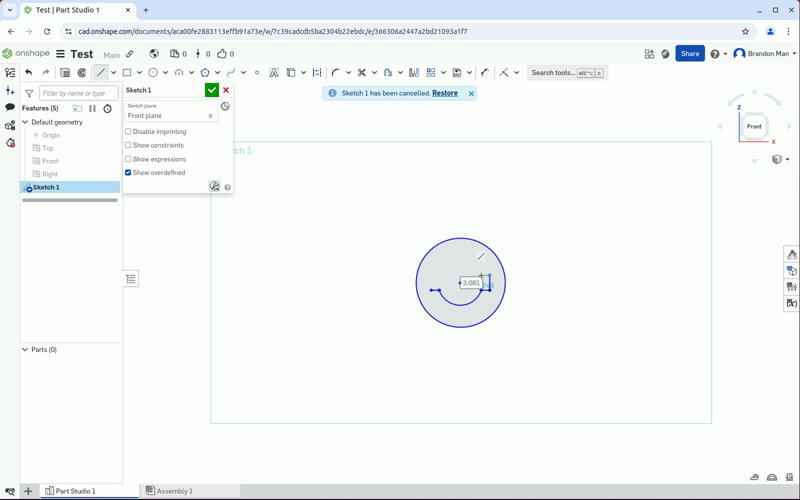
key(esc)
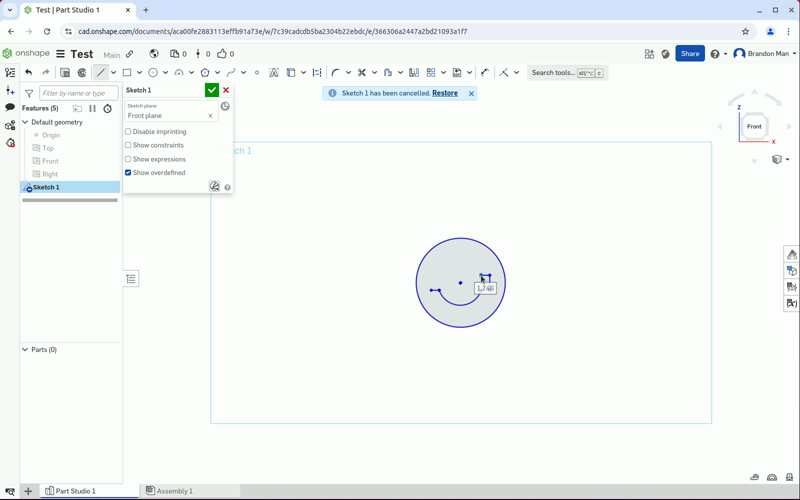
key(a)
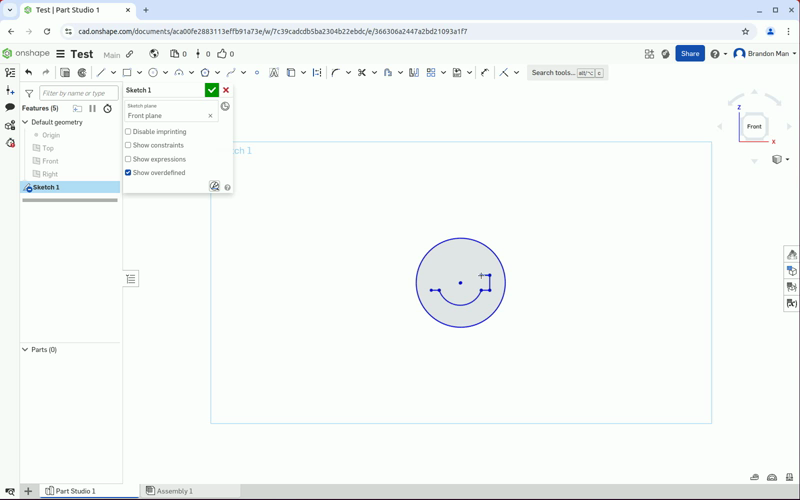
mouse_move(481, 275)
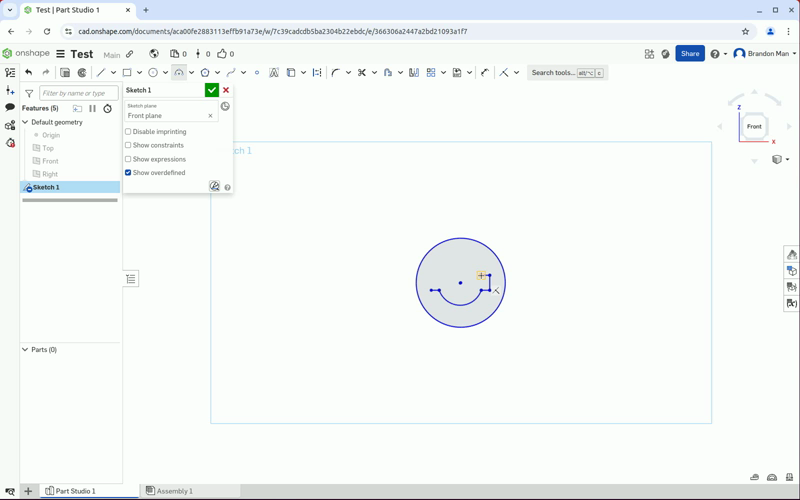
click(481, 275)
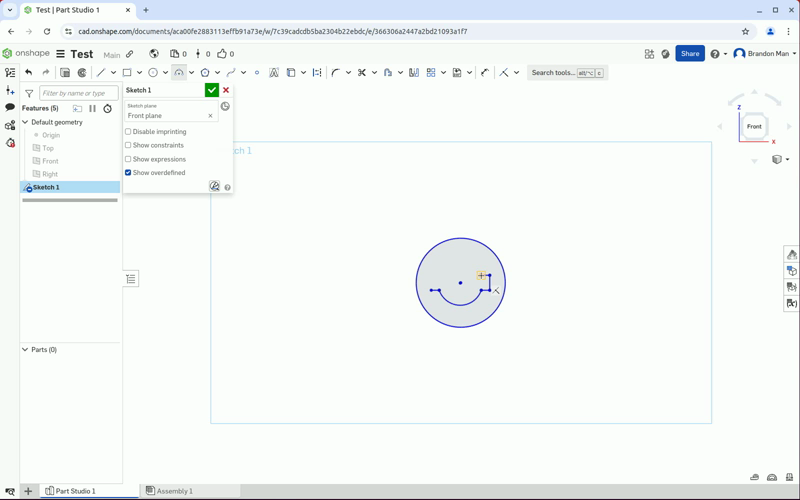
key_down(shift)
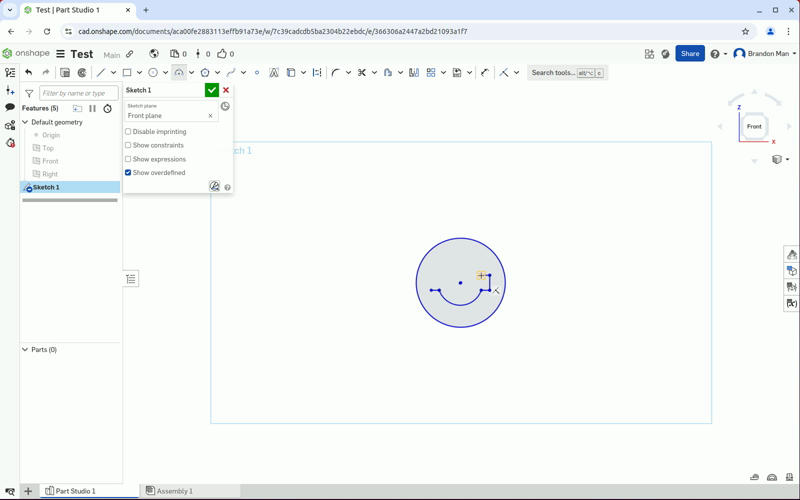
mouse_move(439, 275)
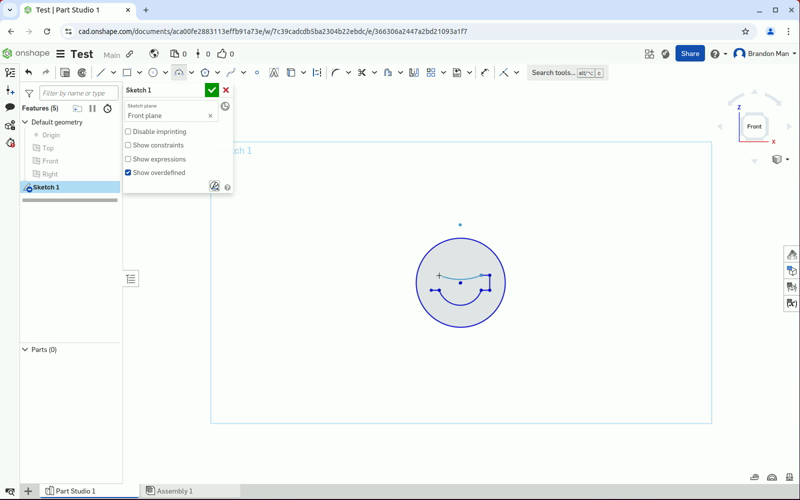
click(439, 275)
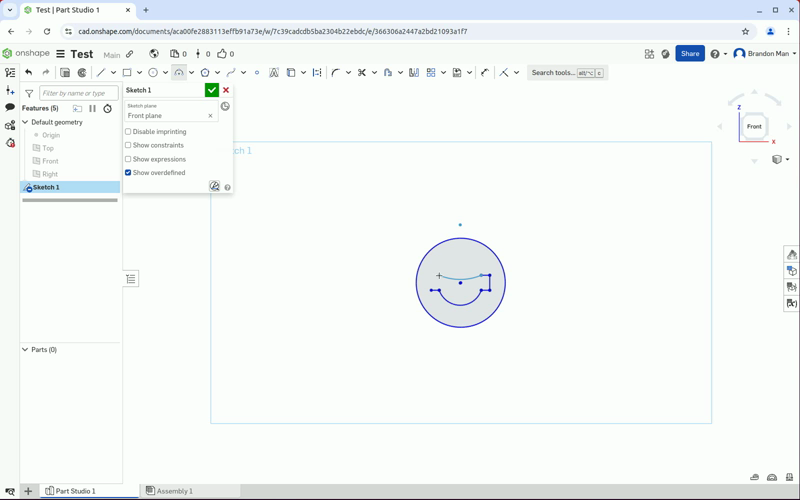
mouse_move(460, 260)
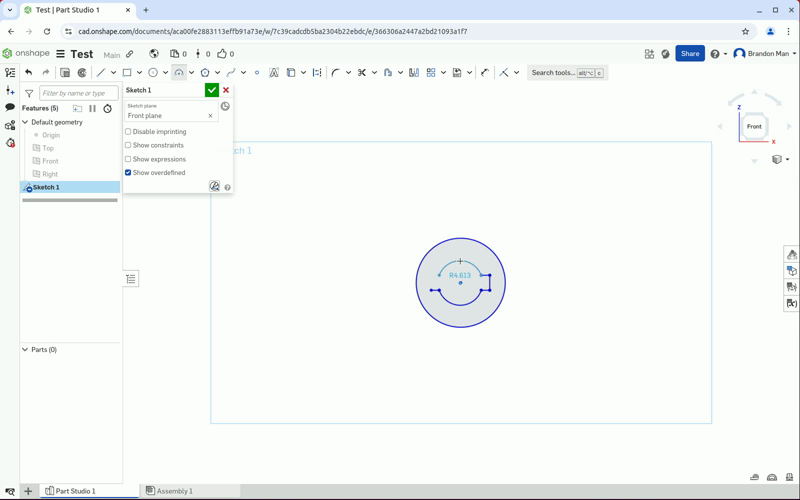
click(460, 260)
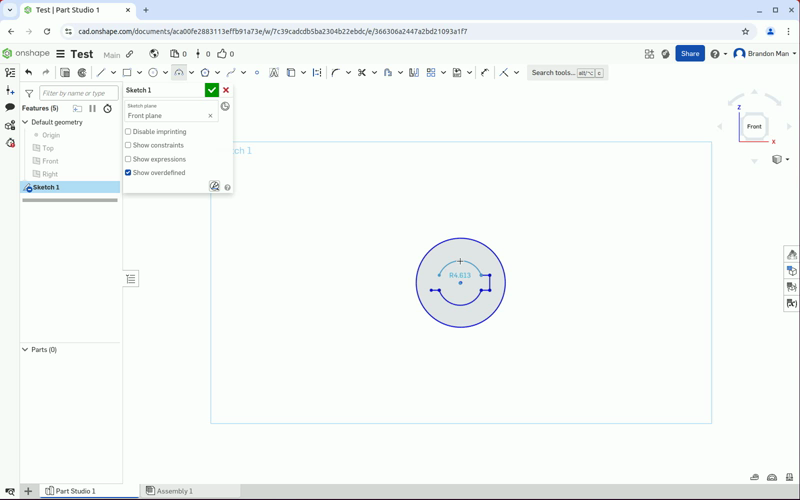
key_up(shift)
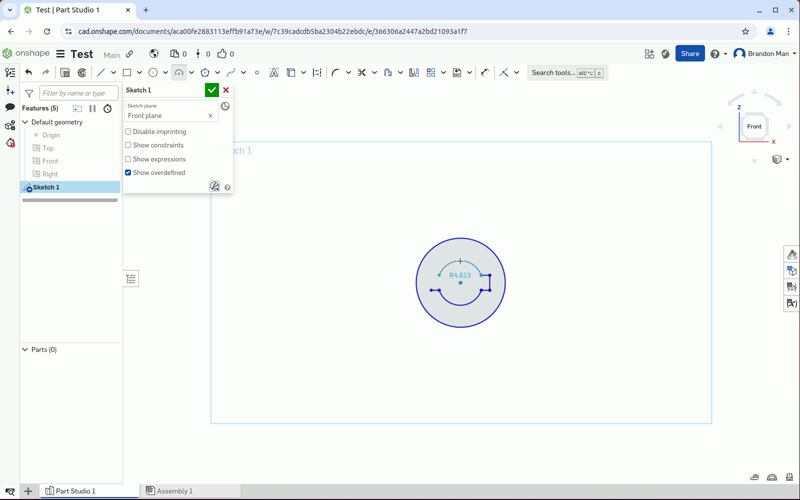
key(esc)
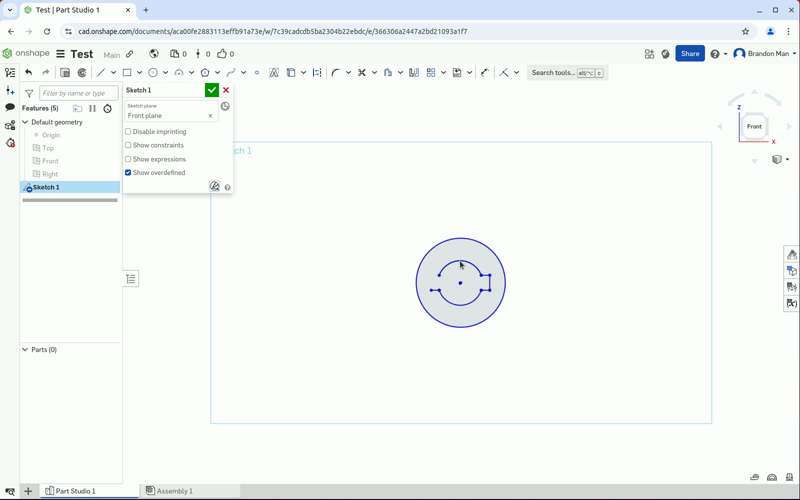
key(l)
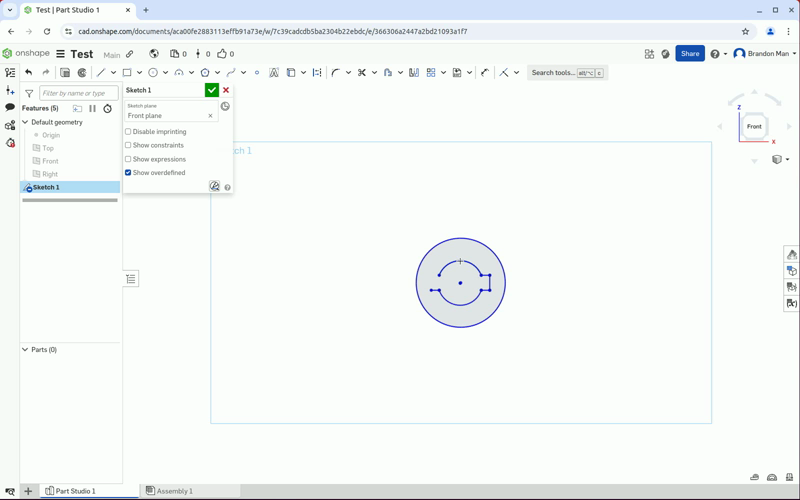
mouse_move(439, 275)
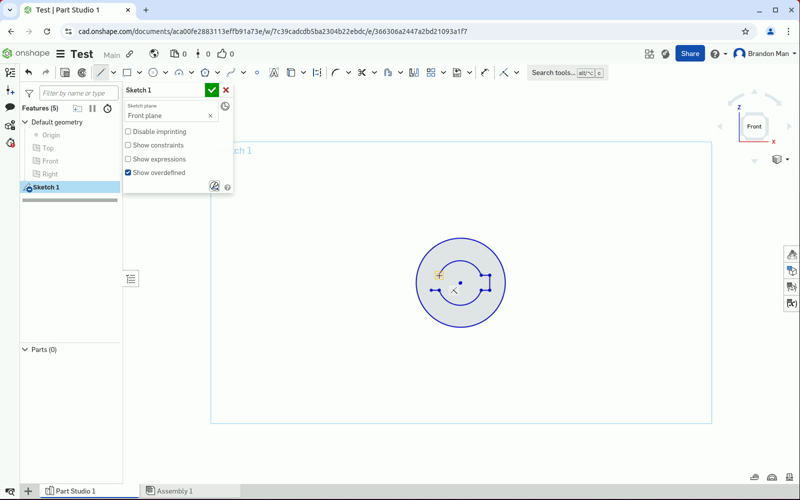
click(439, 275)
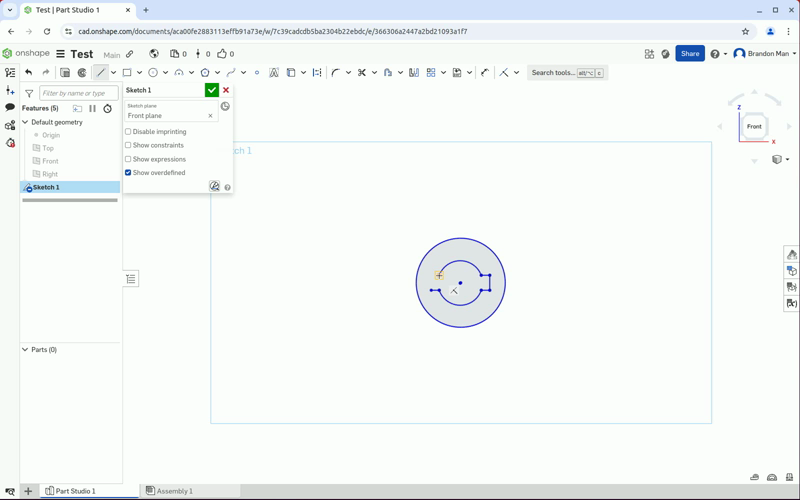
key_down(shift)
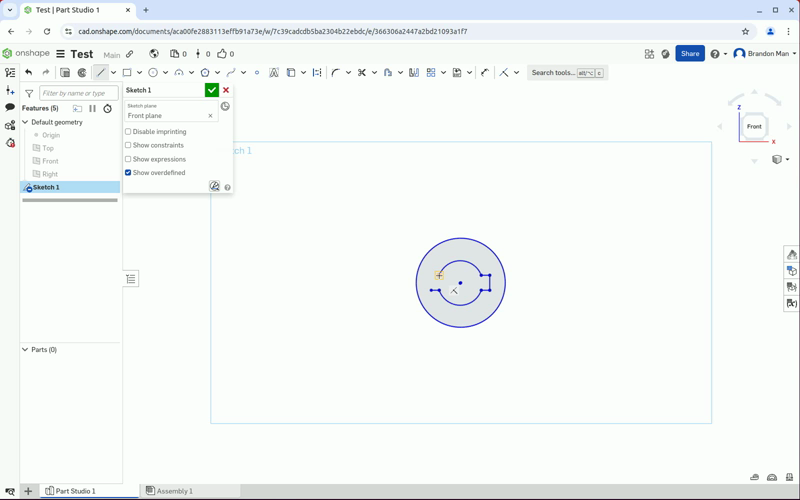
mouse_move(469, 275)
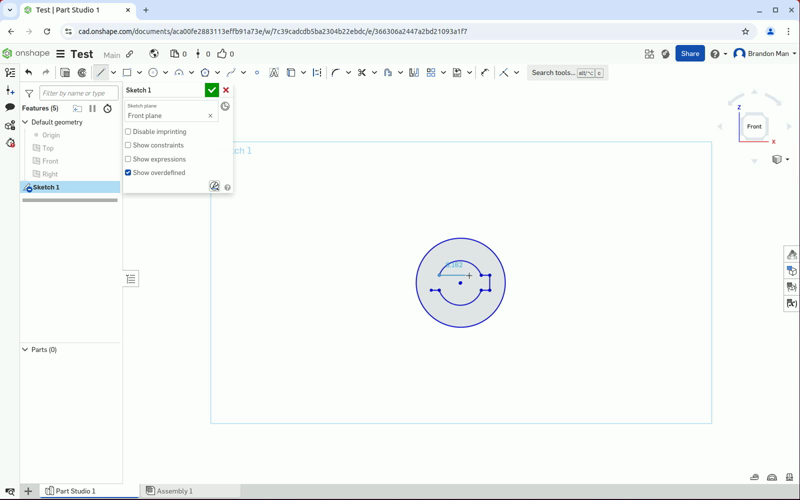
mouse_move(431, 275)
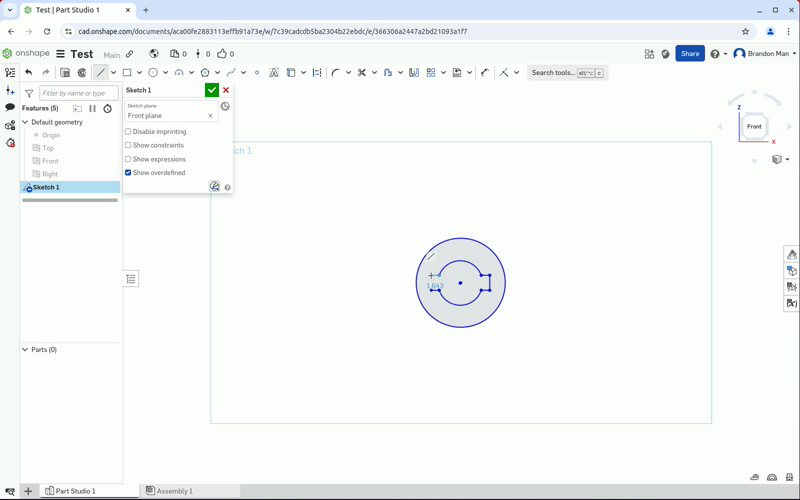
click(431, 275)
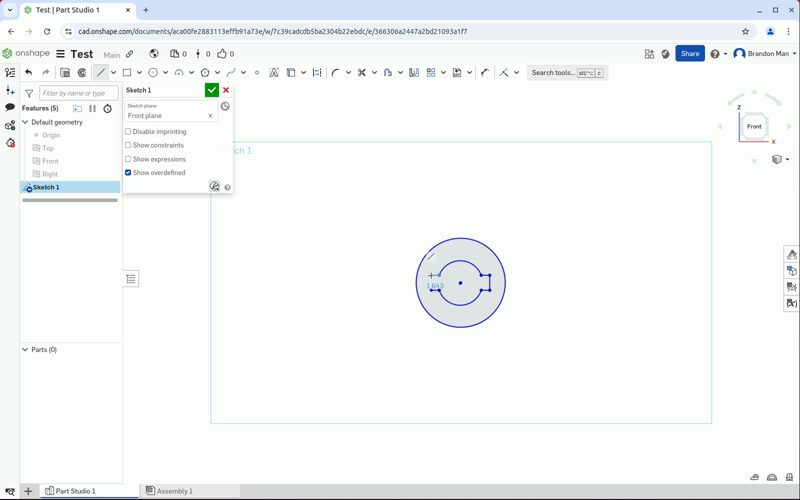
key_up(shift)
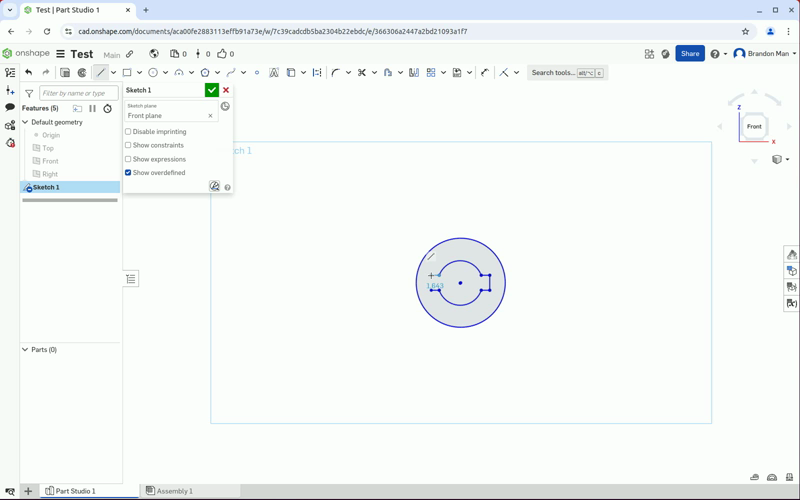
mouse_move(461, 275)
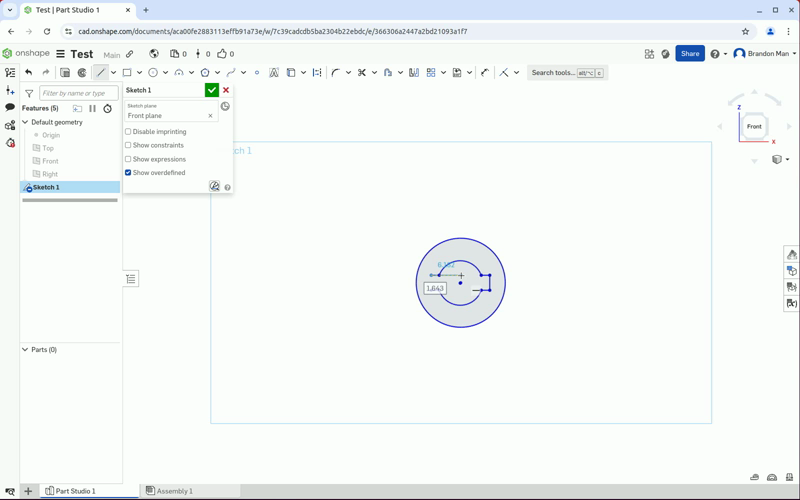
key_down(shift)
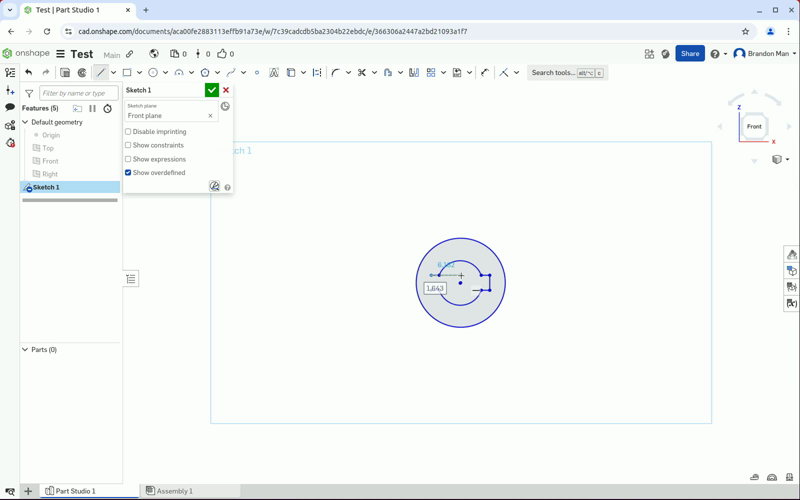
mouse_move(431, 290)
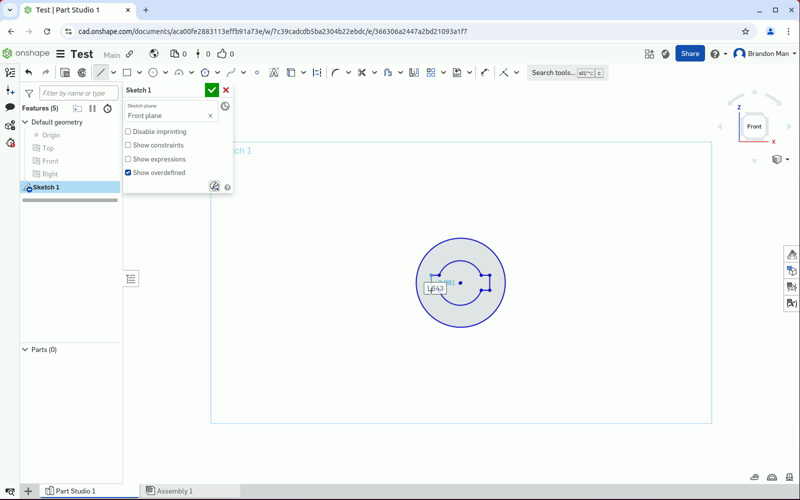
key_up(shift)
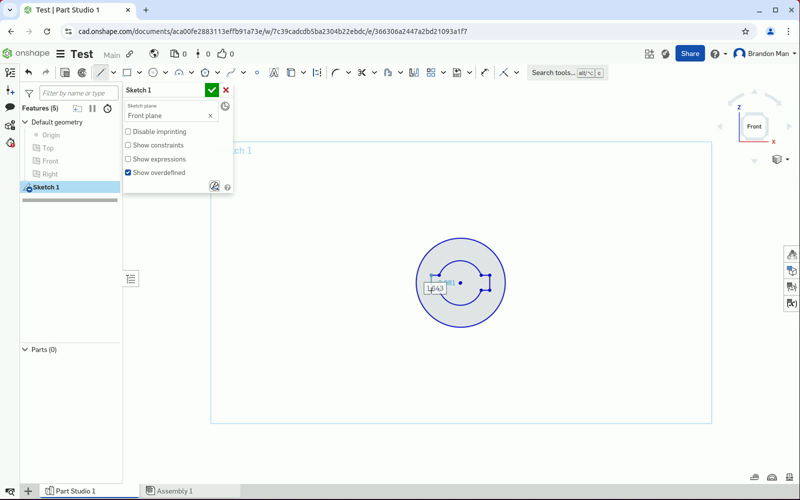
click(431, 290)
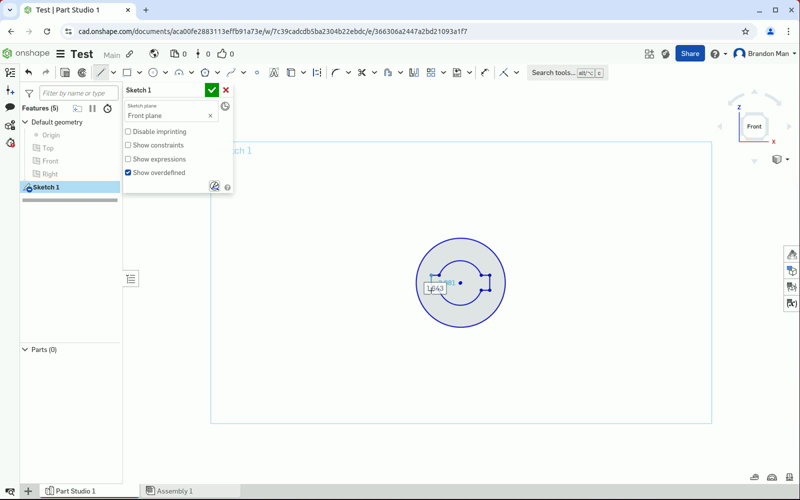
key(esc)
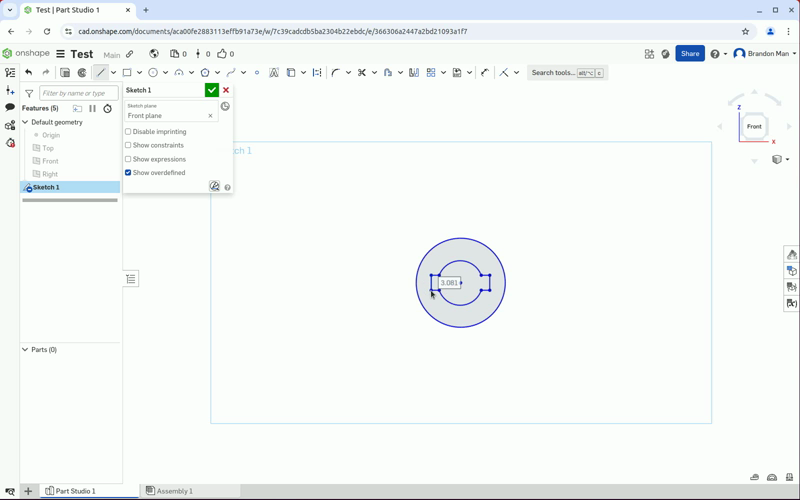
mouse_move(432, 296)
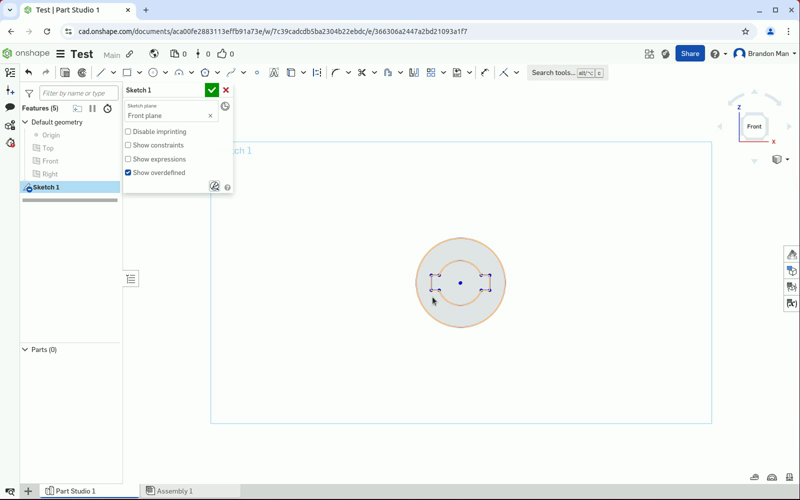
click(432, 296)
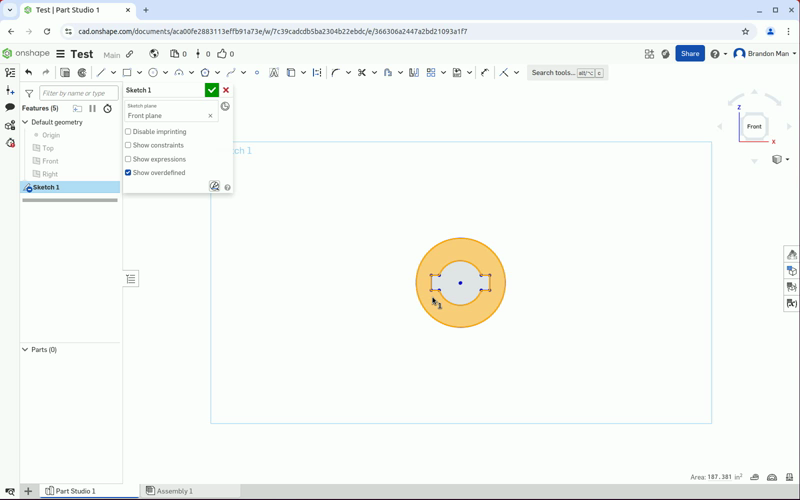
mouse_move(73, 352)
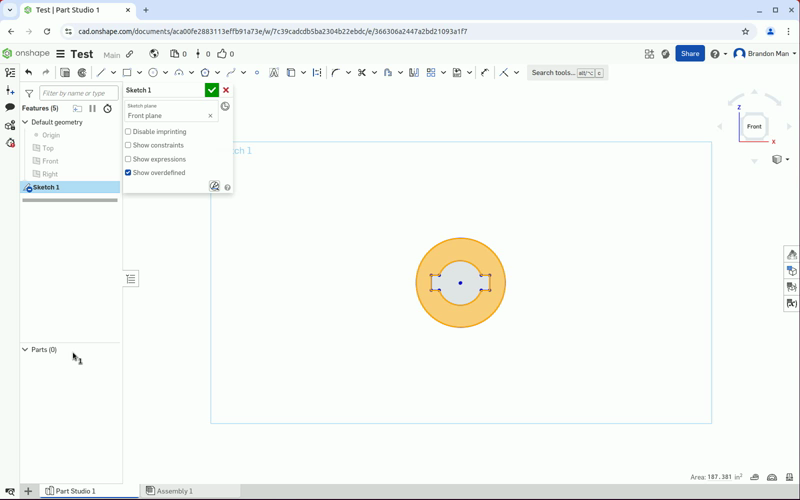
key(shift+y)
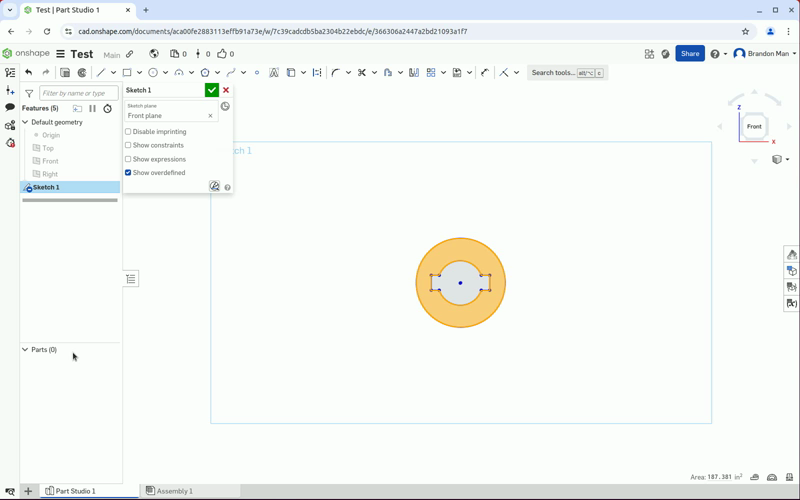
key(shift+e)
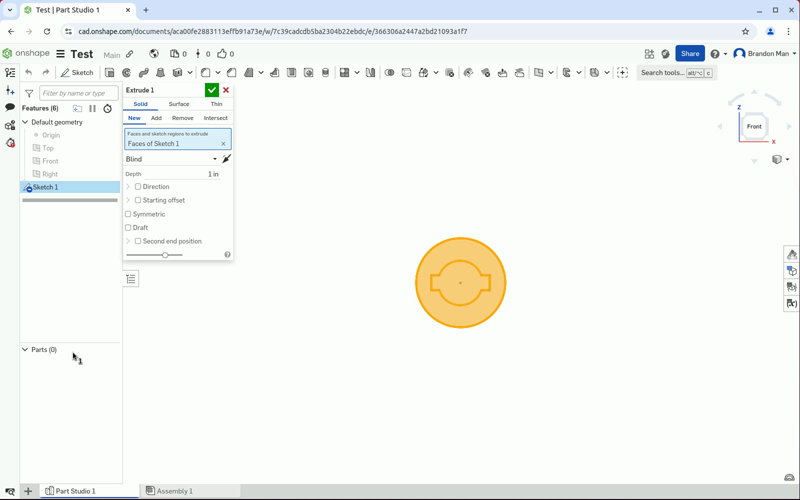
mouse_move(143, 106)
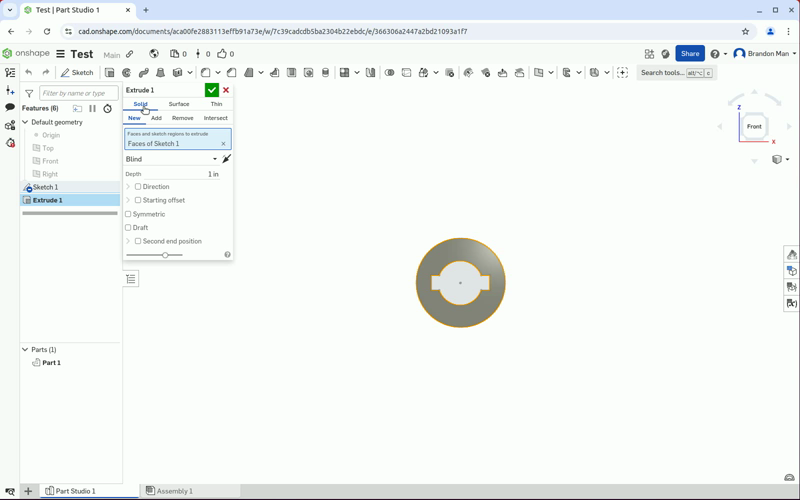
click(143, 106)
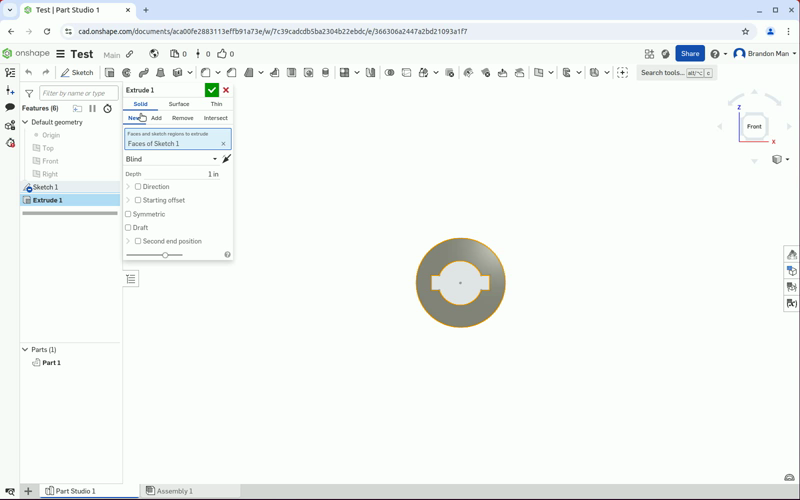
mouse_move(137, 120)
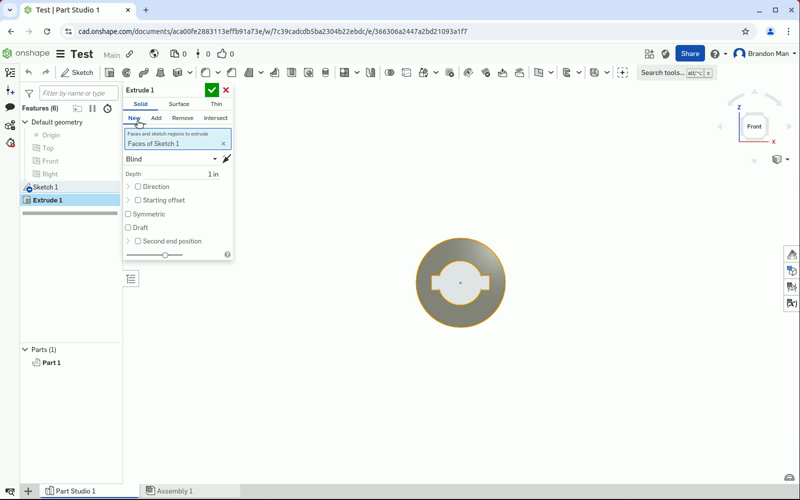
click(137, 120)
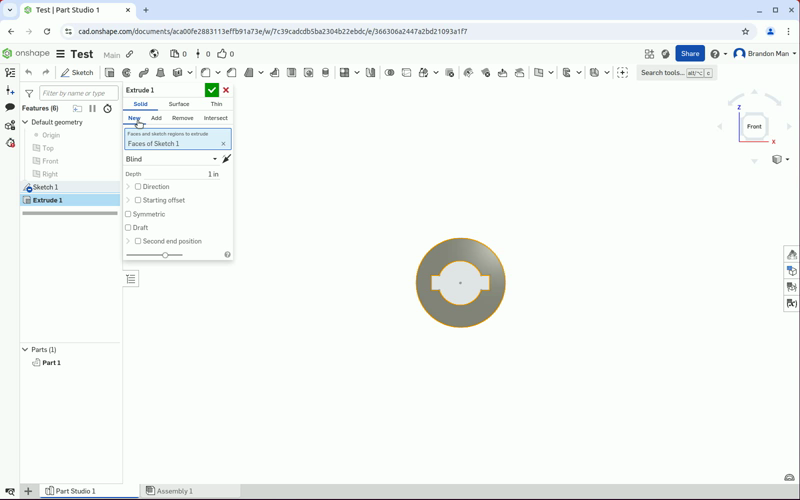
key(tab, 4)
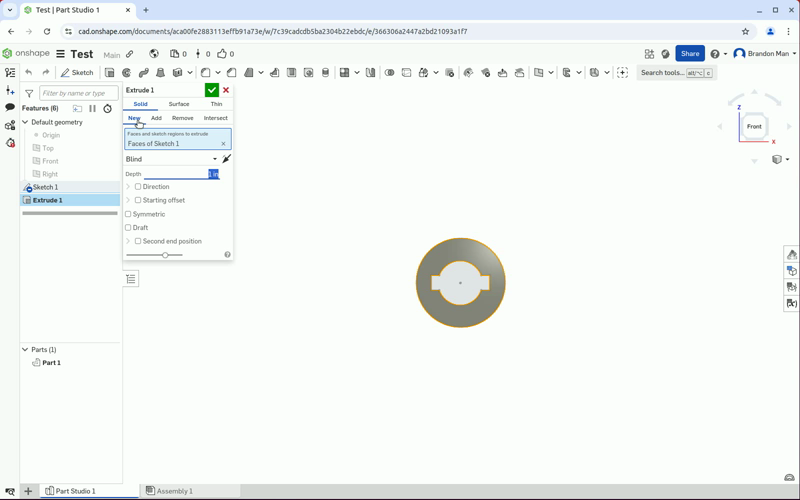
text(7.943)
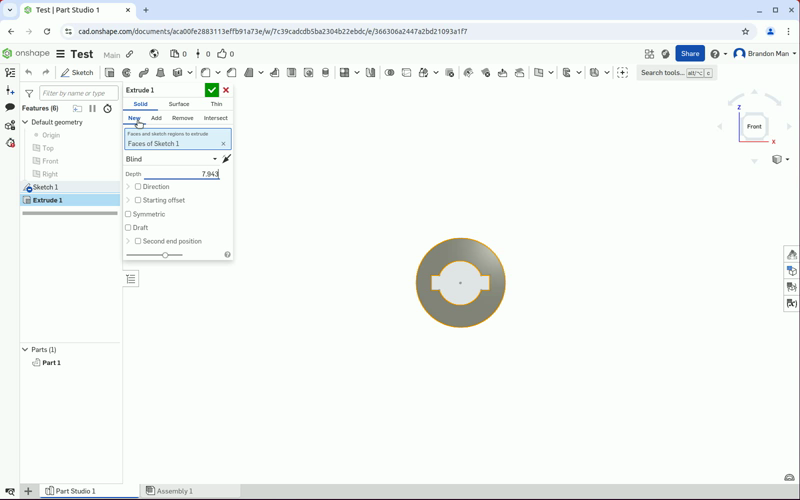
key(enter)
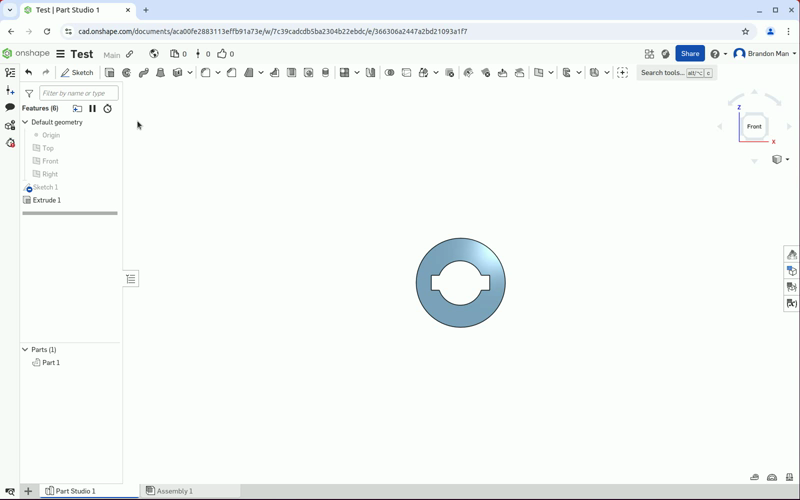
key(shift+h)
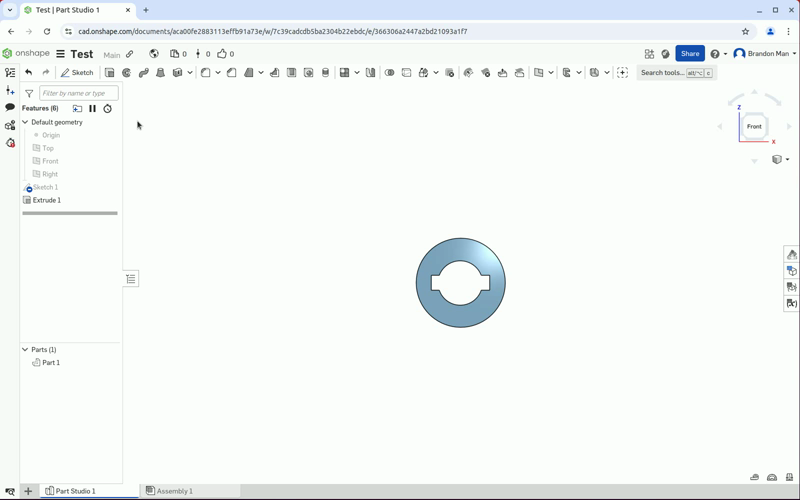
key(shift+h)
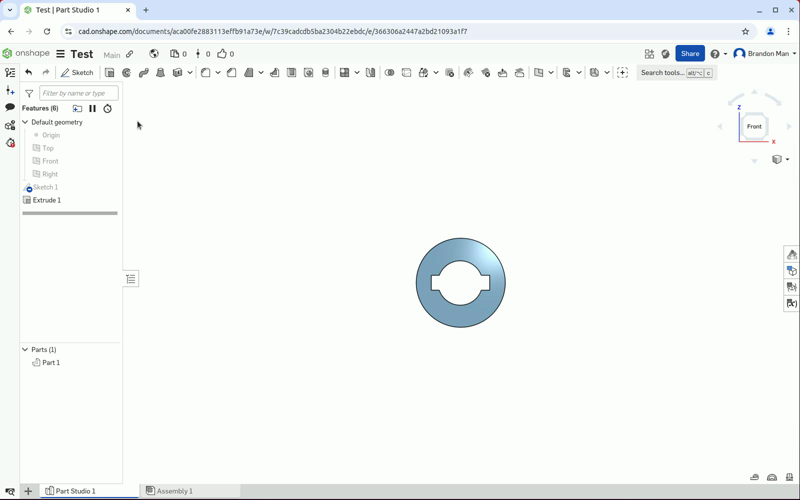
mouse_move(73, 189)
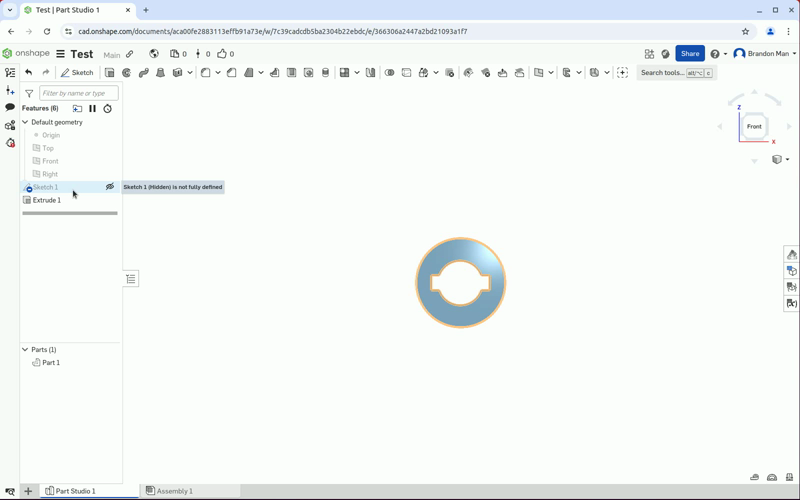
click(73, 189)
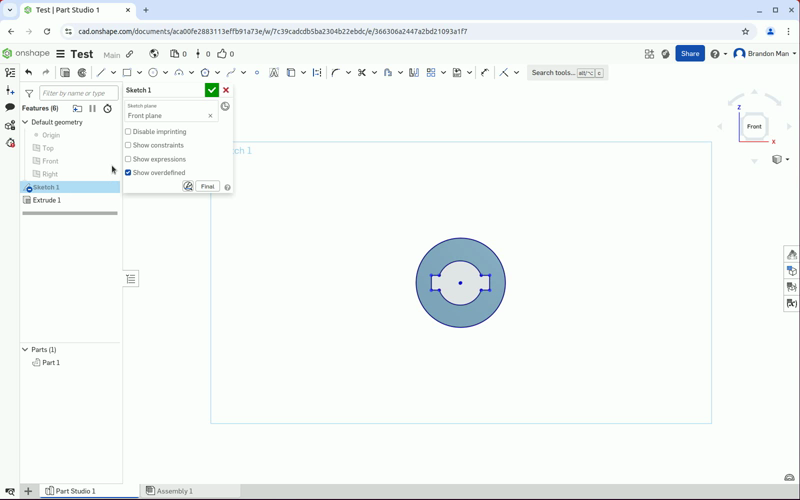
mouse_move(229, 92)
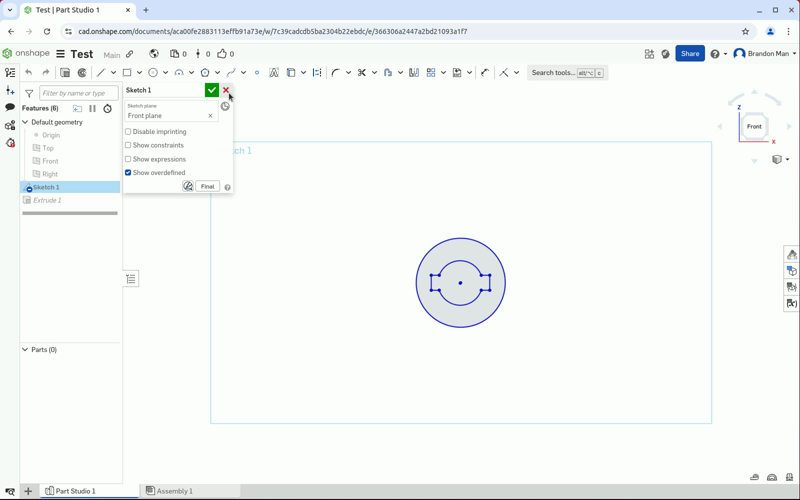
click(229, 92)
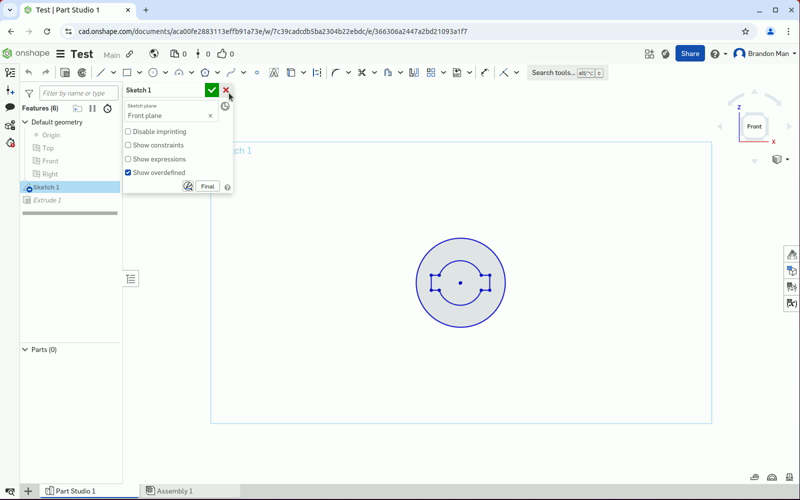
key(shift+s)
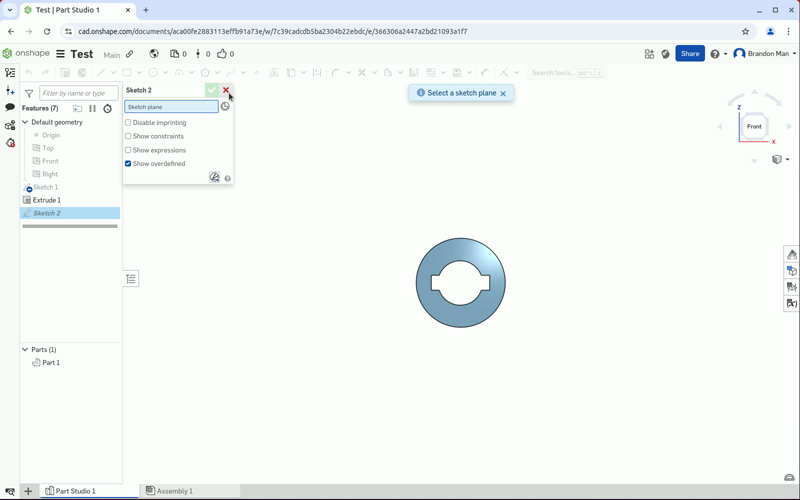
mouse_move(73, 163)
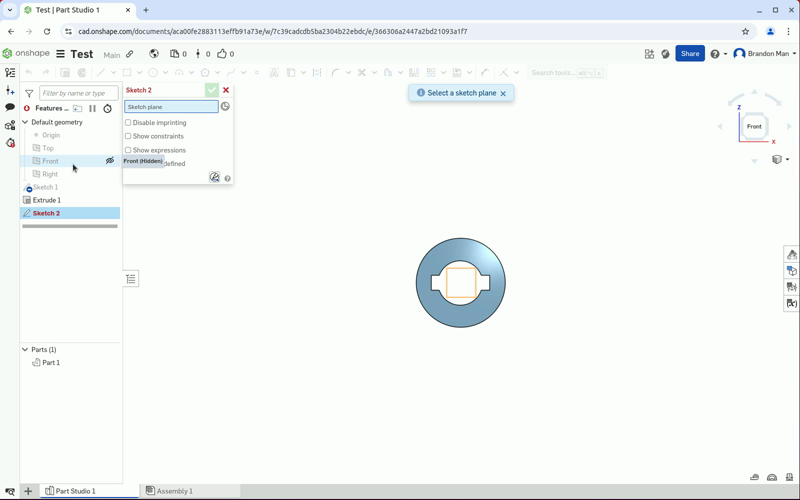
click(73, 163)
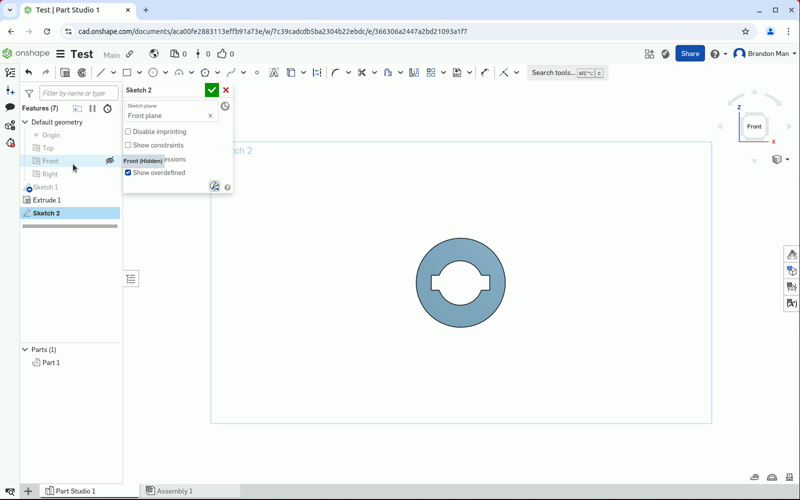
mouse_move(73, 352)
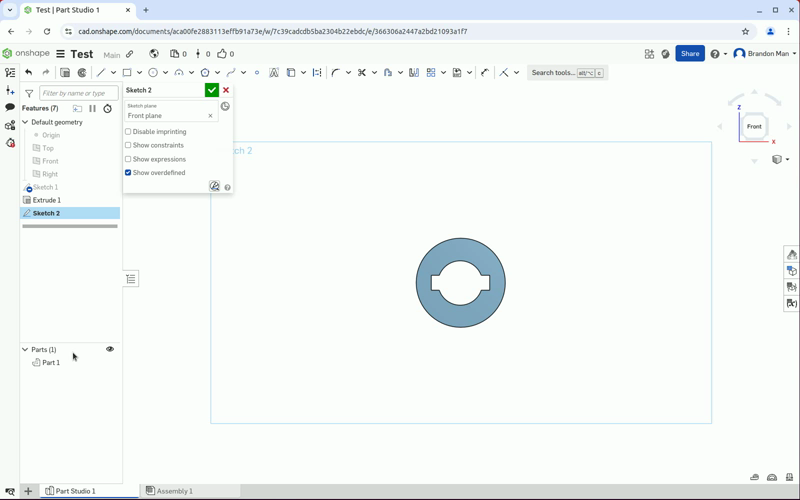
key(y)
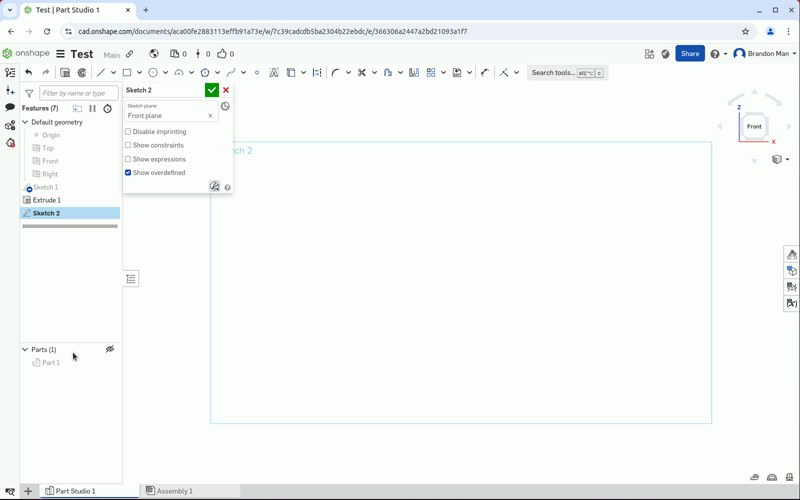
key(l)
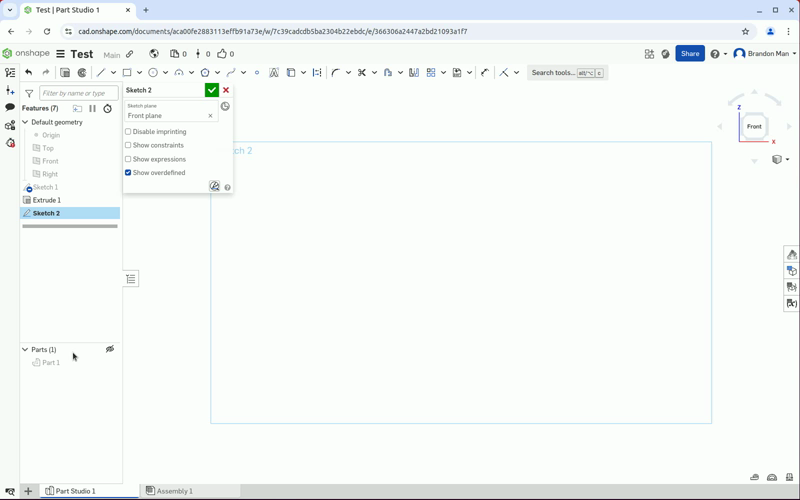
key_down(shift)
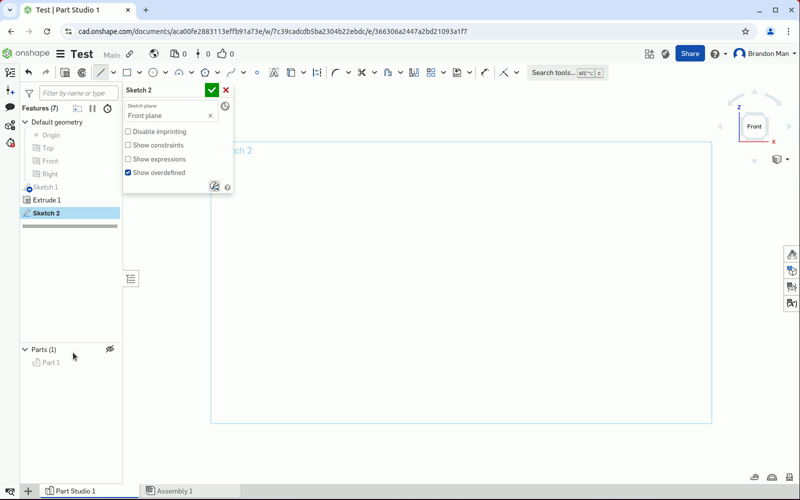
mouse_move(468, 326)
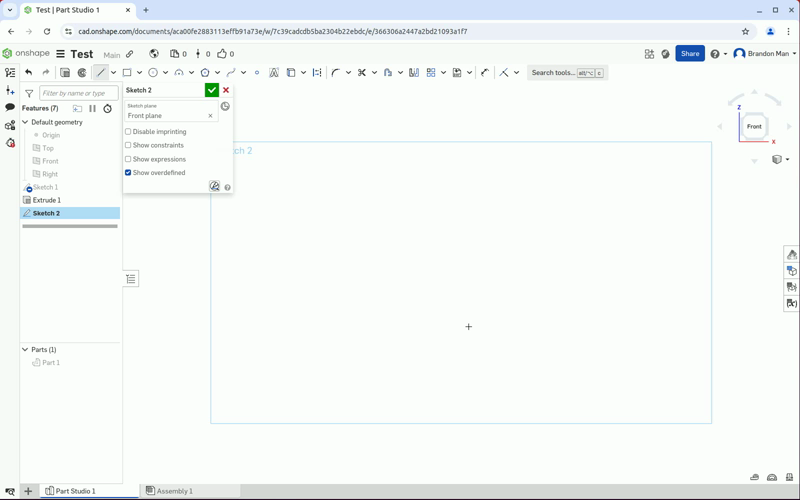
click(468, 326)
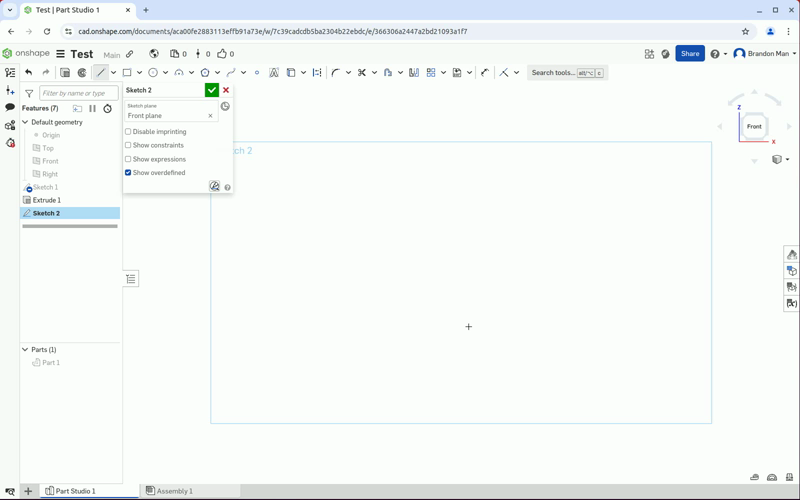
key_up(shift)
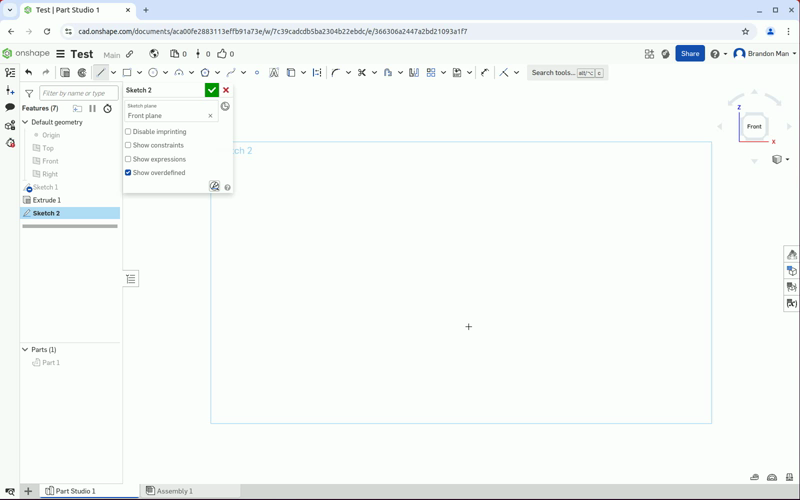
key_down(shift)
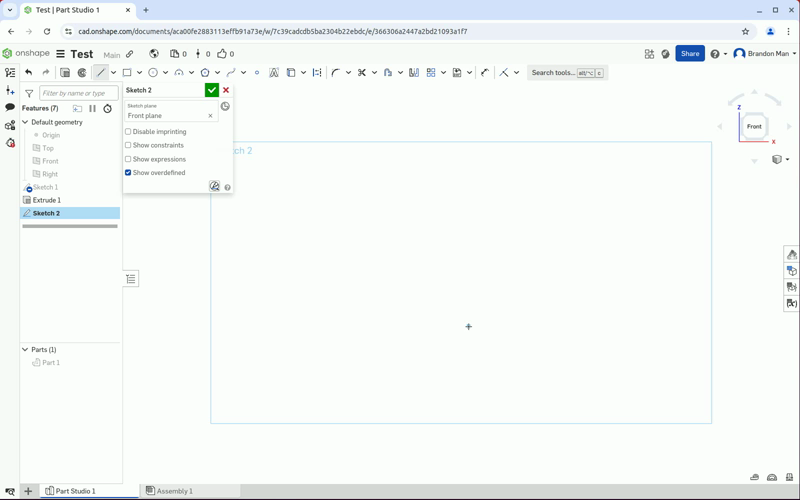
mouse_move(542, 312)
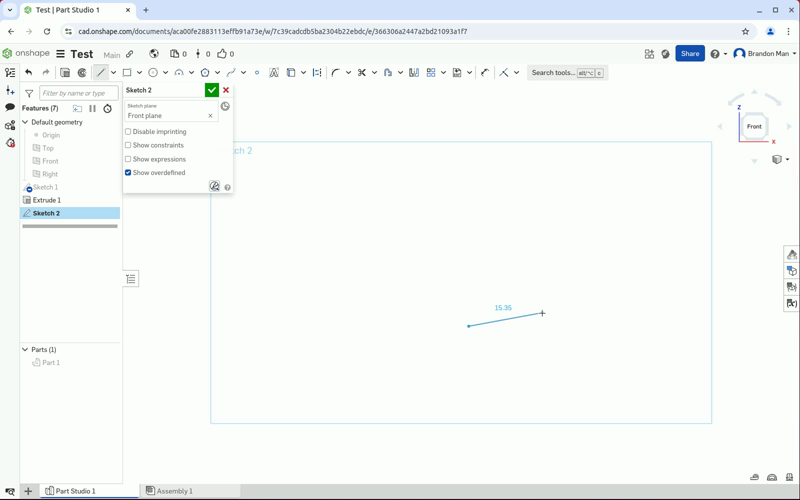
click(542, 312)
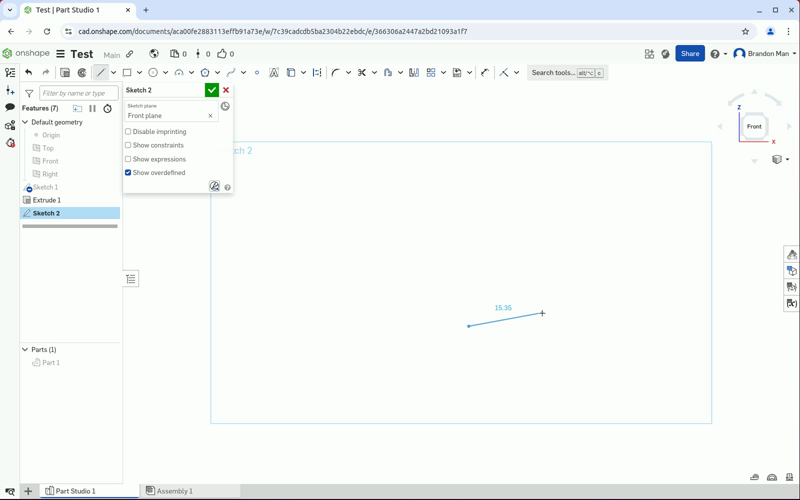
key_up(shift)
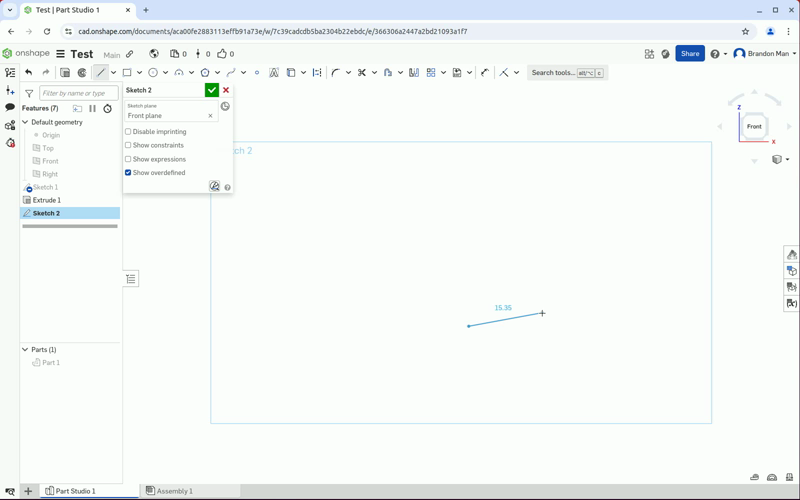
key(esc)
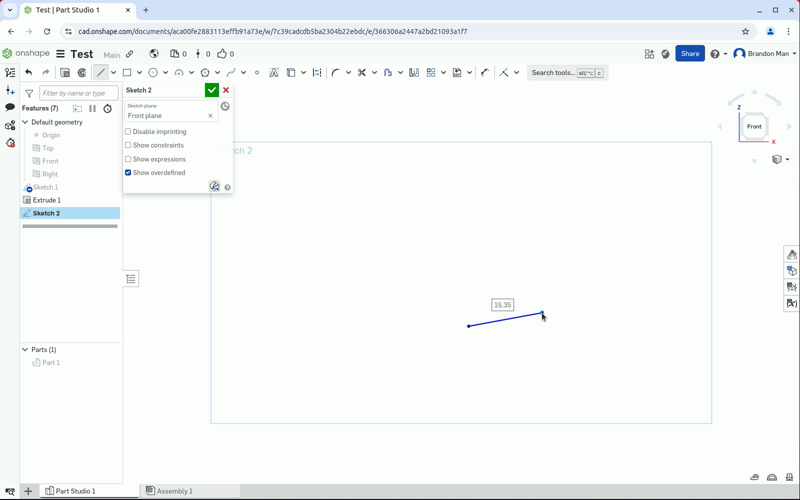
key(a)
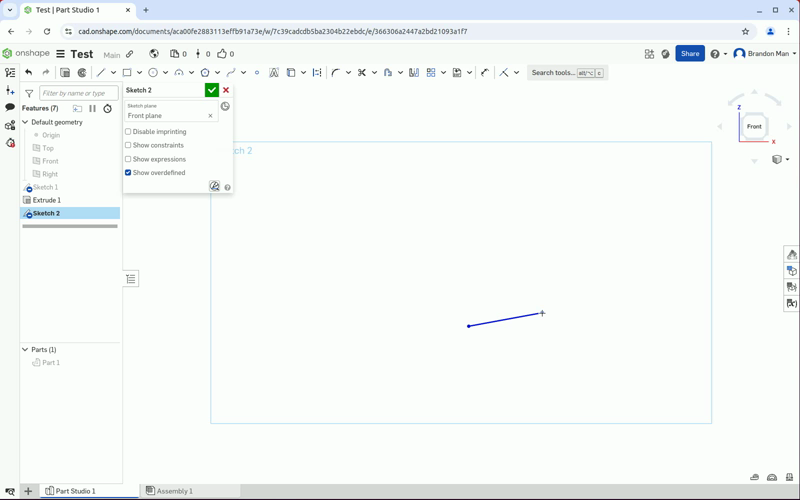
mouse_move(542, 312)
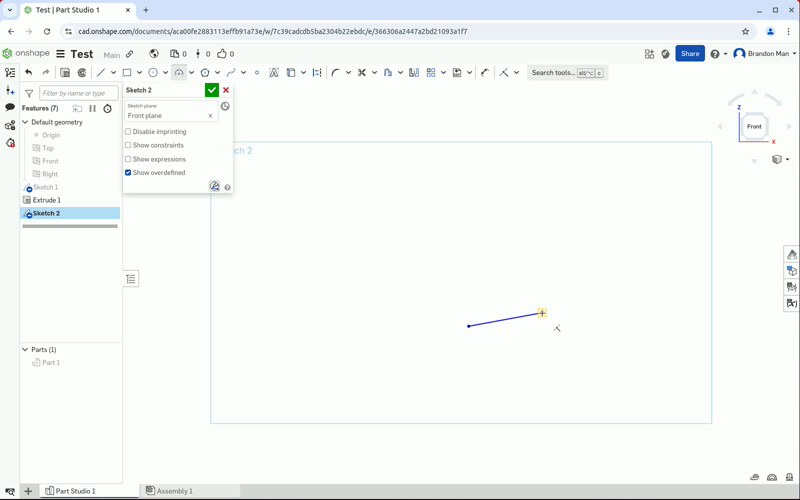
click(542, 312)
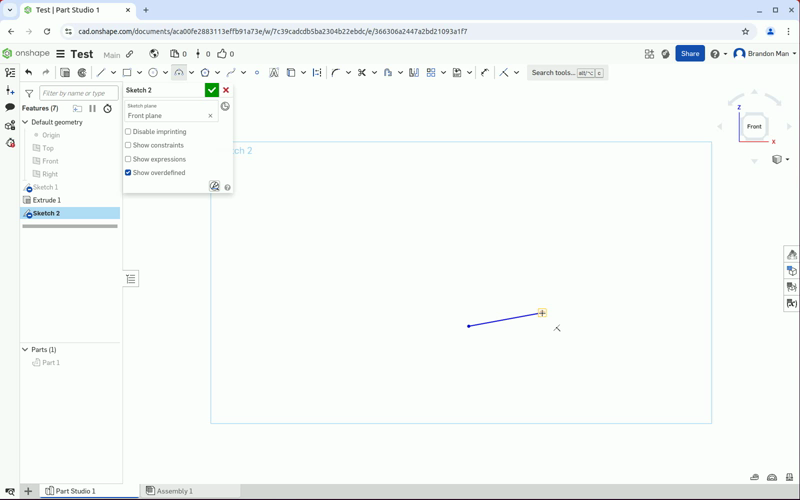
key_down(shift)
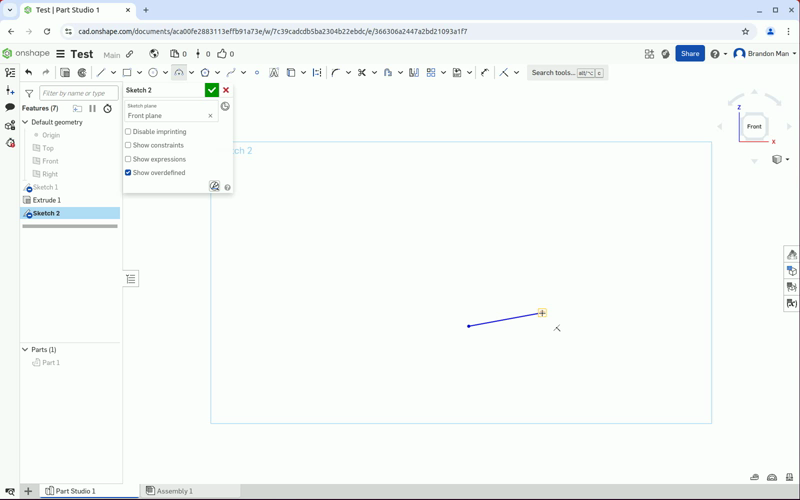
mouse_move(542, 253)
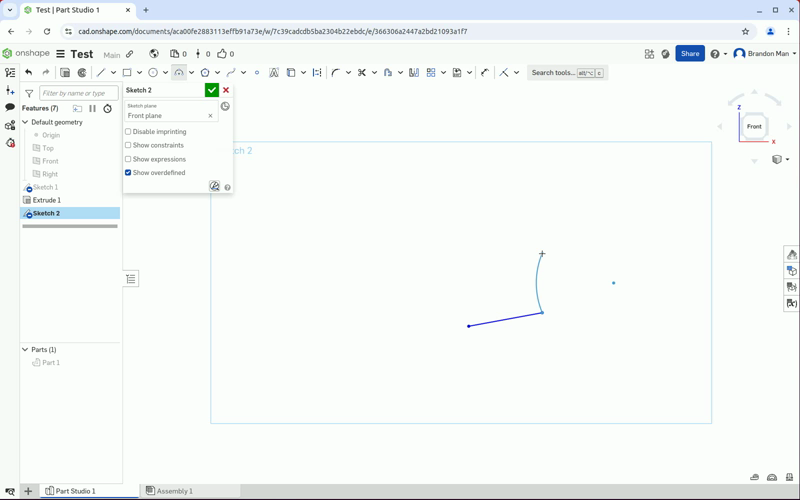
click(542, 253)
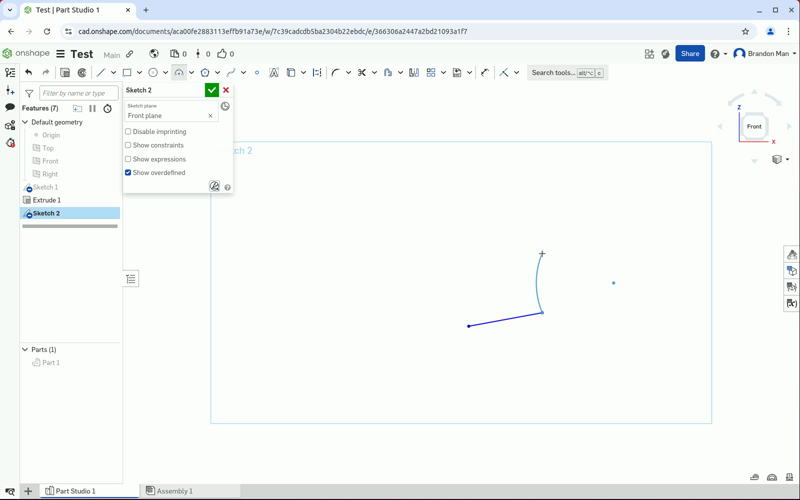
mouse_move(514, 282)
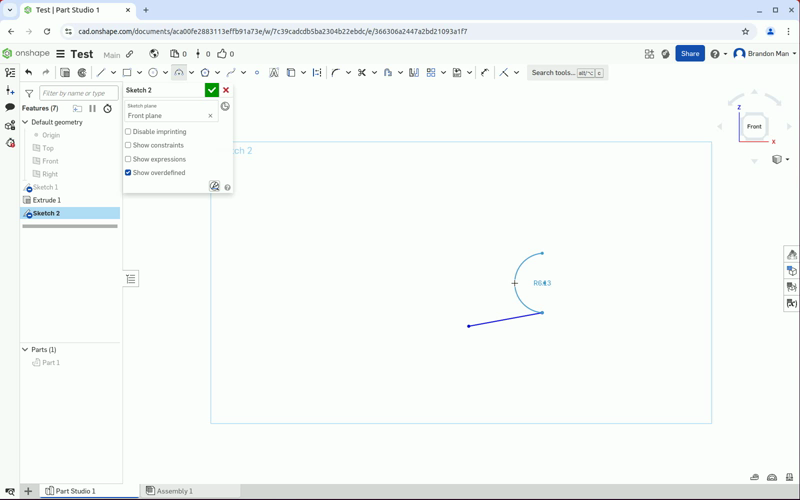
click(514, 282)
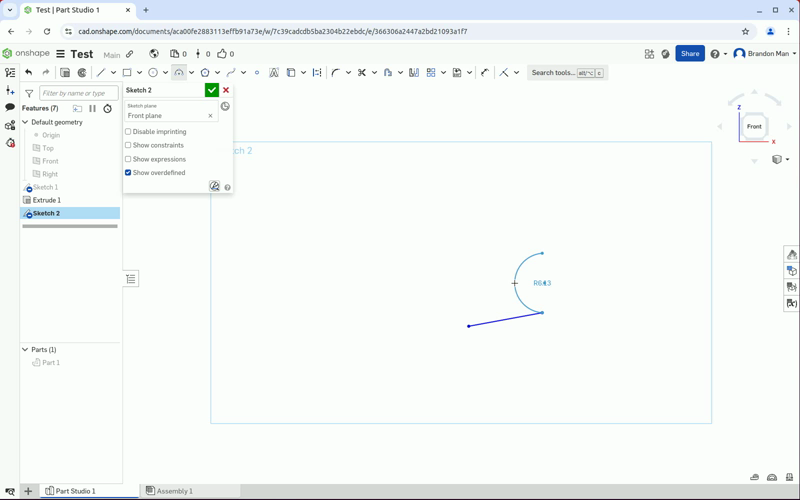
key_up(shift)
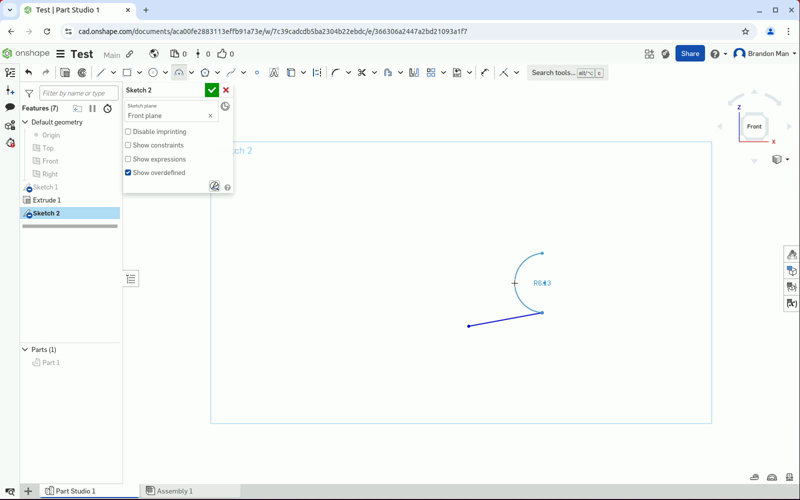
key(esc)
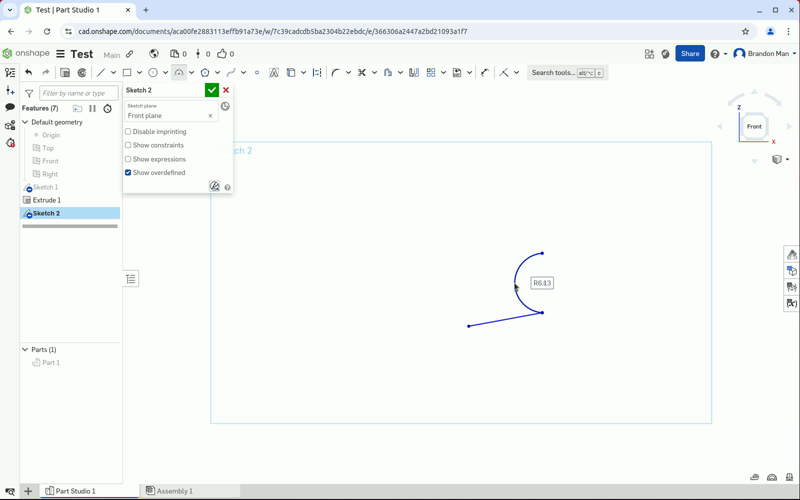
key(l)
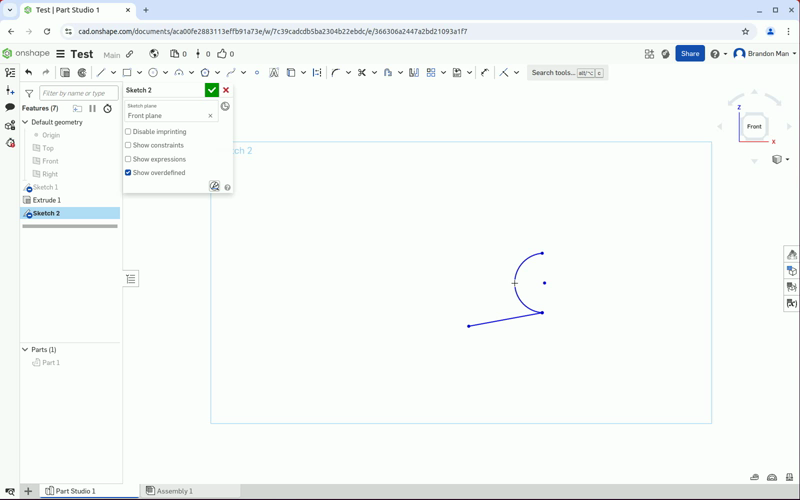
mouse_move(542, 253)
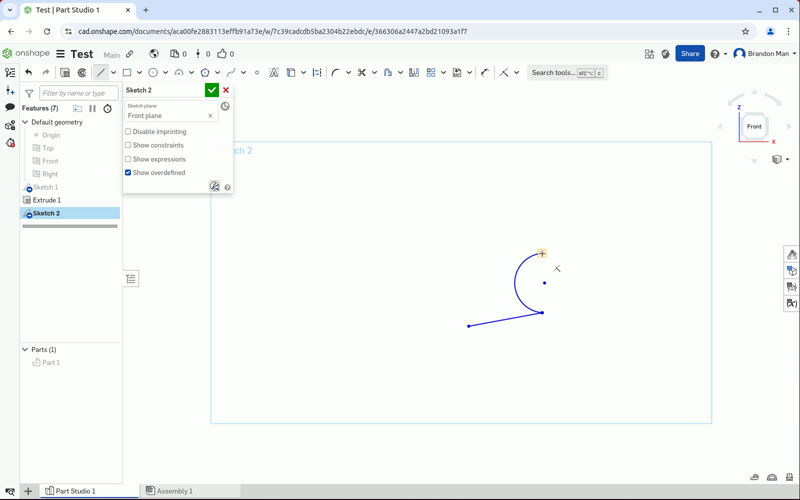
click(542, 253)
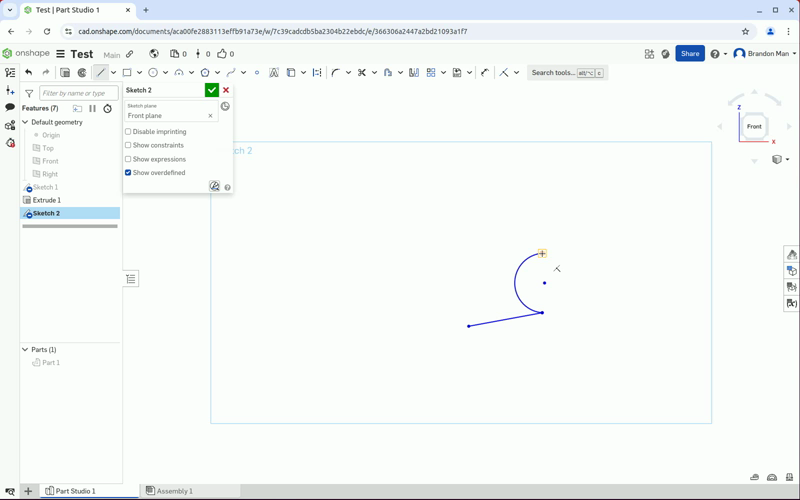
key_down(shift)
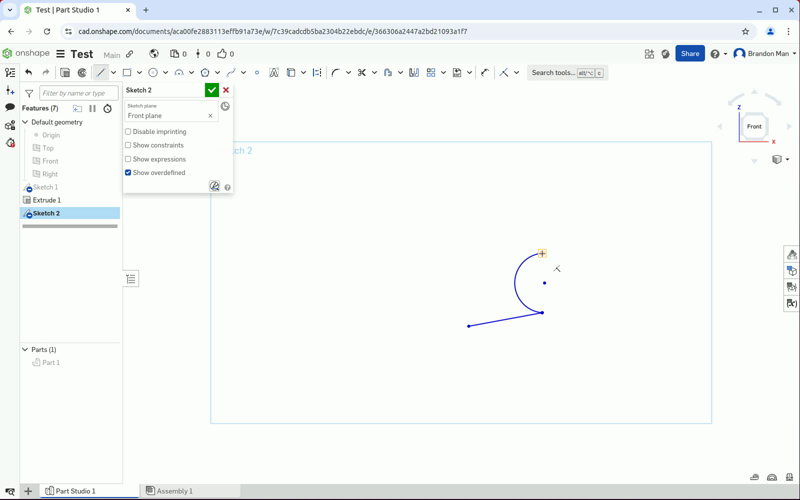
mouse_move(468, 239)
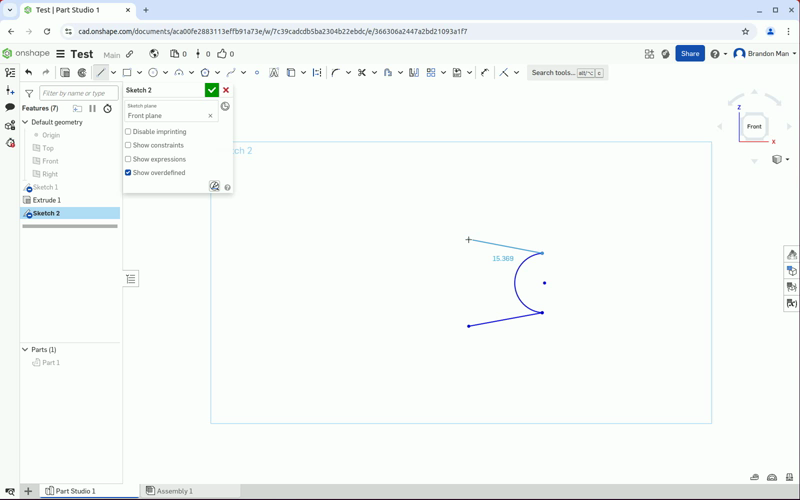
click(468, 239)
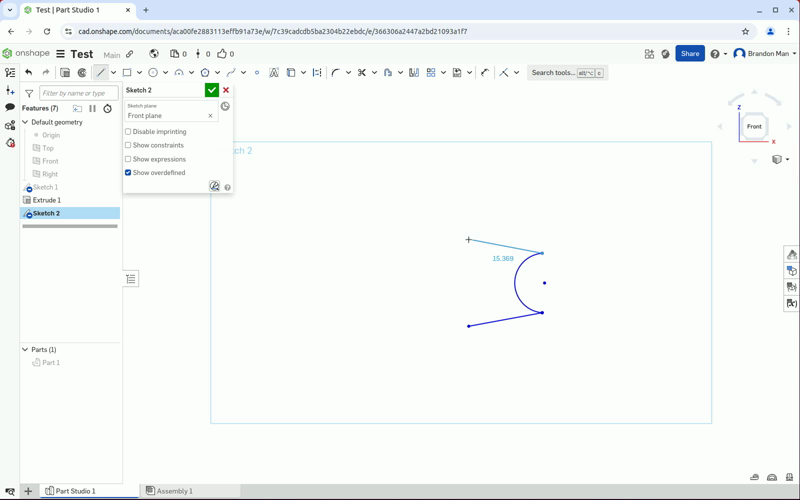
key_up(shift)
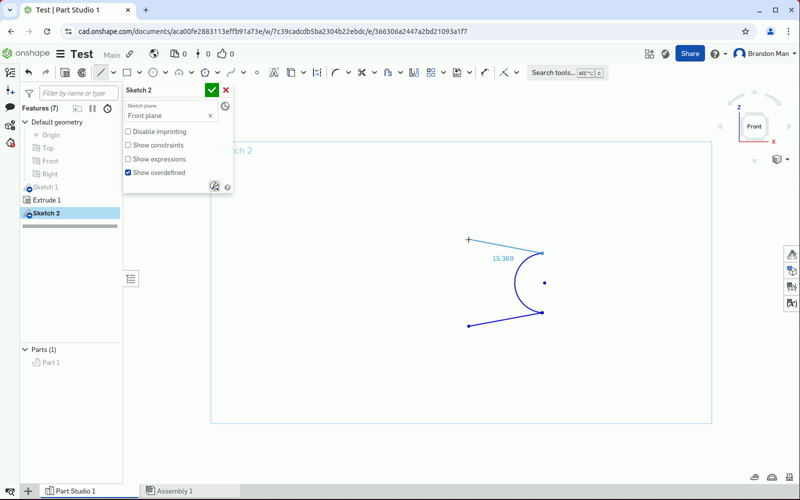
key(esc)
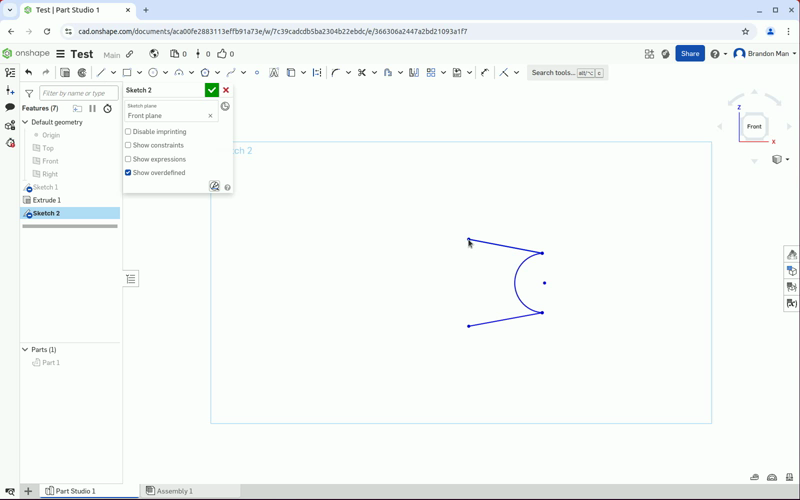
key(a)
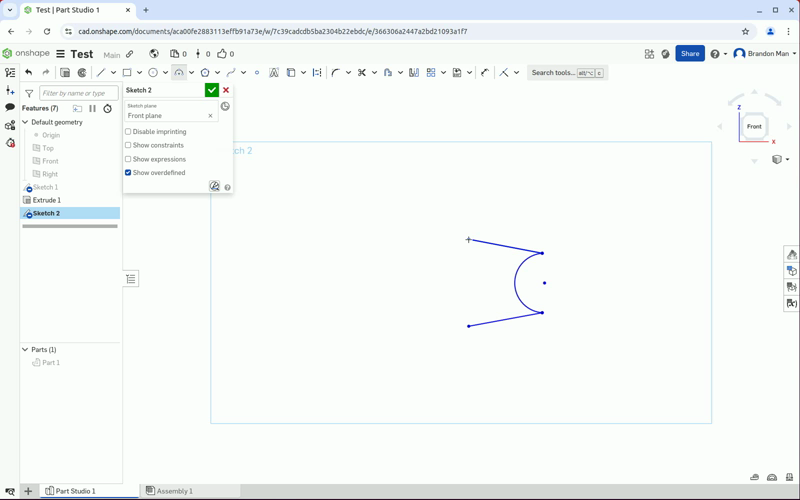
mouse_move(468, 239)
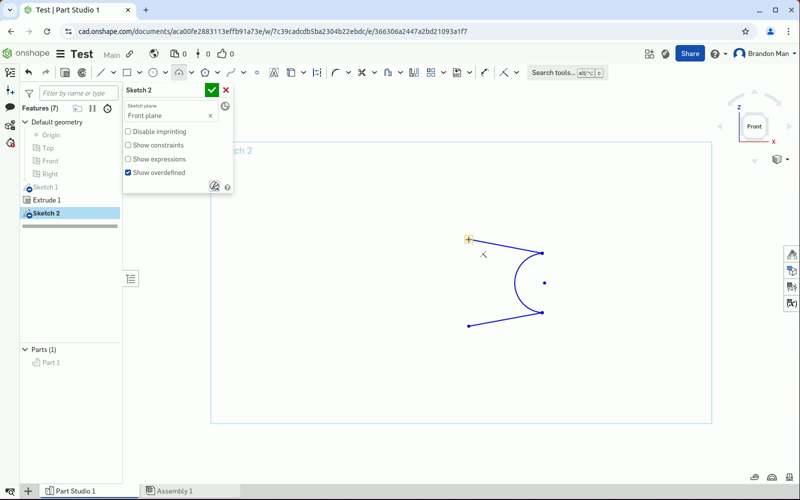
click(468, 239)
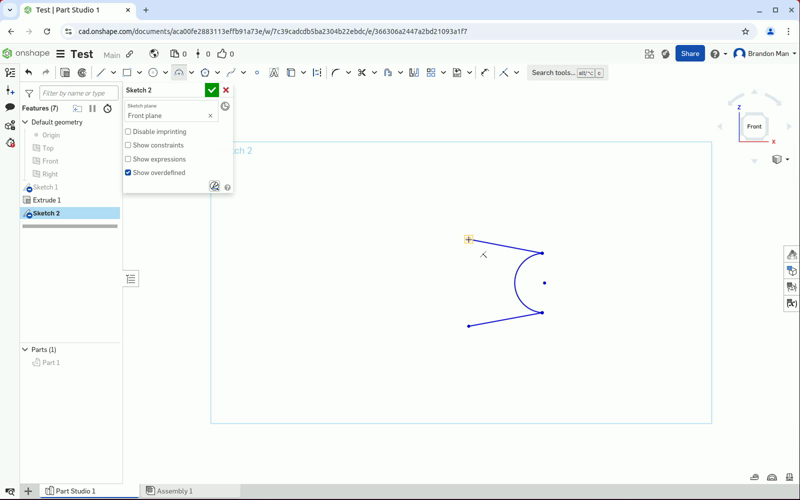
mouse_move(468, 326)
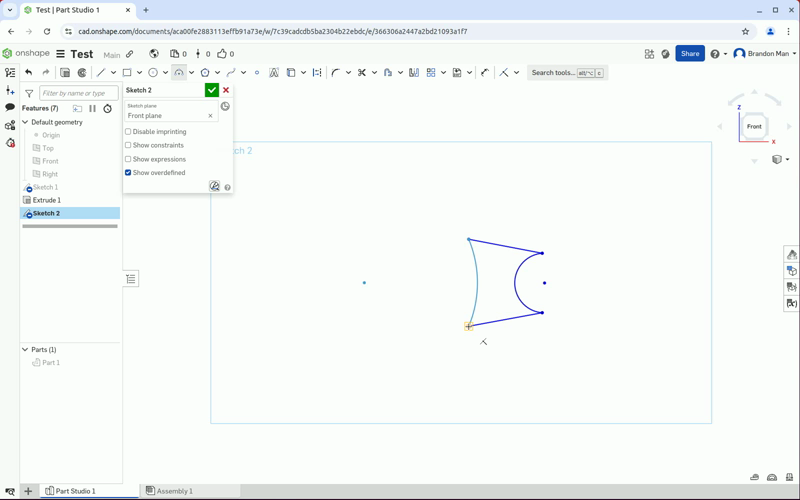
click(468, 326)
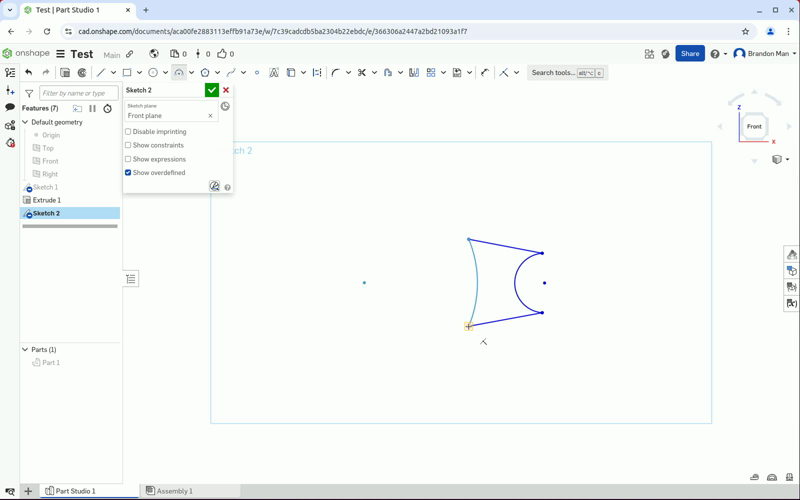
key_down(shift)
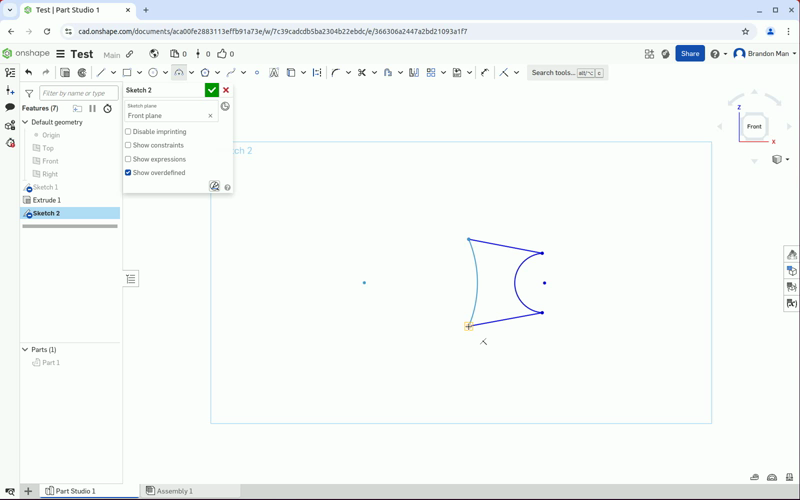
mouse_move(505, 282)
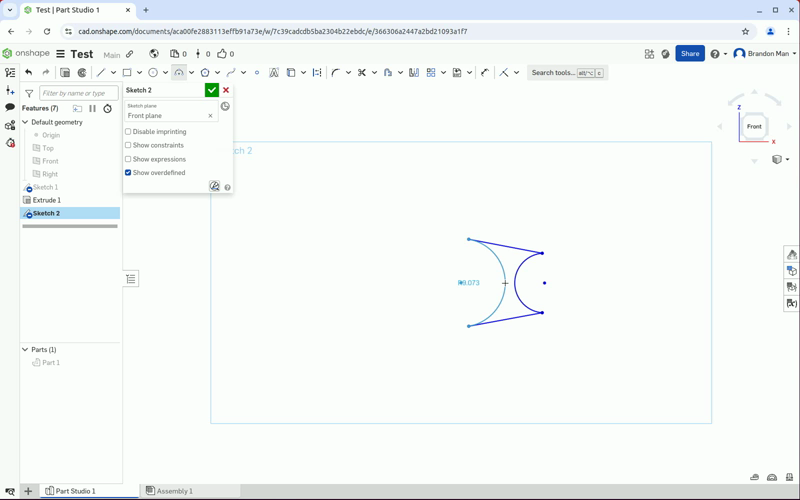
click(505, 282)
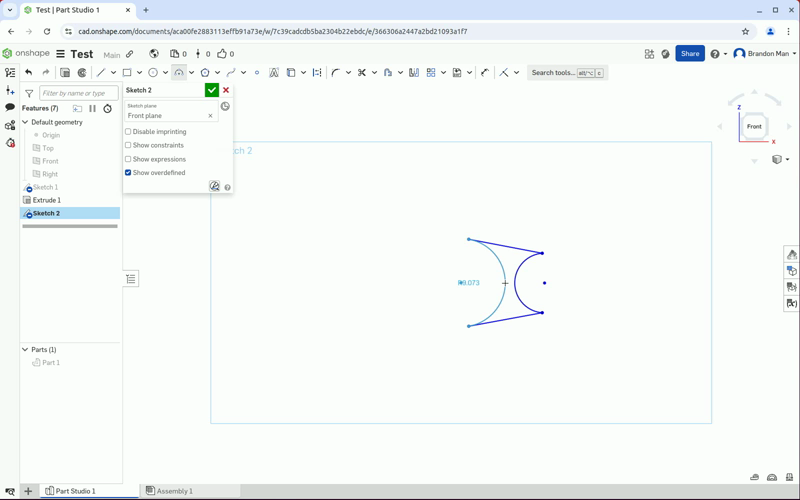
key_up(shift)
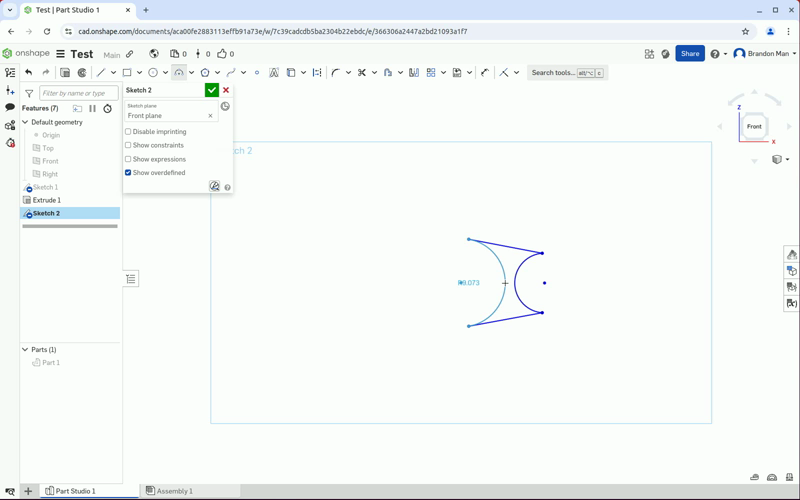
key(esc)
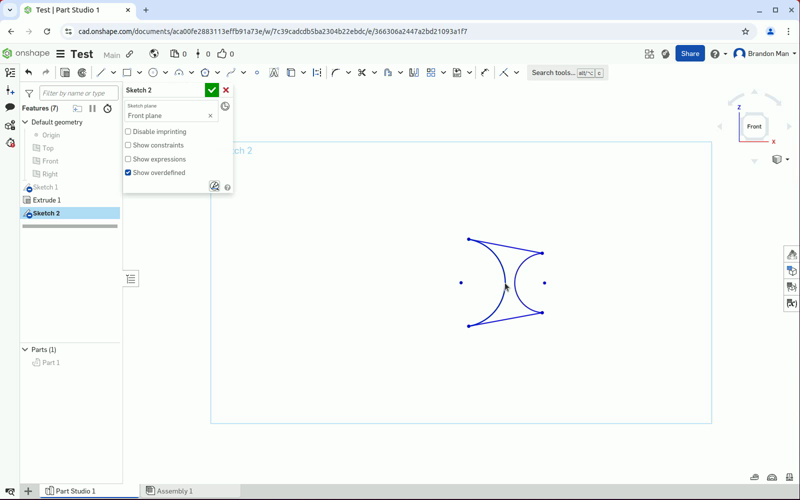
mouse_move(509, 302)
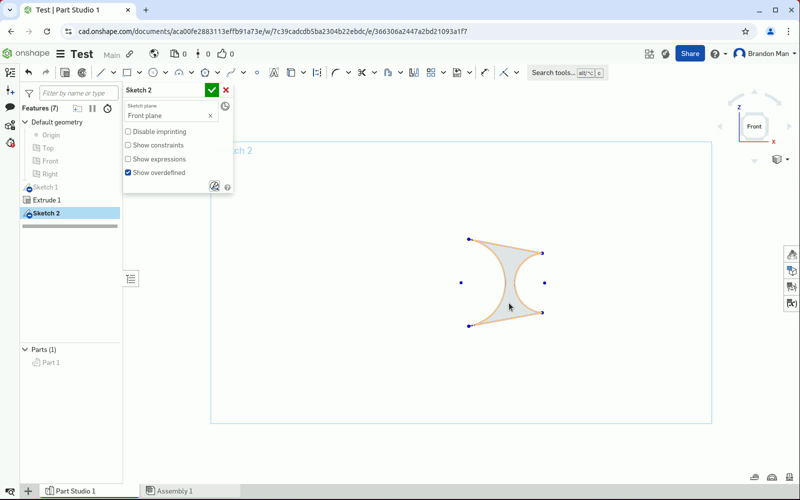
scroll(6)
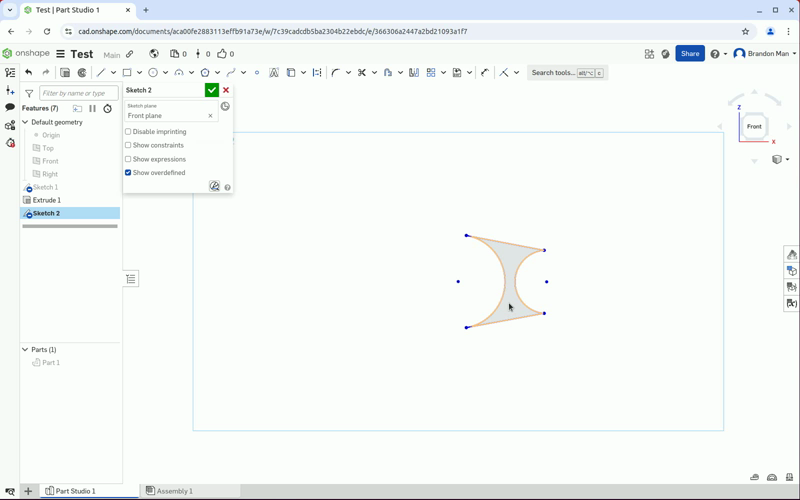
scroll(6)
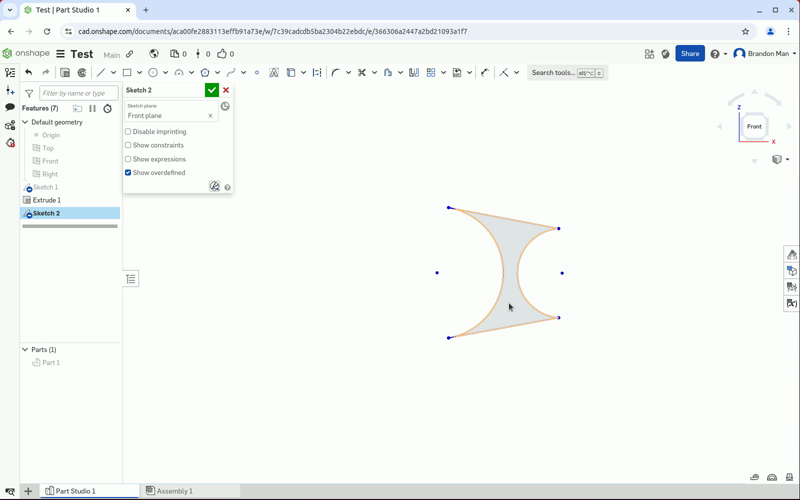
scroll(6)
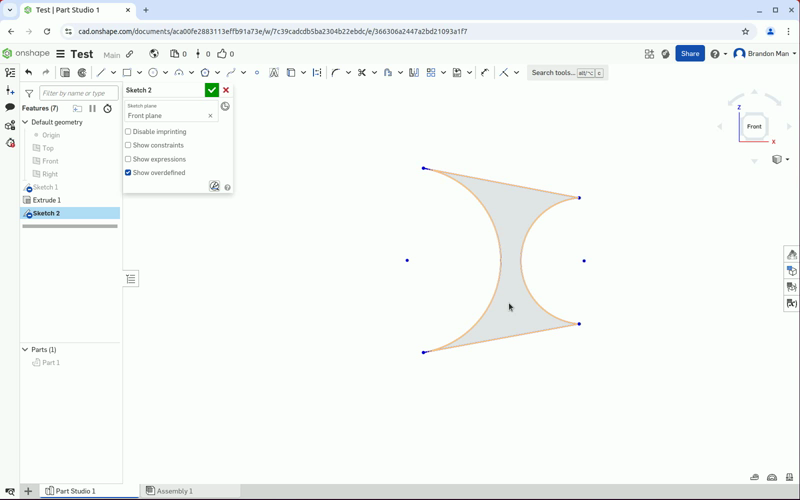
scroll(6)
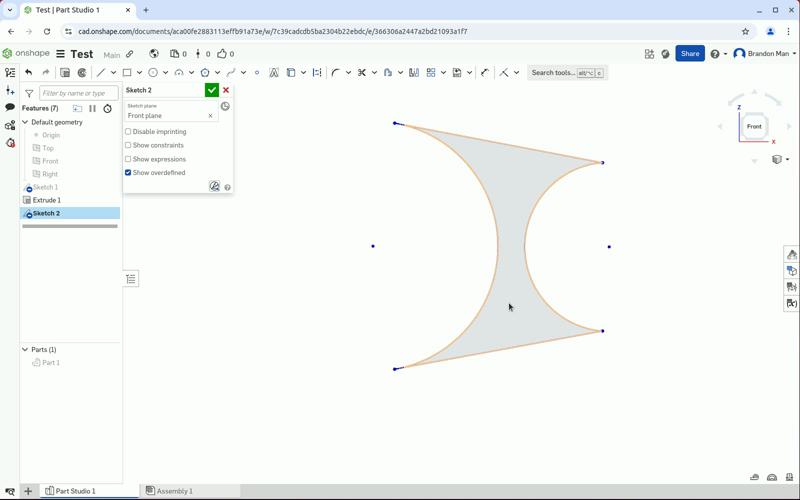
scroll(6)
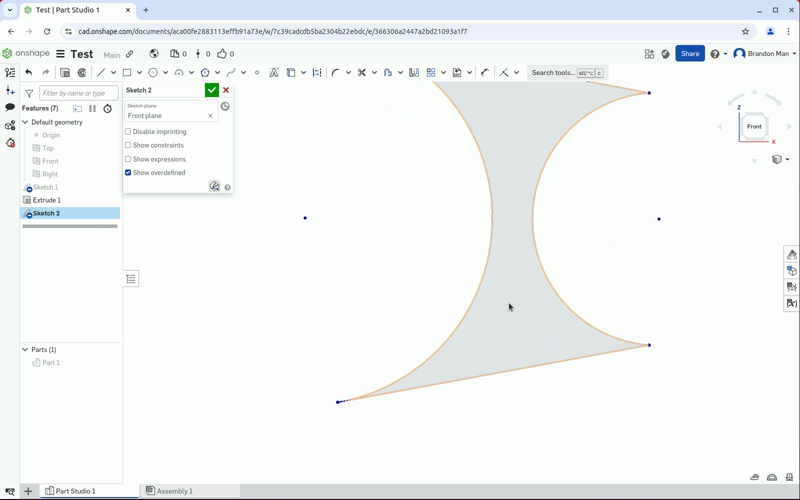
scroll(6)
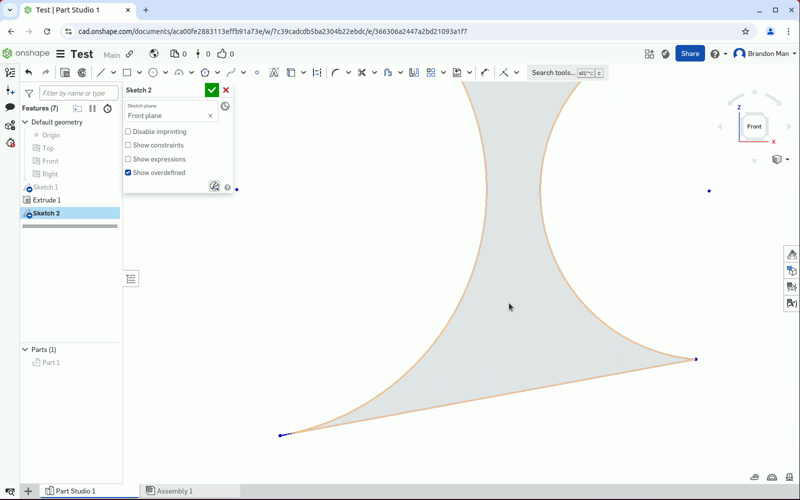
scroll(6)
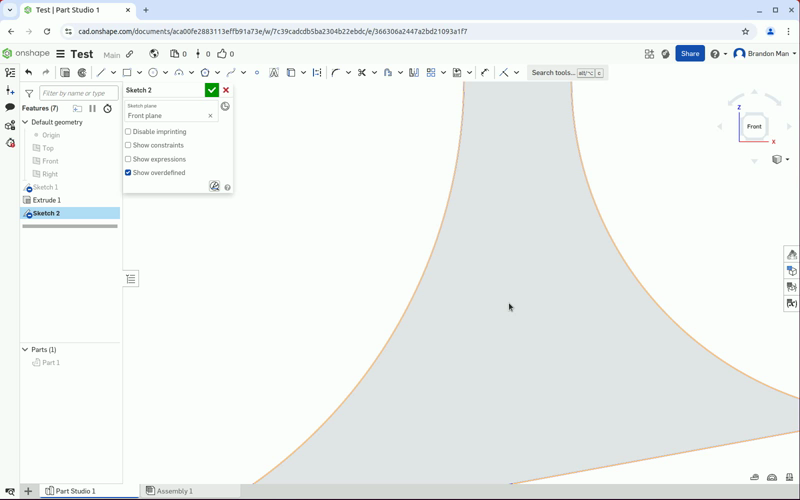
click(509, 302)
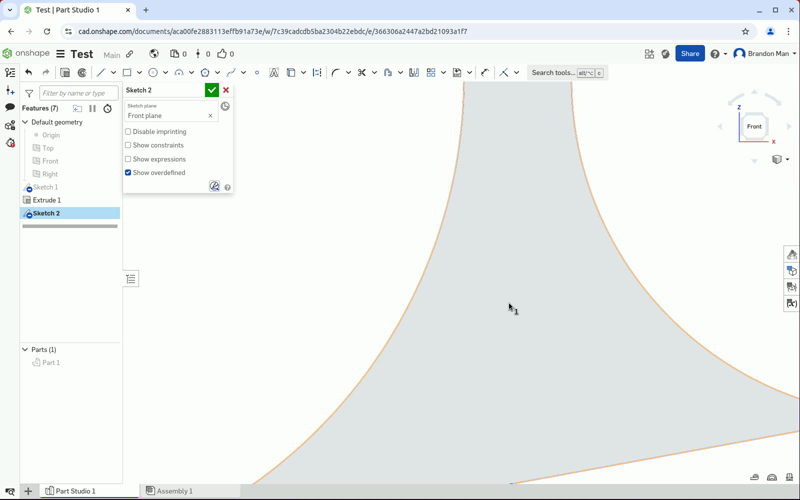
scroll(-6)
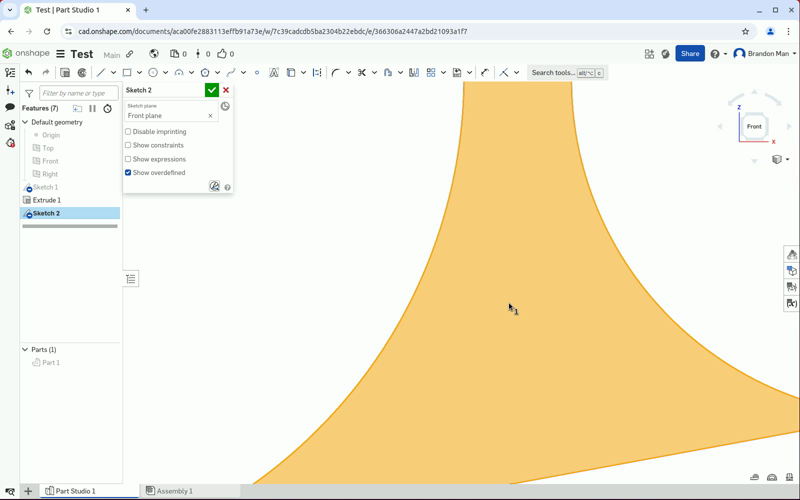
scroll(-6)
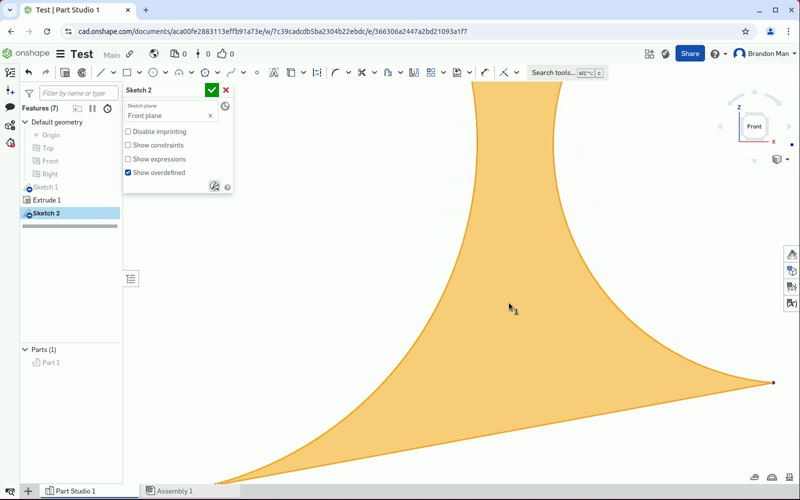
scroll(-6)
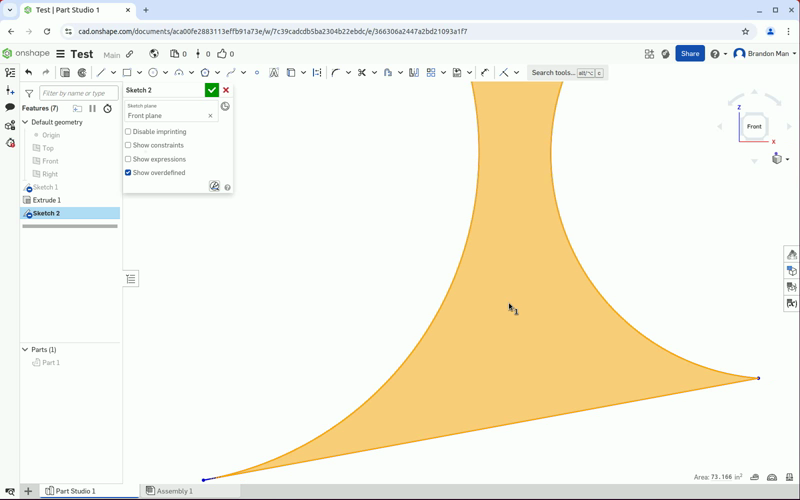
scroll(-6)
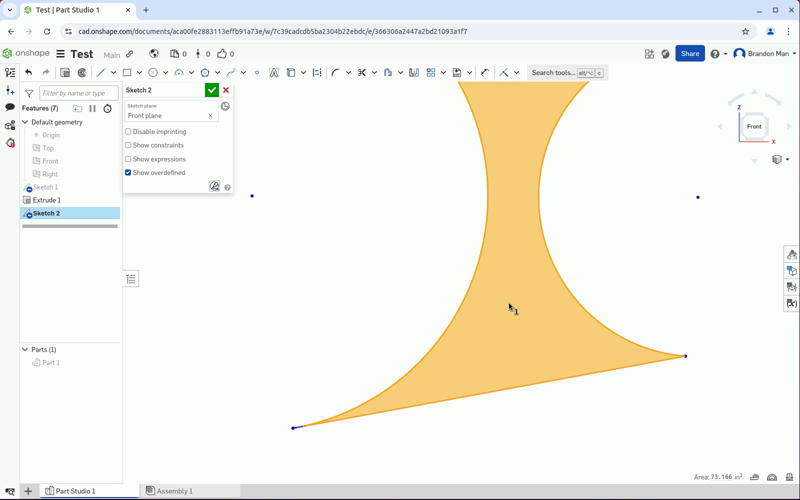
scroll(-6)
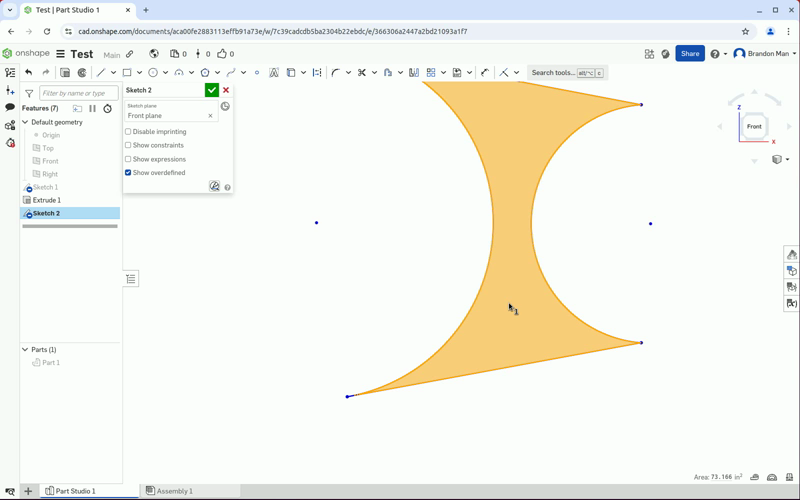
scroll(-6)
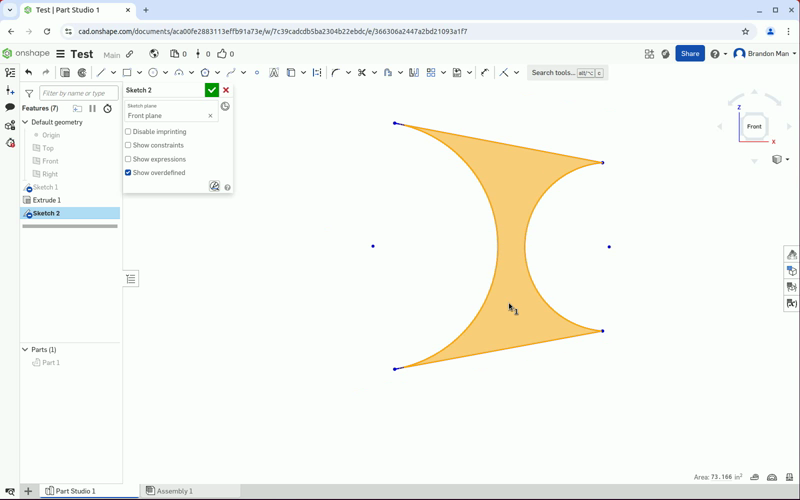
scroll(-6)
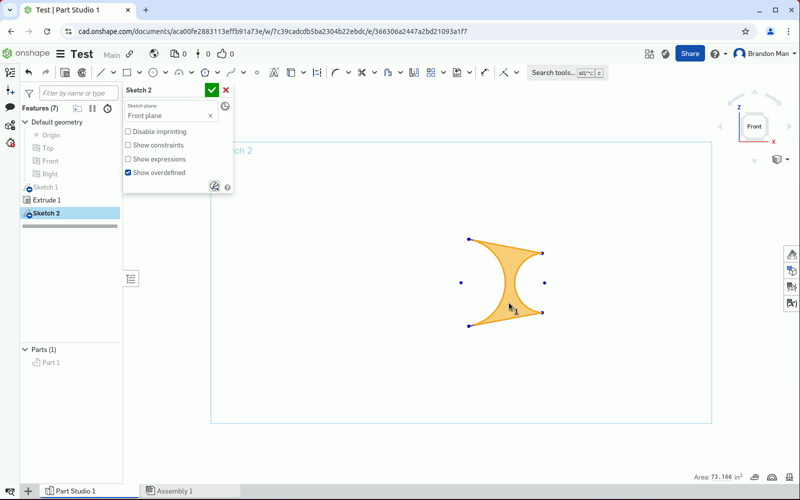
mouse_move(73, 352)
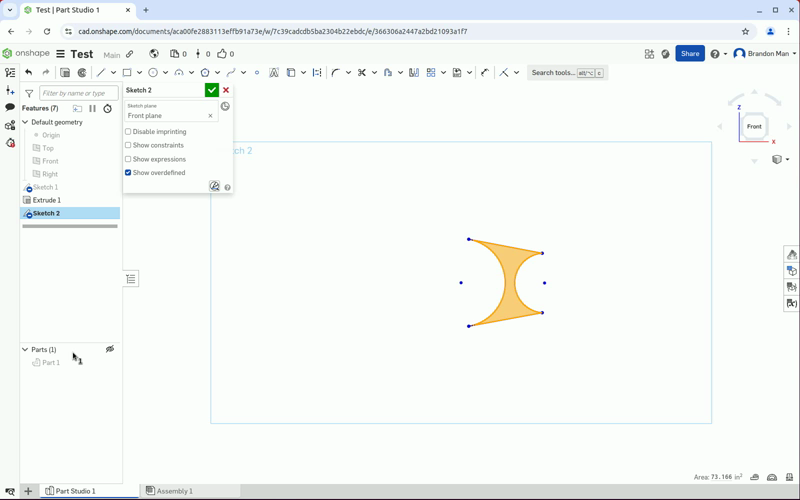
key(shift+y)
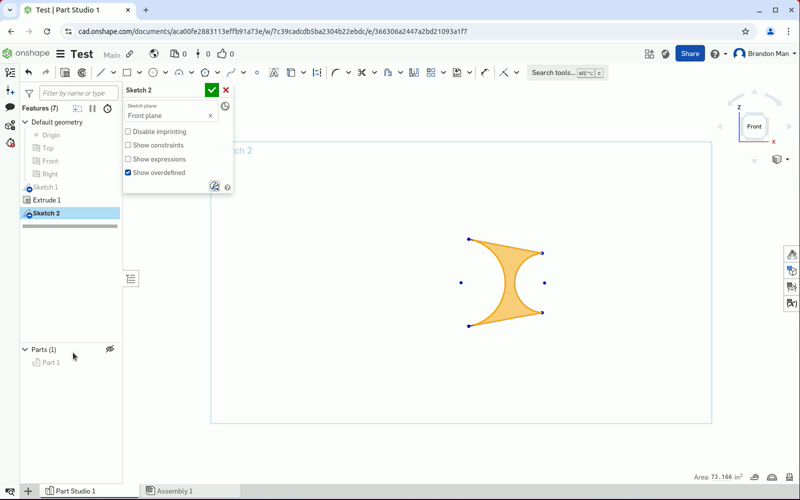
key(shift+e)
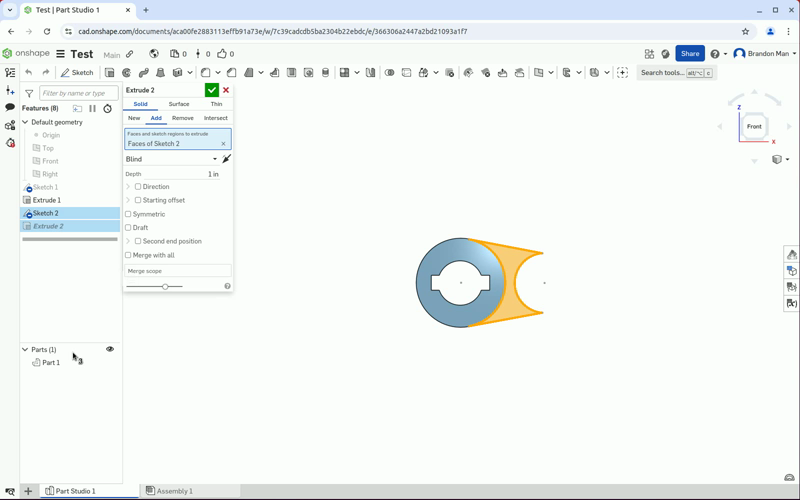
mouse_move(143, 106)
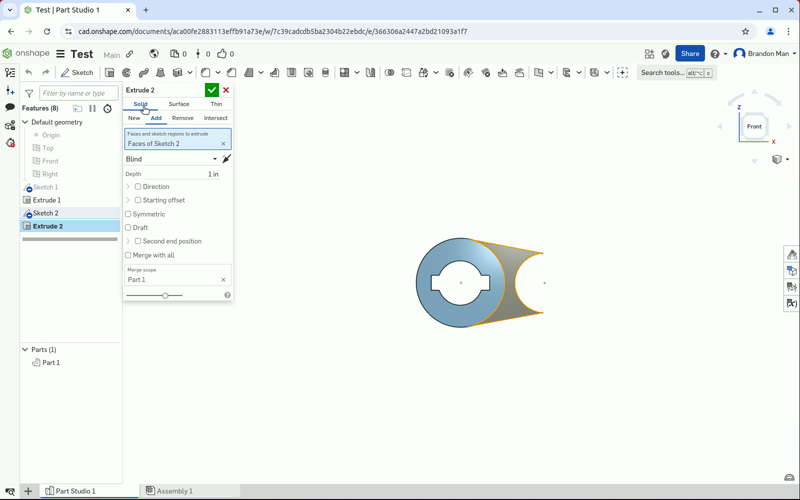
click(143, 106)
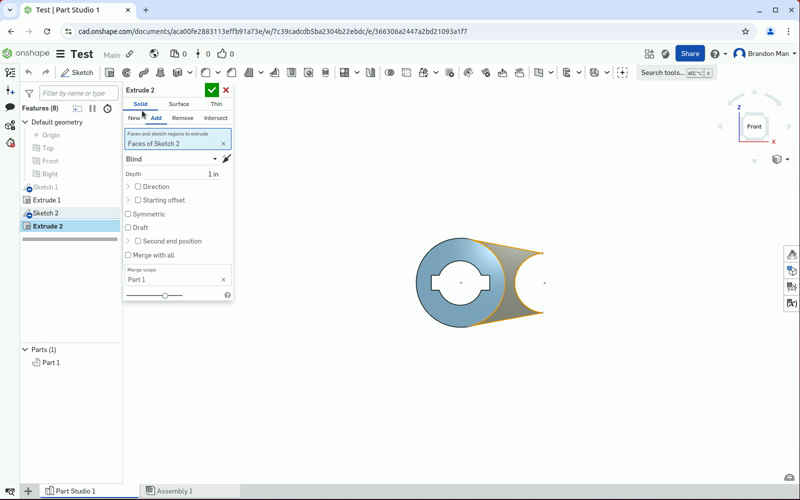
mouse_move(137, 120)
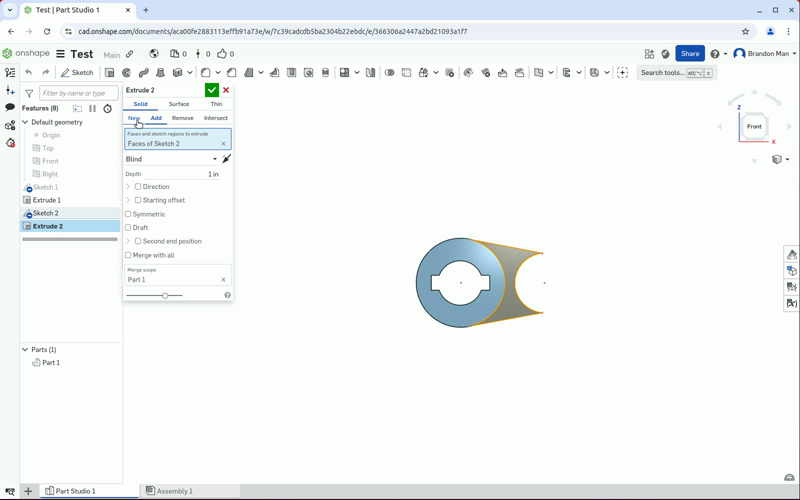
click(137, 120)
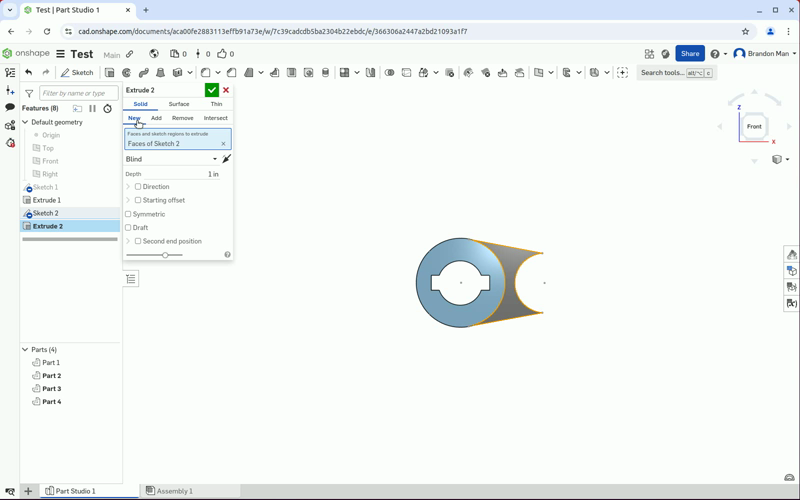
key(tab, 4)
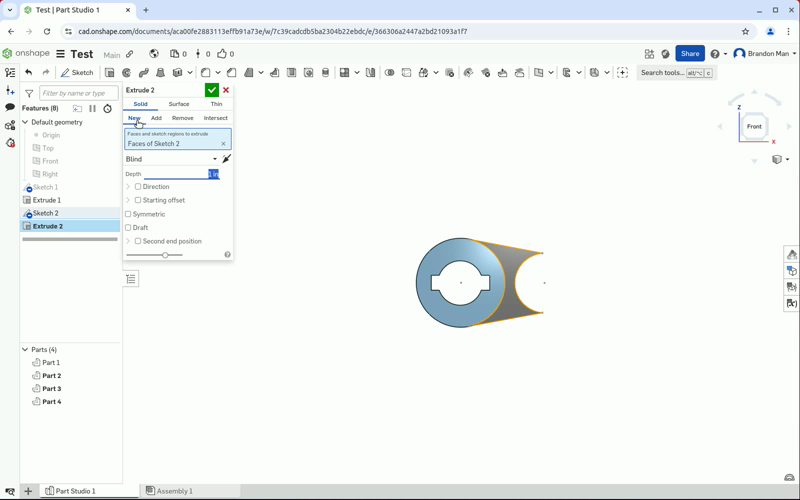
text(7.943)
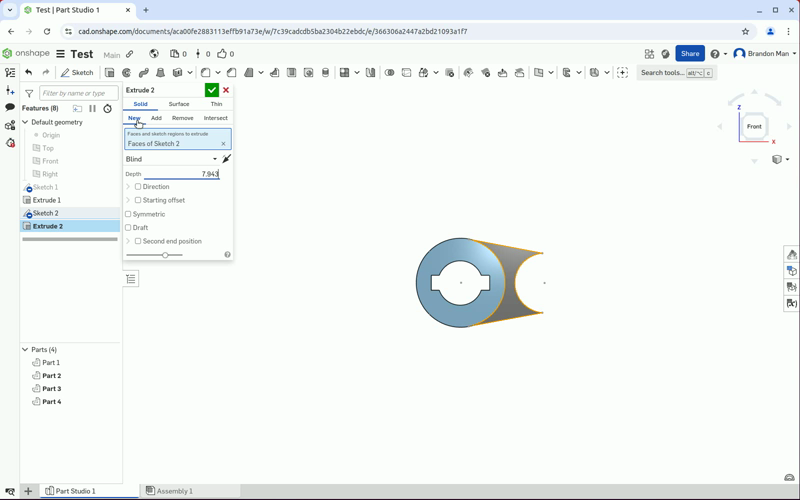
key(enter)
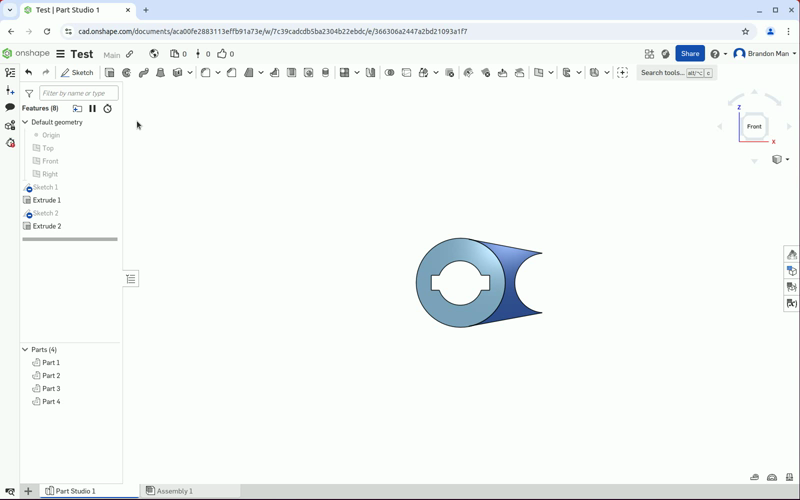
key(shift+h)
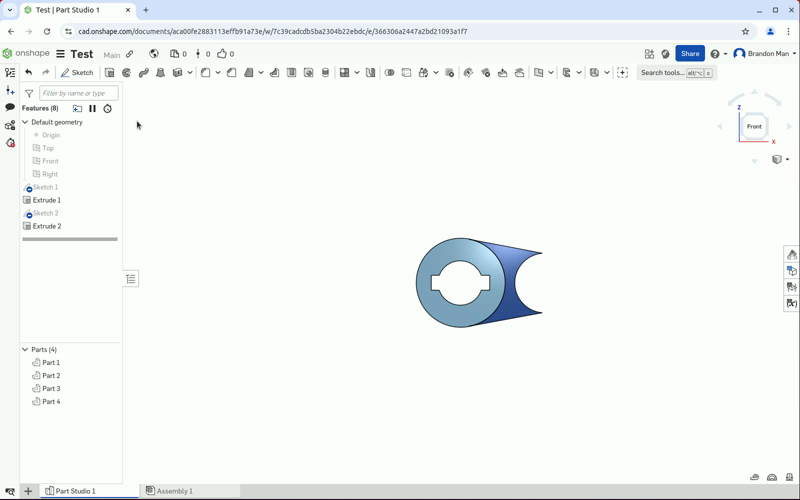
key(shift+h)
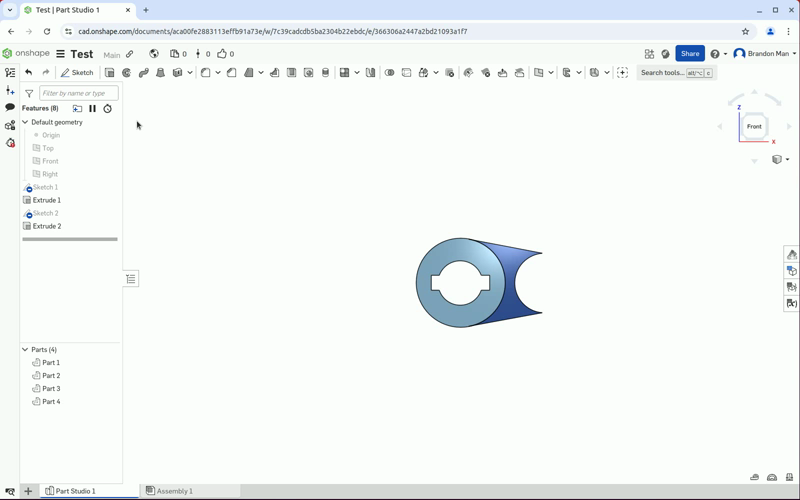
mouse_move(73, 189)
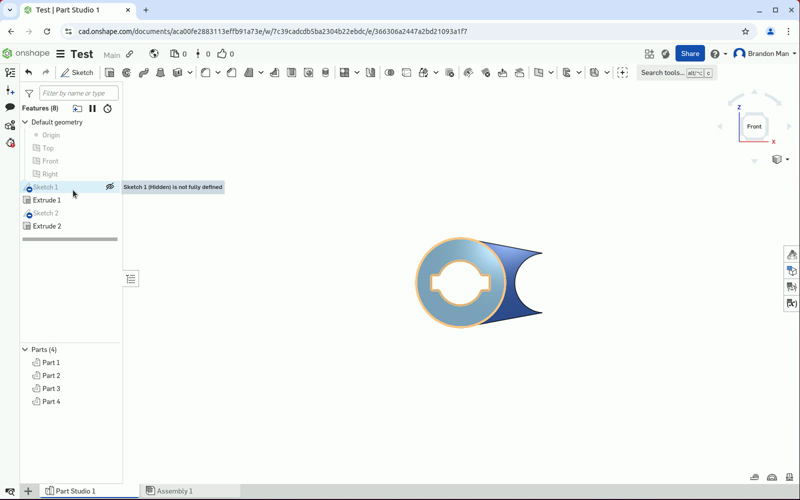
click(73, 189)
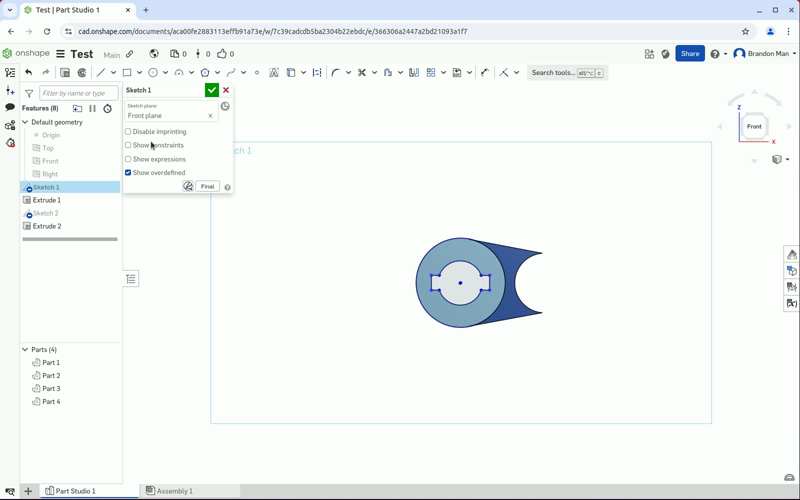
mouse_move(229, 92)
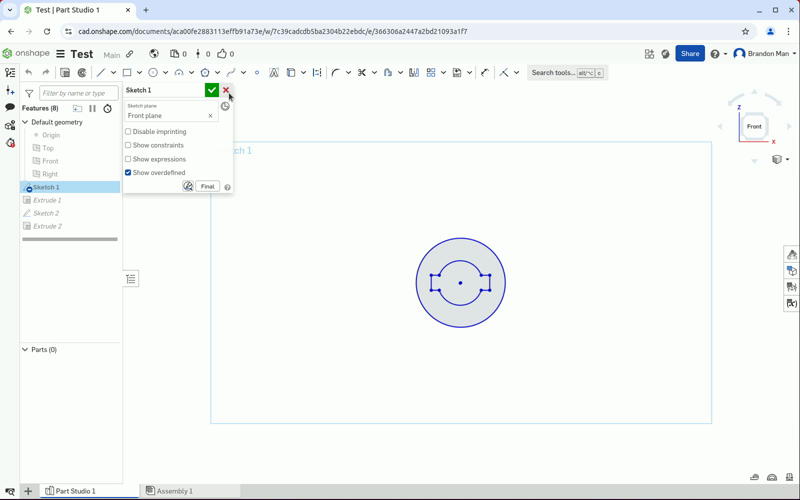
click(229, 92)
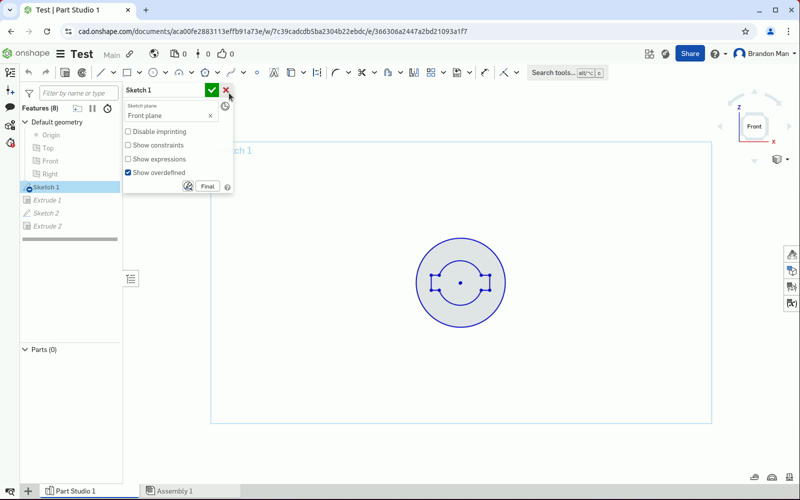
key(shift+s)
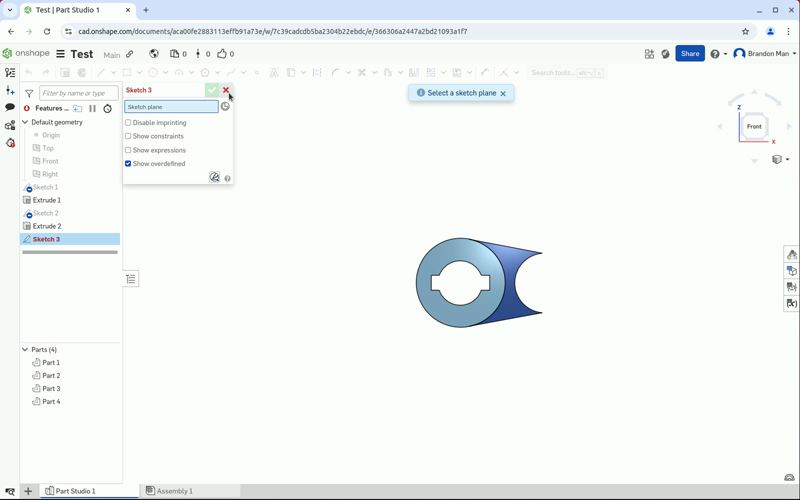
mouse_move(73, 163)
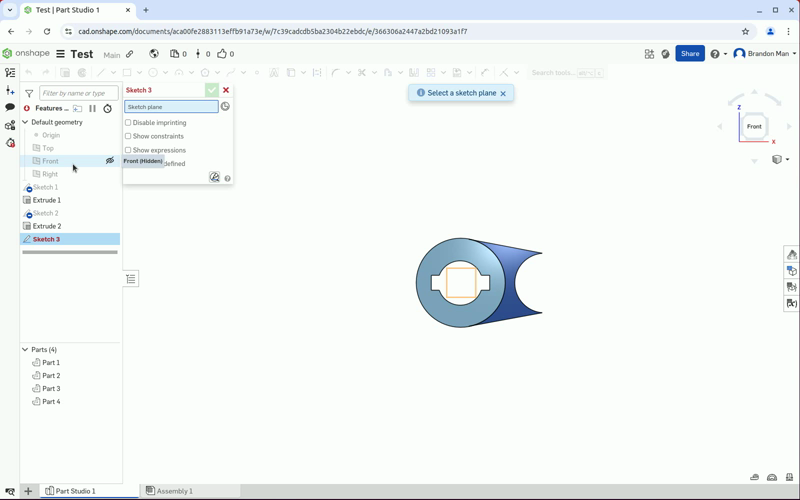
click(73, 163)
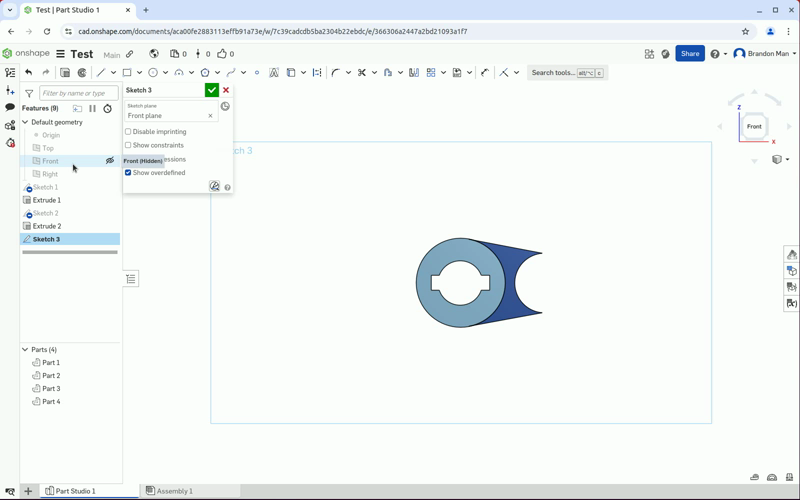
mouse_move(73, 352)
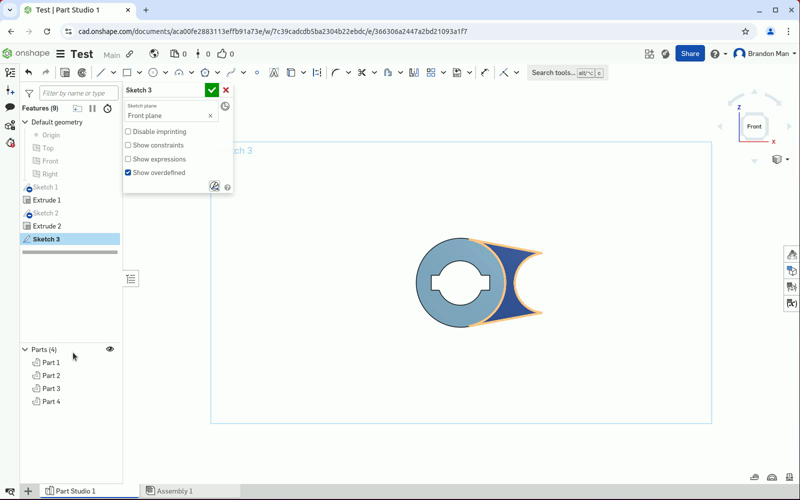
key(y)
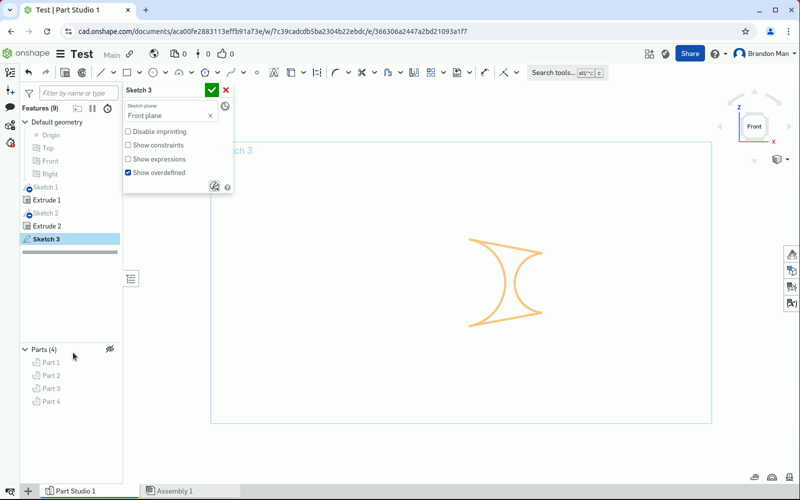
key(c)
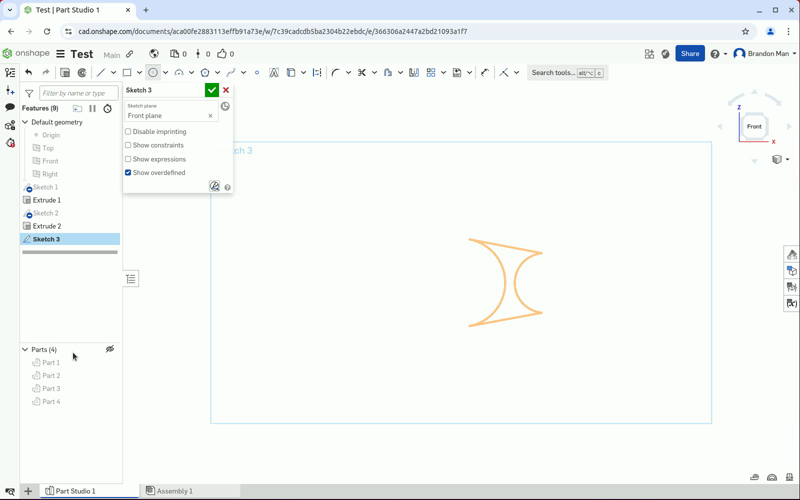
key_down(shift)
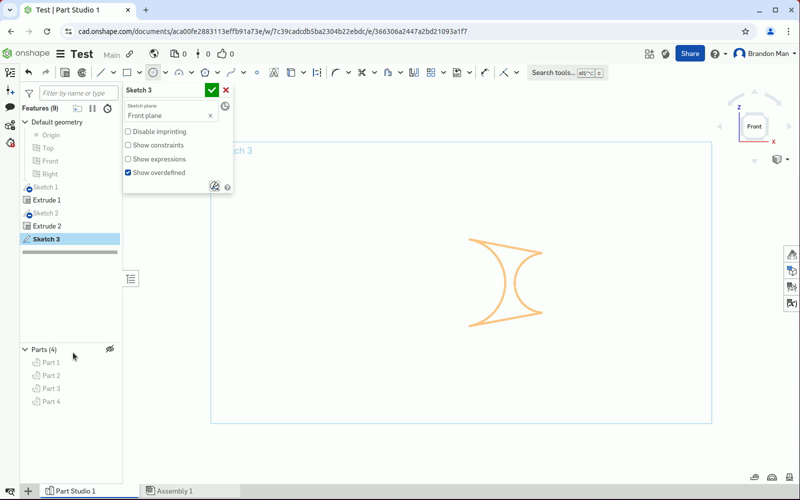
mouse_move(544, 282)
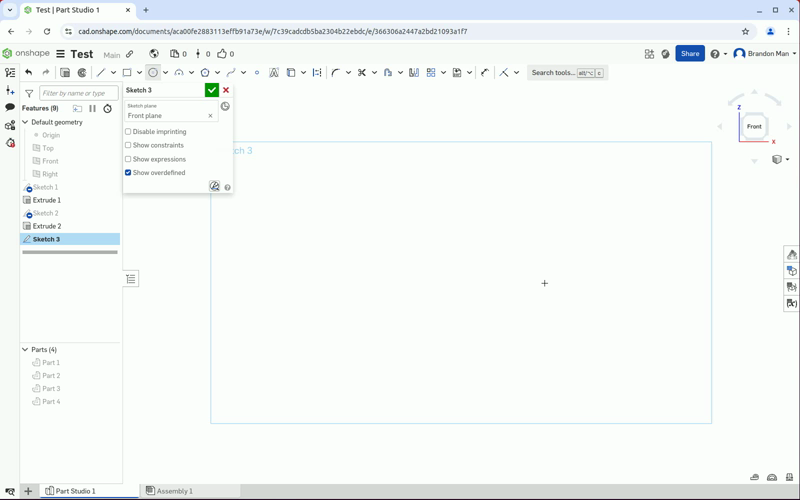
click(544, 282)
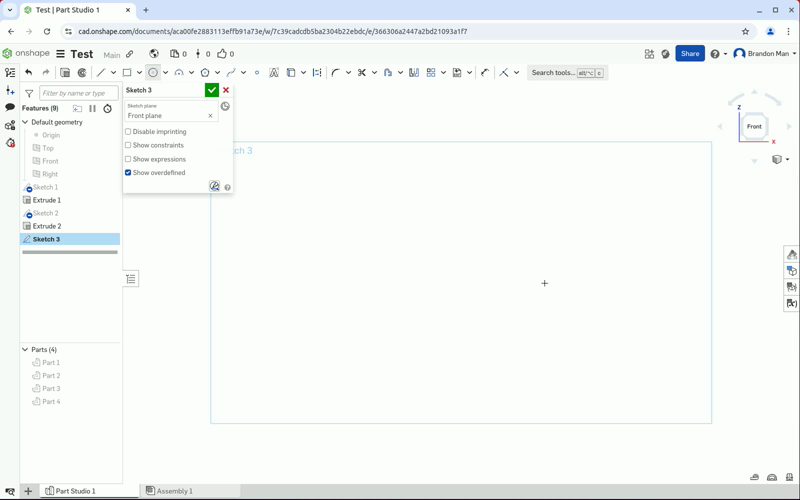
key_up(shift)
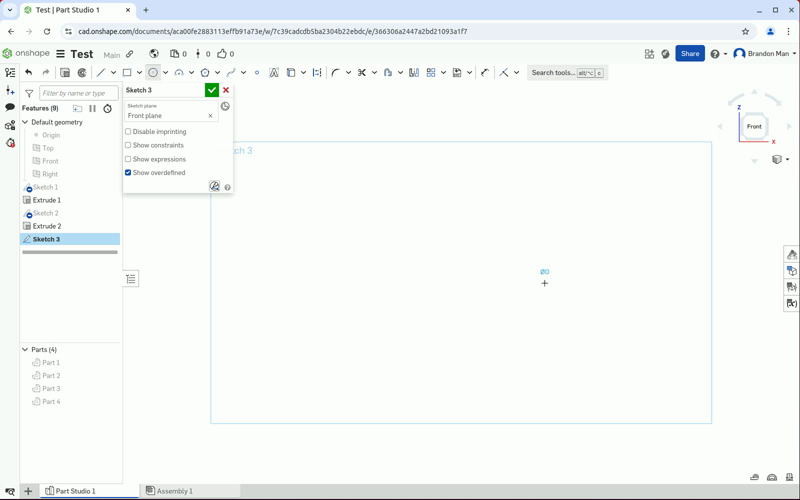
mouse_move(573, 282)
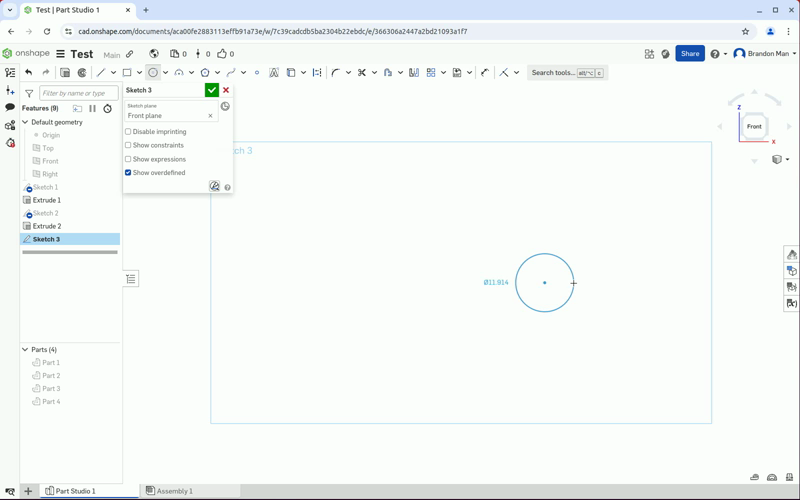
click(573, 282)
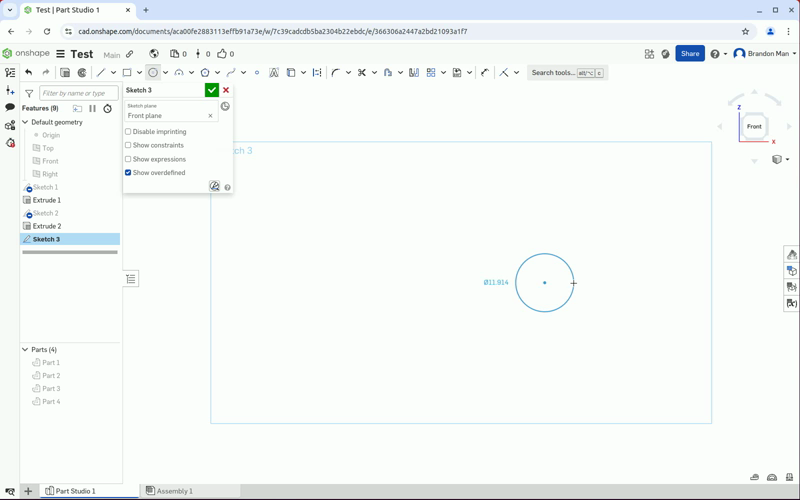
key(esc)
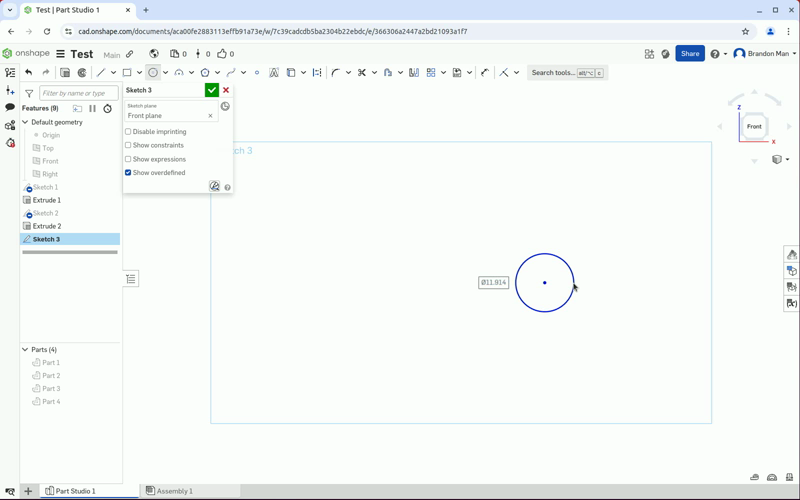
key(c)
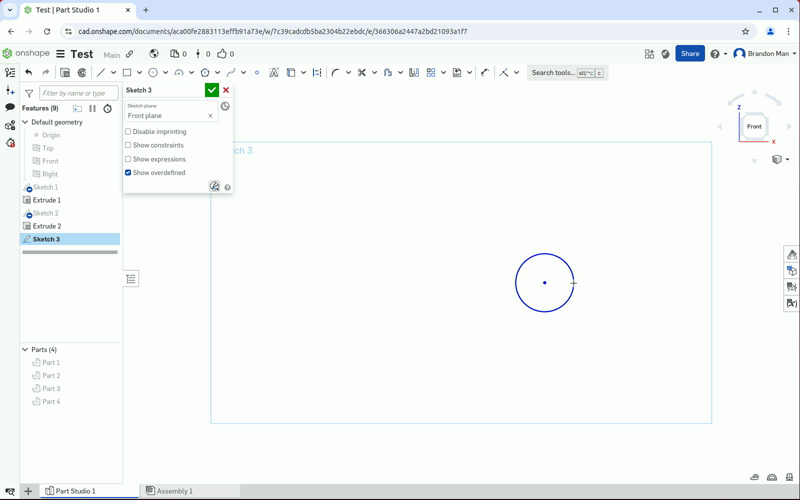
key_down(shift)
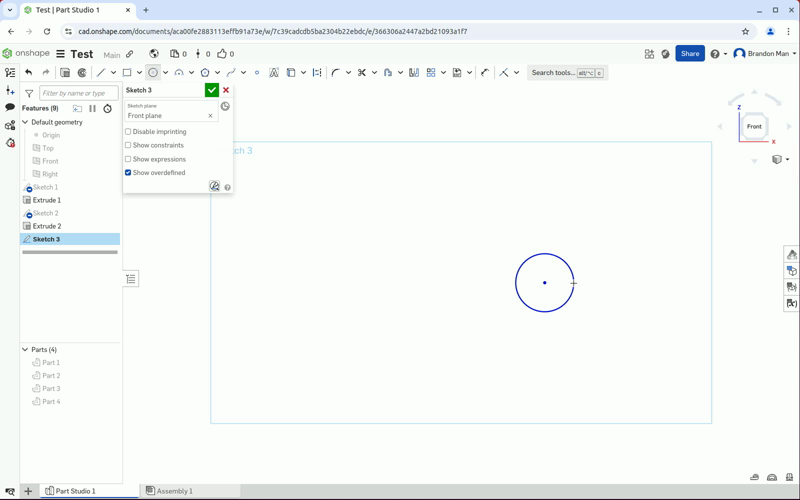
mouse_move(544, 282)
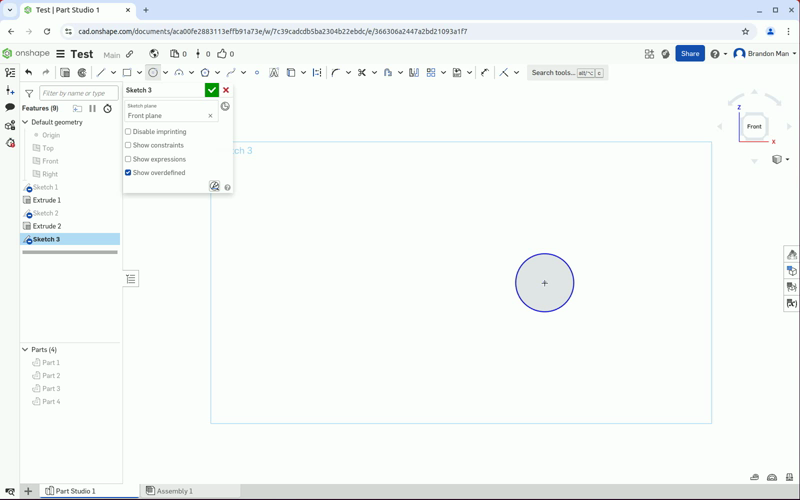
click(544, 282)
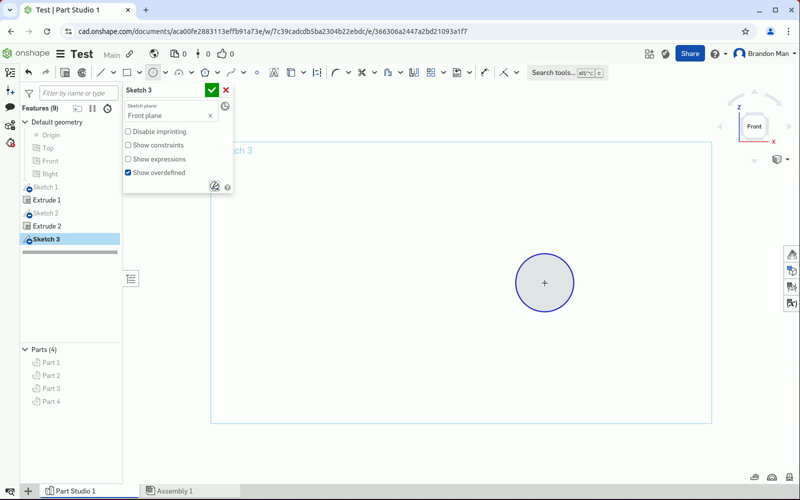
key_up(shift)
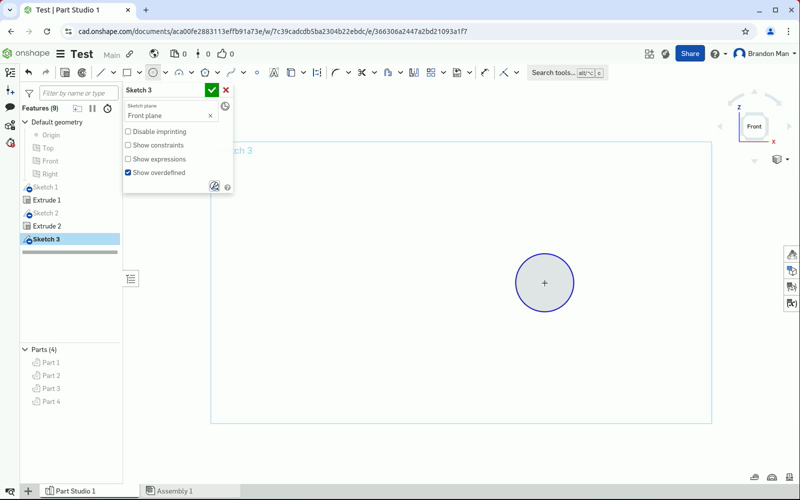
mouse_move(567, 282)
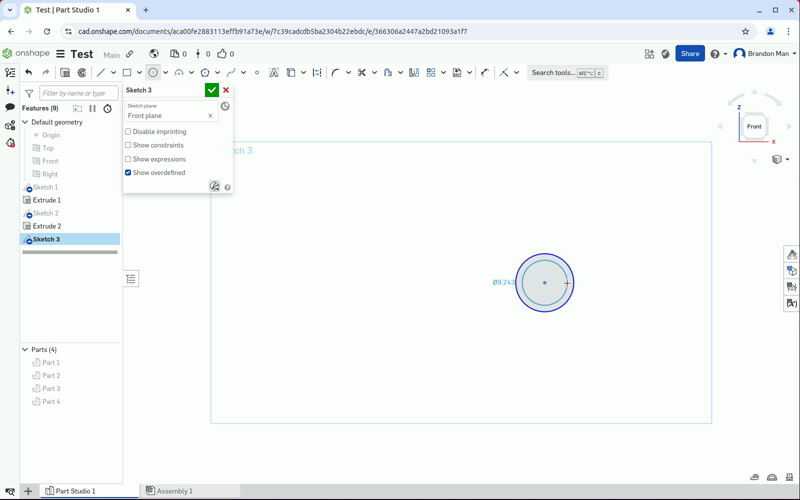
click(567, 282)
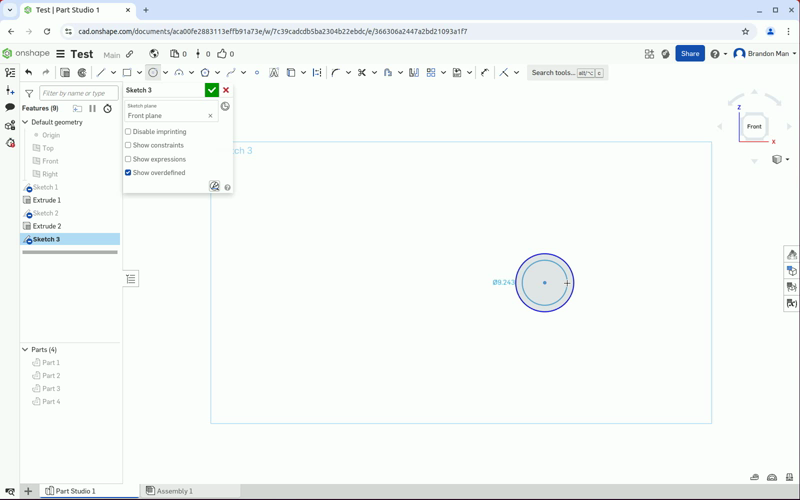
key(esc)
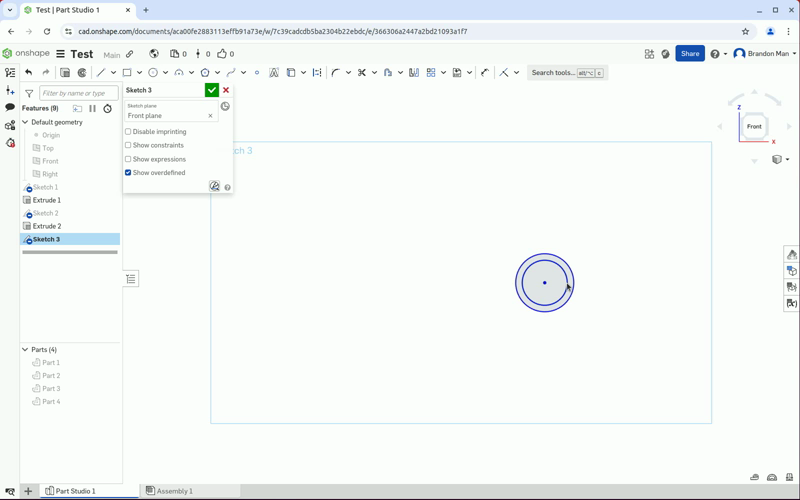
mouse_move(560, 304)
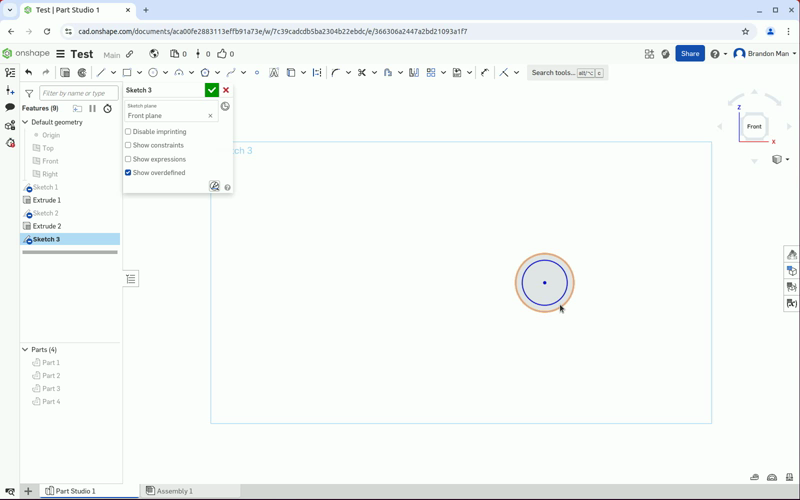
scroll(6)
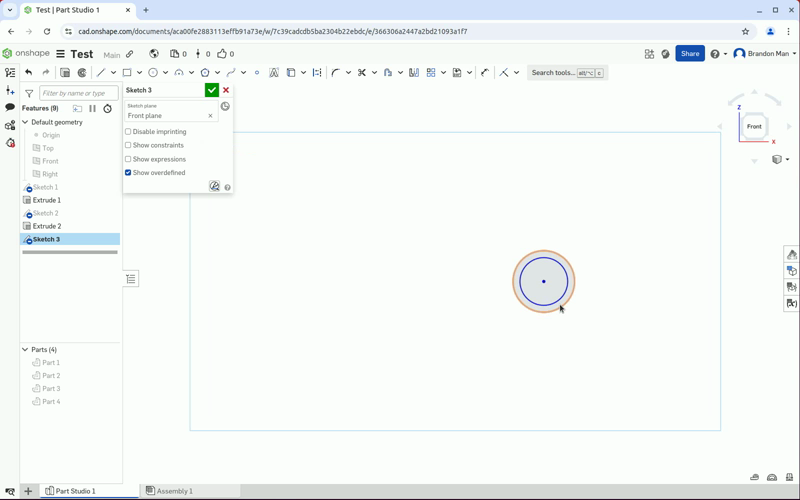
scroll(6)
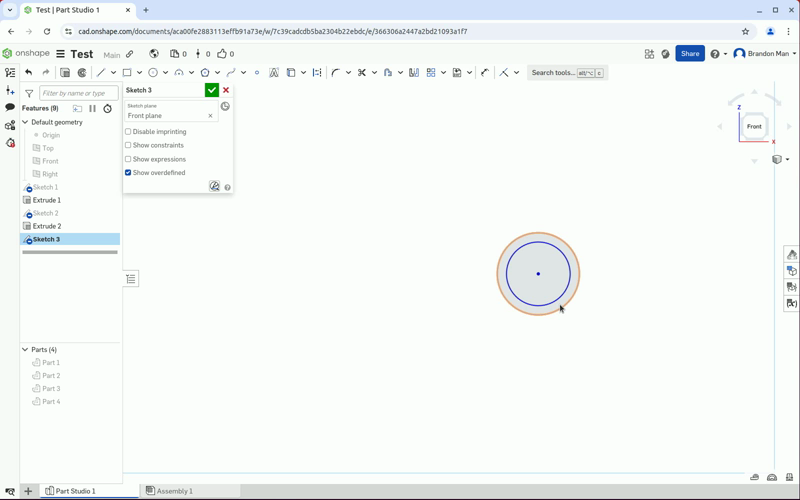
scroll(6)
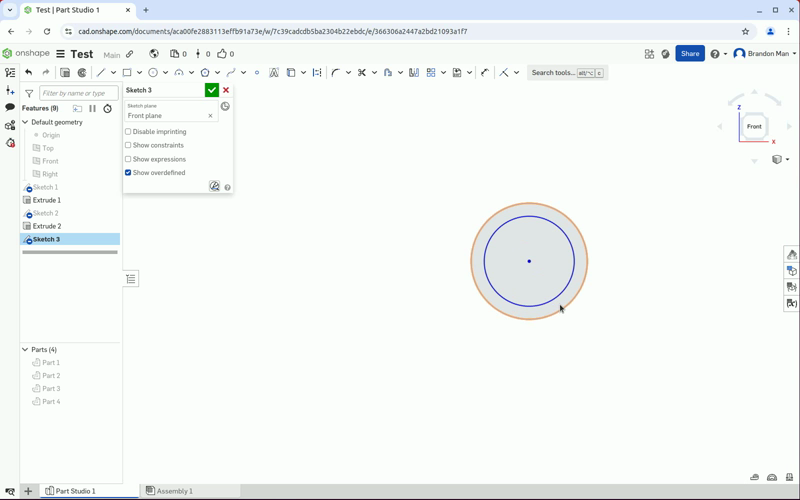
scroll(6)
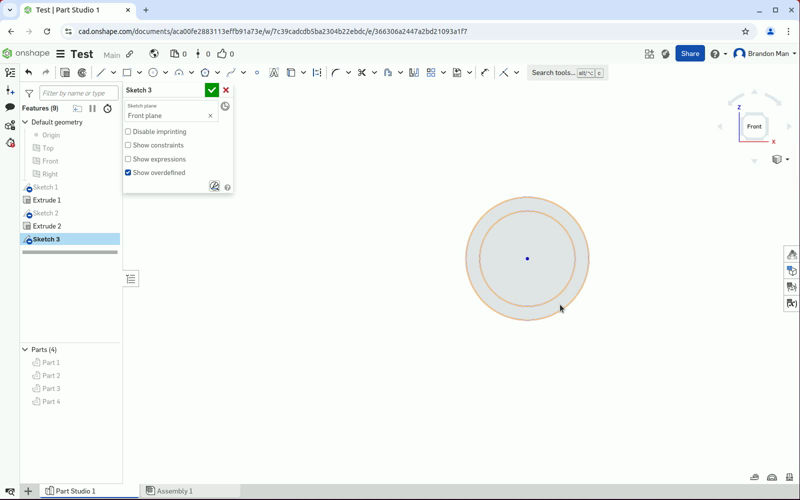
scroll(6)
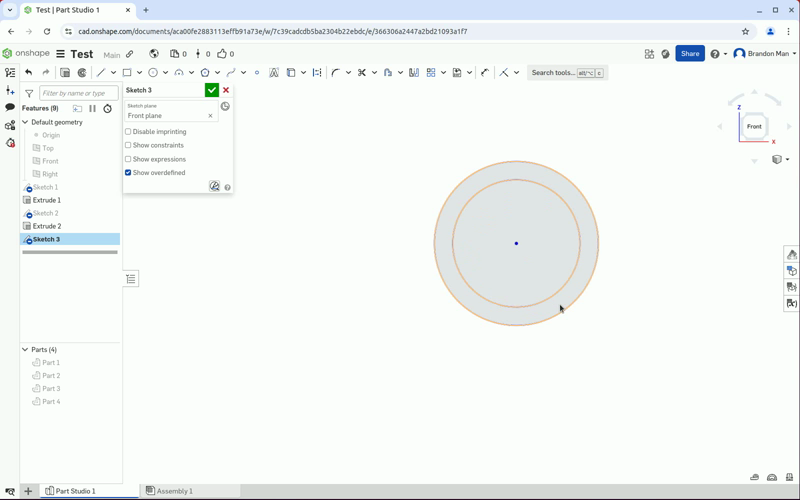
scroll(6)
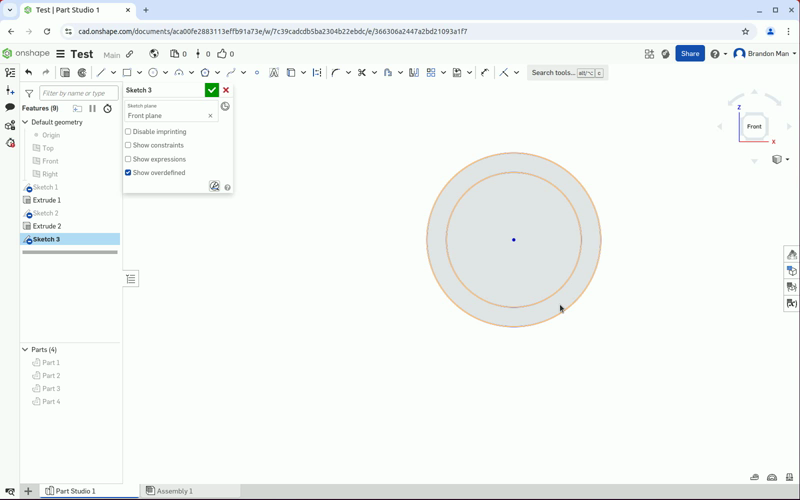
scroll(6)
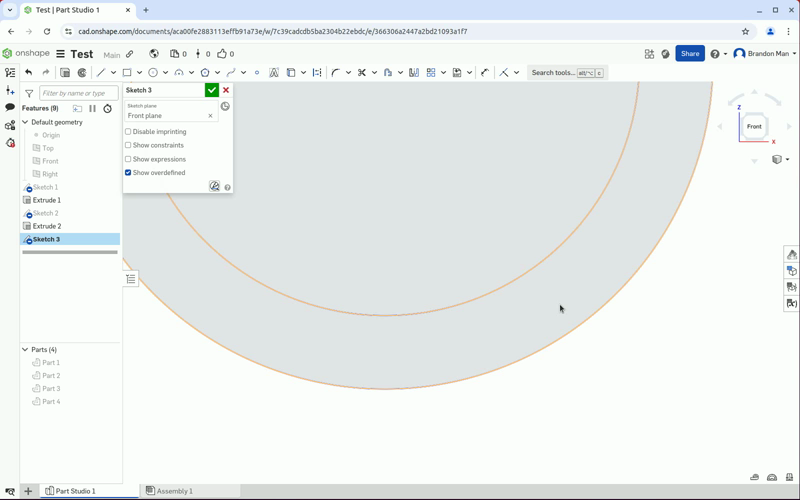
click(560, 304)
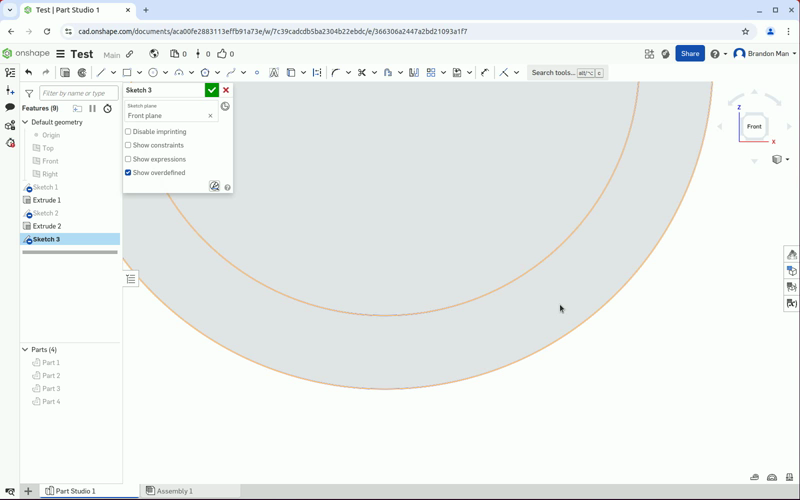
scroll(-6)
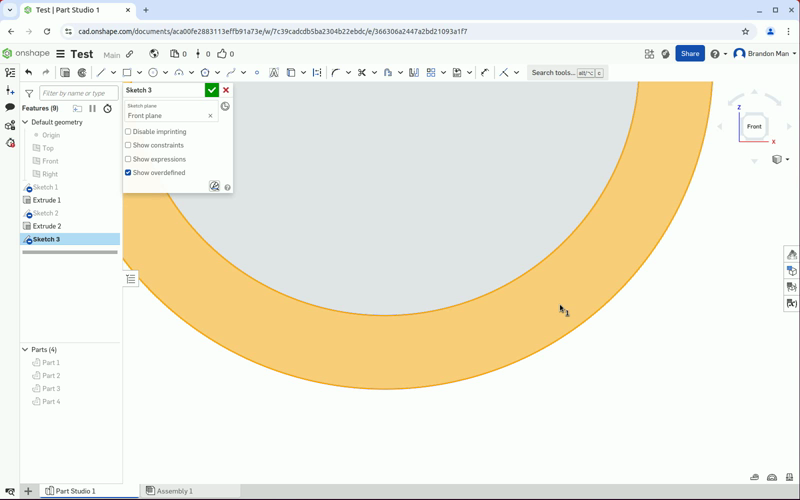
scroll(-6)
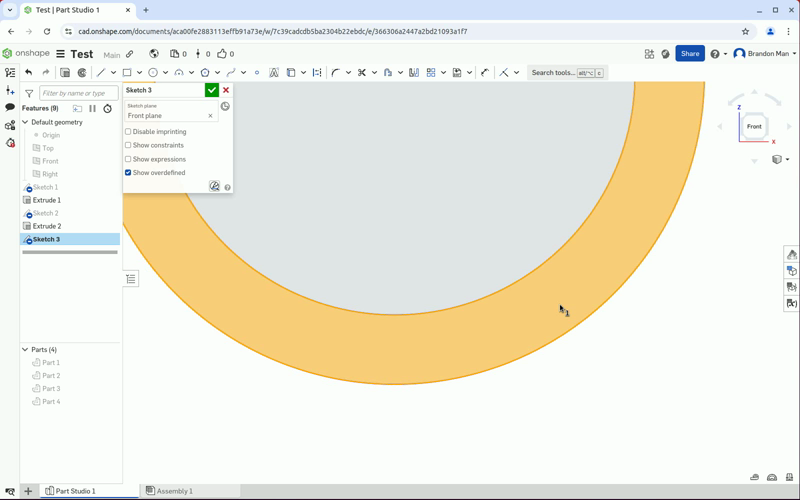
scroll(-6)
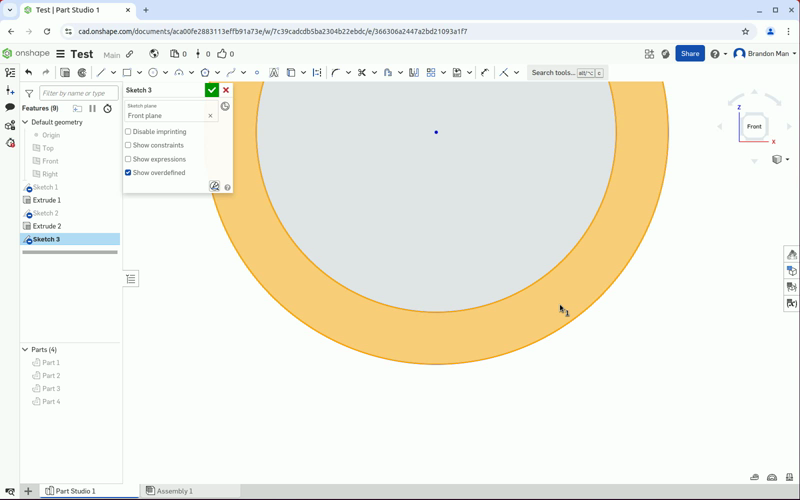
scroll(-6)
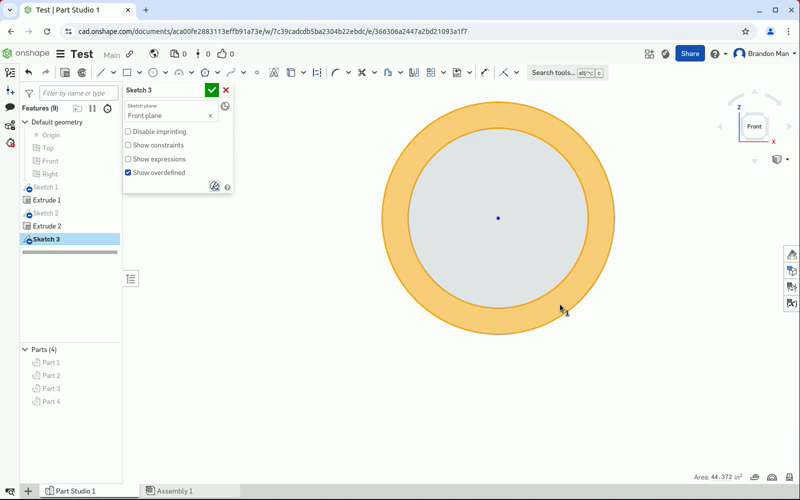
scroll(-6)
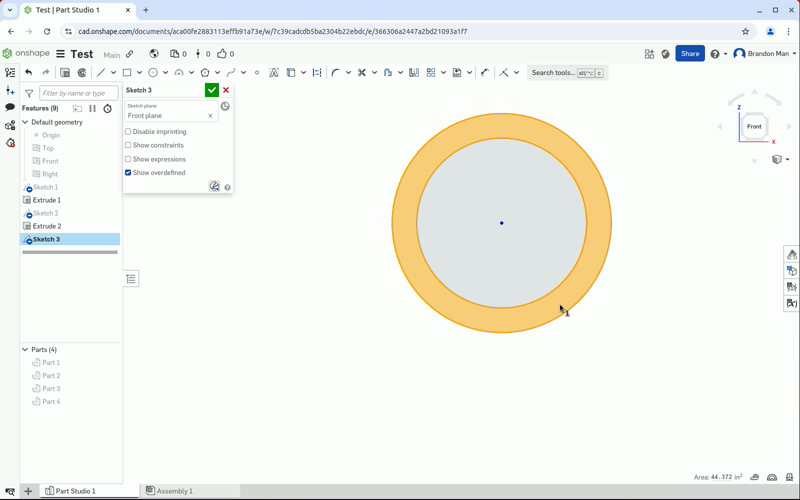
scroll(-6)
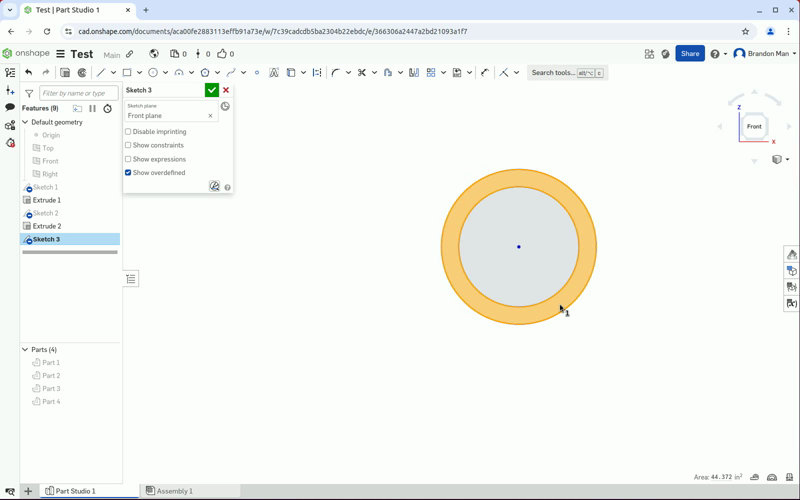
scroll(-6)
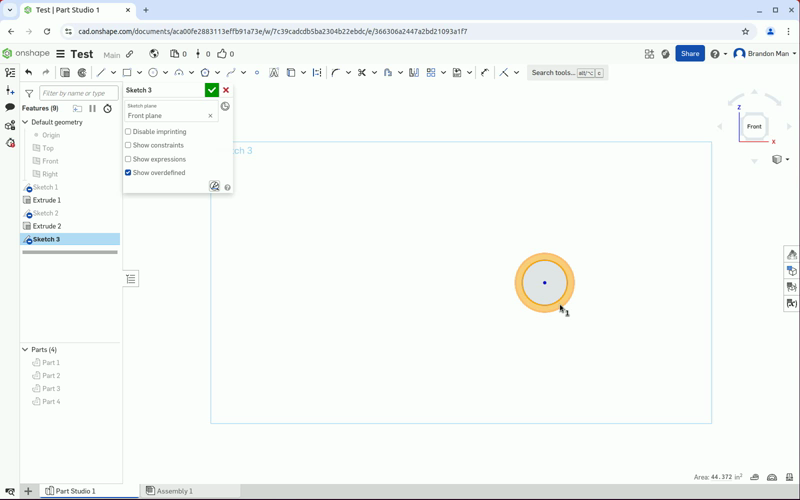
mouse_move(73, 352)
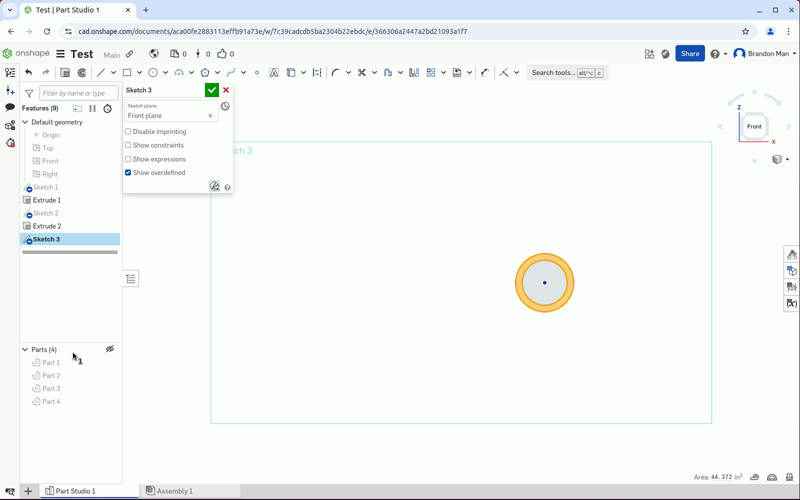
key(shift+y)
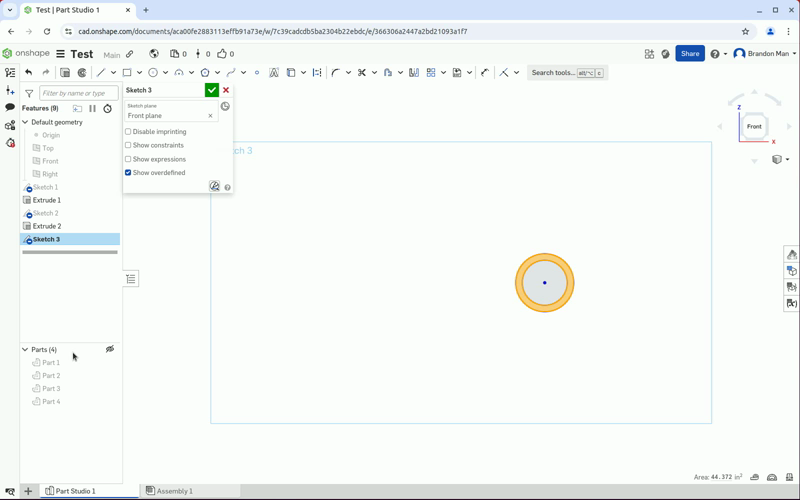
key(shift+e)
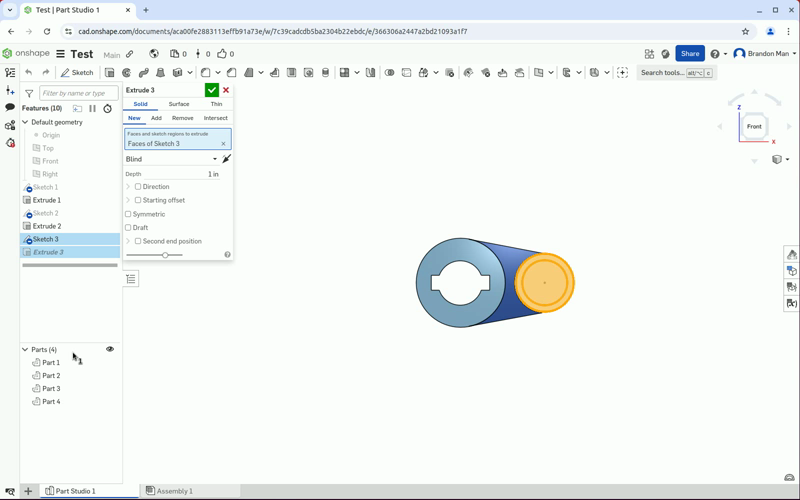
mouse_move(143, 106)
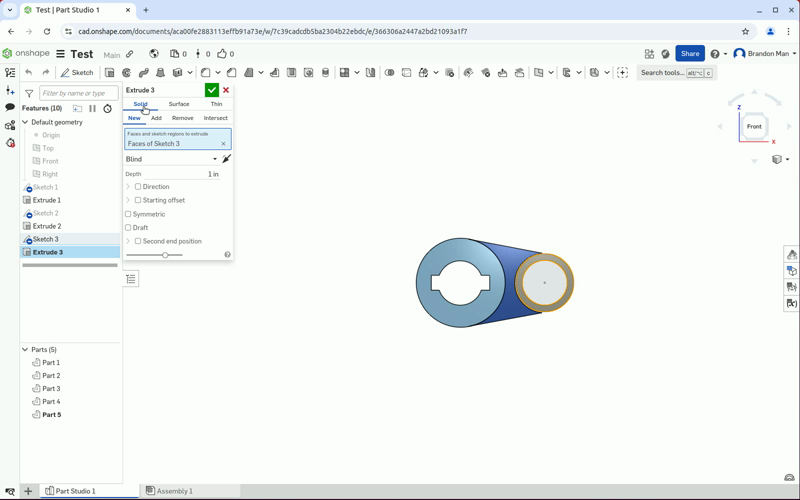
click(143, 106)
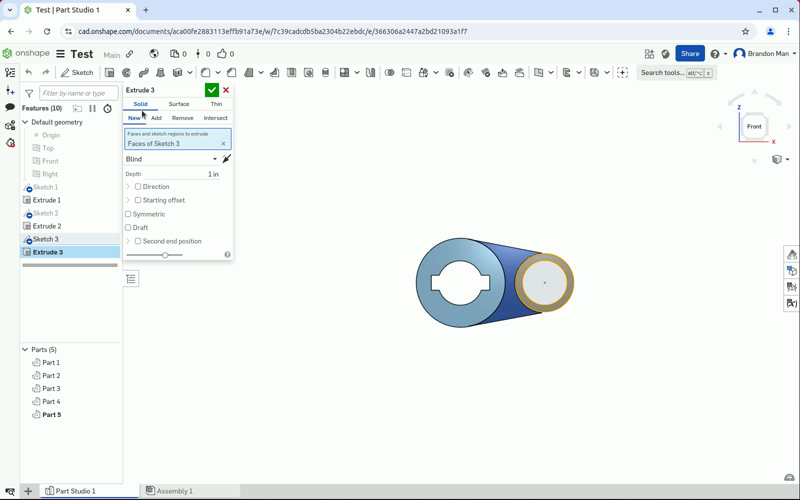
mouse_move(137, 120)
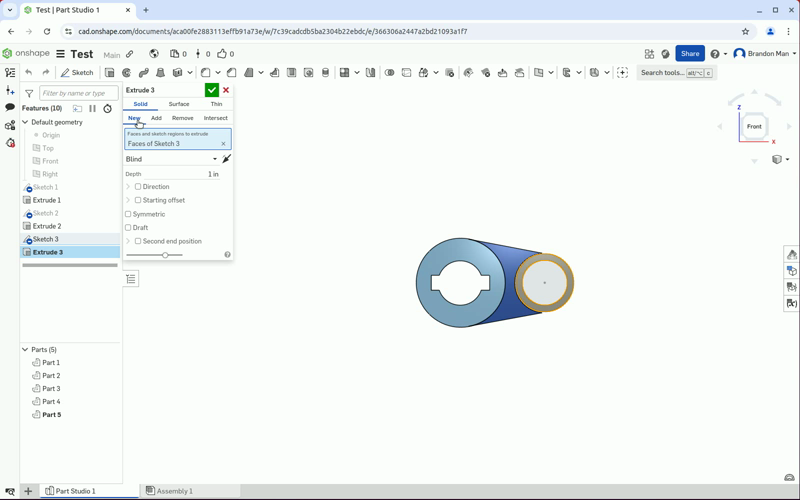
click(137, 120)
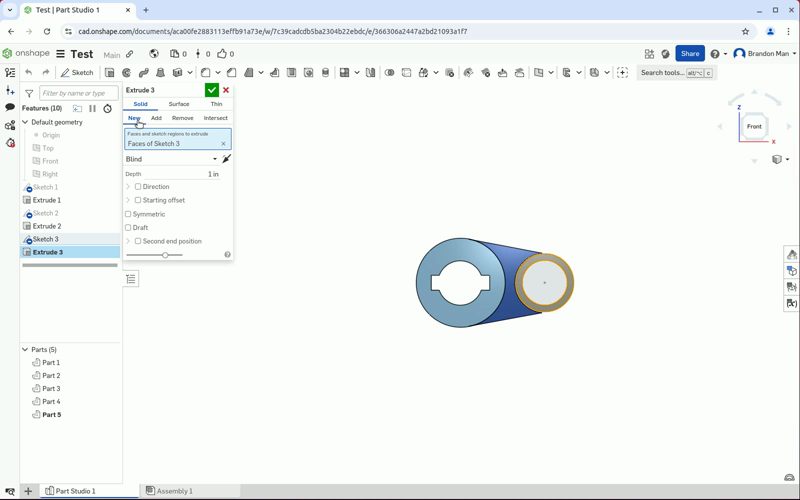
key(tab, 4)
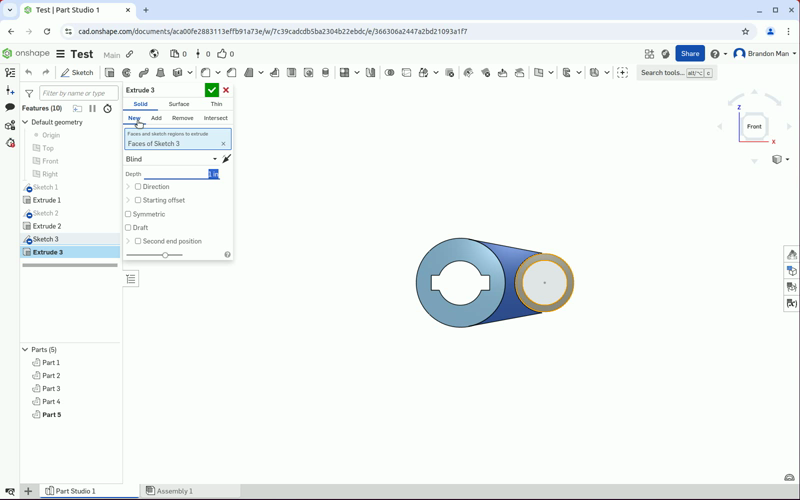
text(7.943)
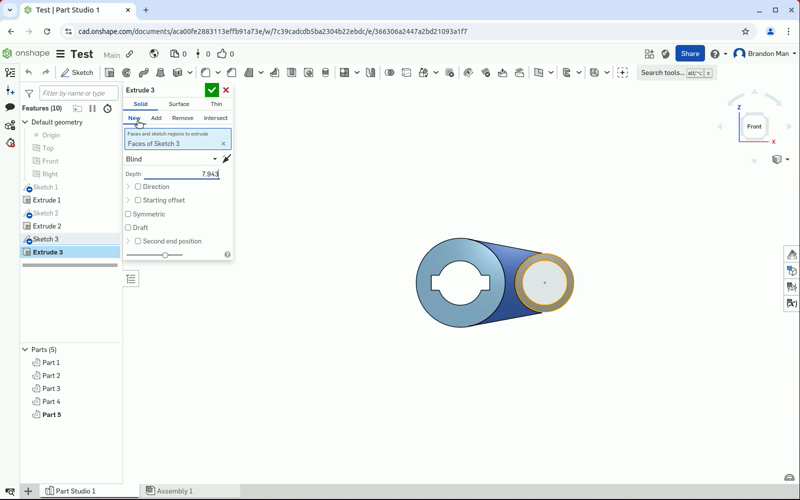
key(enter)
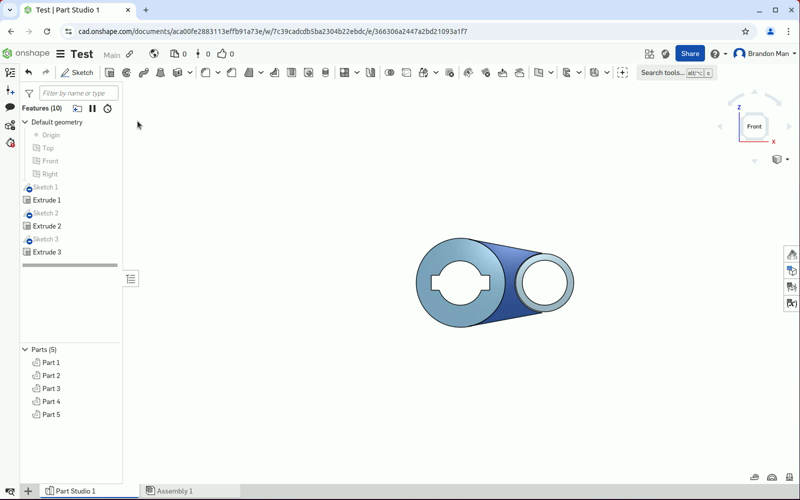
key(shift+h)
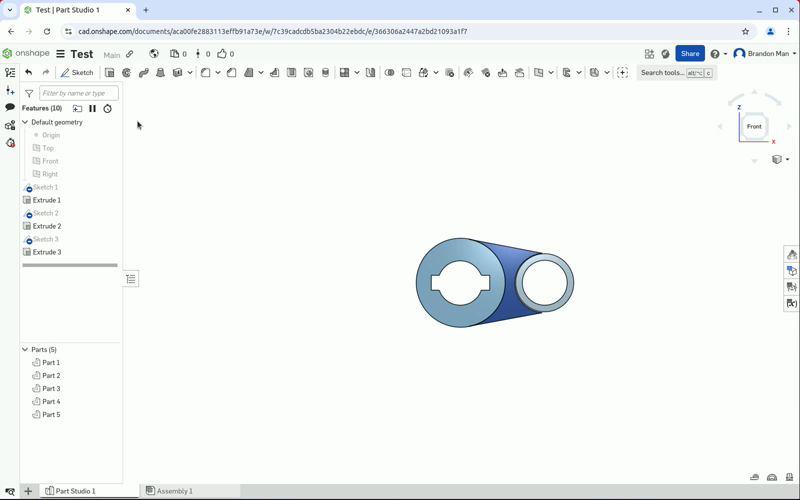
key(shift+h)
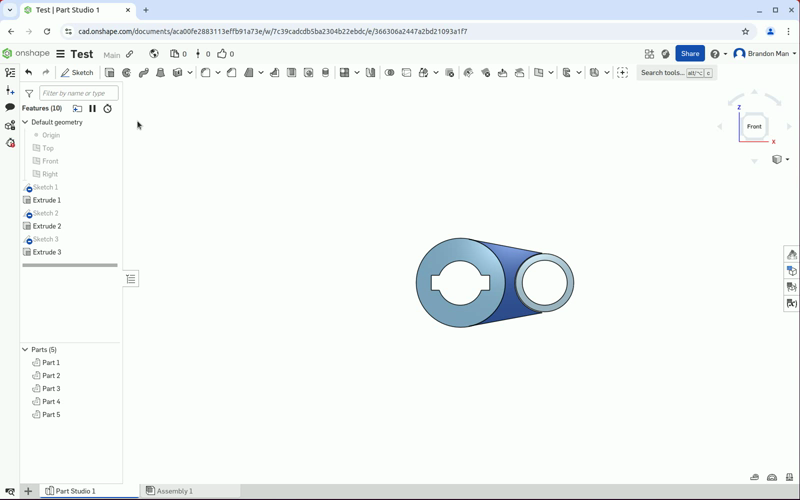
mouse_move(73, 189)
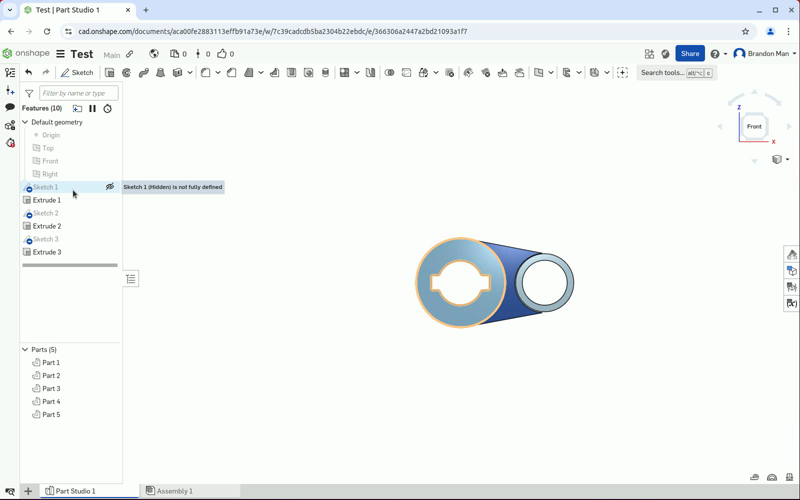
click(73, 189)
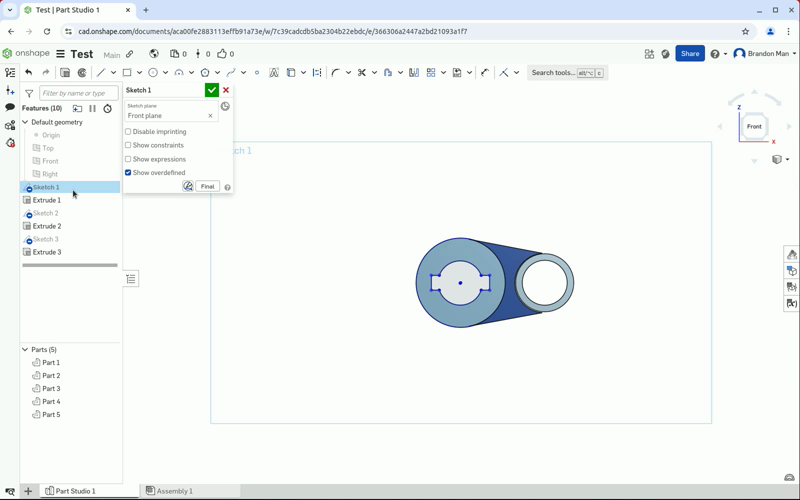
mouse_move(229, 92)
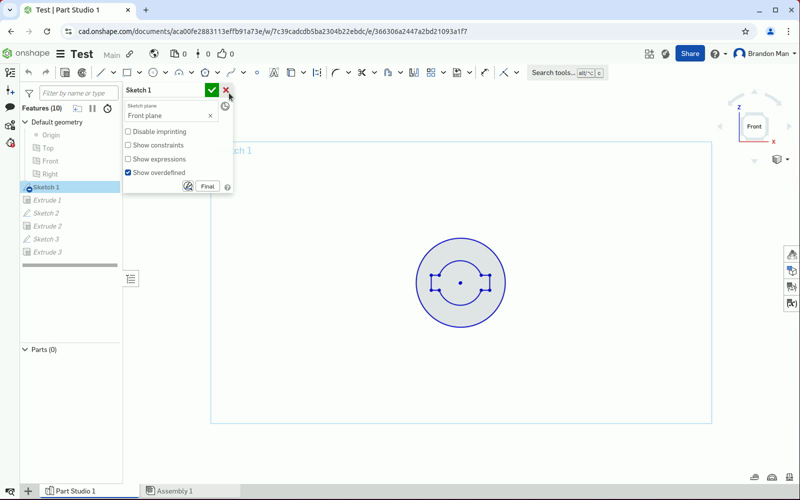
click(229, 92)
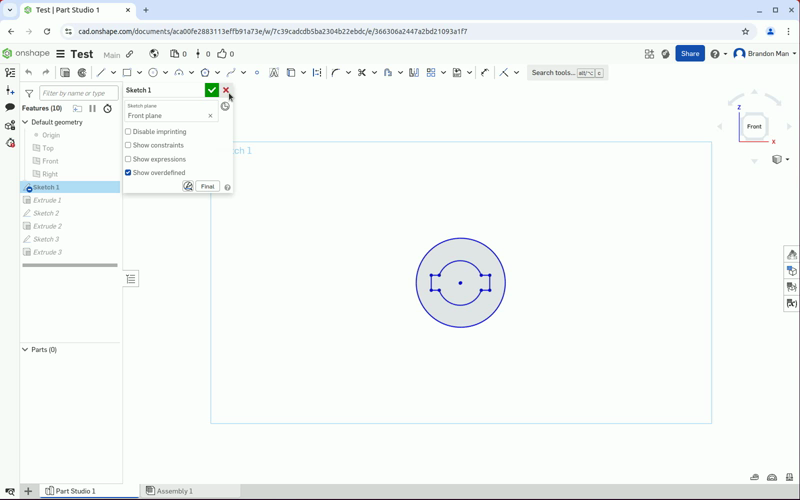
key(shift+s)
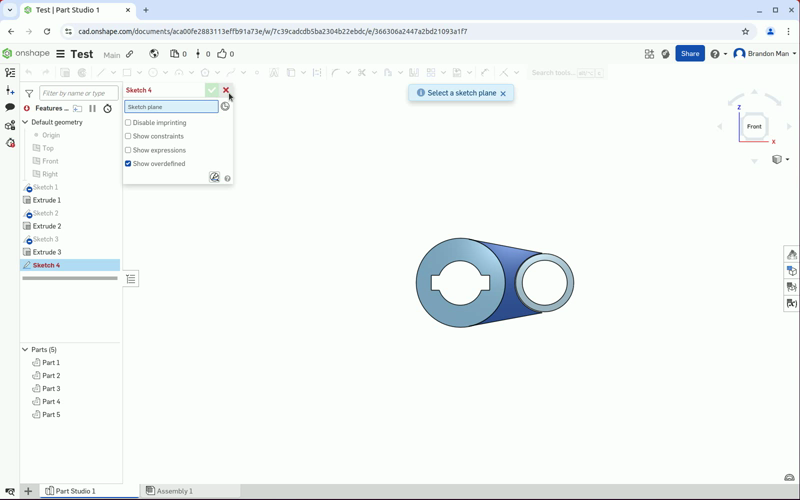
mouse_move(73, 163)
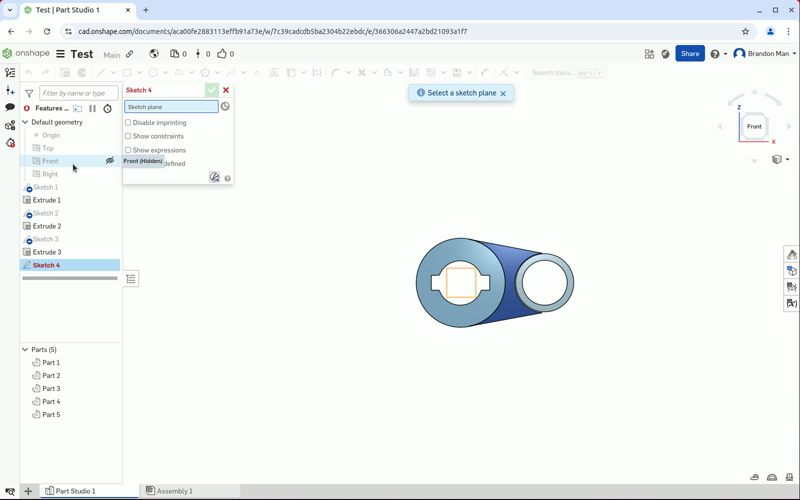
click(73, 163)
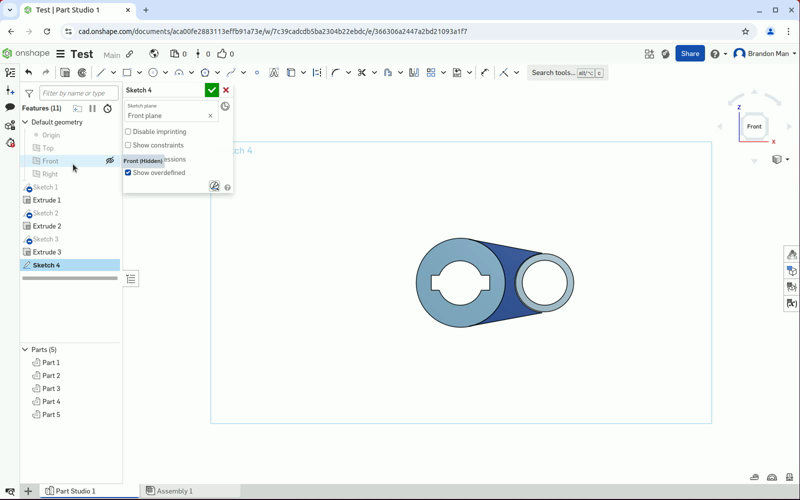
mouse_move(73, 352)
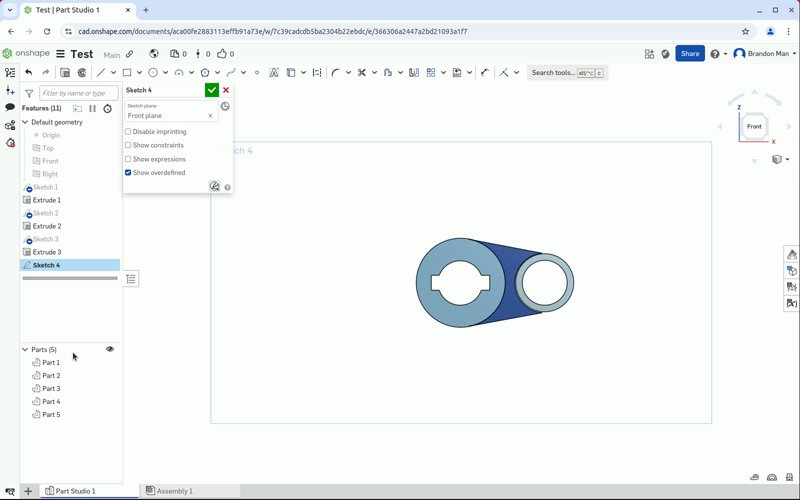
key(y)
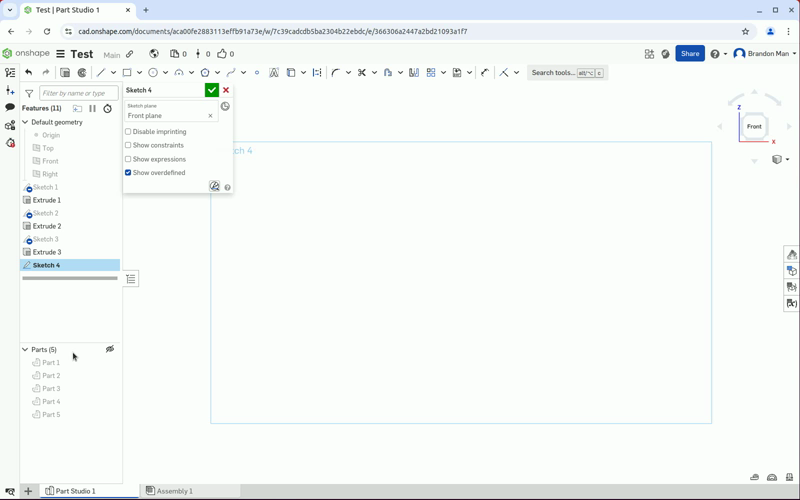
key(l)
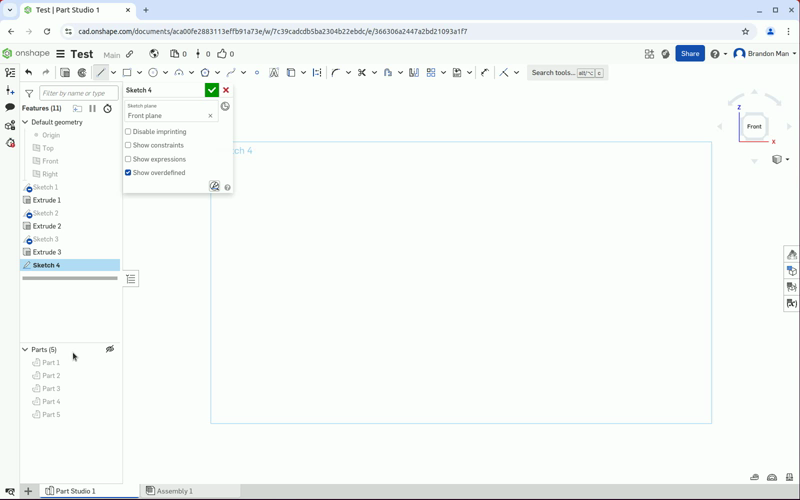
key_down(shift)
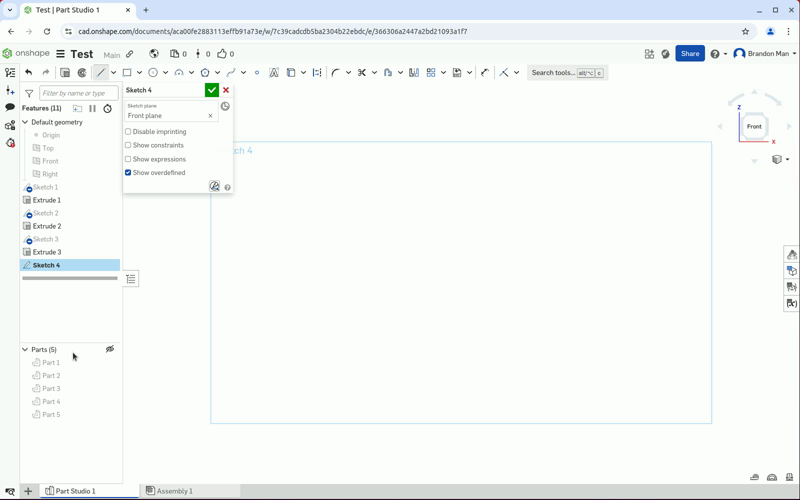
mouse_move(431, 290)
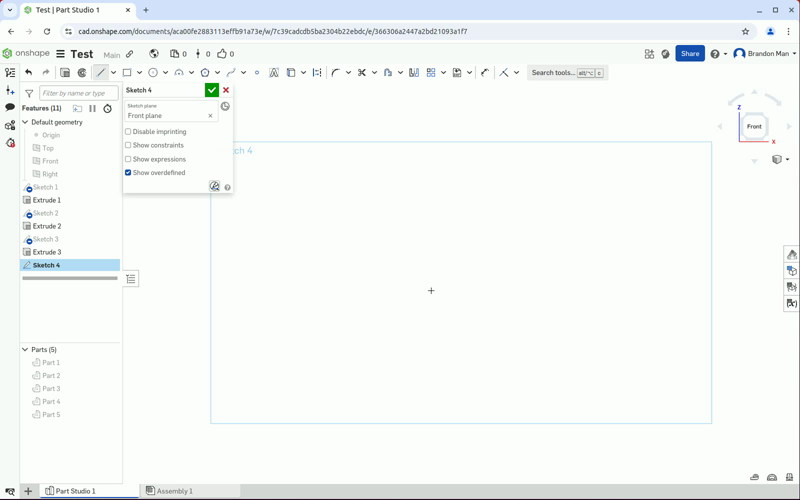
click(431, 290)
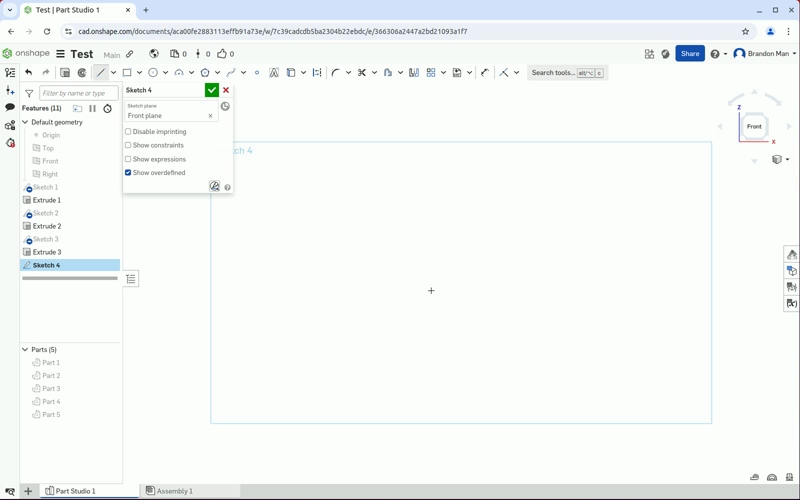
key_up(shift)
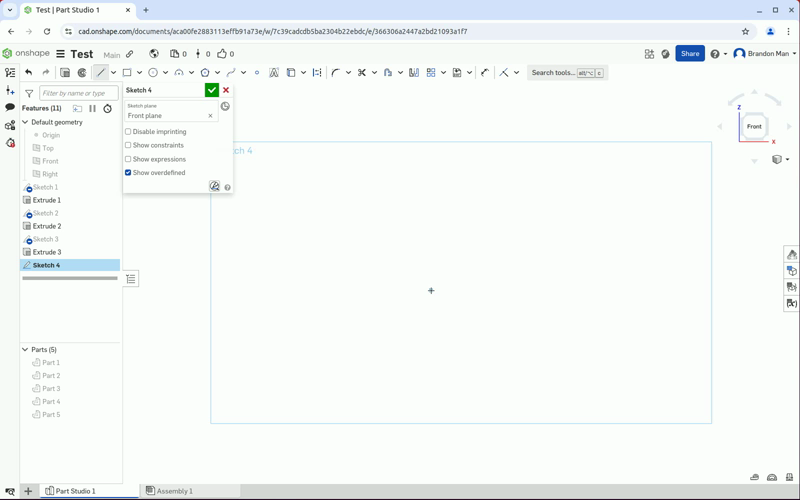
key_down(shift)
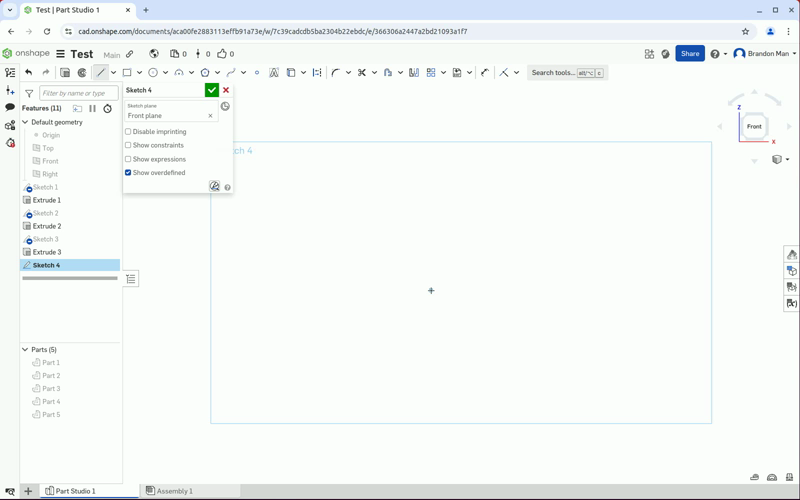
mouse_move(461, 290)
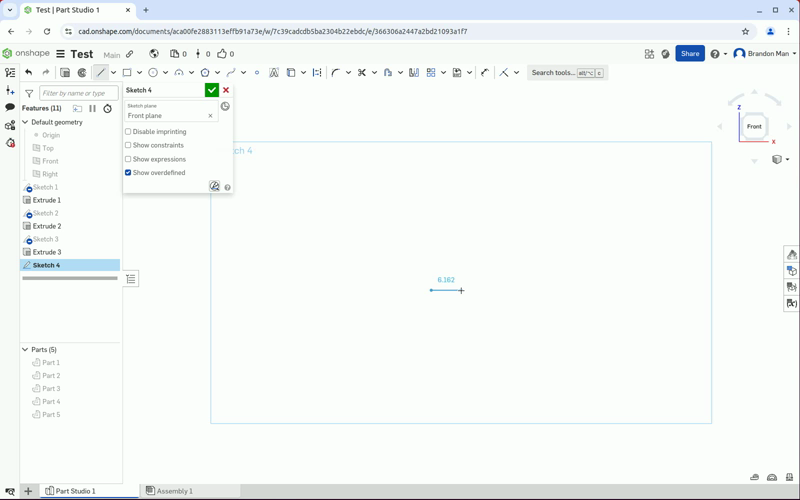
mouse_move(440, 290)
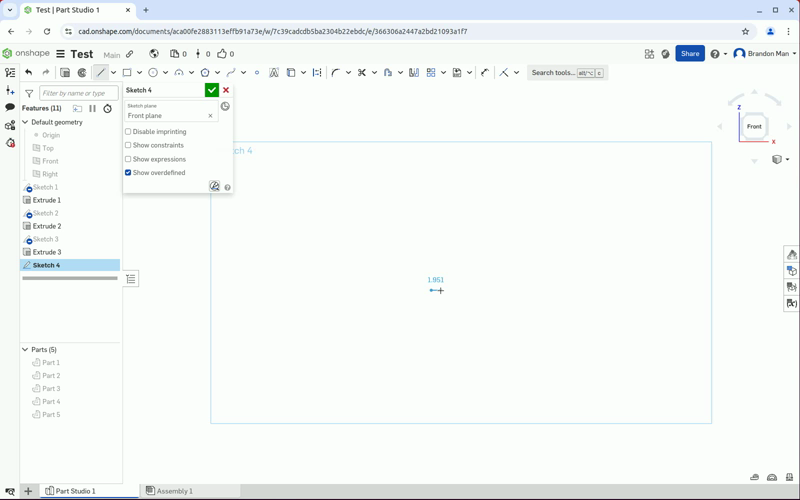
click(440, 290)
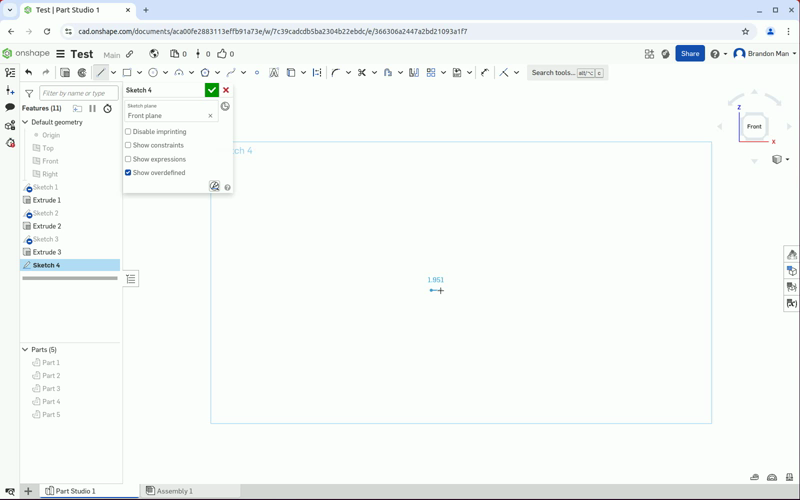
key_up(shift)
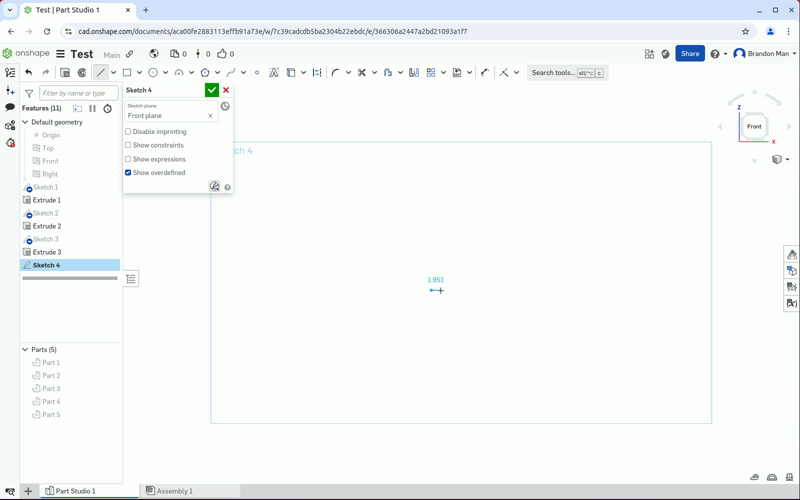
key(esc)
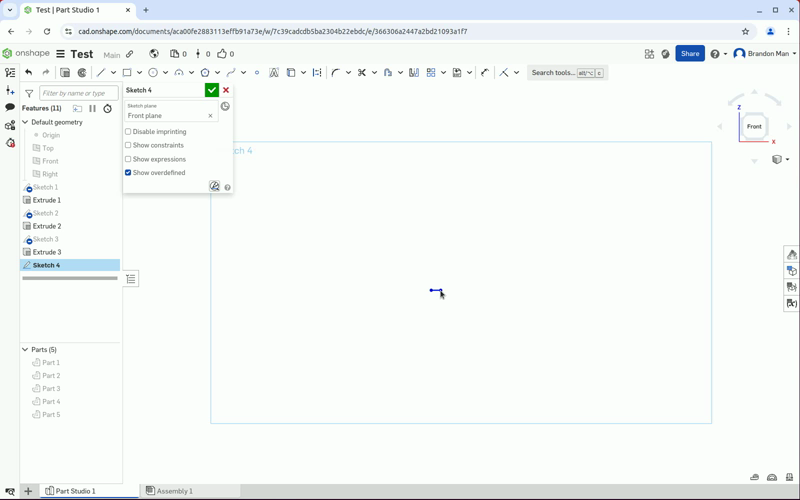
key(a)
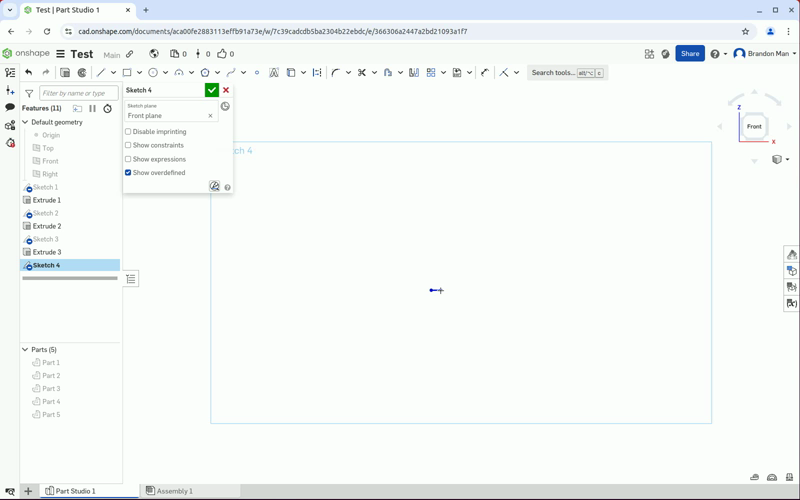
mouse_move(440, 290)
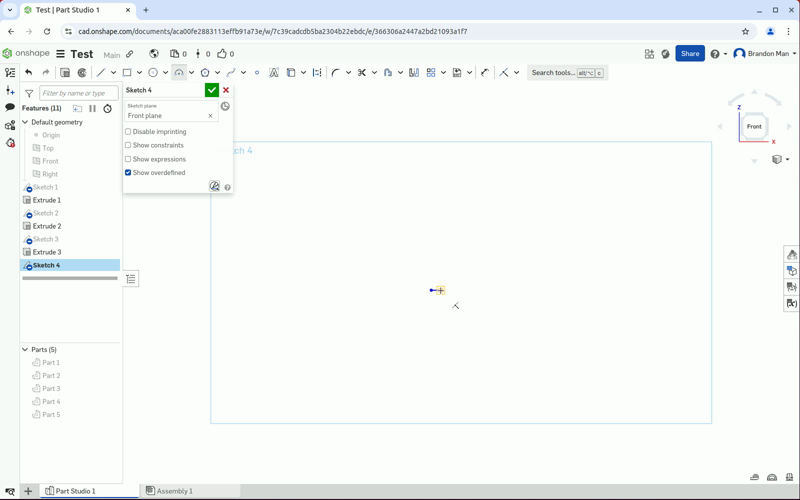
click(440, 290)
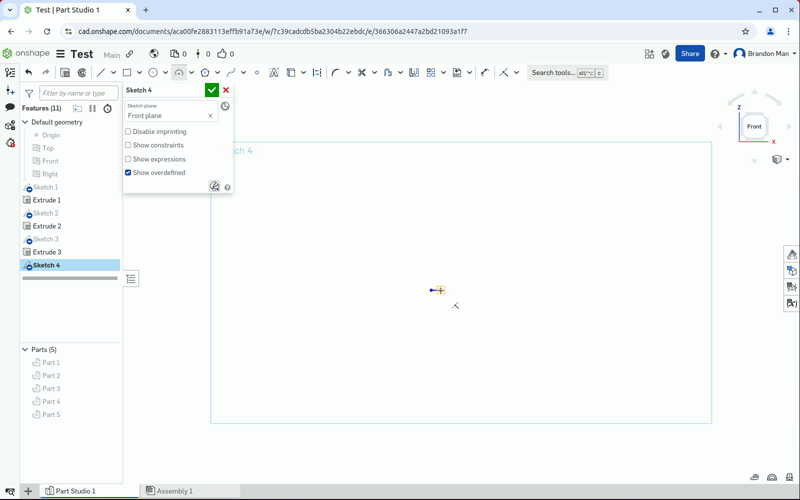
key_down(shift)
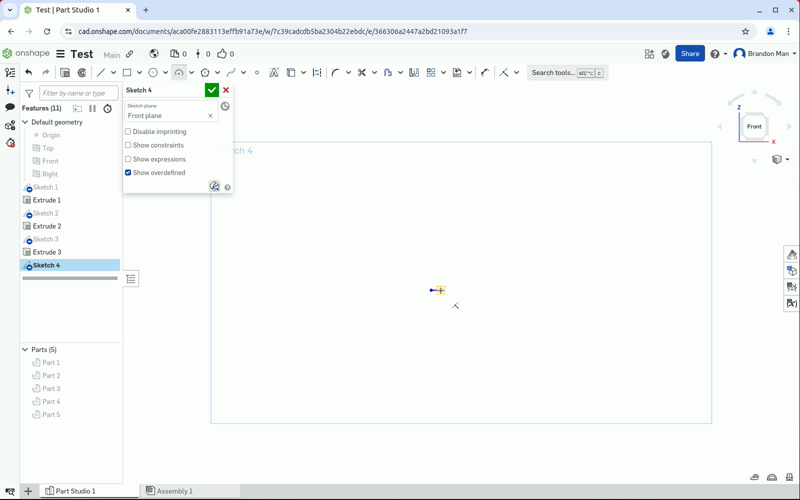
mouse_move(440, 273)
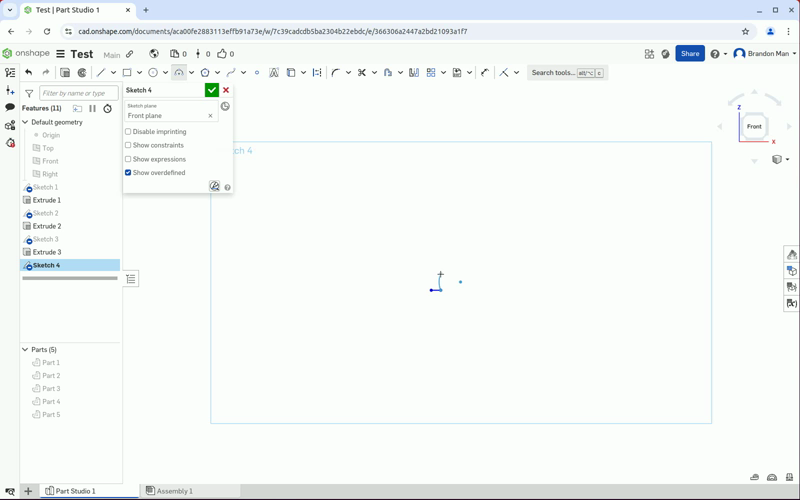
click(440, 273)
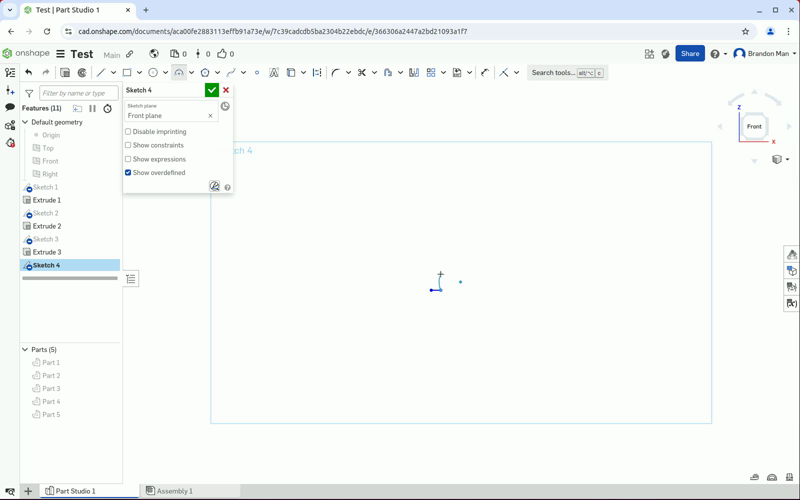
mouse_move(439, 281)
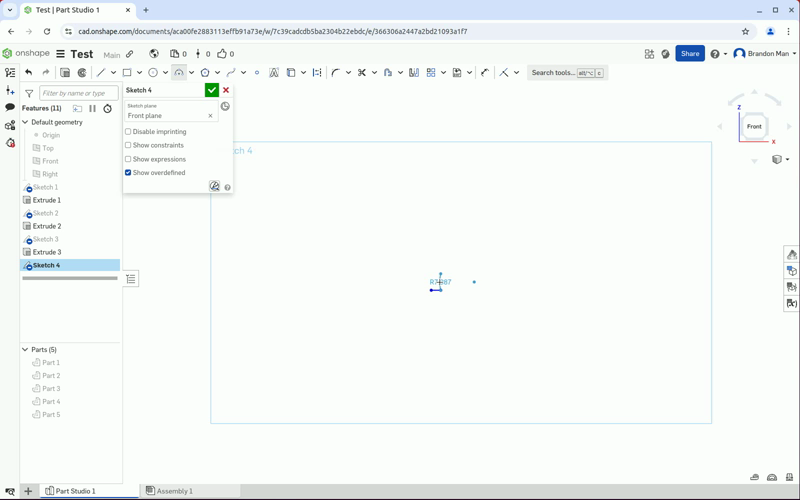
click(439, 281)
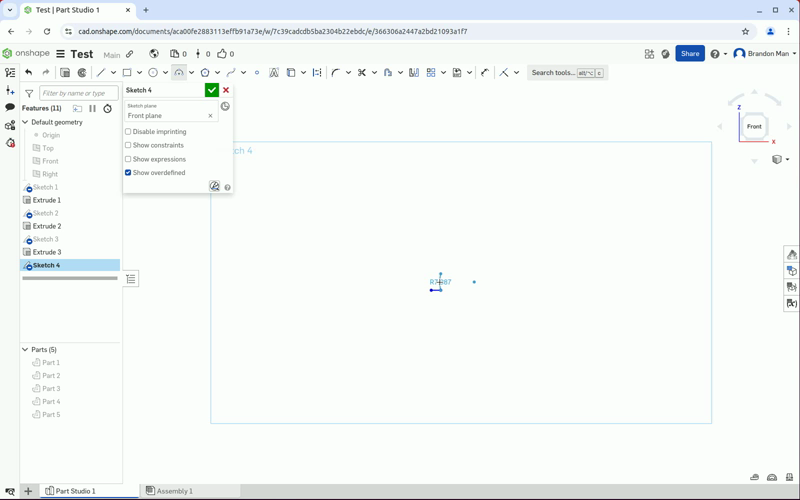
key_up(shift)
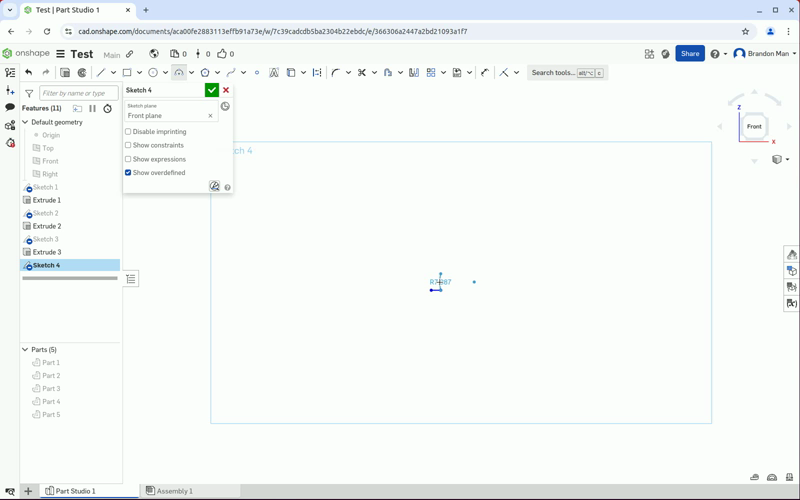
key(esc)
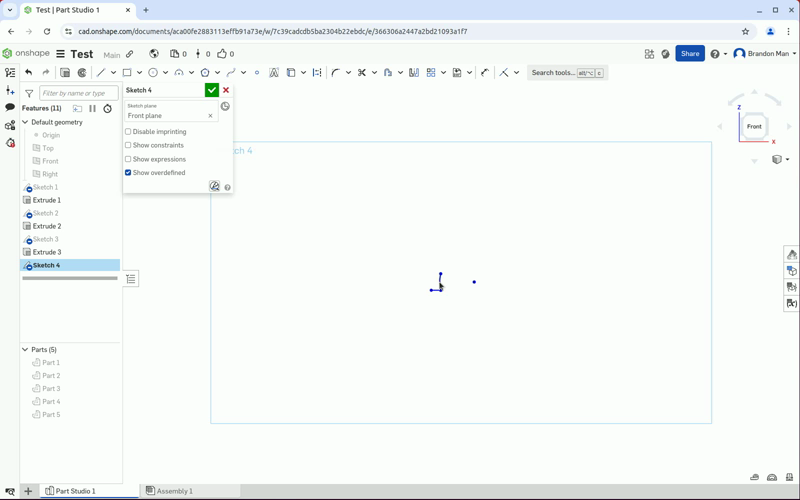
key(l)
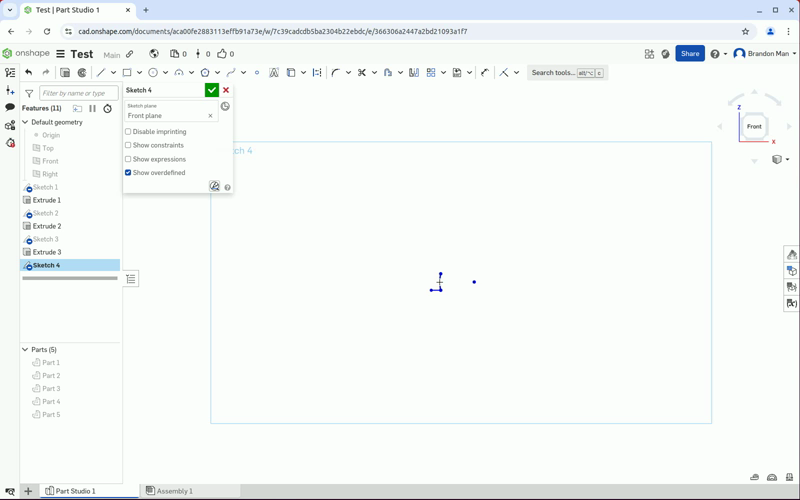
mouse_move(440, 273)
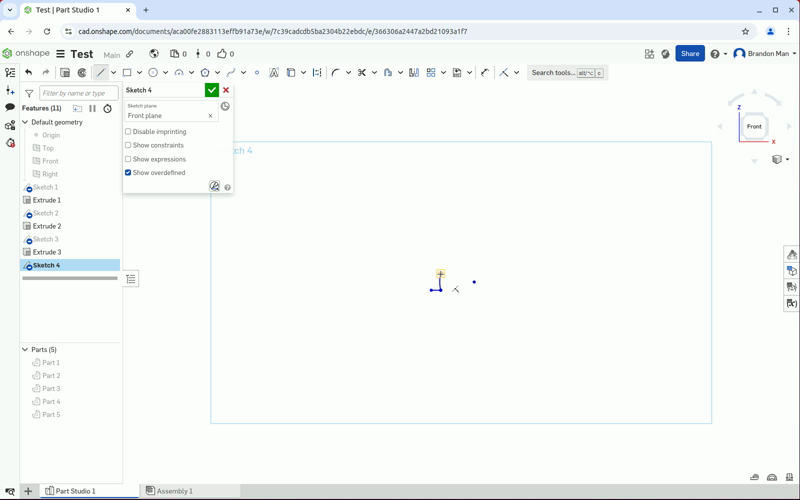
click(440, 273)
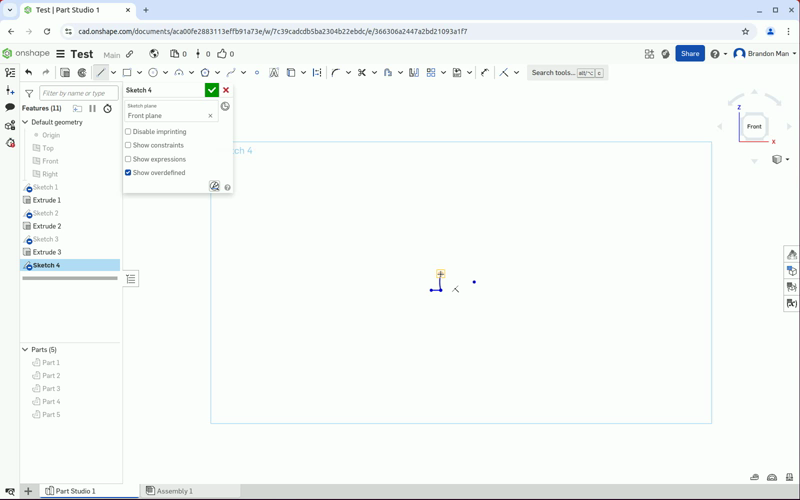
key_down(shift)
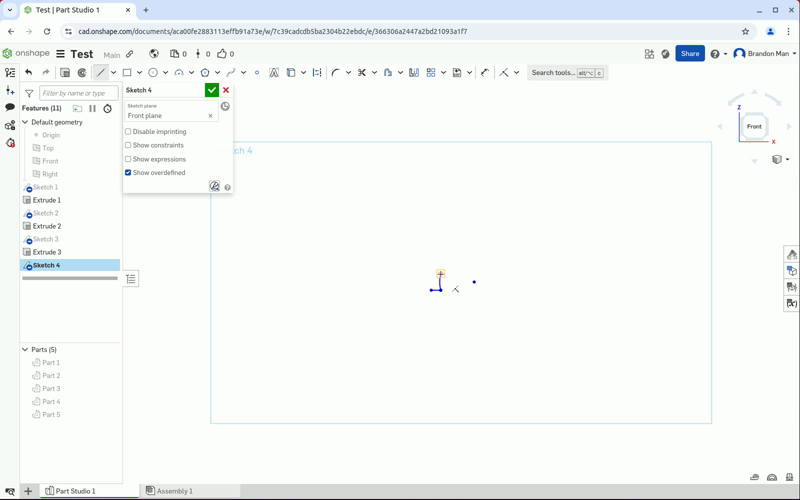
mouse_move(470, 273)
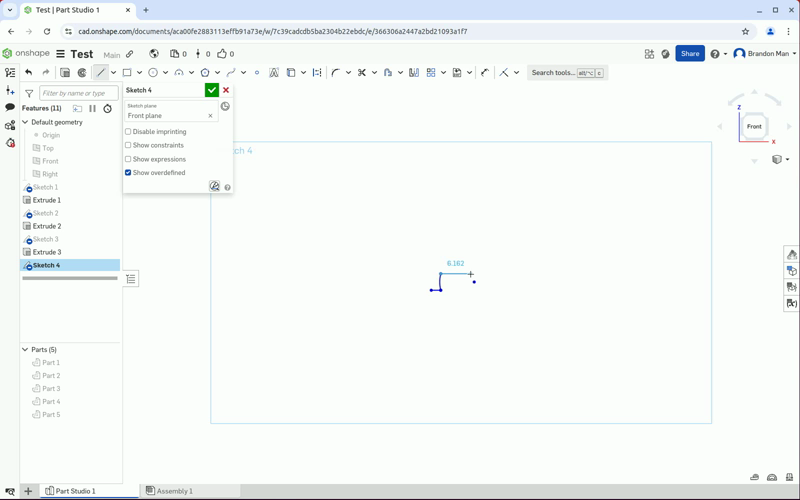
mouse_move(431, 273)
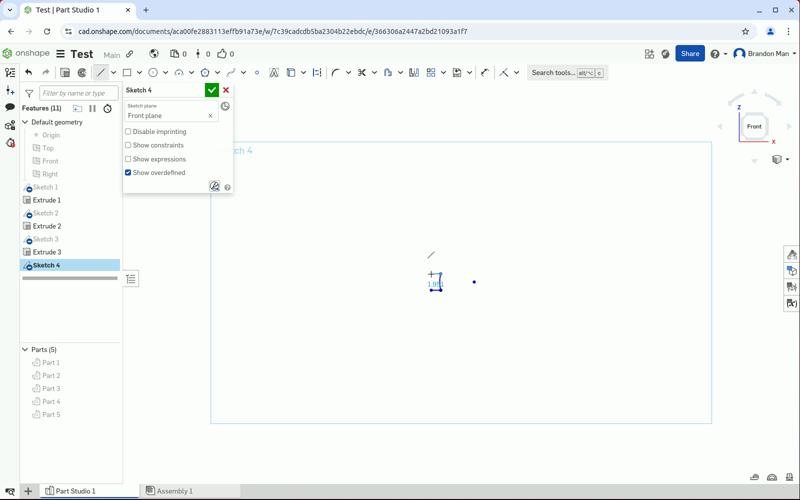
click(431, 273)
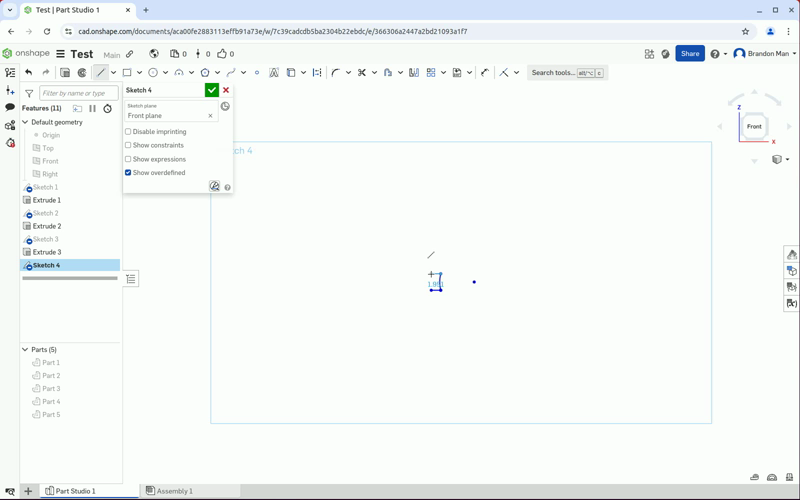
key_up(shift)
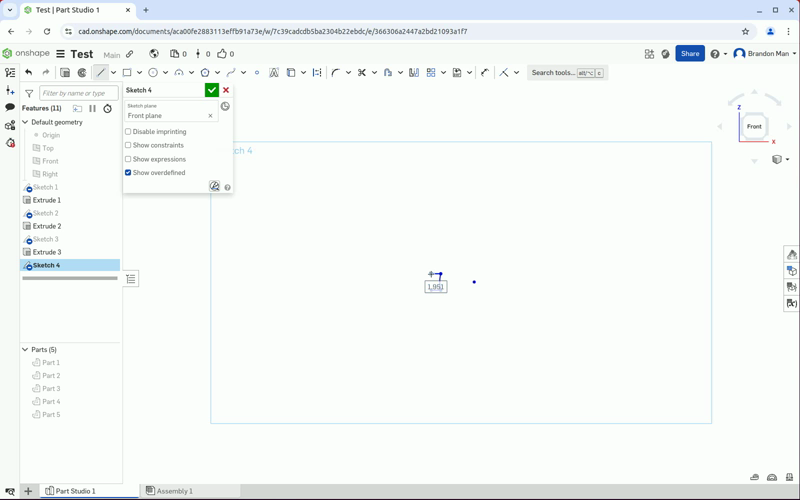
mouse_move(461, 273)
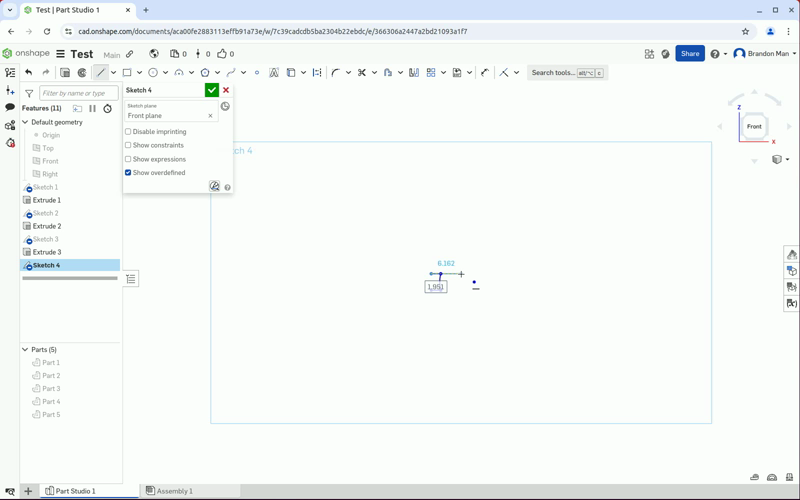
key_down(shift)
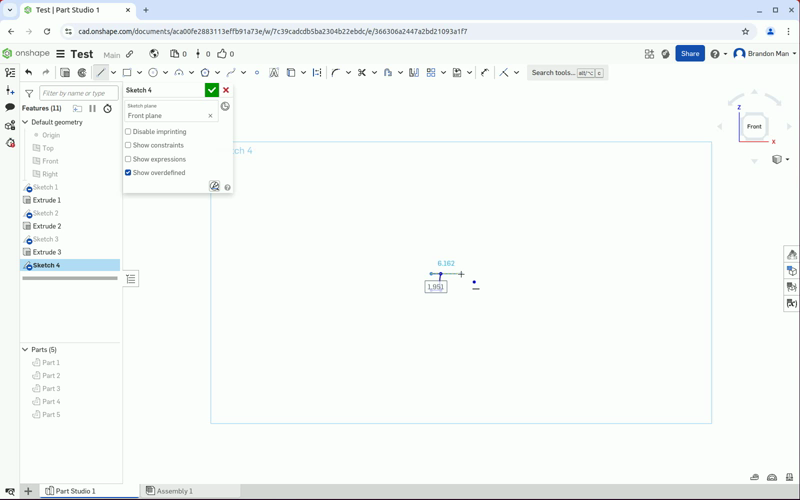
mouse_move(431, 290)
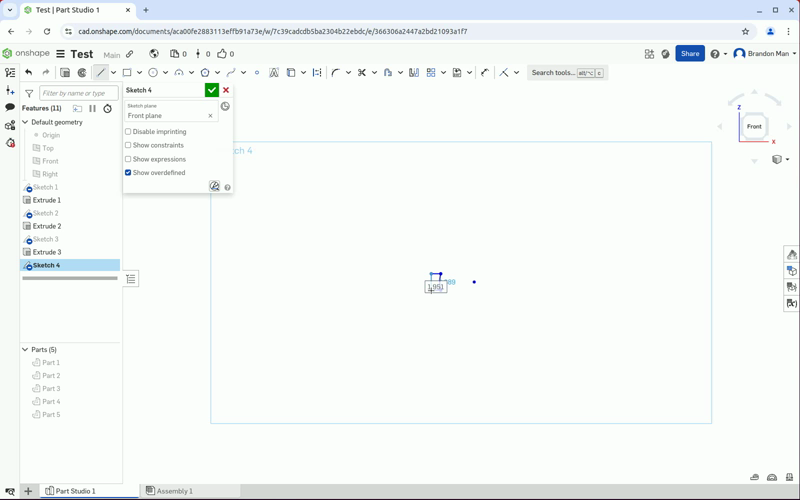
key_up(shift)
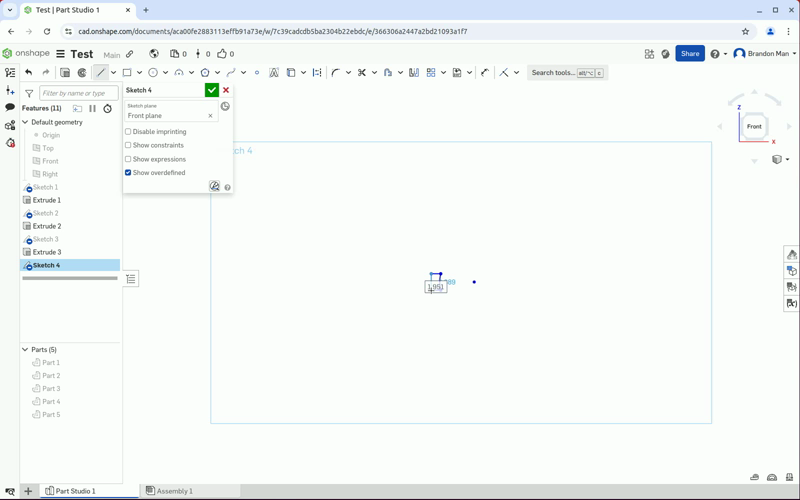
click(431, 290)
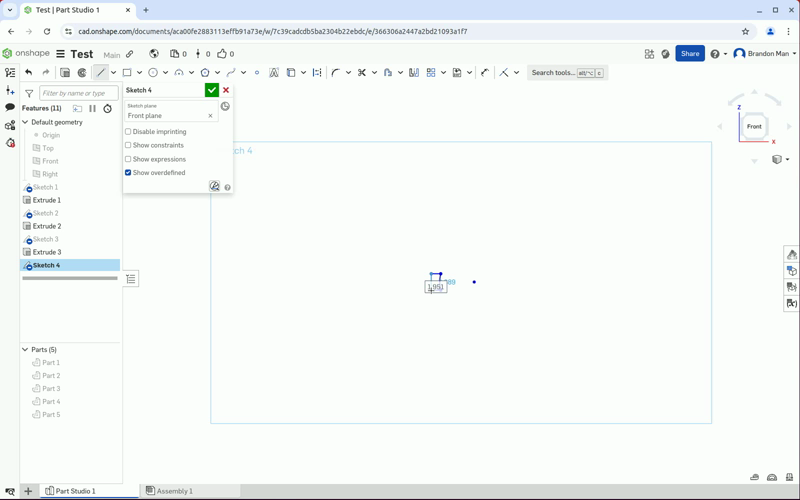
key(esc)
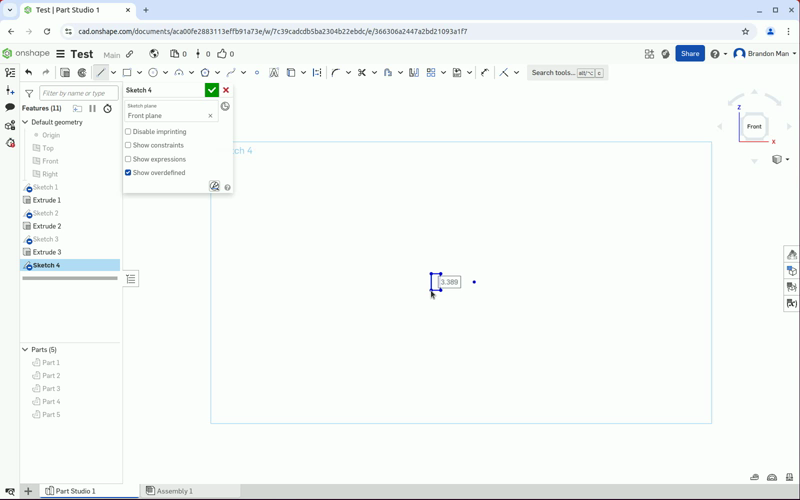
mouse_move(434, 274)
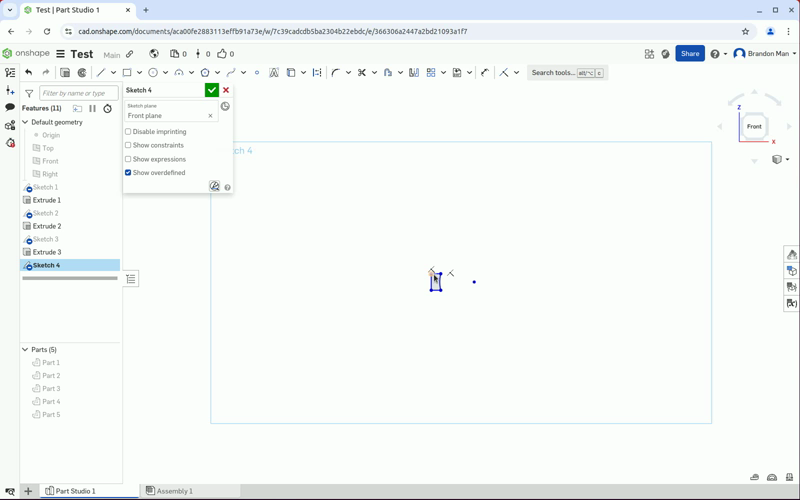
scroll(6)
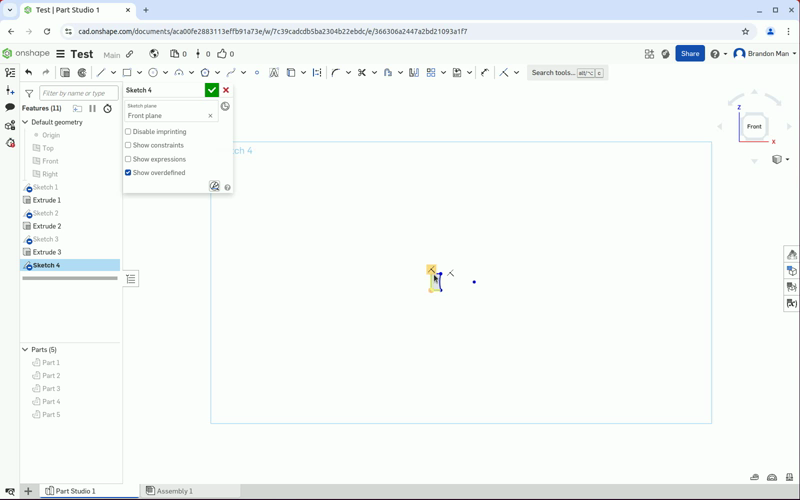
scroll(6)
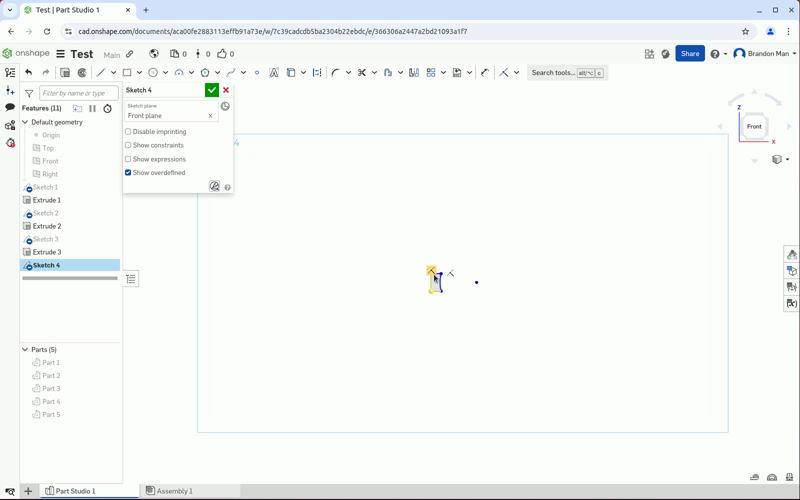
scroll(6)
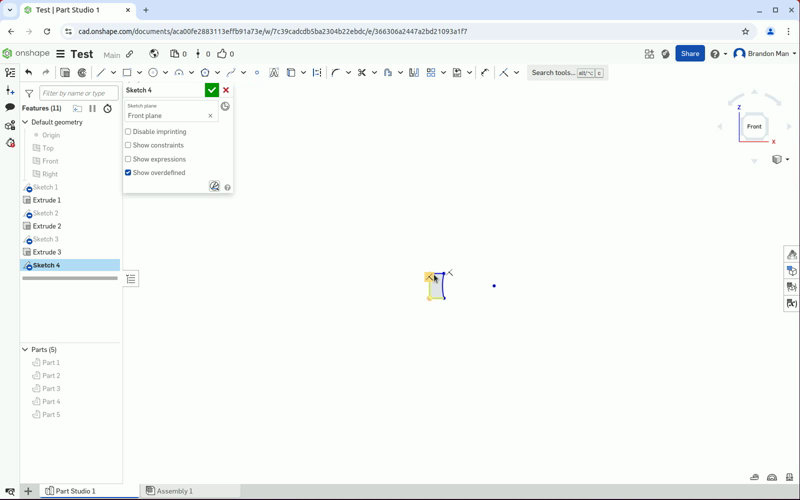
scroll(6)
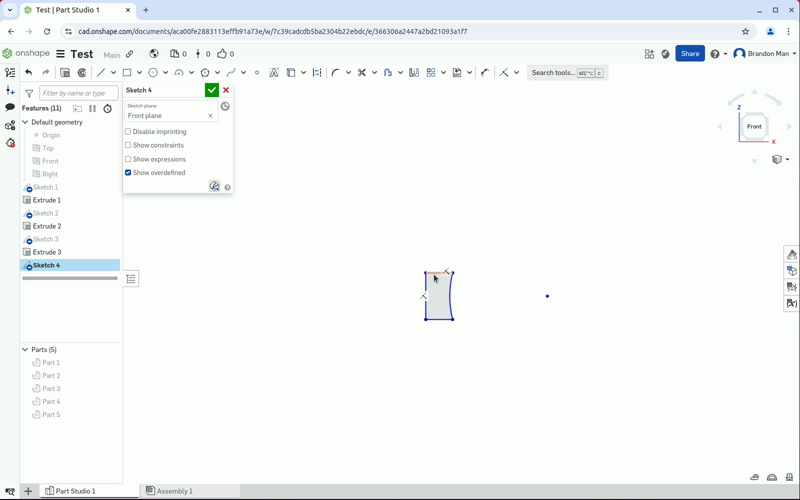
scroll(6)
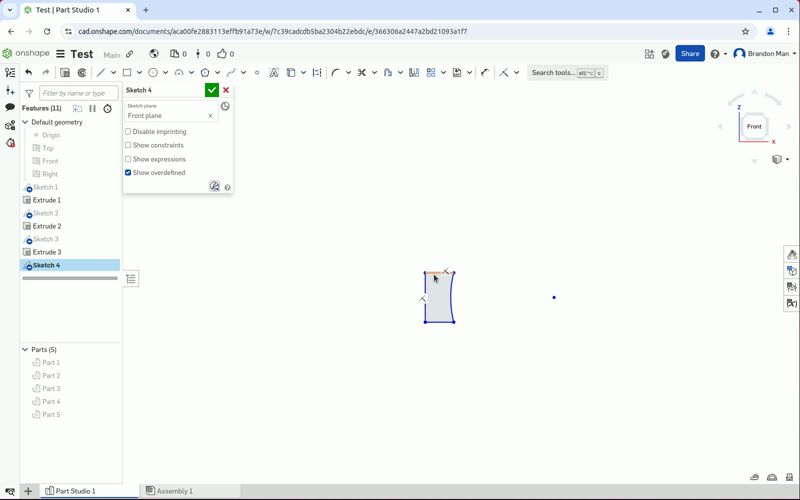
scroll(6)
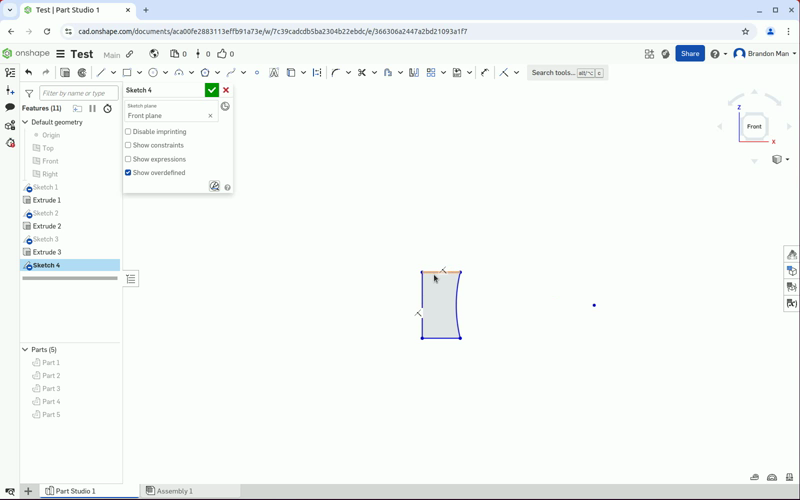
scroll(6)
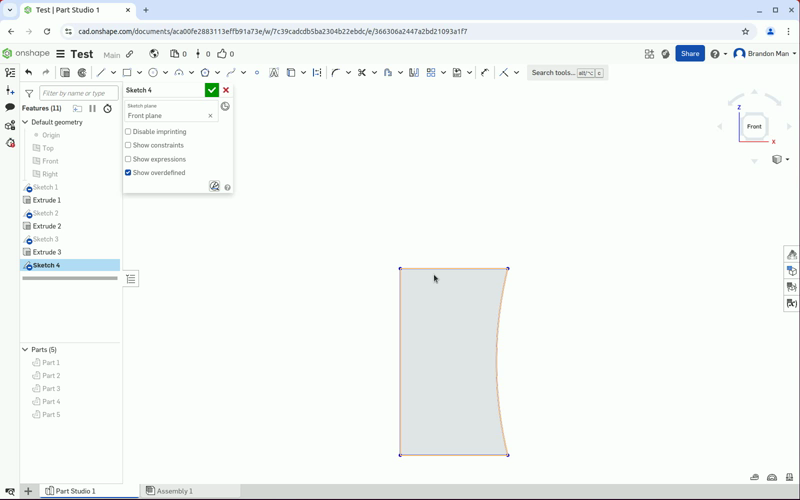
click(434, 274)
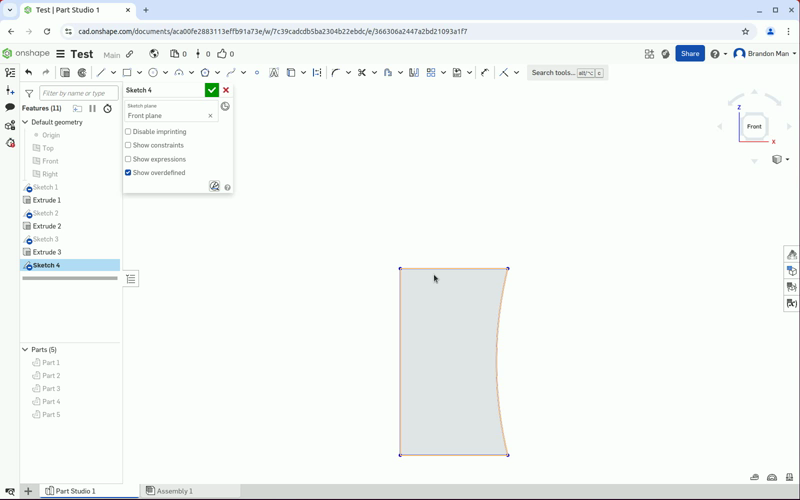
scroll(-6)
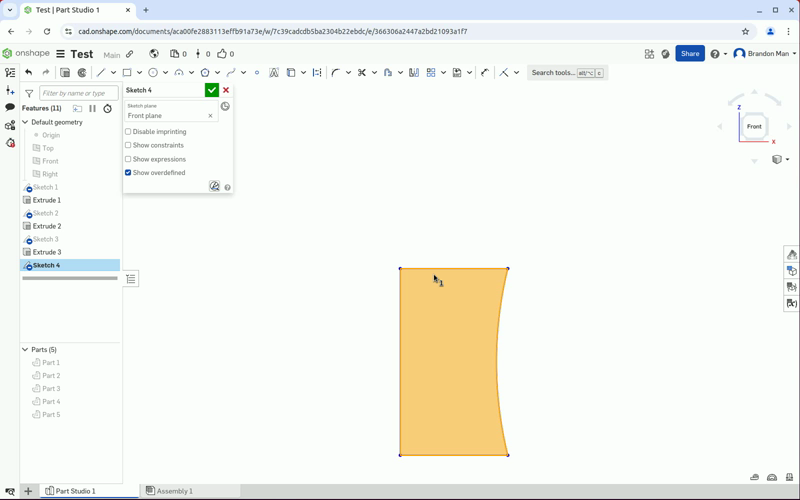
scroll(-6)
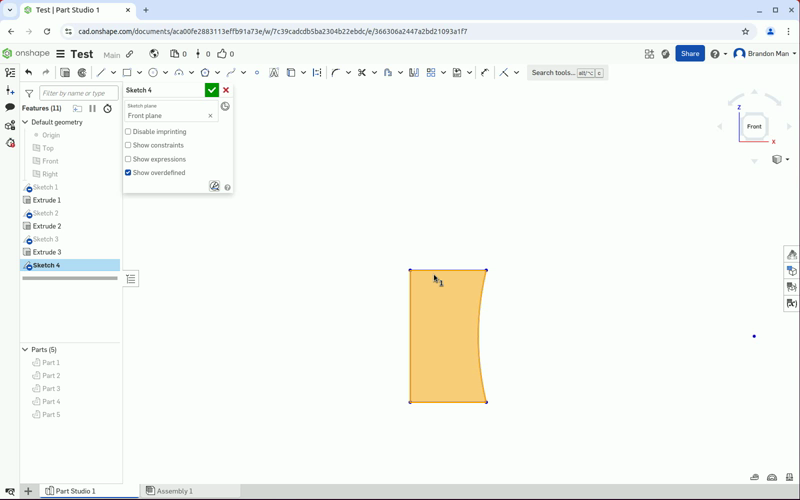
scroll(-6)
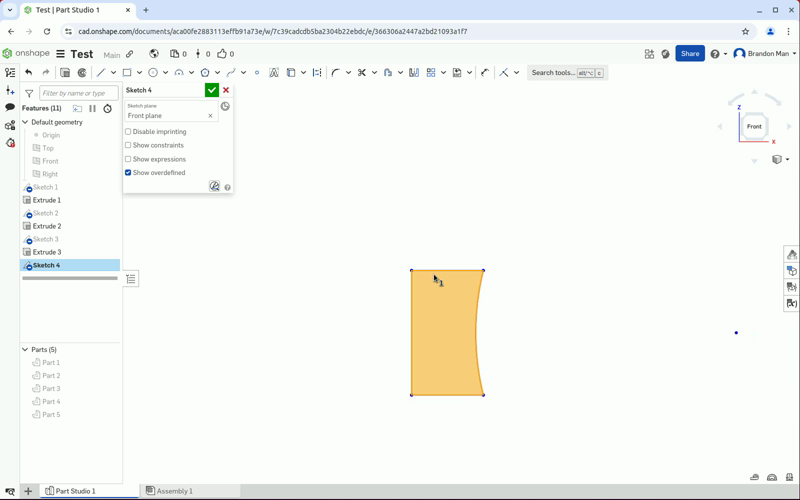
scroll(-6)
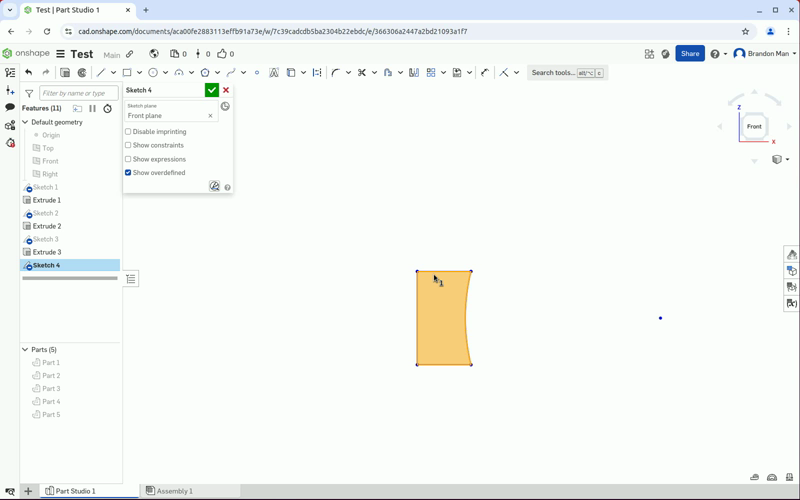
scroll(-6)
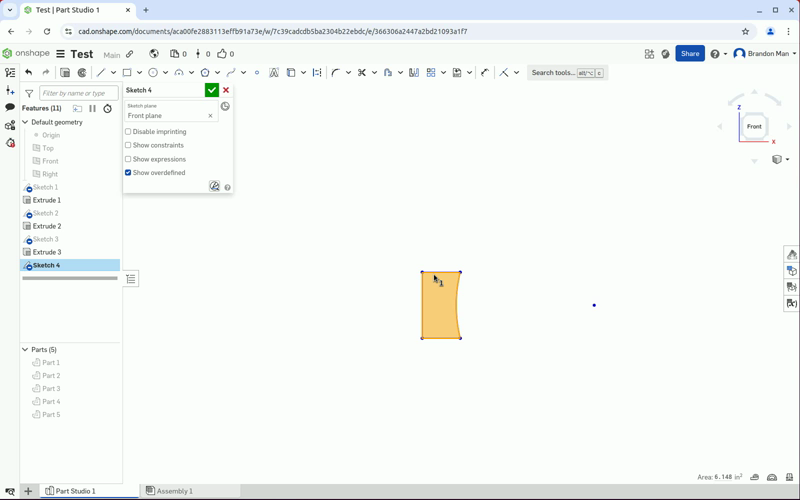
scroll(-6)
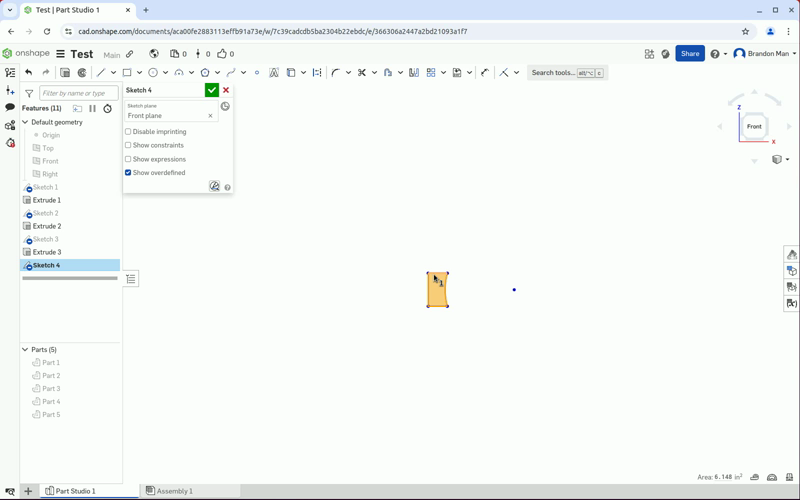
scroll(-6)
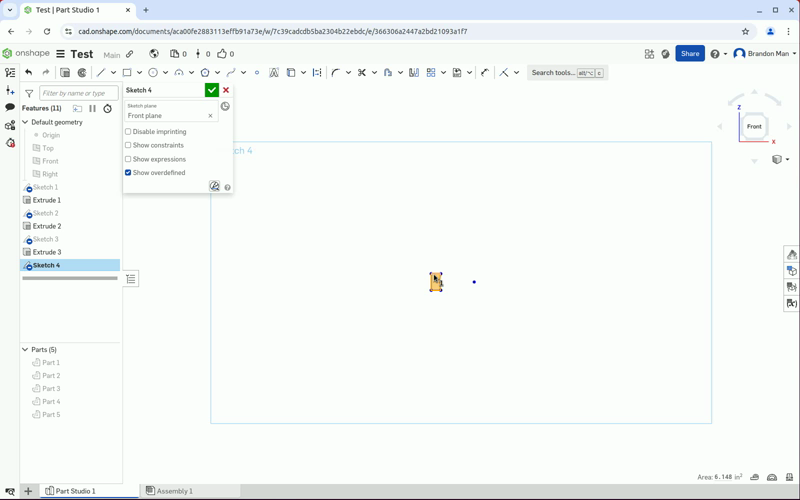
mouse_move(73, 352)
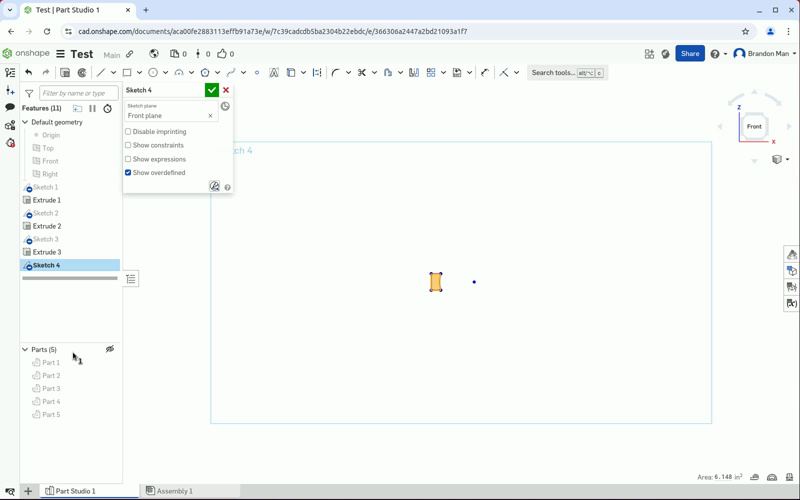
key(shift+y)
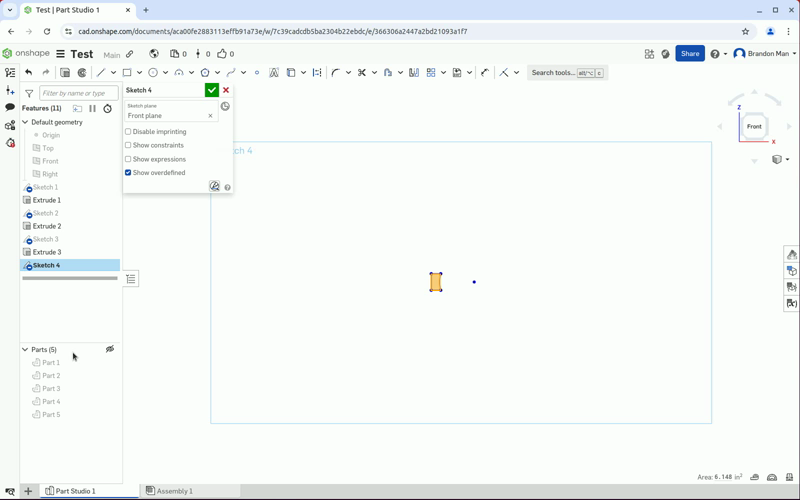
key(shift+e)
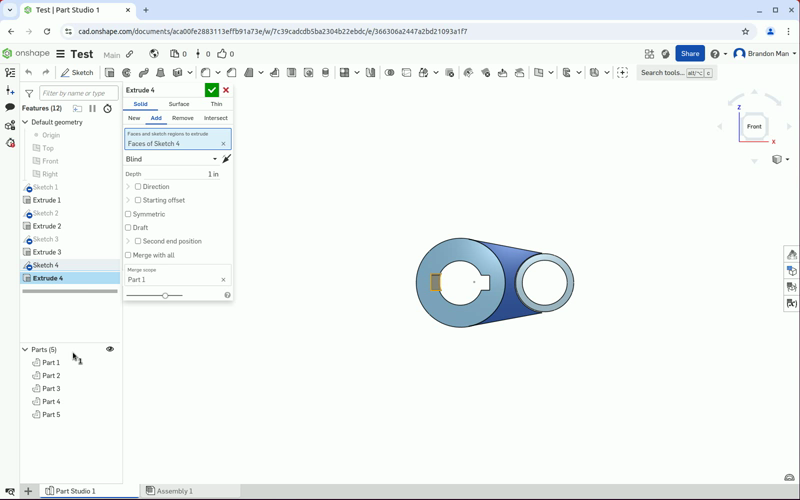
mouse_move(143, 106)
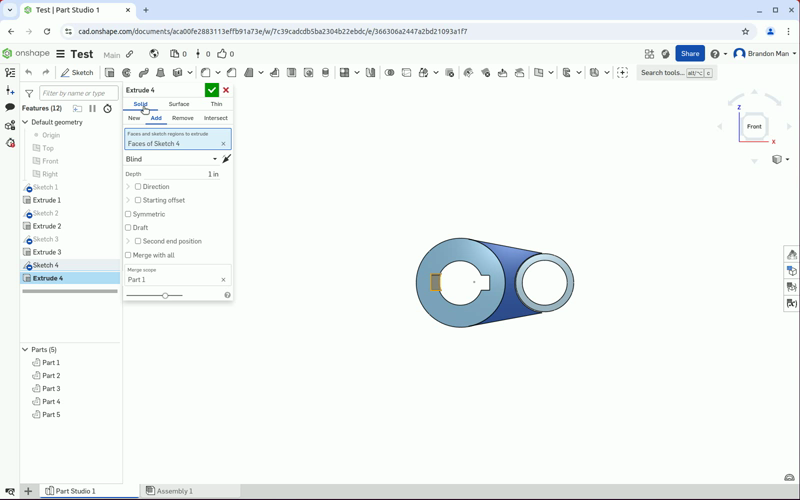
click(143, 106)
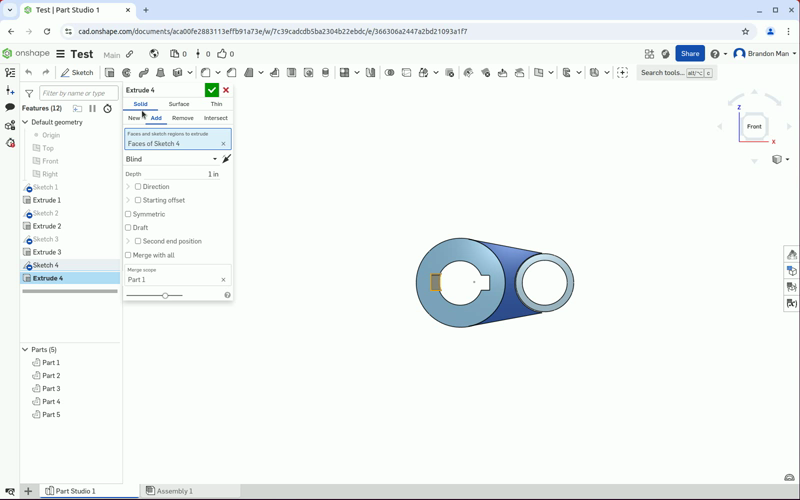
mouse_move(137, 120)
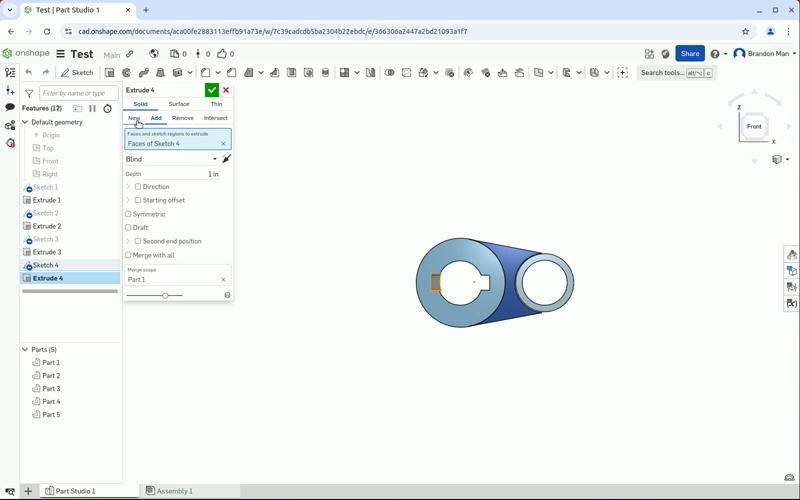
click(137, 120)
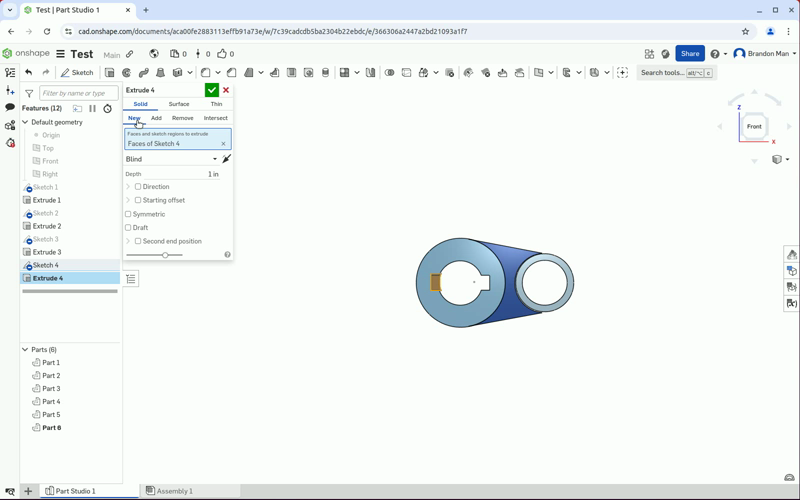
key(tab, 4)
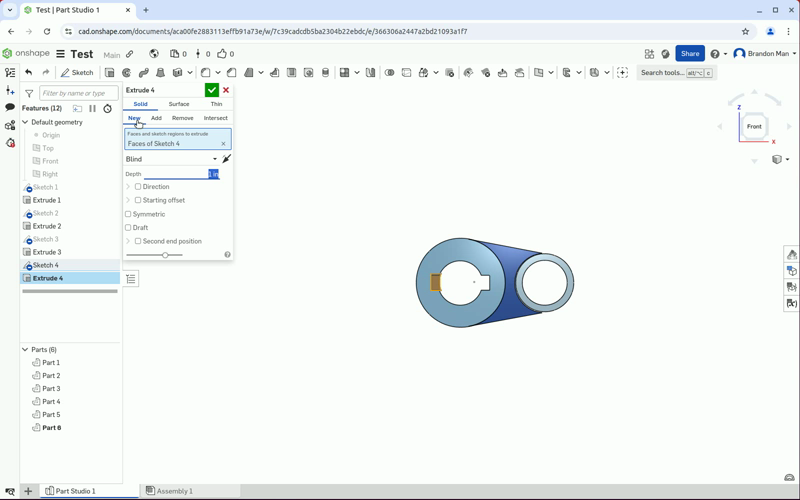
text(7.943)
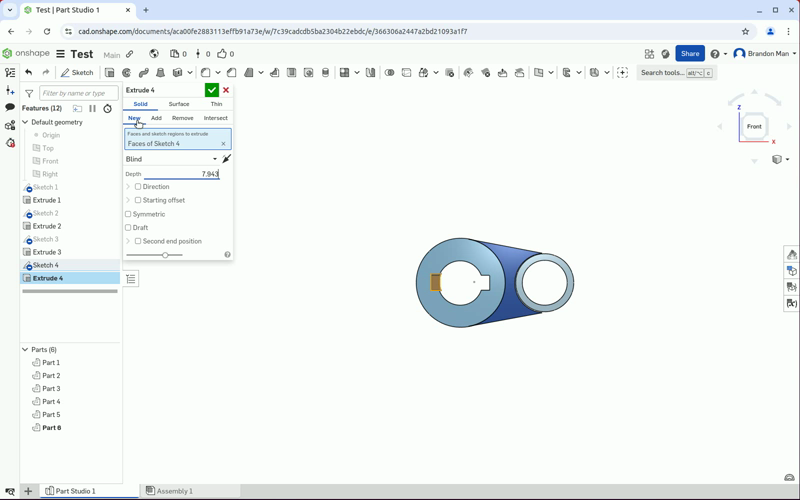
key(enter)
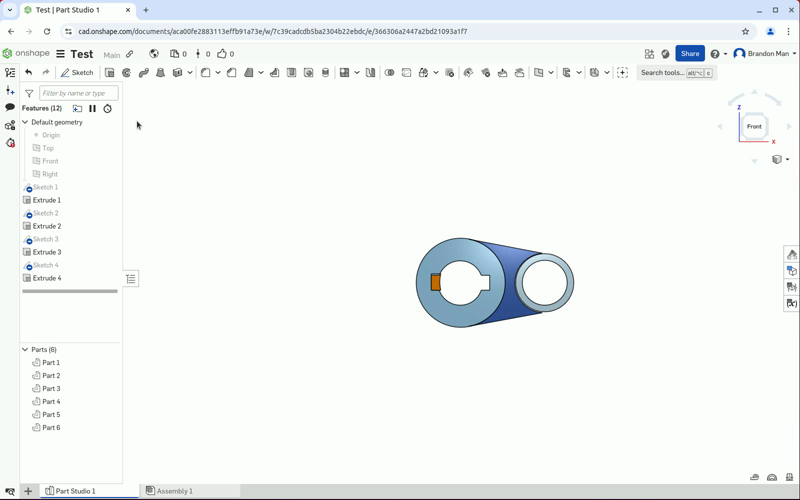
key(shift+h)
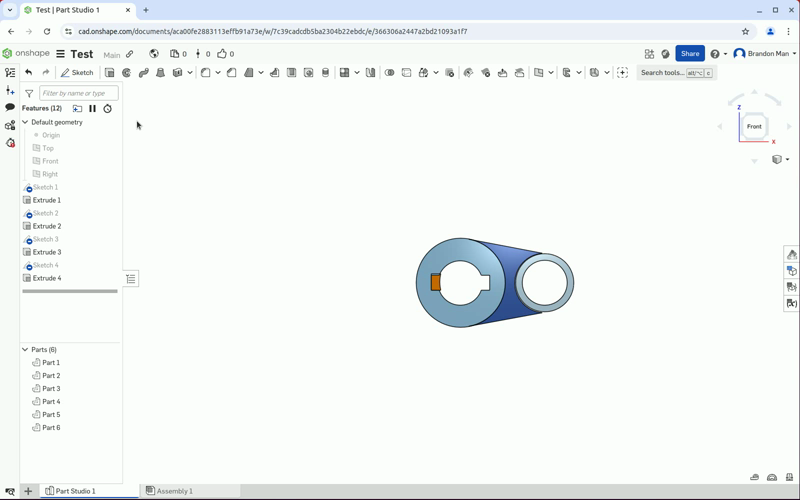
key(shift+h)
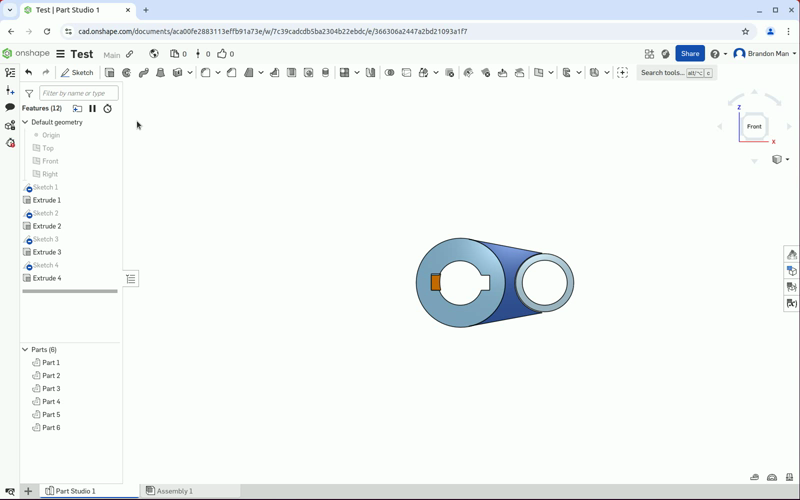
mouse_move(73, 189)
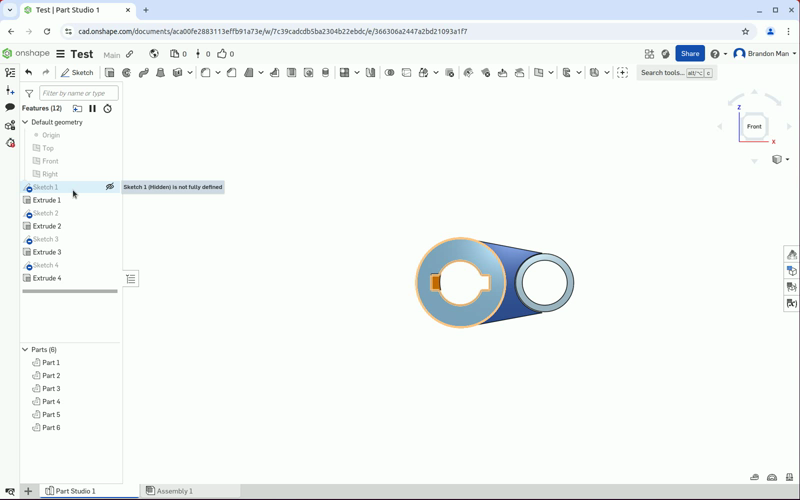
click(73, 189)
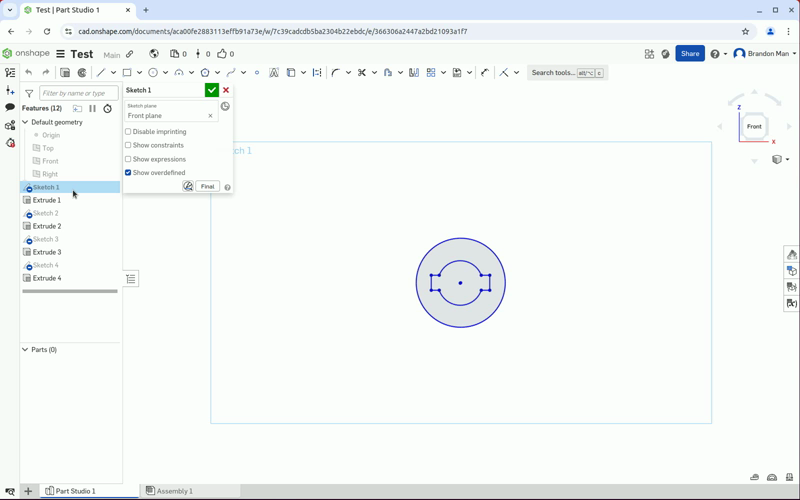
mouse_move(229, 92)
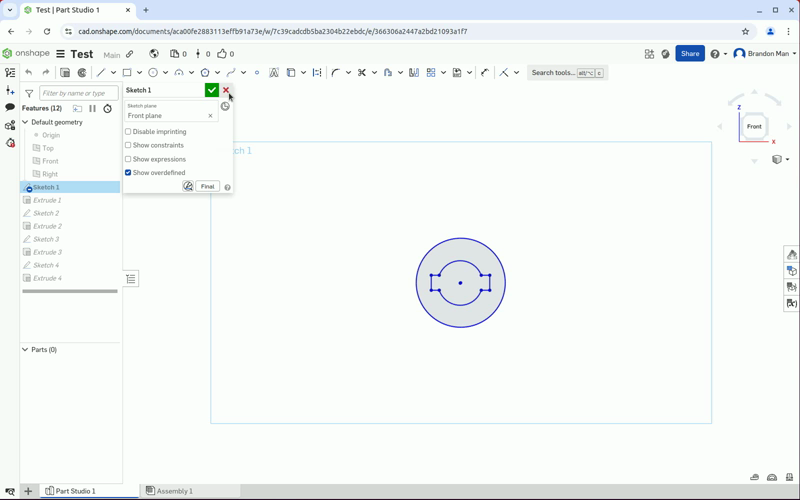
click(229, 92)
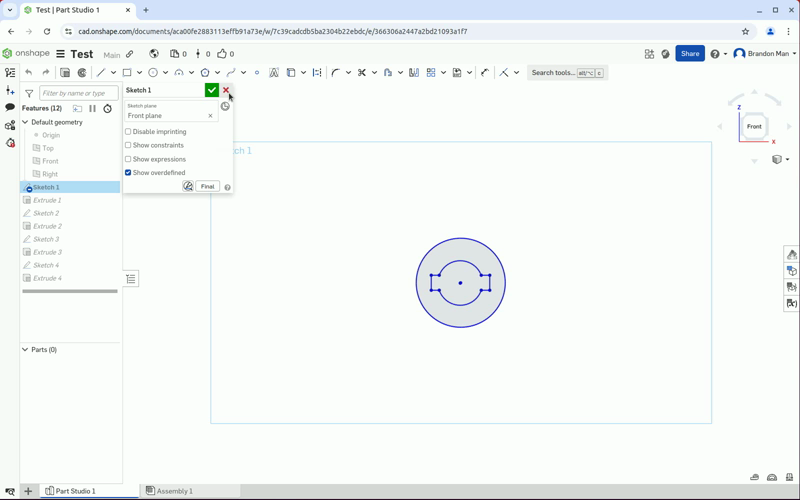
key(shift+s)
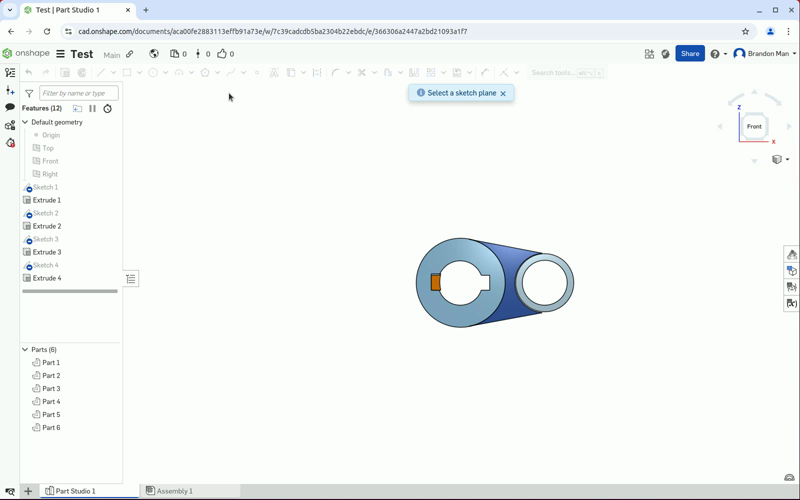
mouse_move(73, 163)
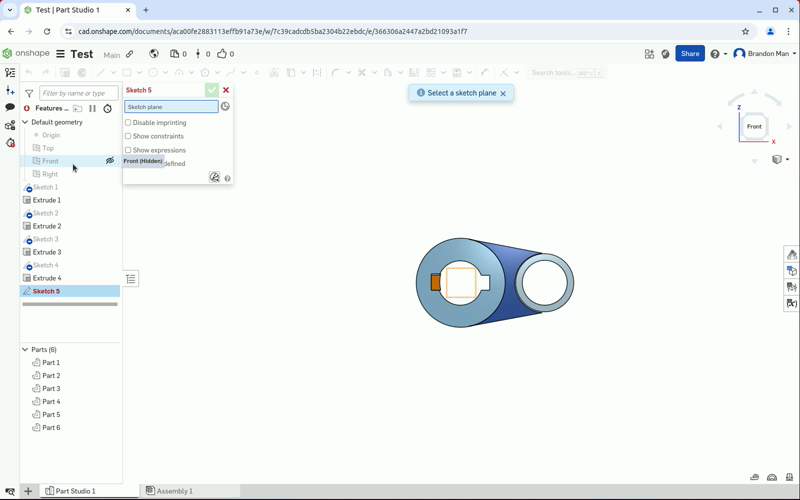
click(73, 163)
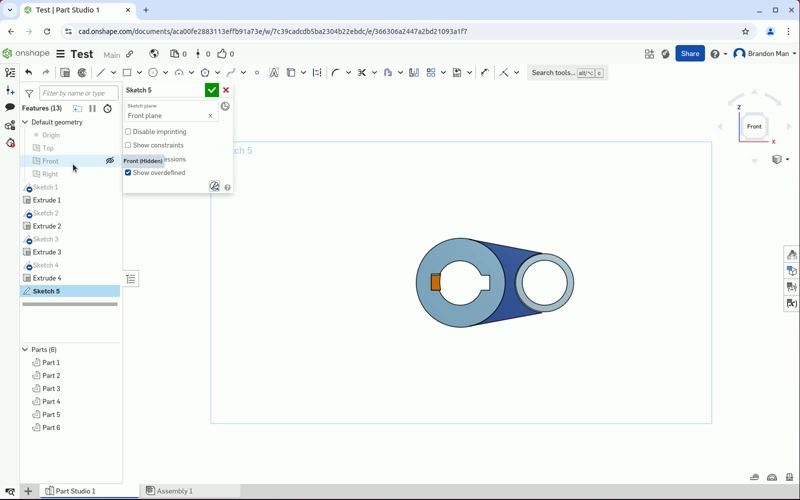
mouse_move(73, 352)
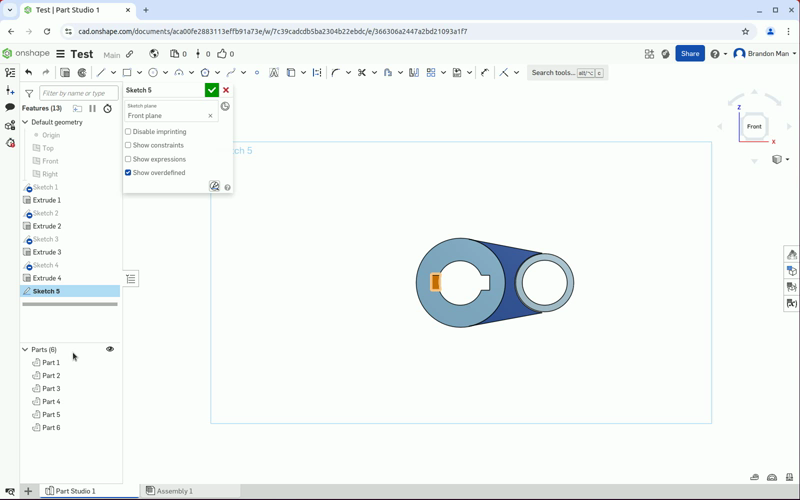
key(y)
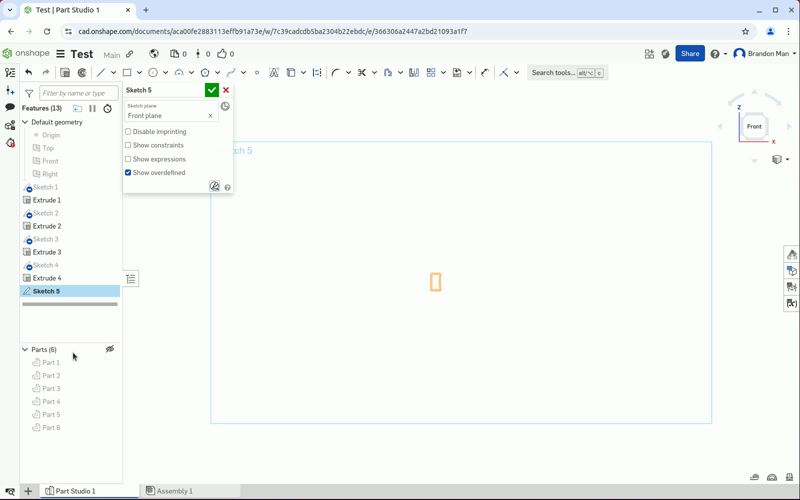
key(c)
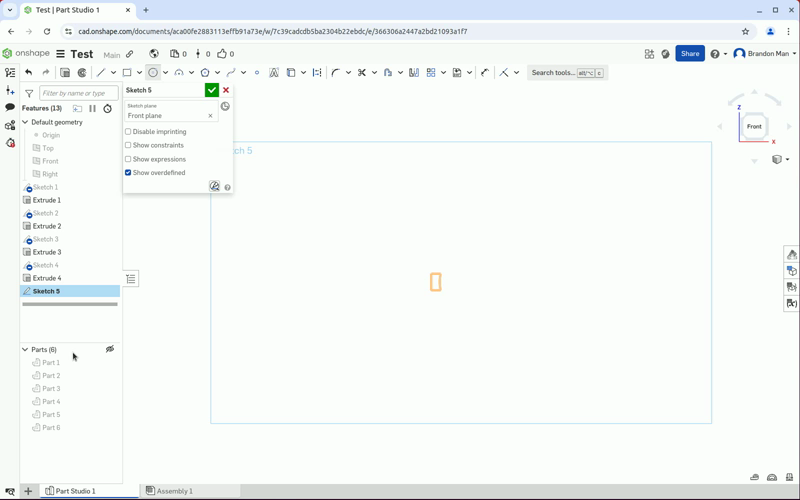
key_down(shift)
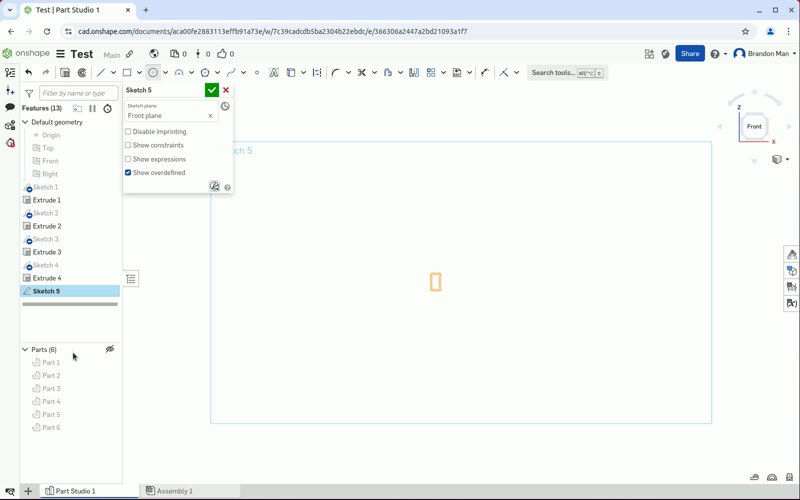
mouse_move(460, 282)
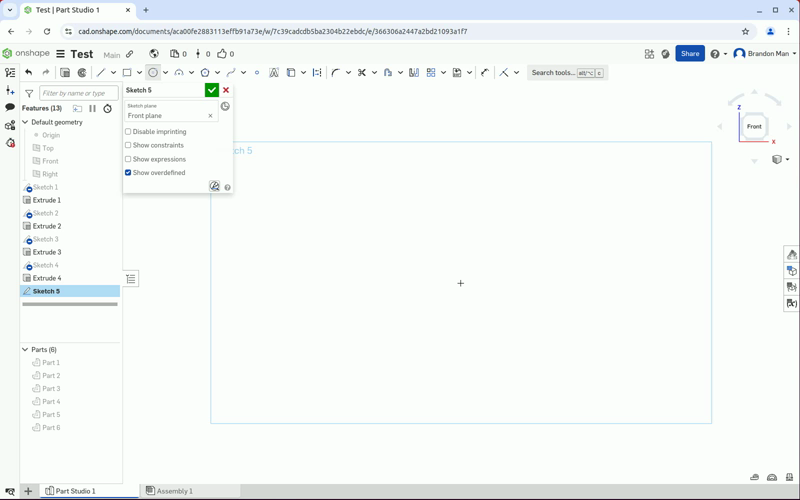
click(460, 282)
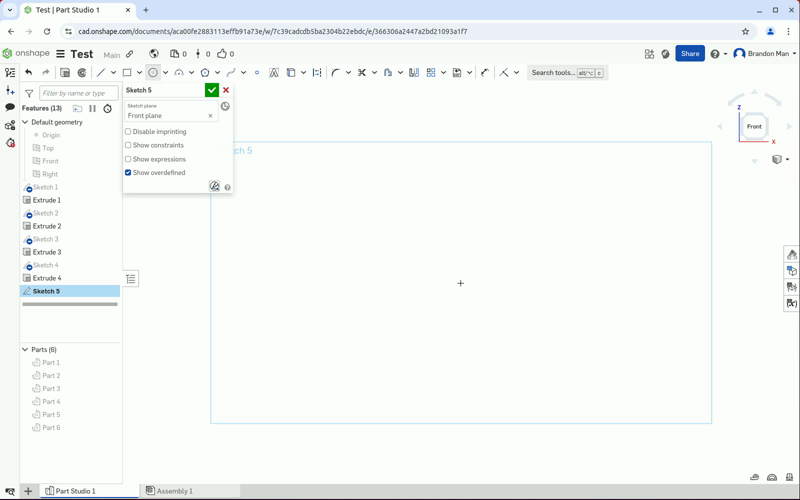
key_up(shift)
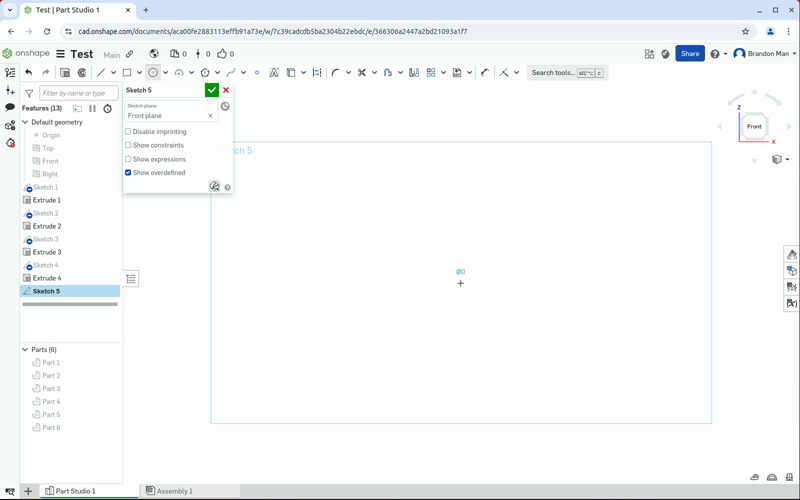
mouse_move(505, 282)
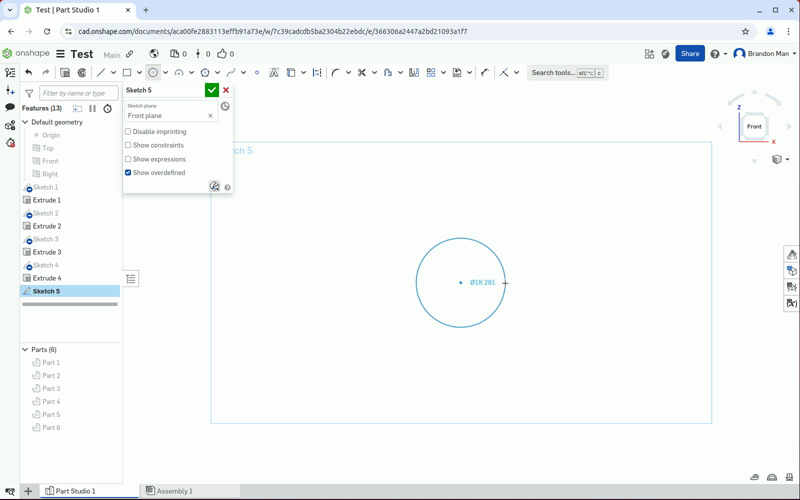
click(505, 282)
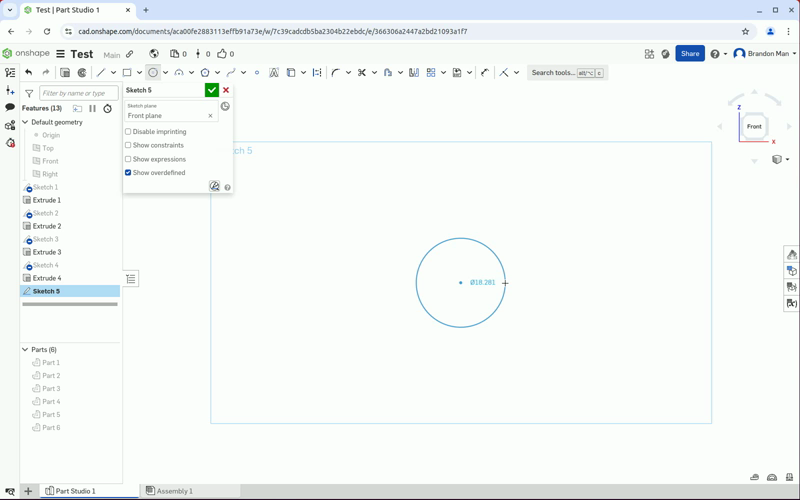
key(esc)
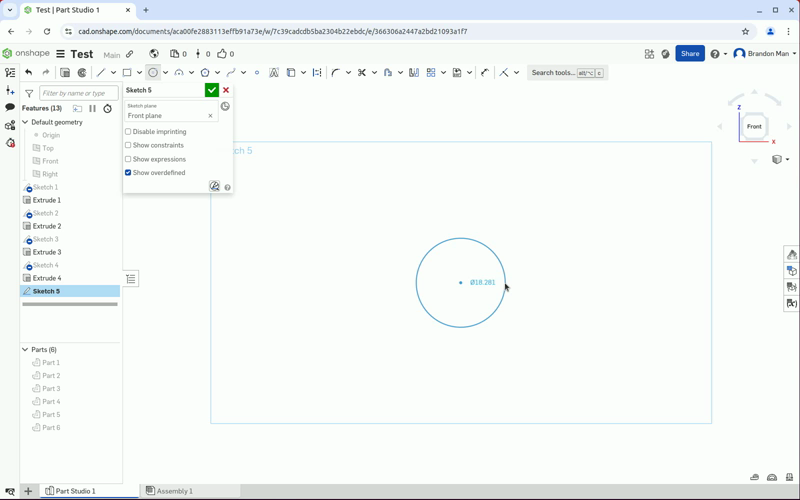
key(l)
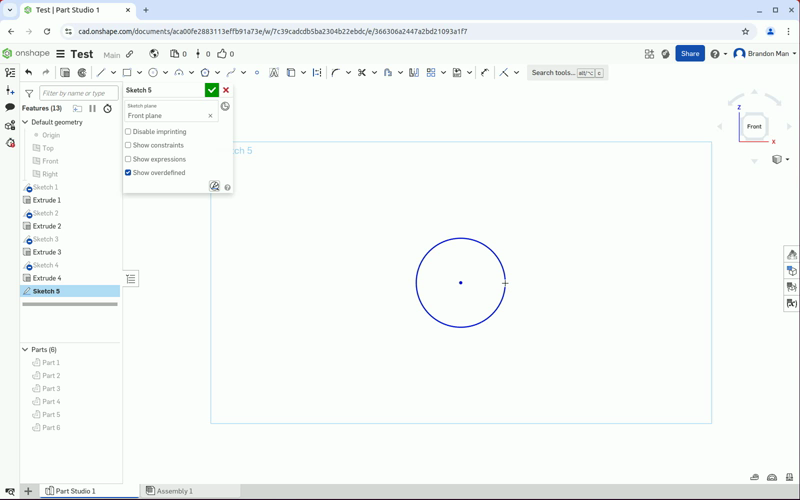
key_down(shift)
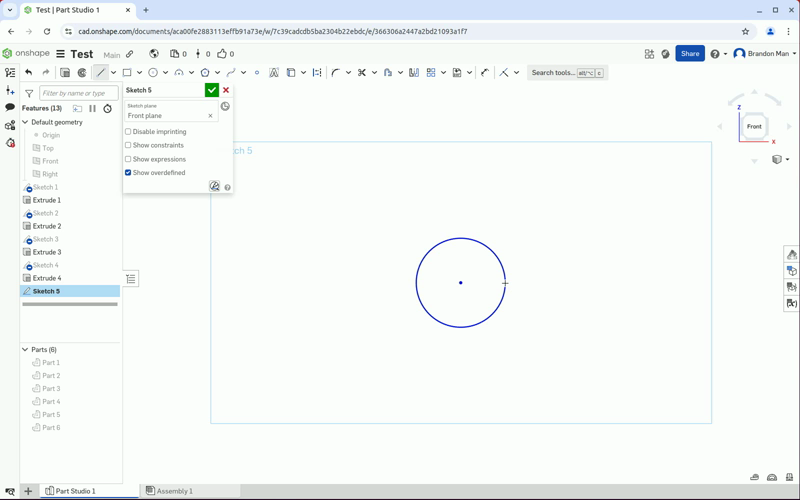
mouse_move(431, 290)
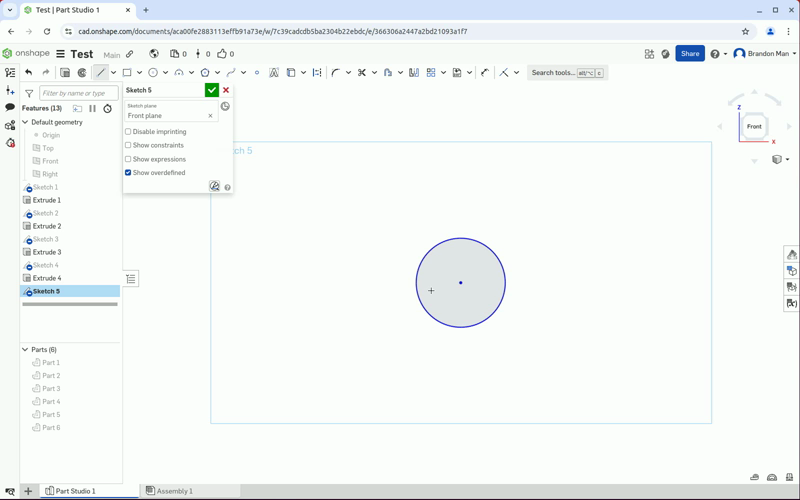
click(431, 290)
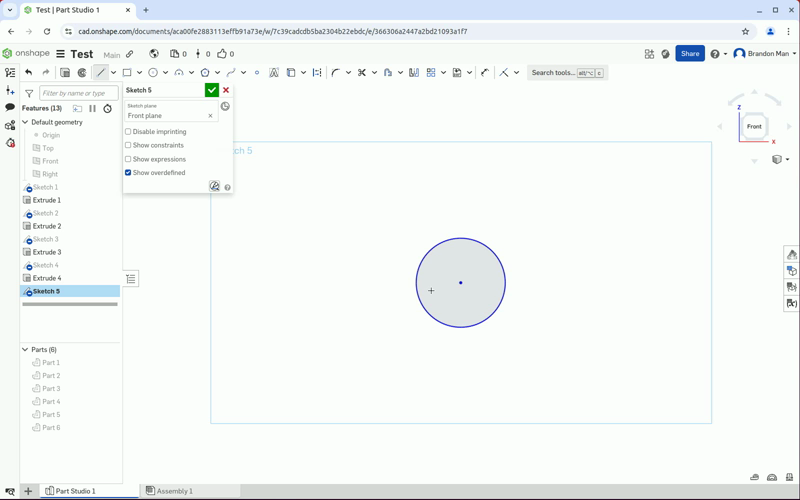
key_up(shift)
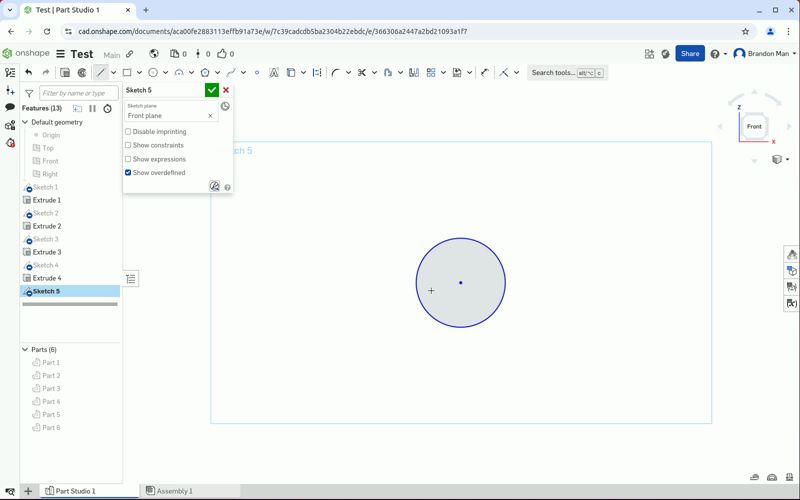
key_down(shift)
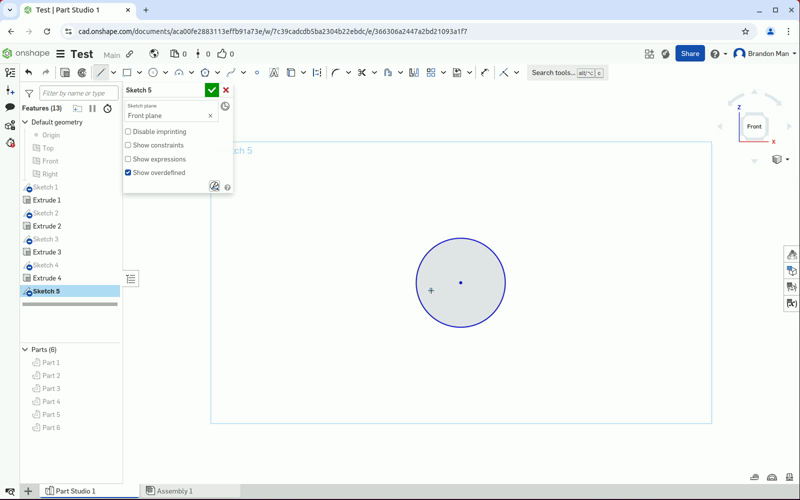
mouse_move(461, 290)
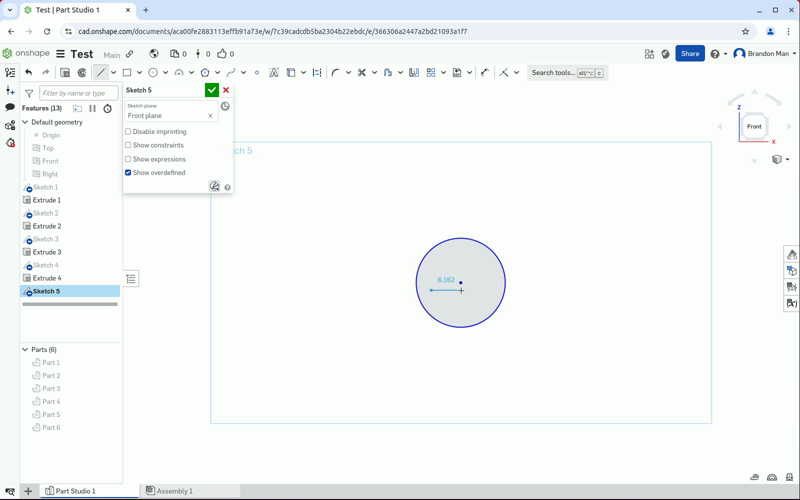
mouse_move(439, 290)
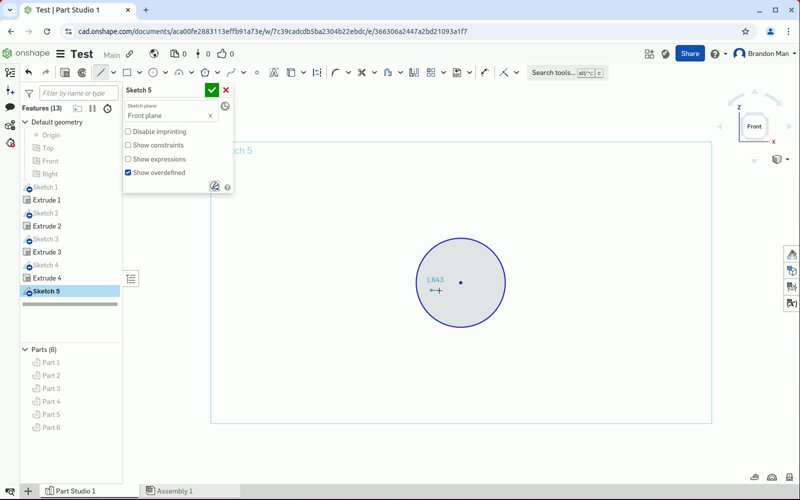
click(439, 290)
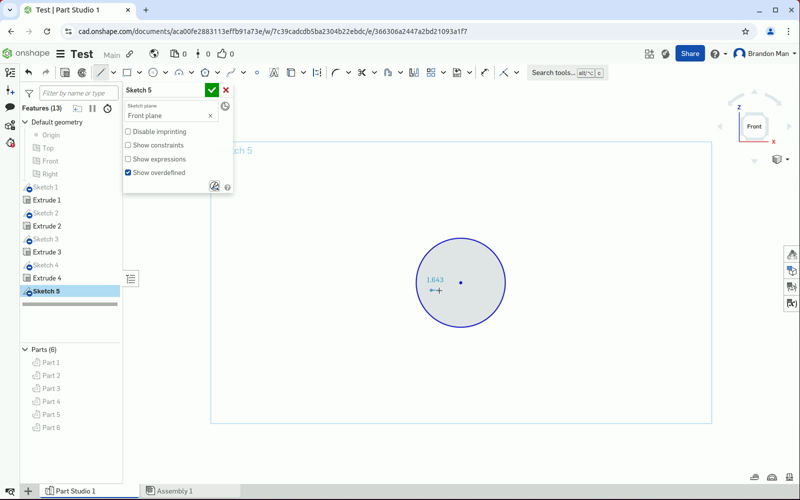
key_up(shift)
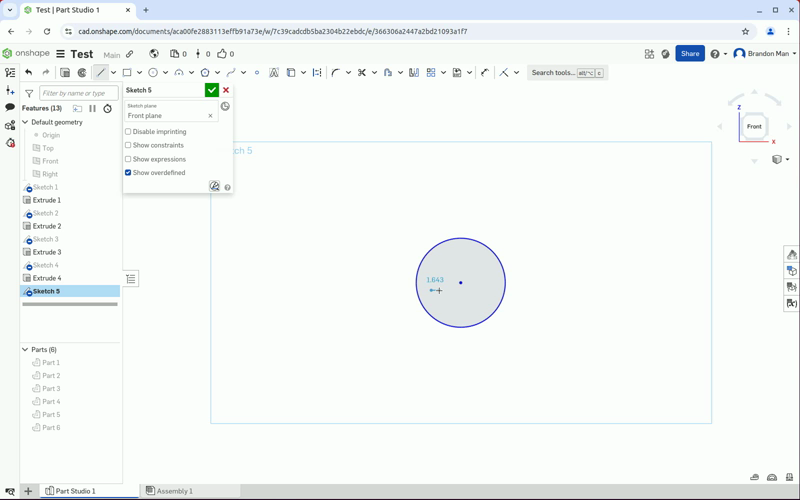
key(esc)
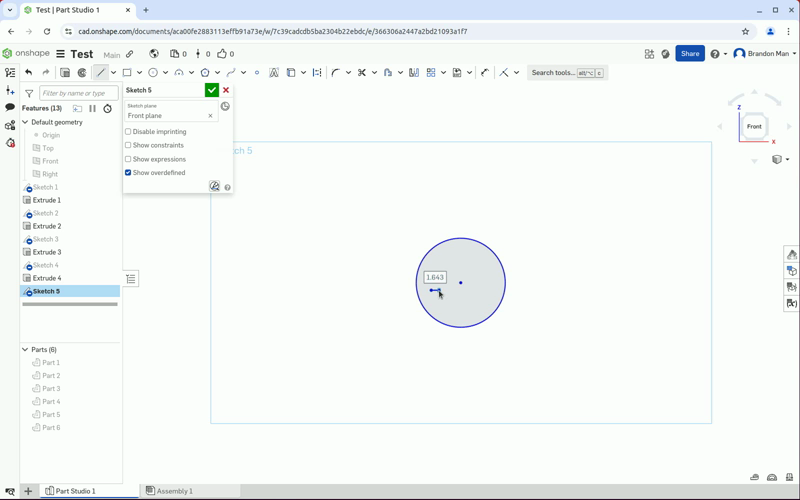
key(a)
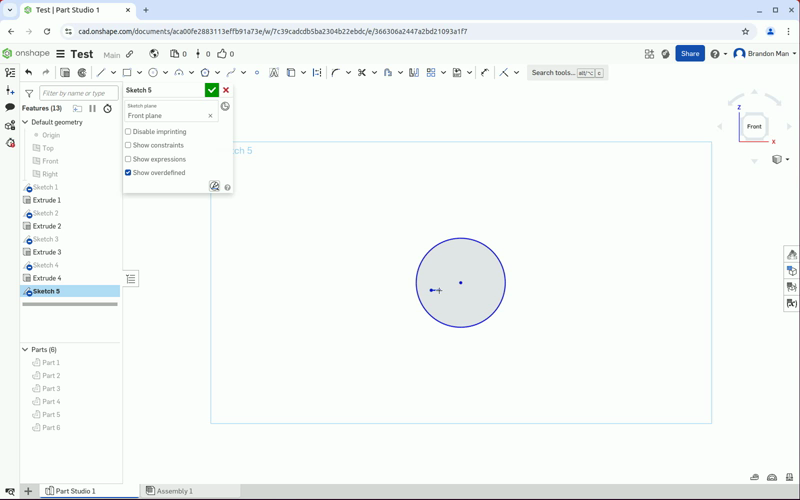
mouse_move(439, 290)
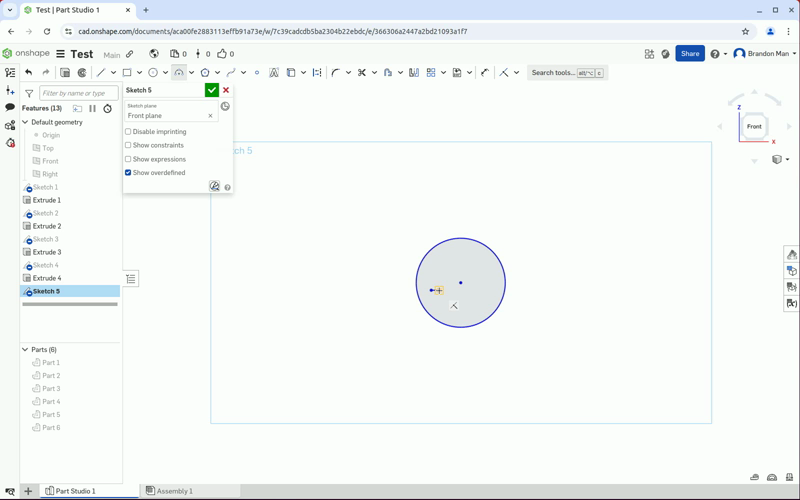
click(439, 290)
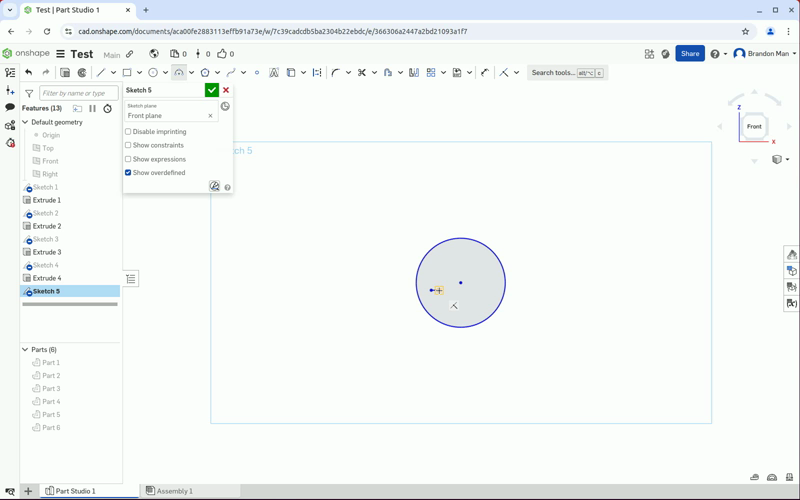
key_down(shift)
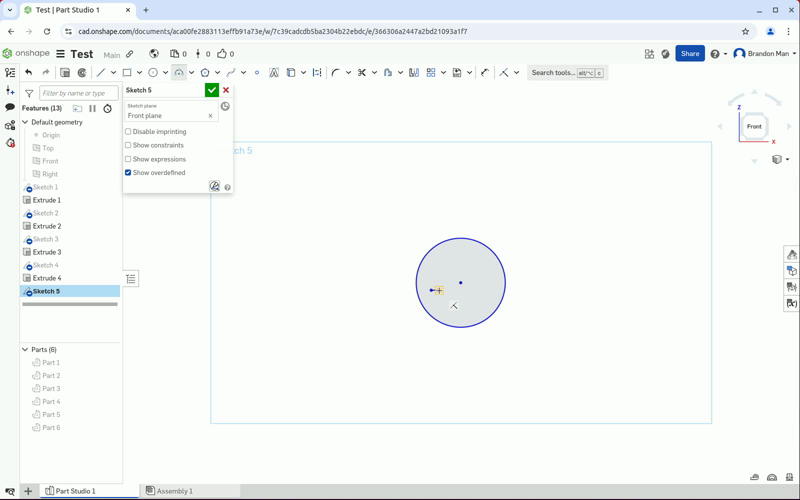
mouse_move(481, 290)
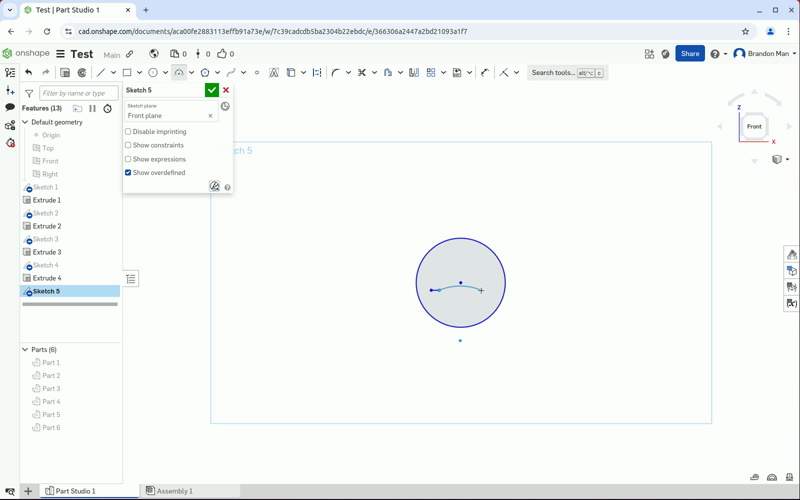
click(481, 290)
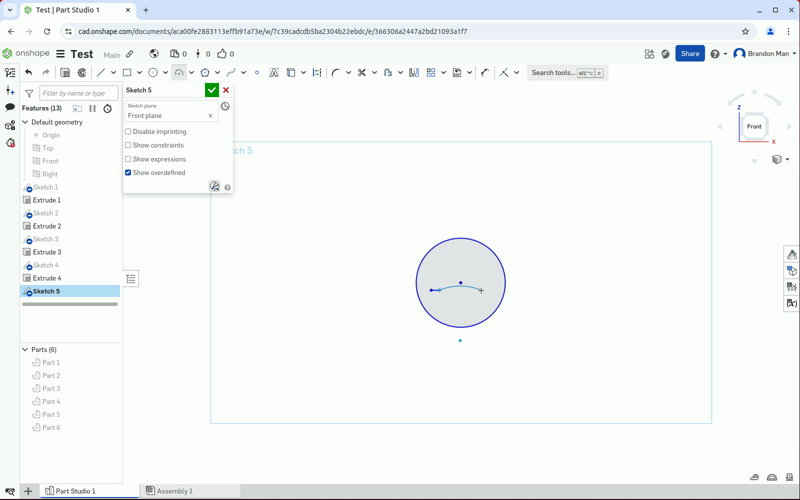
mouse_move(460, 305)
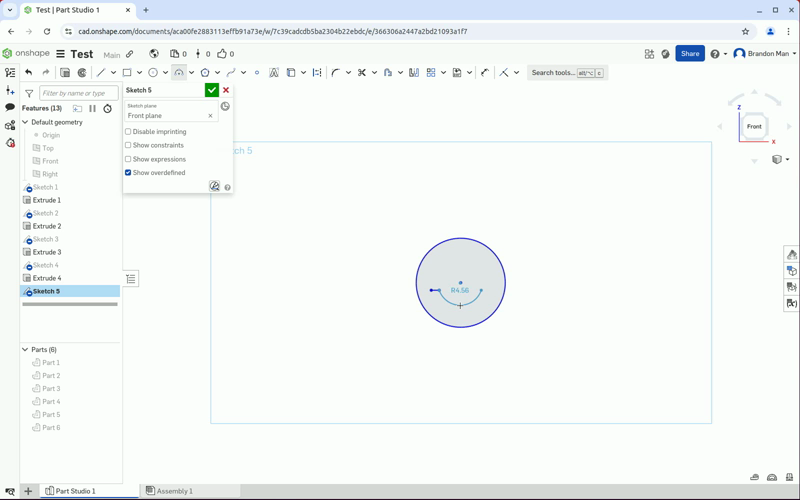
click(460, 305)
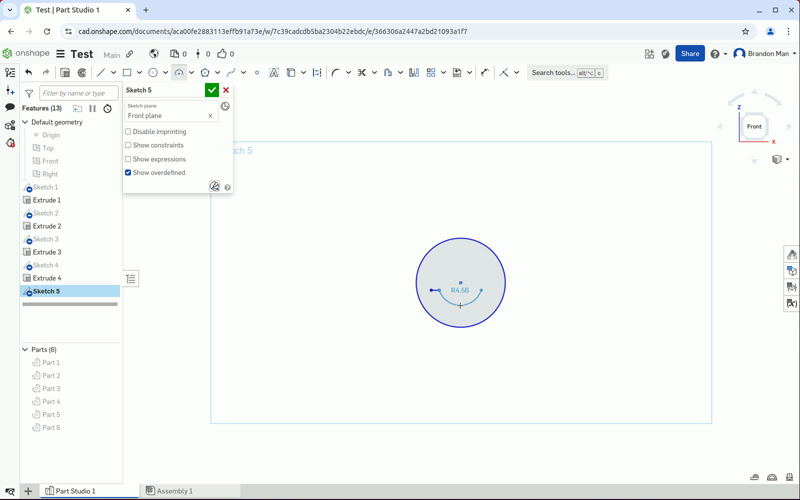
key_up(shift)
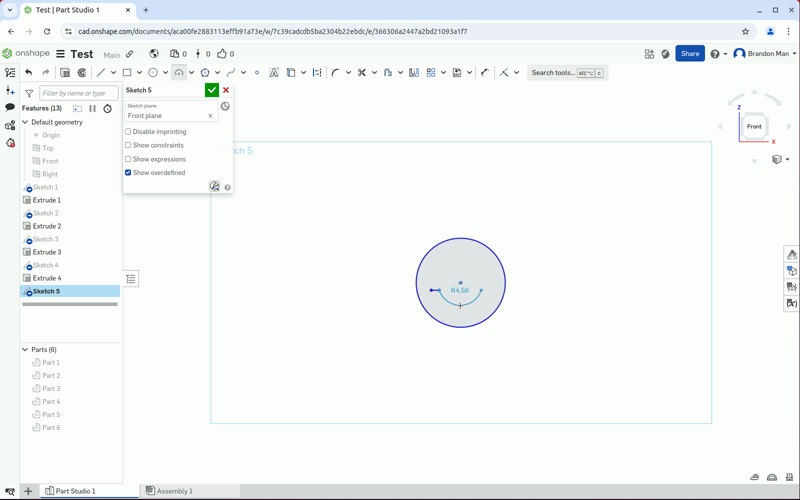
key(esc)
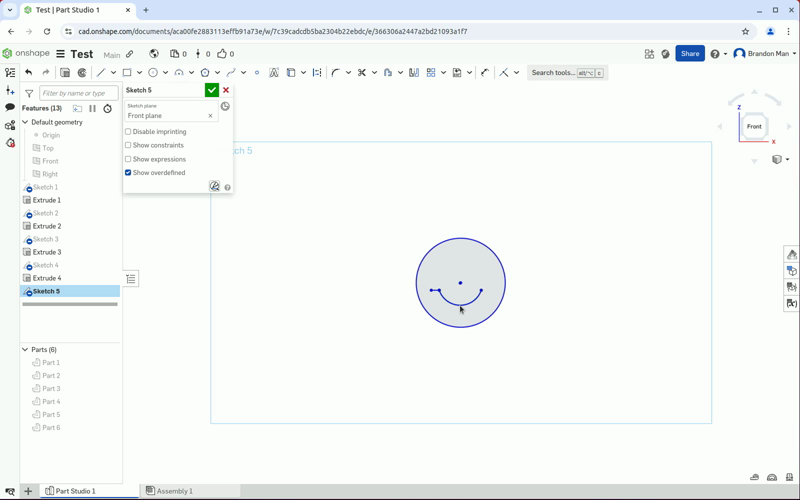
key(l)
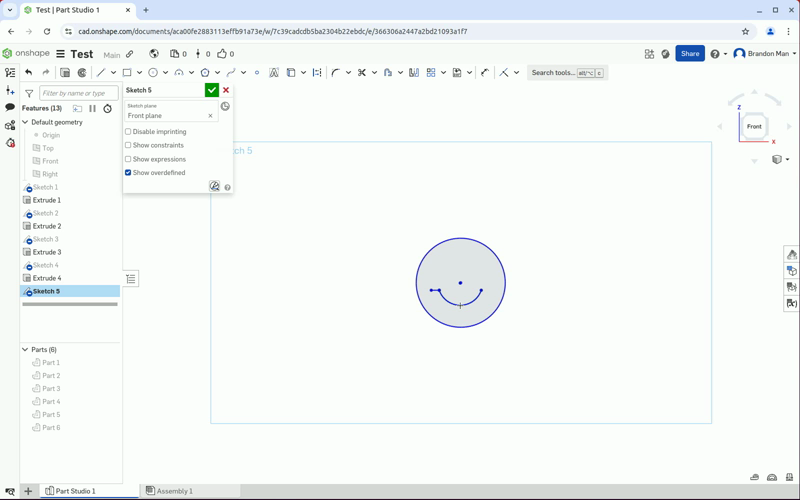
mouse_move(481, 290)
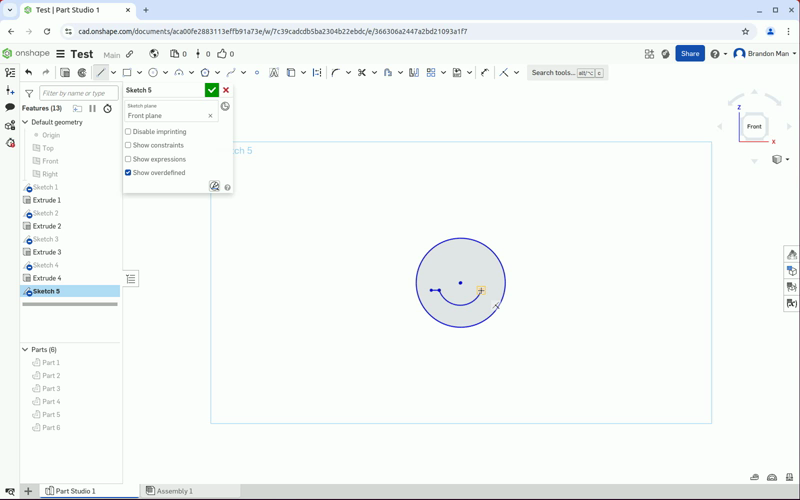
click(481, 290)
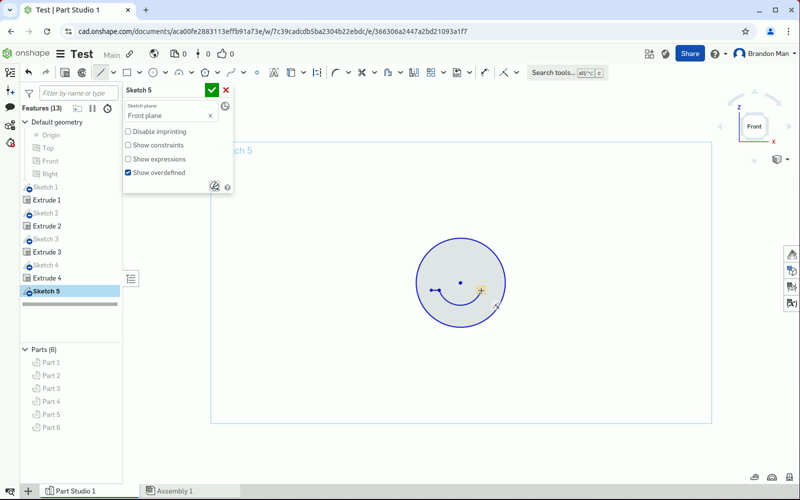
key_down(shift)
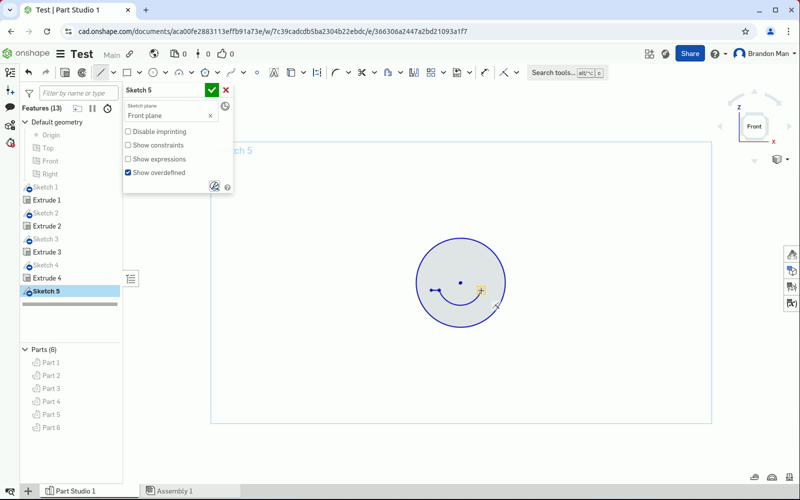
mouse_move(511, 290)
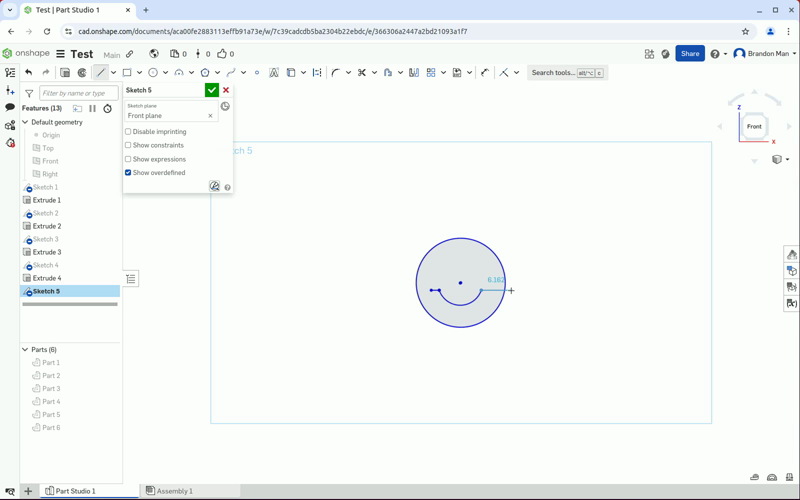
mouse_move(489, 290)
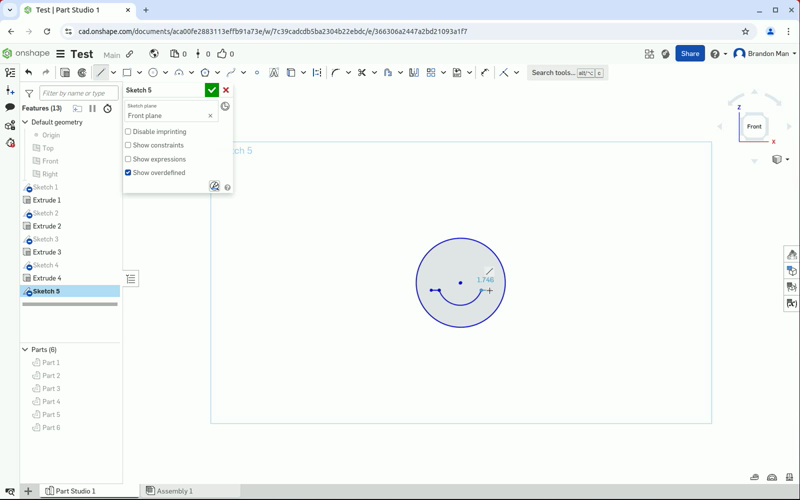
click(489, 290)
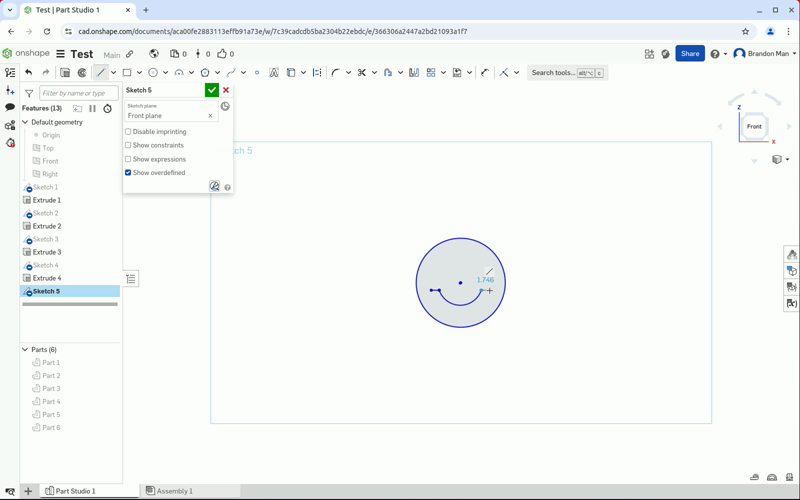
key_up(shift)
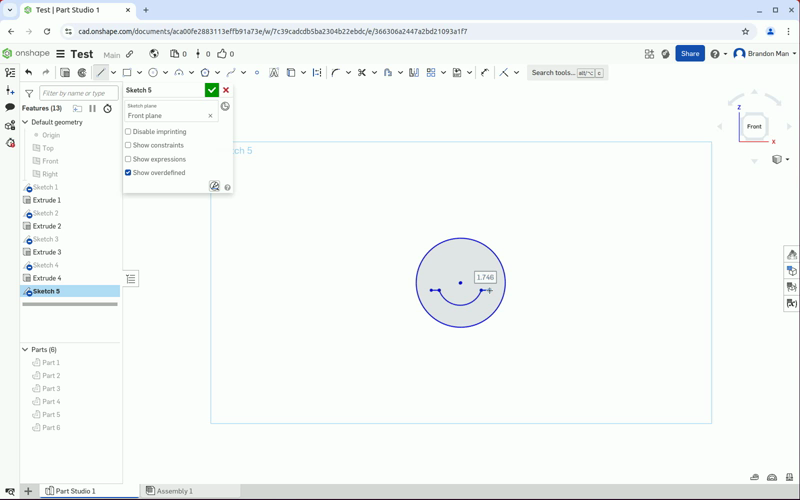
key_down(shift)
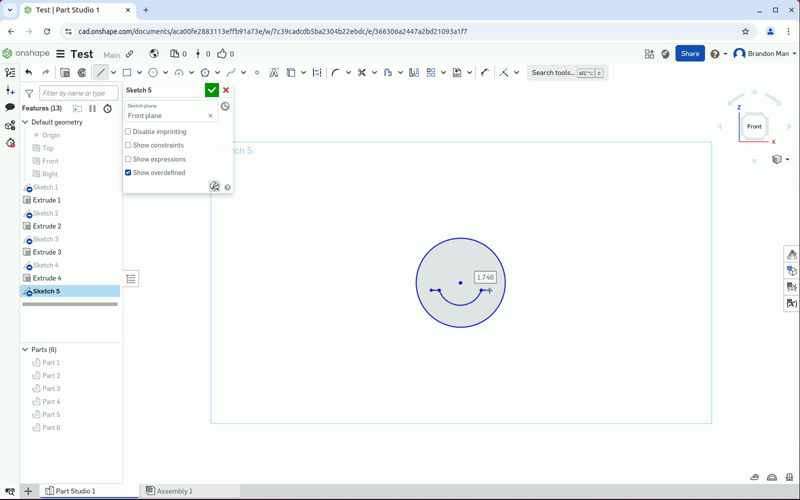
mouse_move(519, 290)
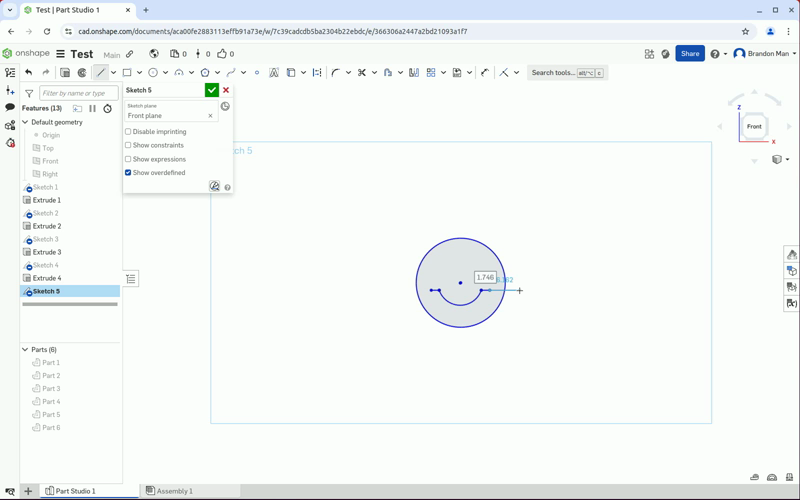
mouse_move(489, 275)
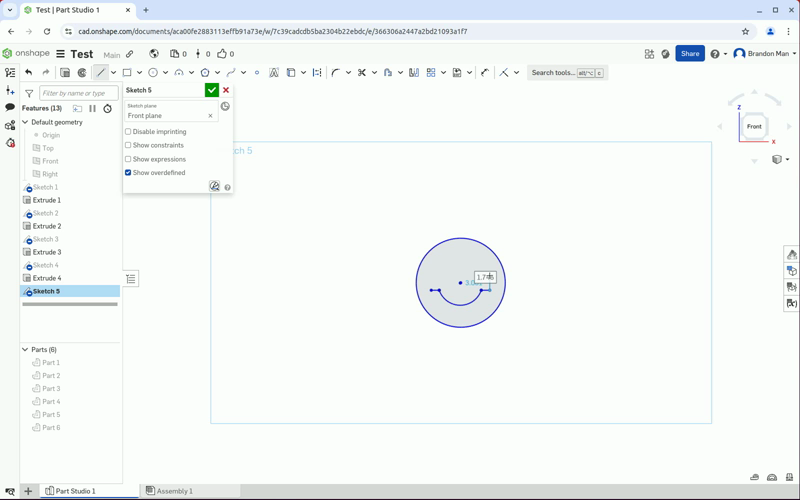
click(489, 275)
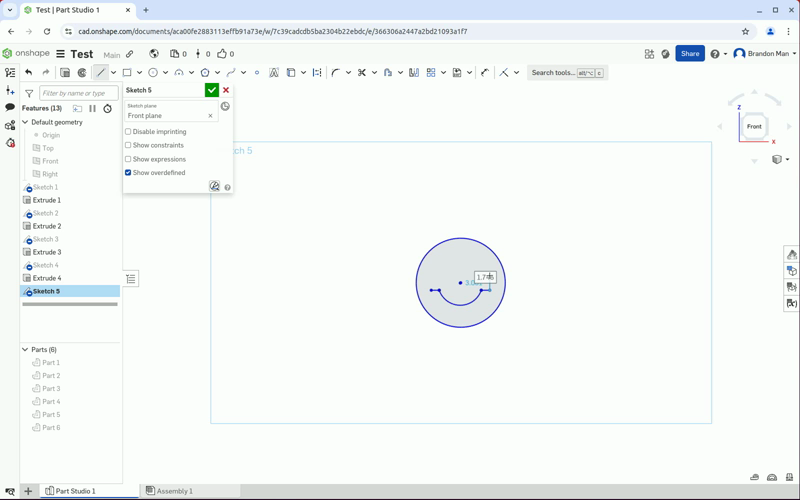
key_up(shift)
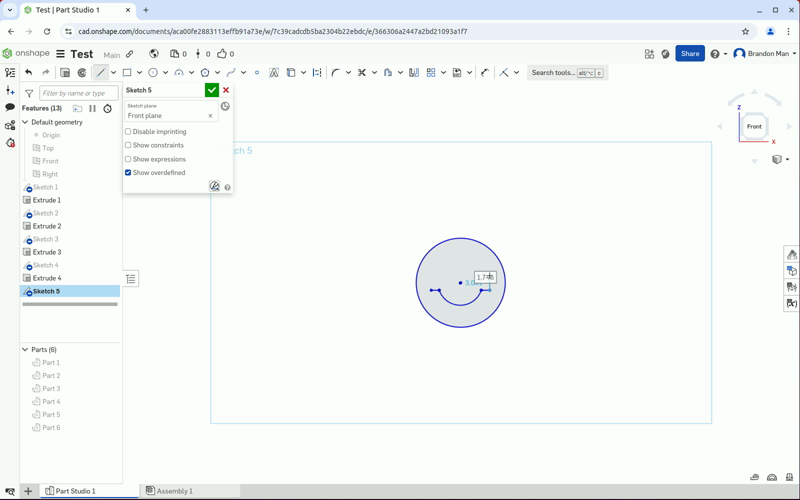
key_down(shift)
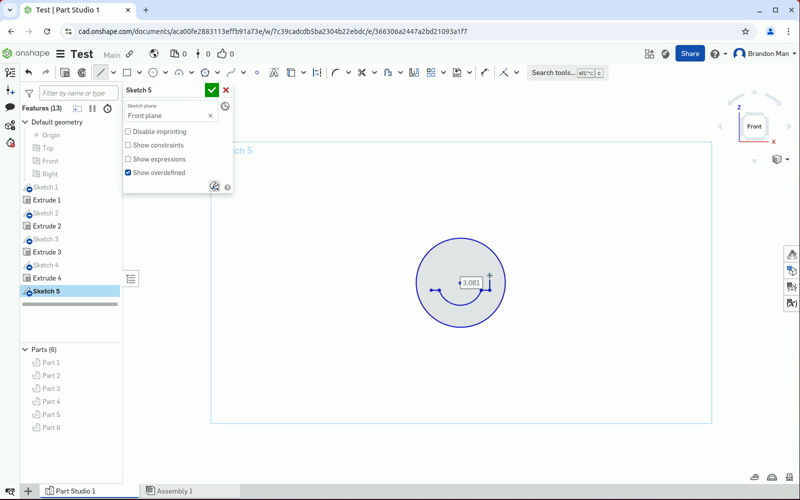
mouse_move(519, 275)
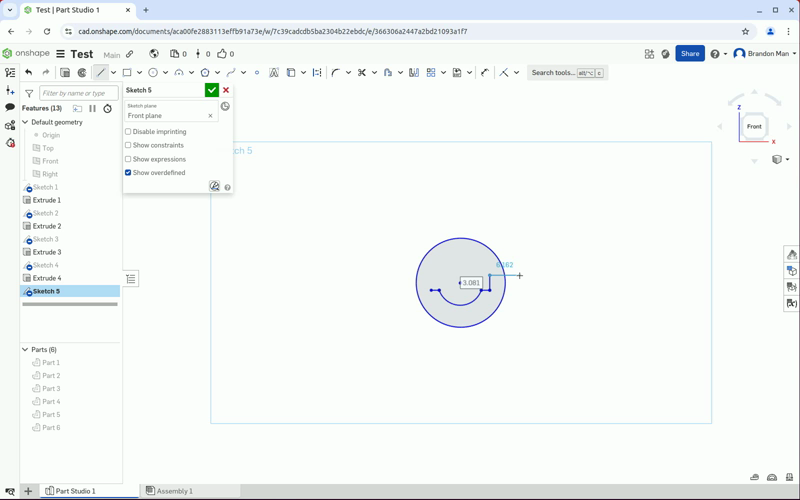
mouse_move(481, 275)
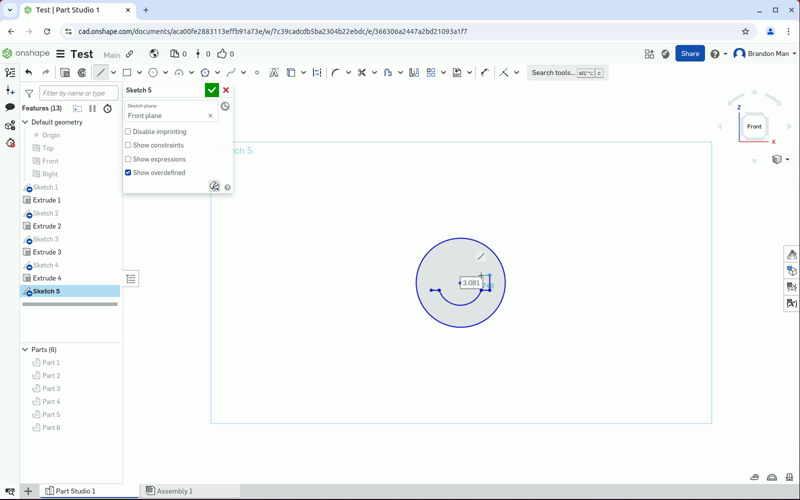
click(481, 275)
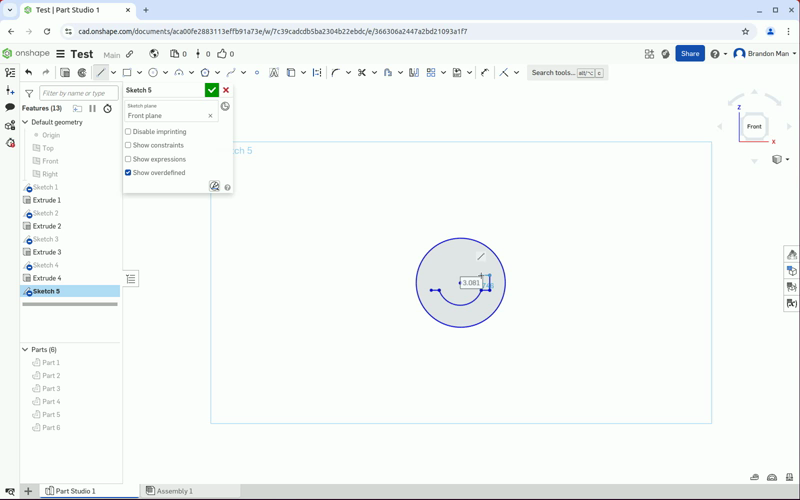
key_up(shift)
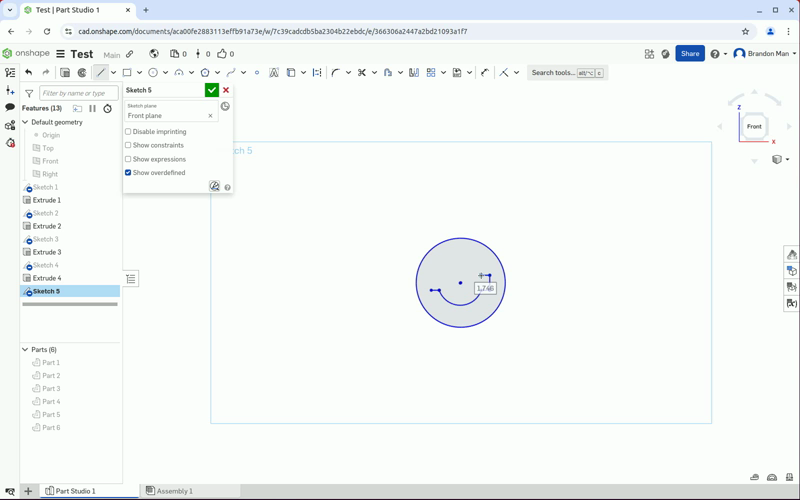
key(esc)
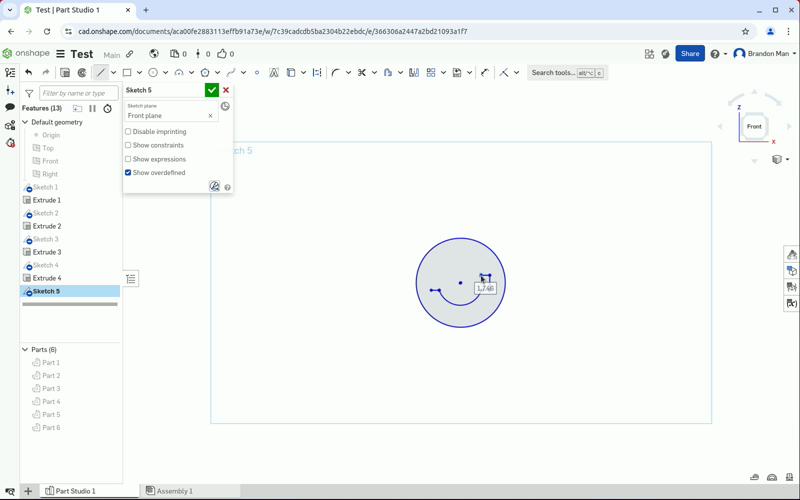
key(a)
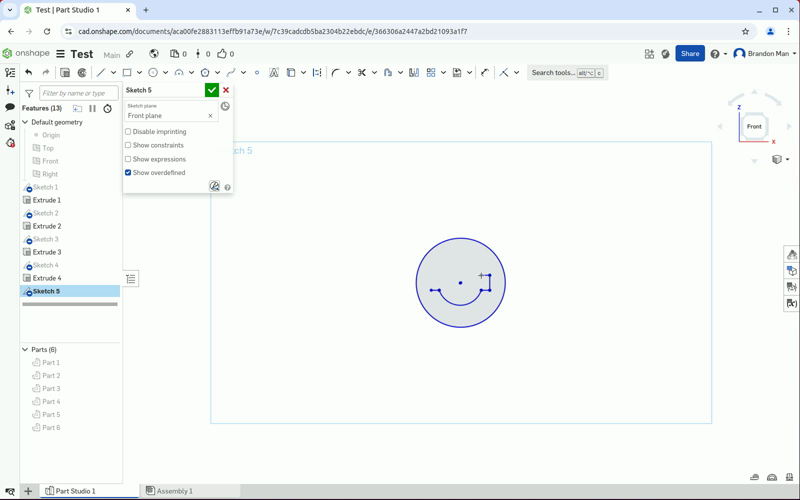
mouse_move(481, 275)
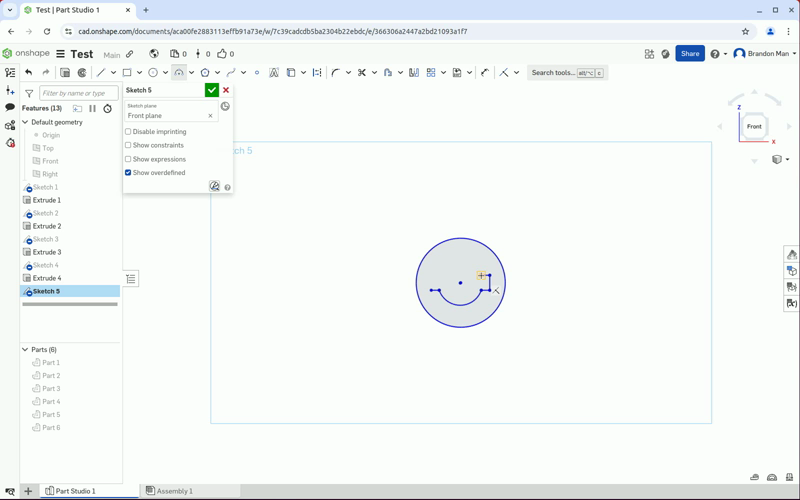
click(481, 275)
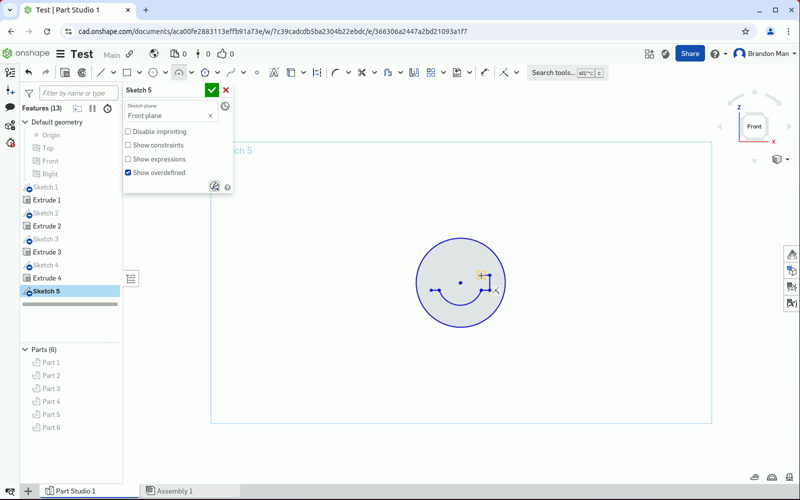
key_down(shift)
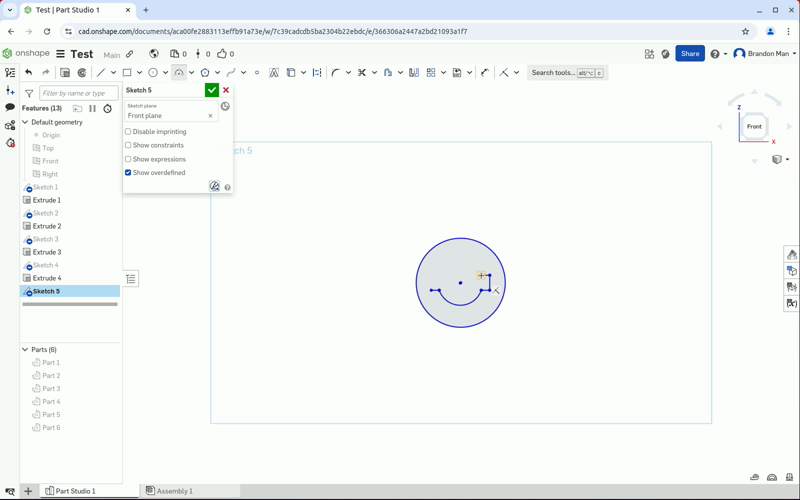
mouse_move(439, 275)
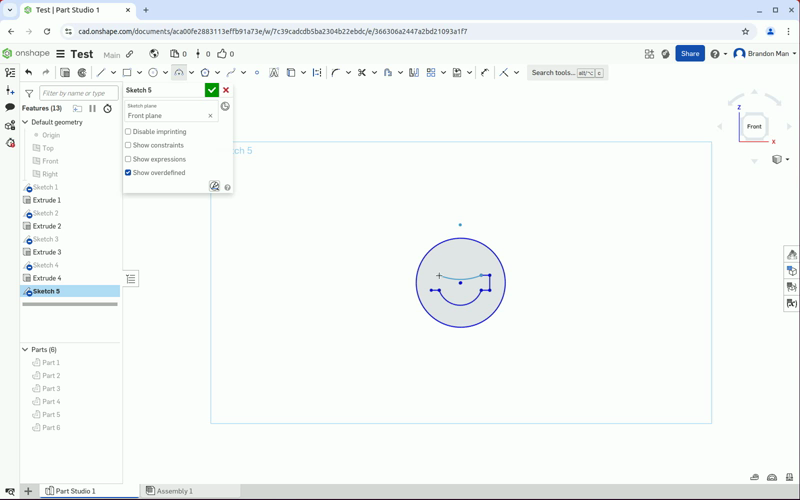
click(439, 275)
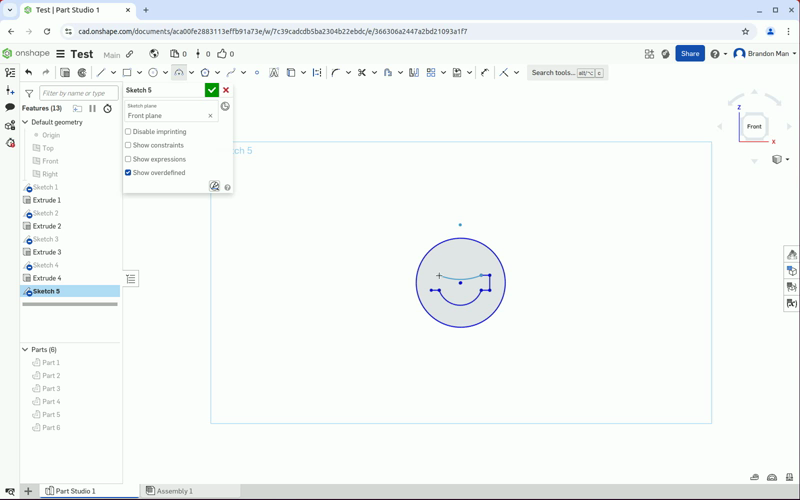
mouse_move(460, 260)
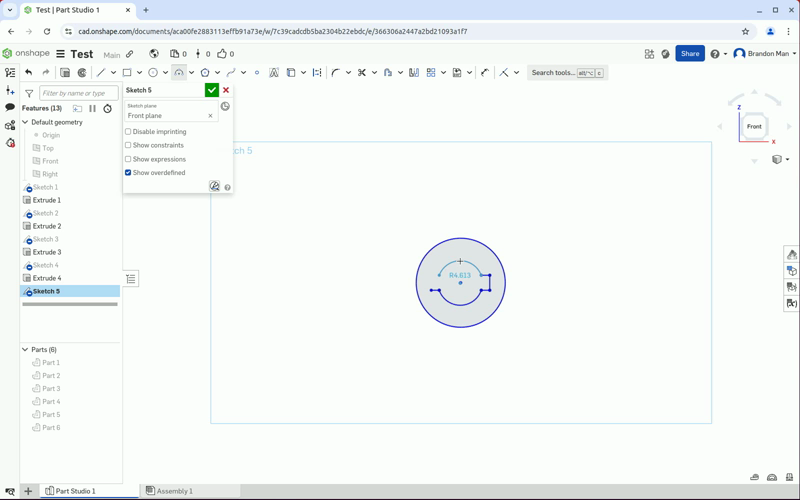
click(460, 260)
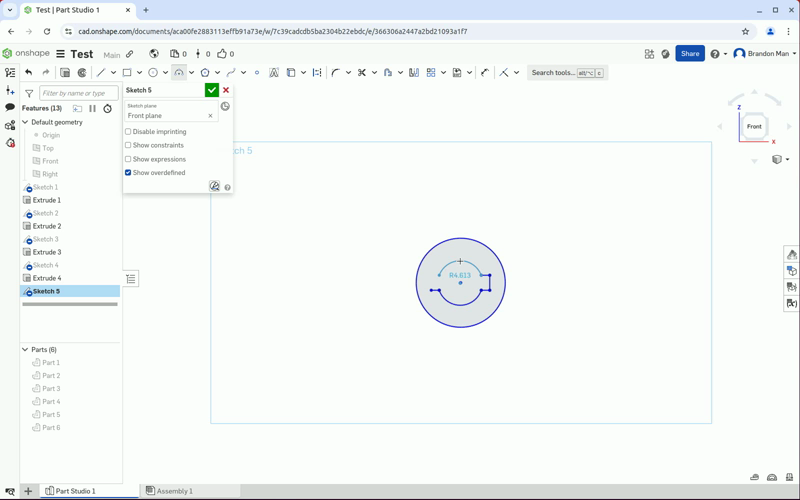
key_up(shift)
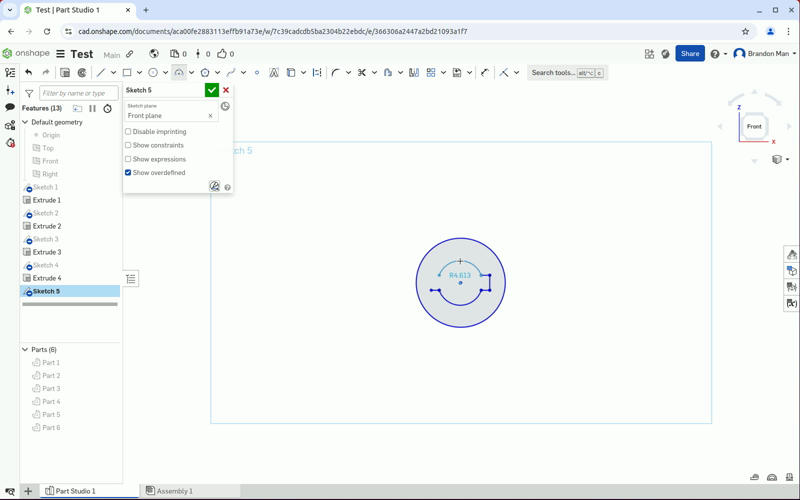
key(esc)
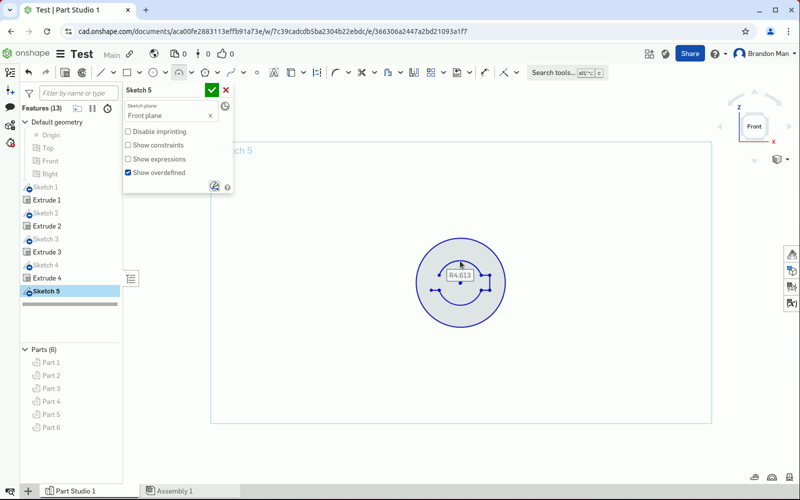
key(l)
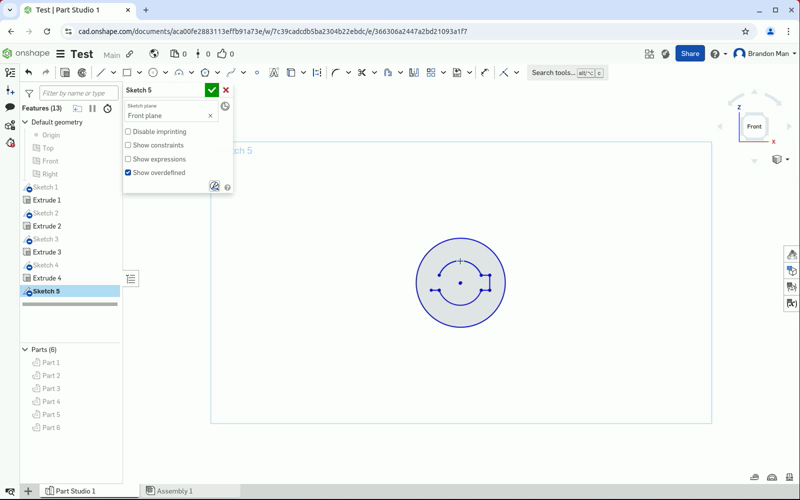
mouse_move(439, 275)
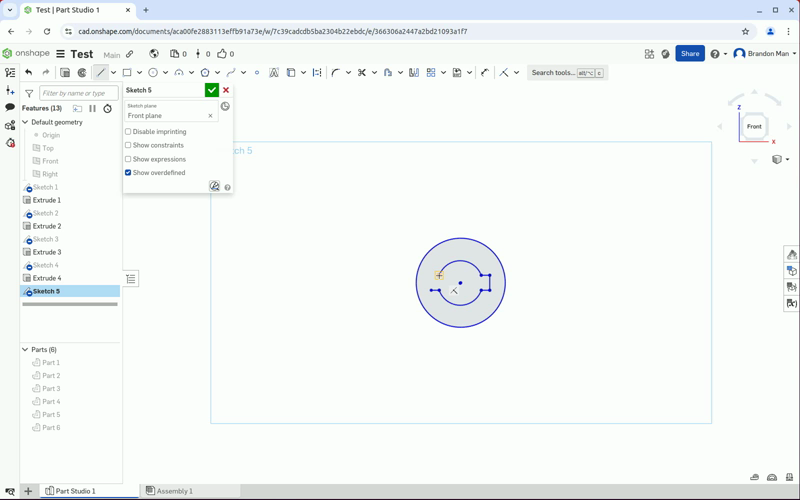
click(439, 275)
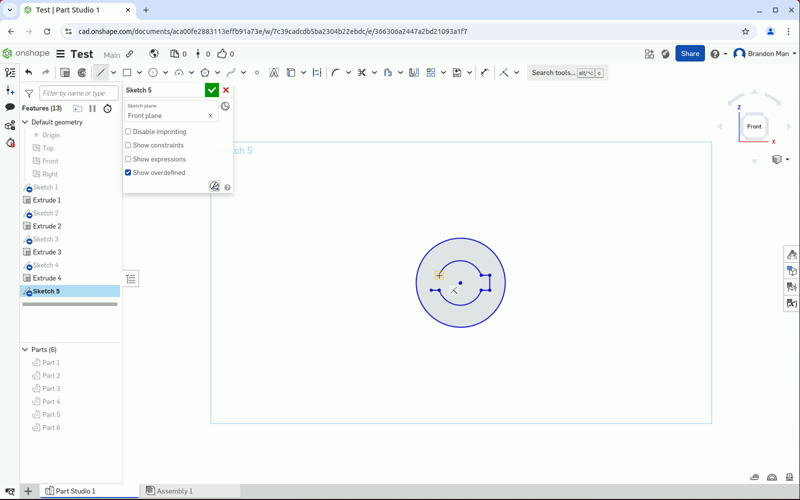
key_down(shift)
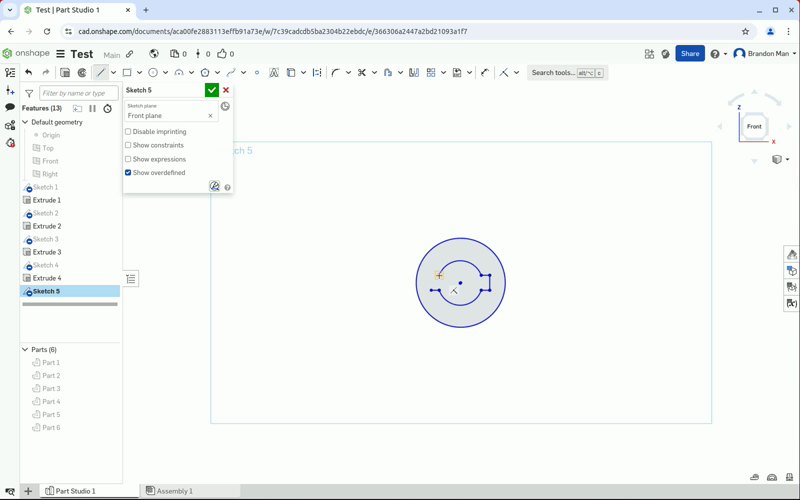
mouse_move(469, 275)
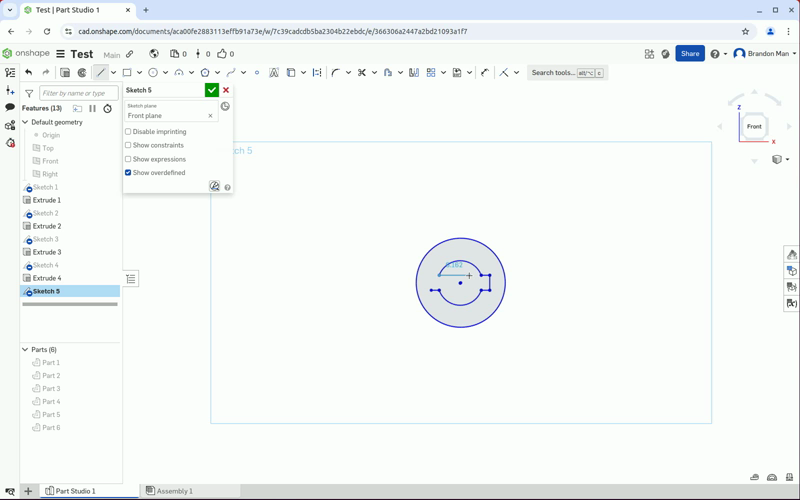
mouse_move(431, 275)
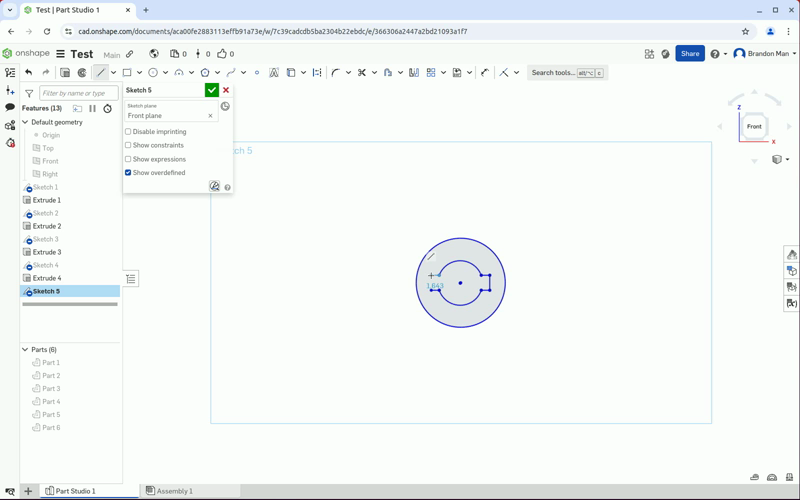
click(431, 275)
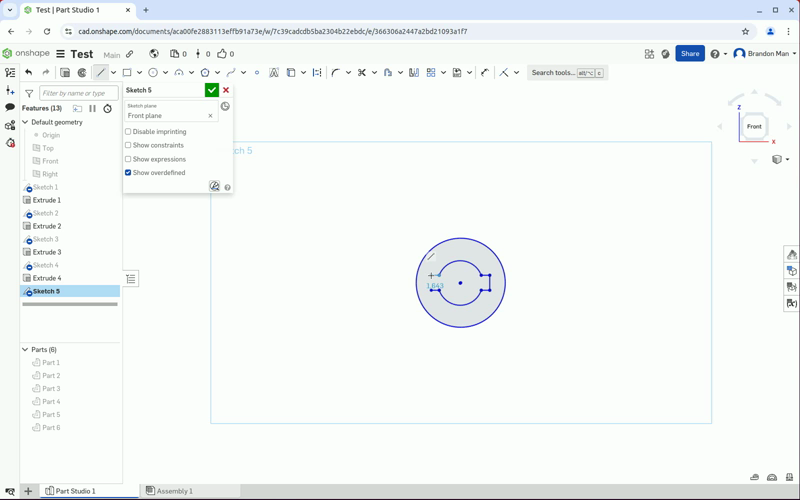
key_up(shift)
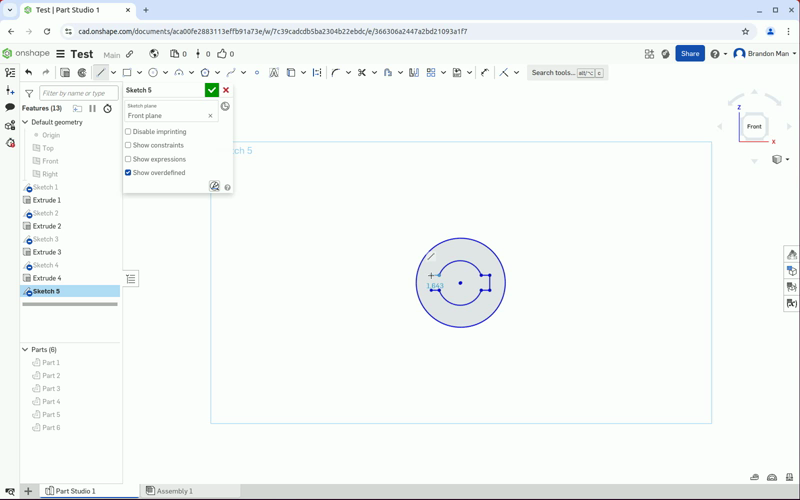
mouse_move(461, 275)
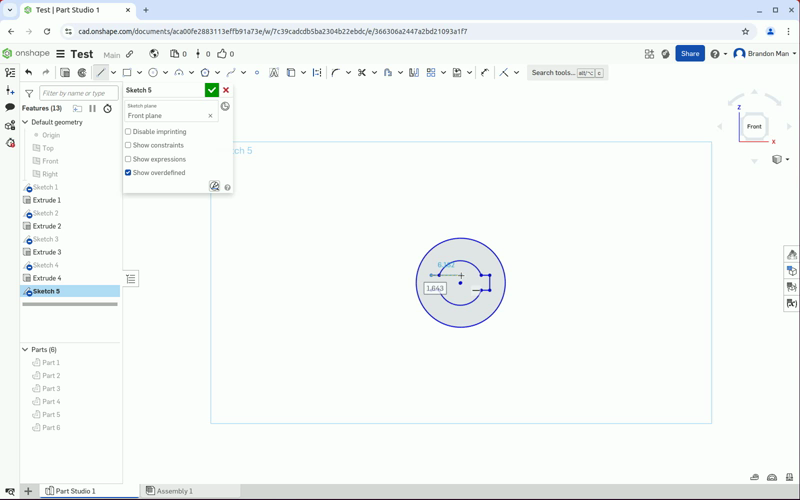
key_down(shift)
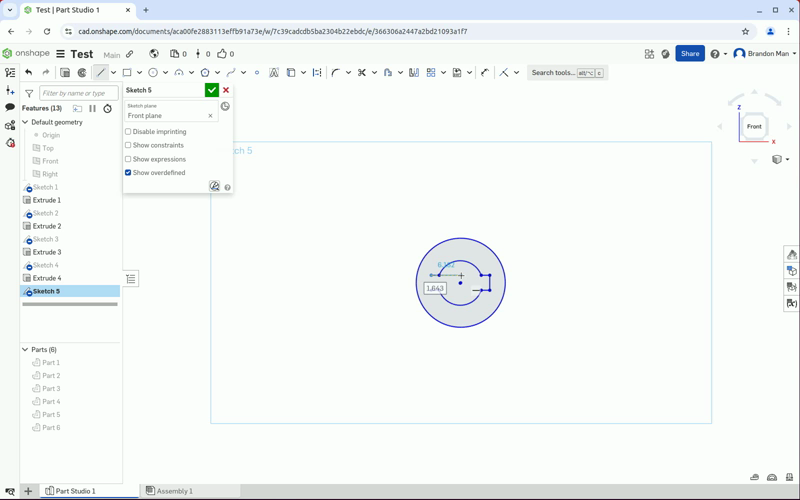
mouse_move(431, 290)
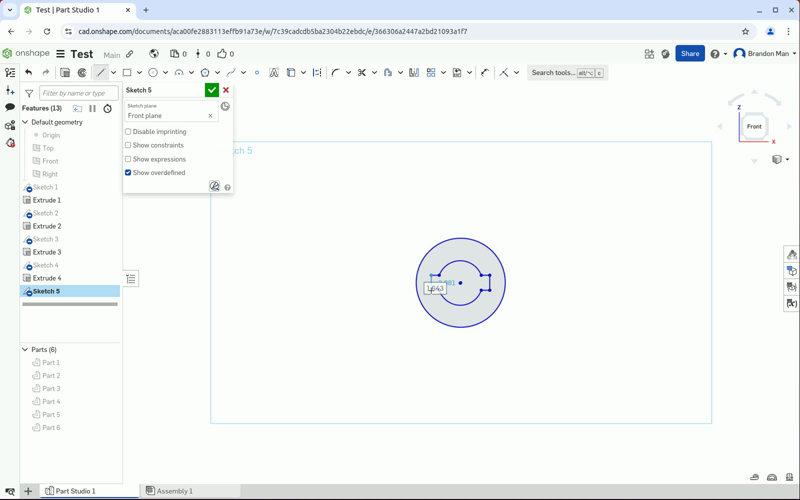
key_up(shift)
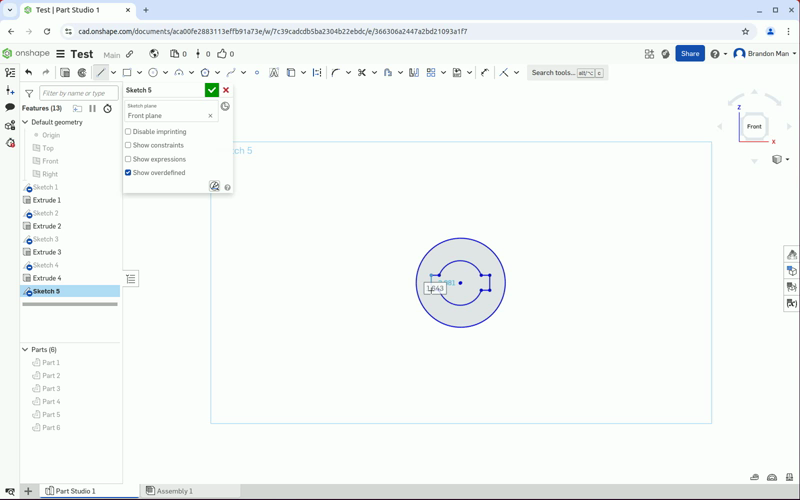
click(431, 290)
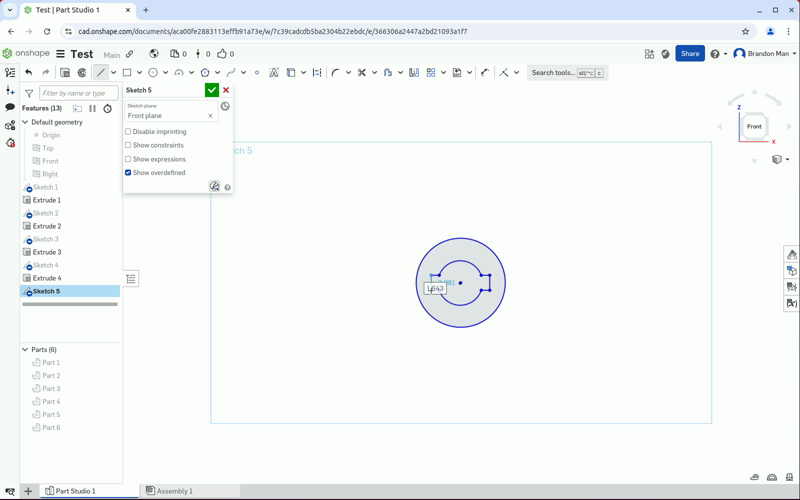
key(esc)
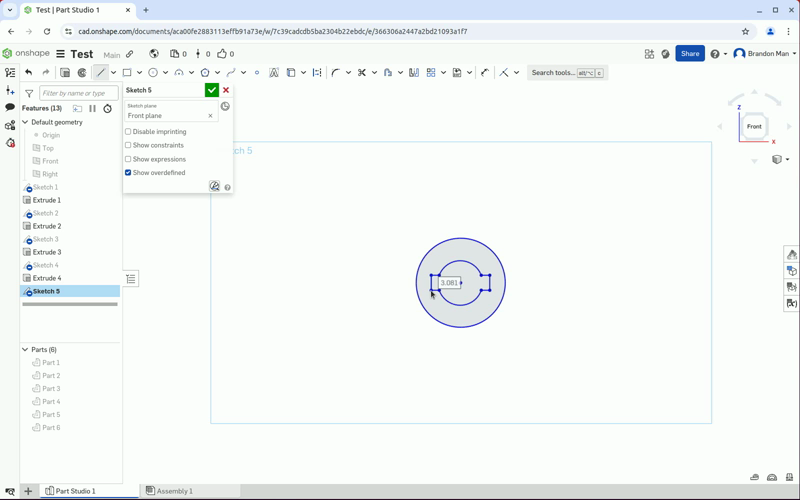
mouse_move(485, 266)
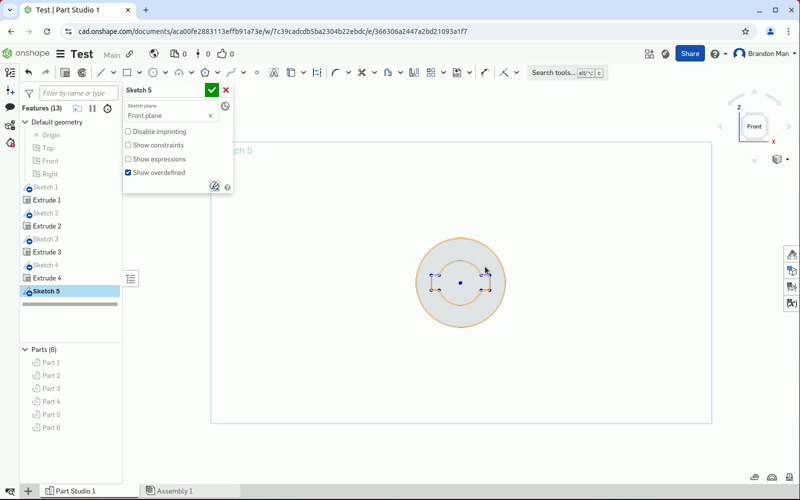
click(485, 266)
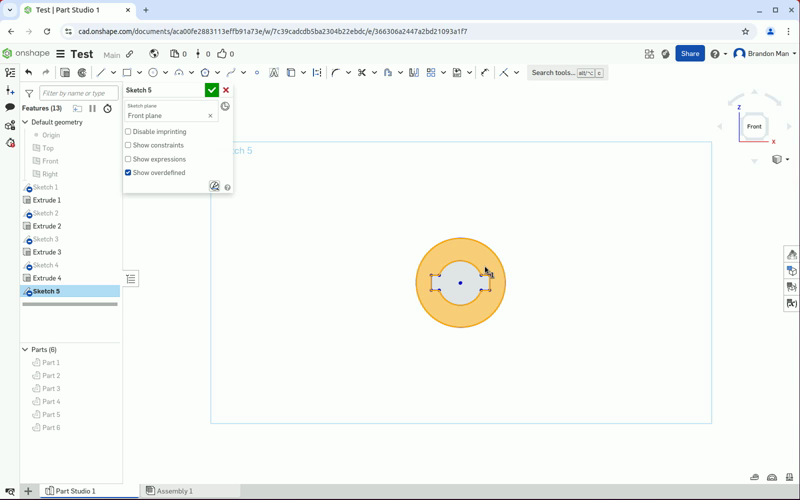
mouse_move(73, 352)
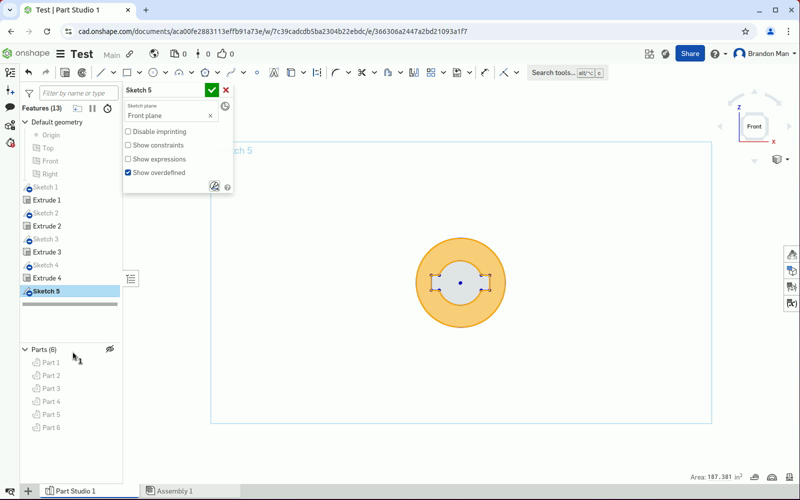
key(shift+y)
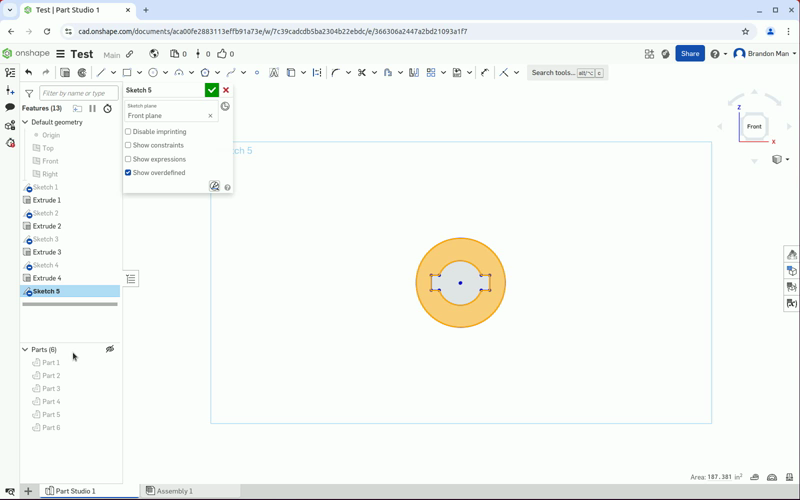
key(shift+e)
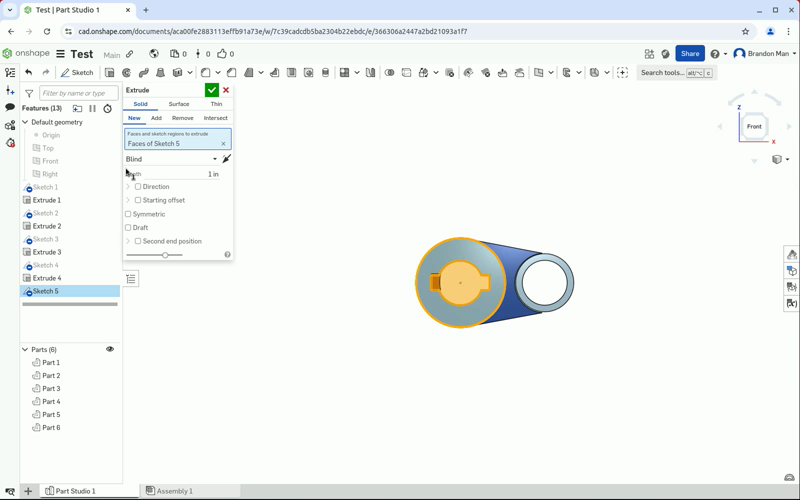
mouse_move(143, 106)
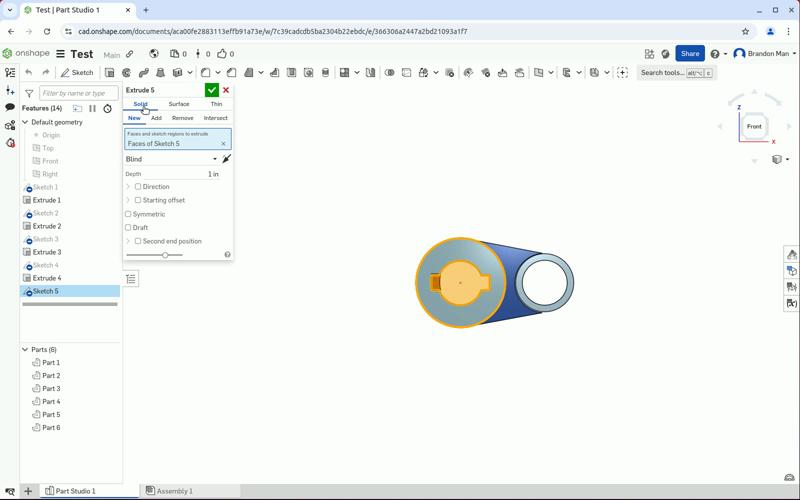
click(143, 106)
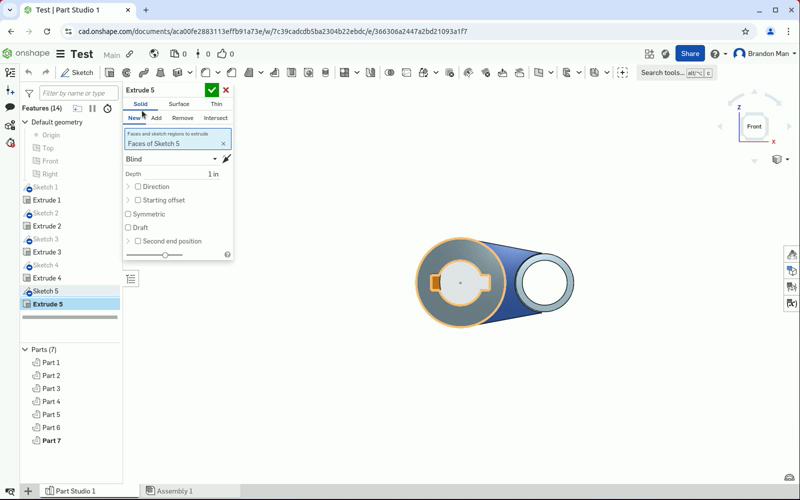
mouse_move(137, 120)
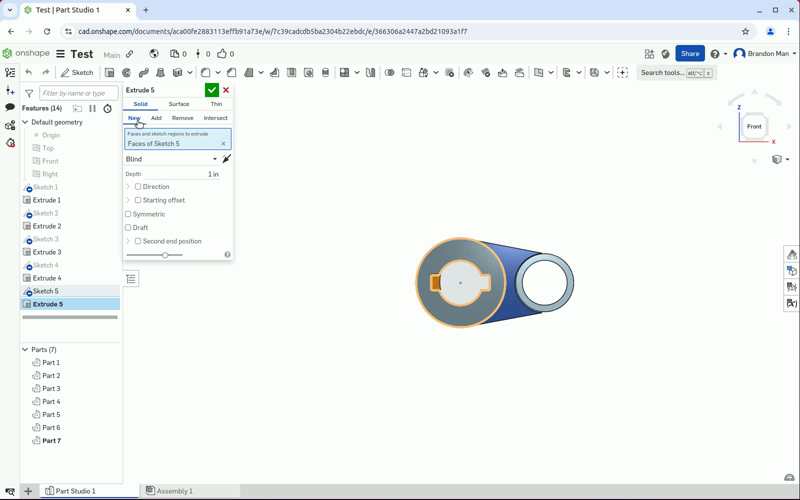
click(137, 120)
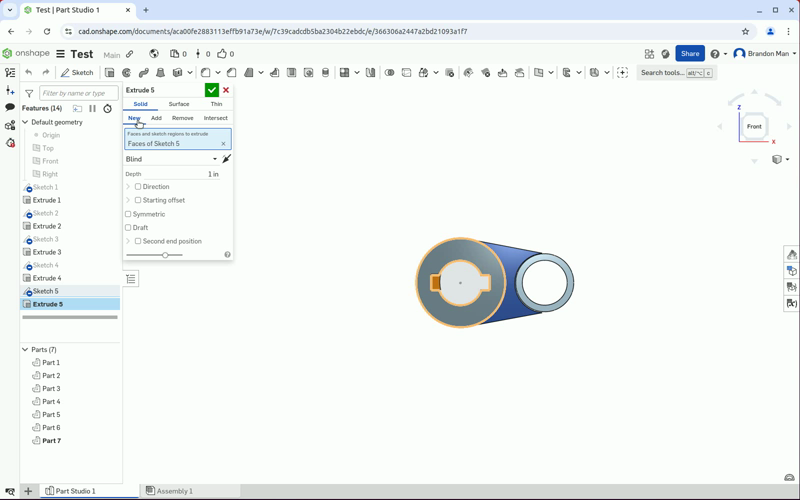
key(tab, 4)
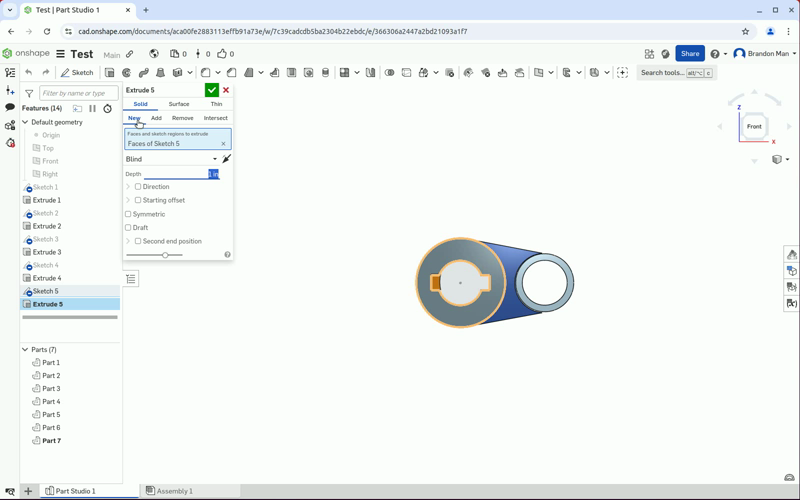
text(16.128)
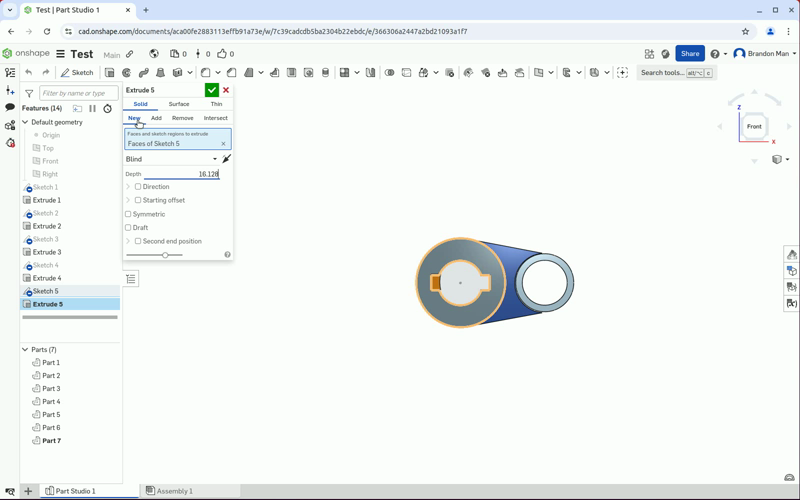
key(enter)
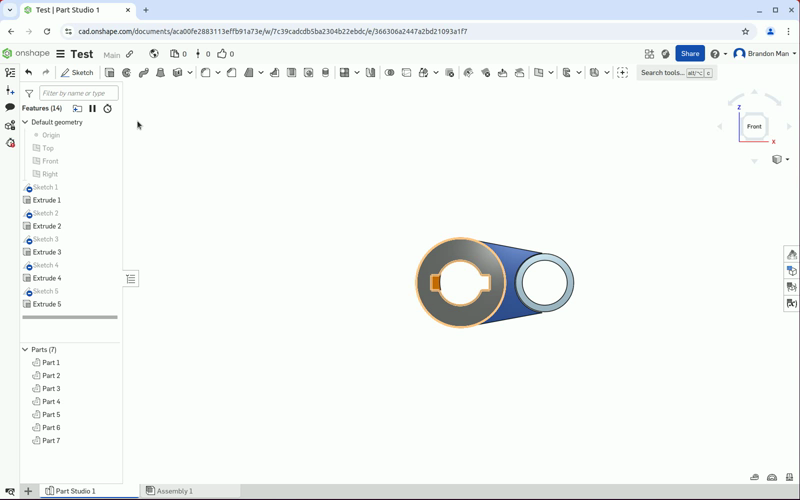
key(shift+h)
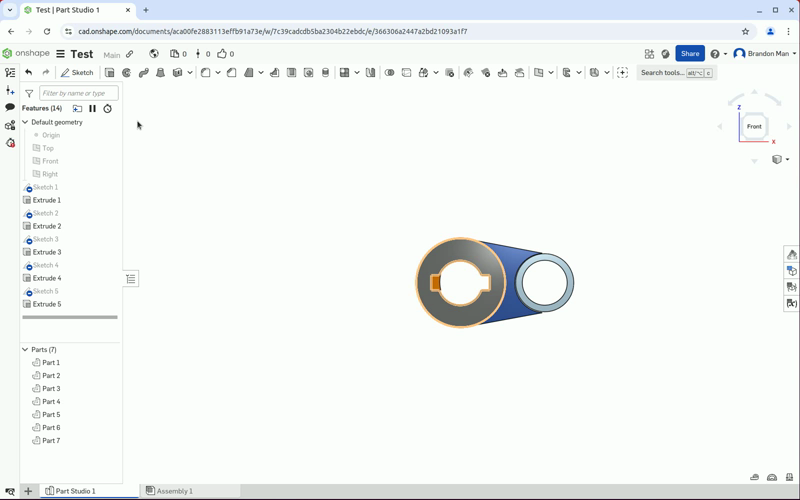
key(shift+h)
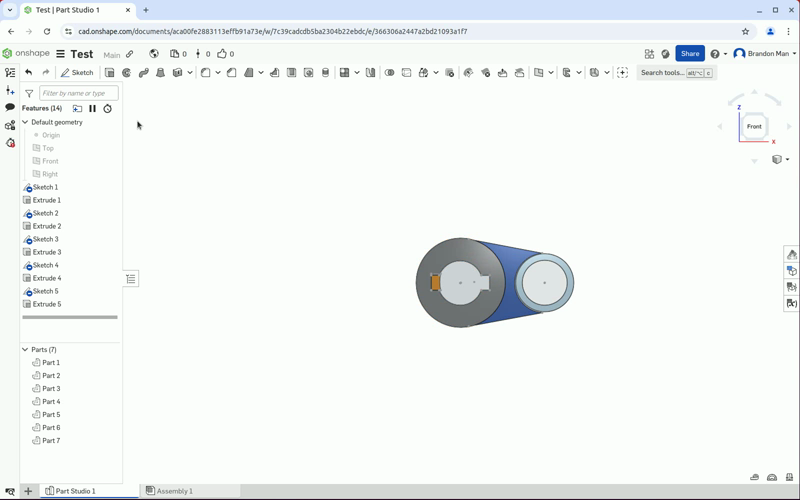
key(shift+7)
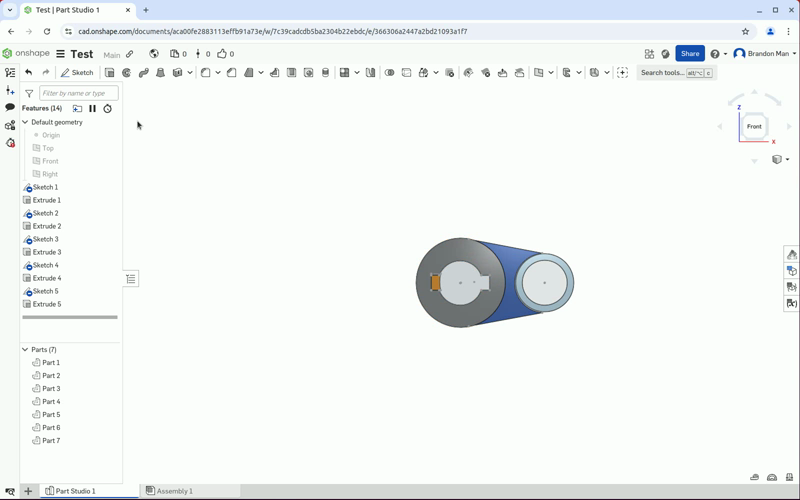
key(left, 2)
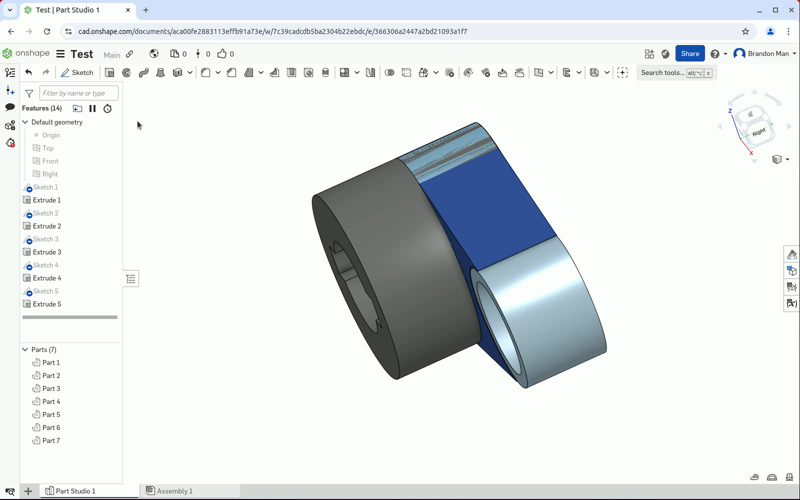
key(down, 2)
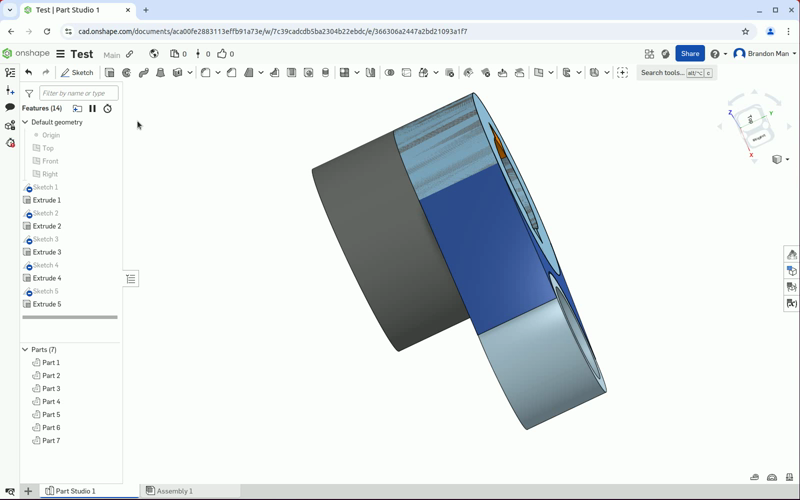
key(up, 2)
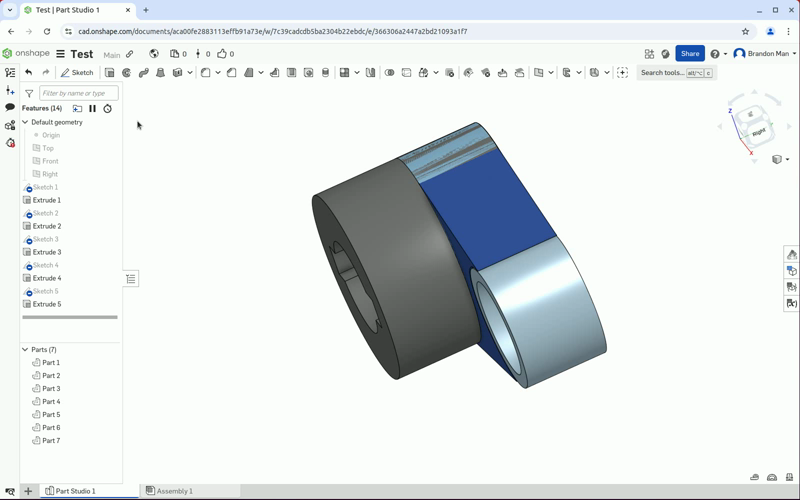
key(right, 2)
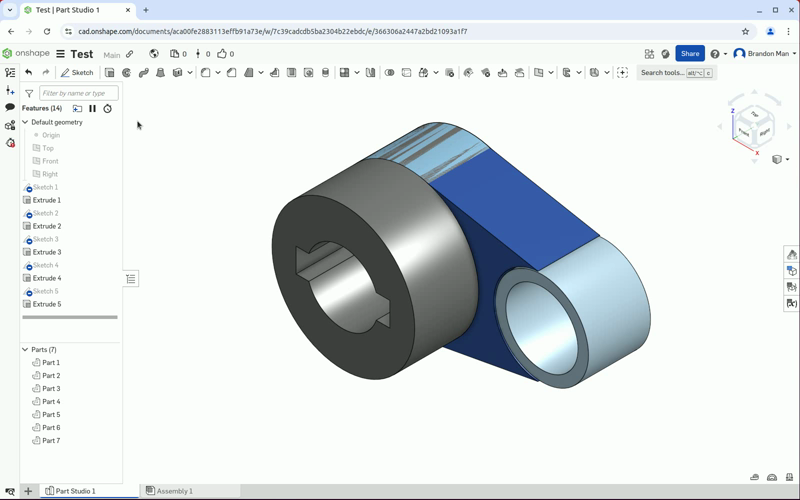
mouse_move(73, 189)
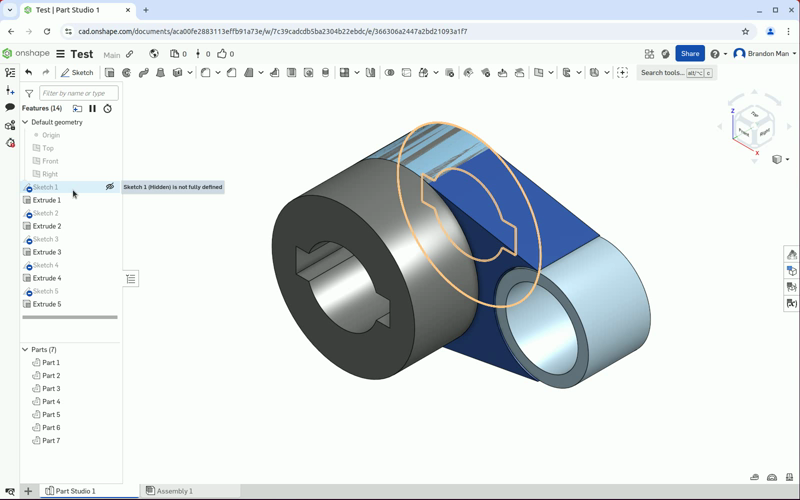
click(73, 189)